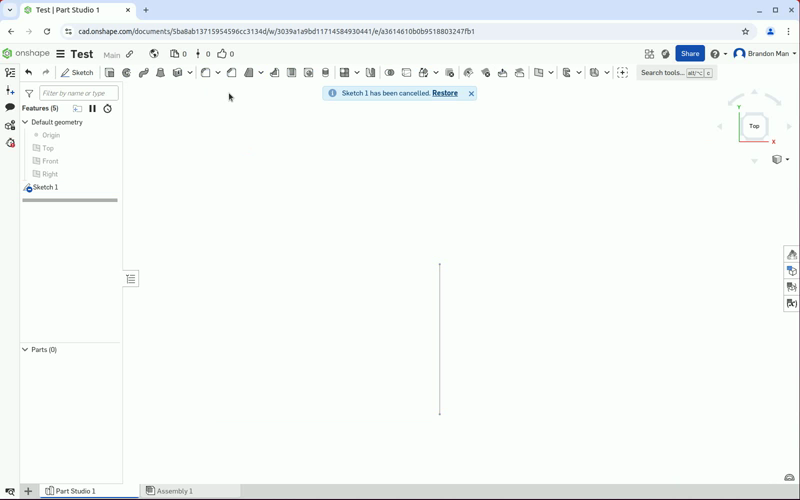
key(shift+h)
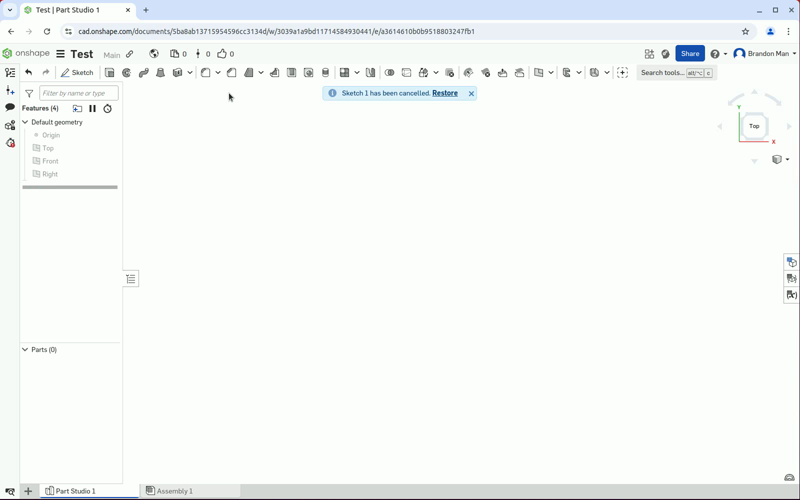
mouse_move(73, 352)
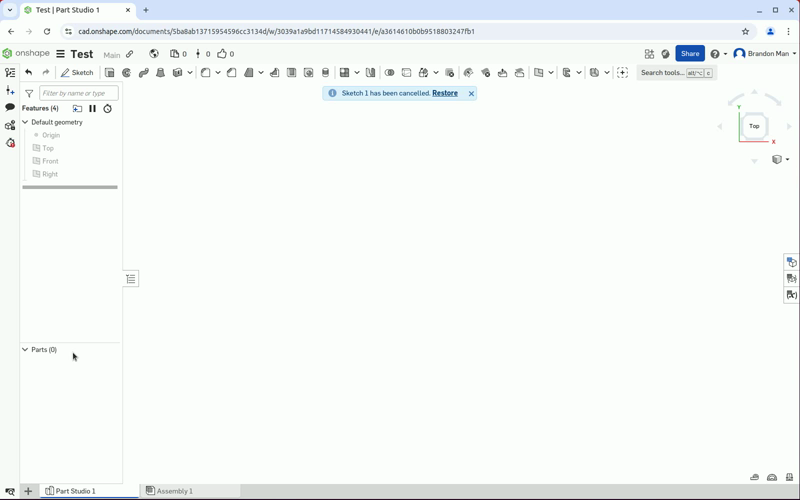
key(y)
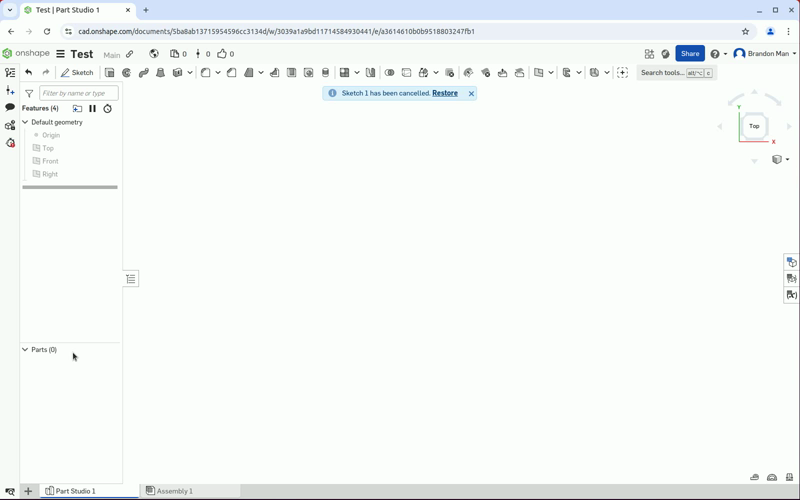
key(shift+p)
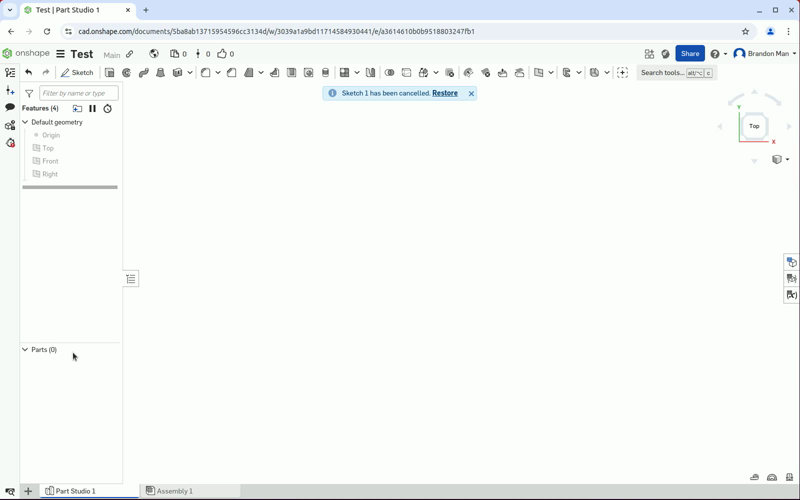
key(space)
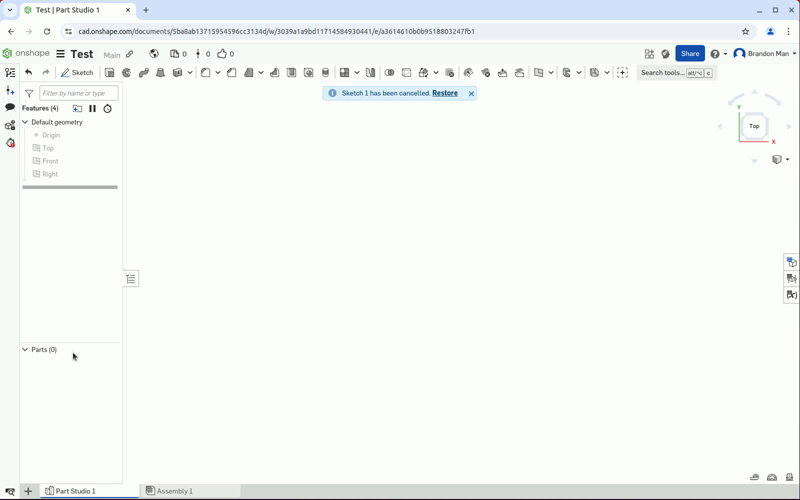
key_down(shift)
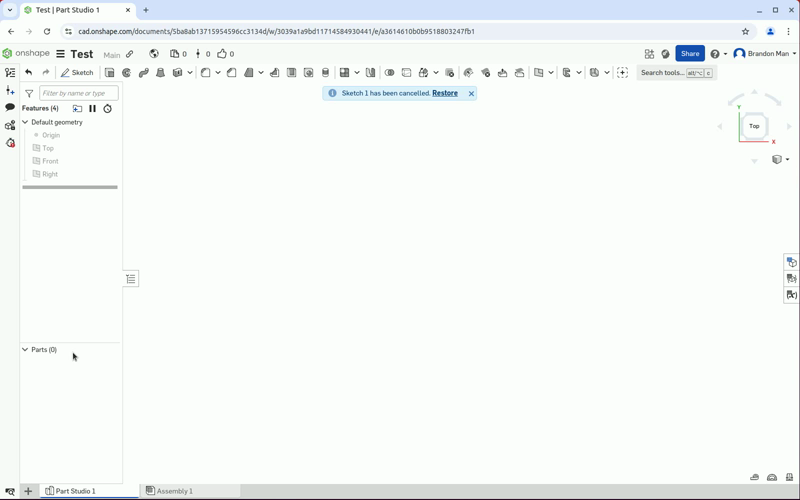
key(up)
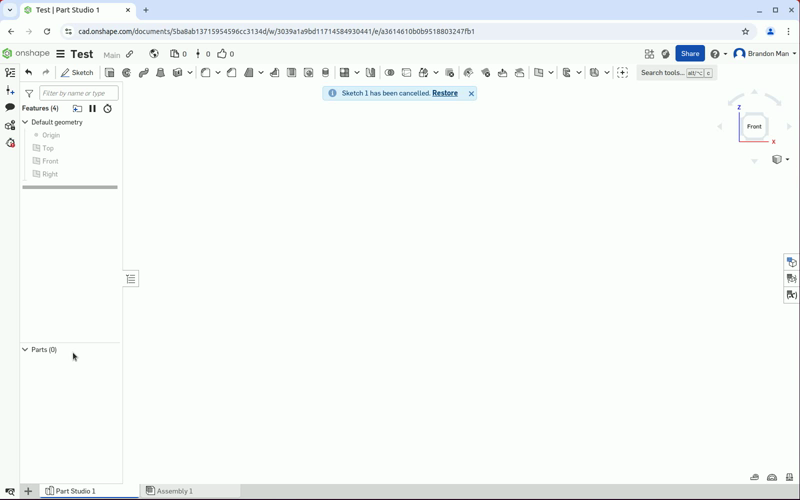
key_up(shift)
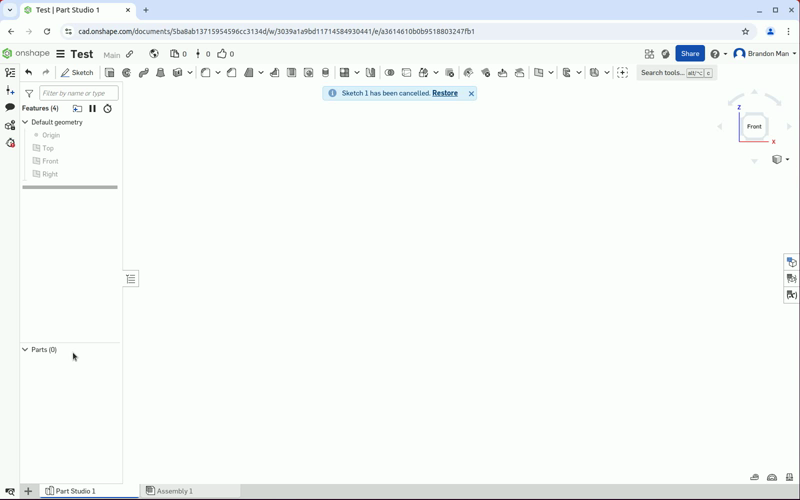
mouse_move(73, 352)
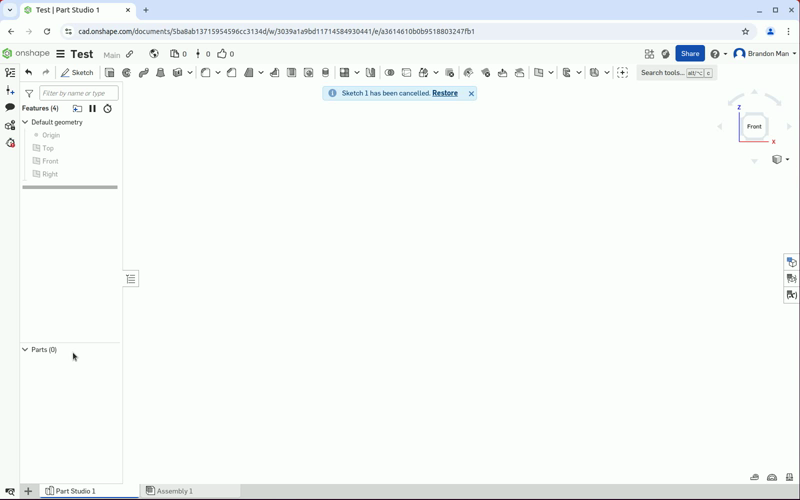
key(shift+y)
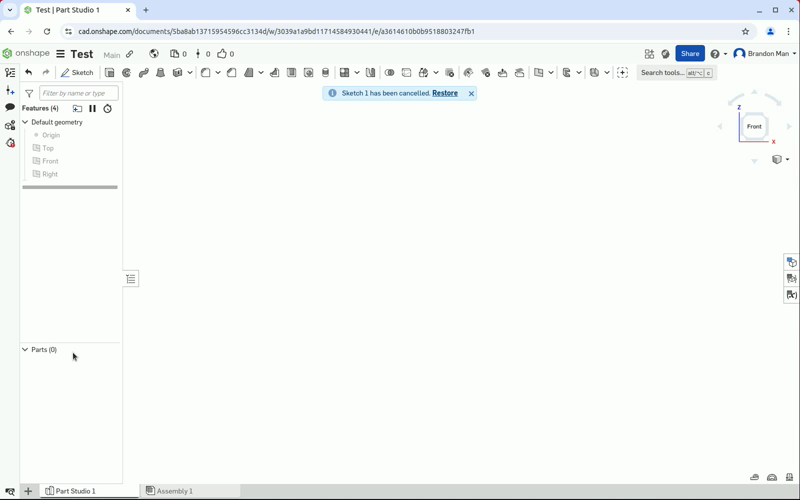
key(shift+s)
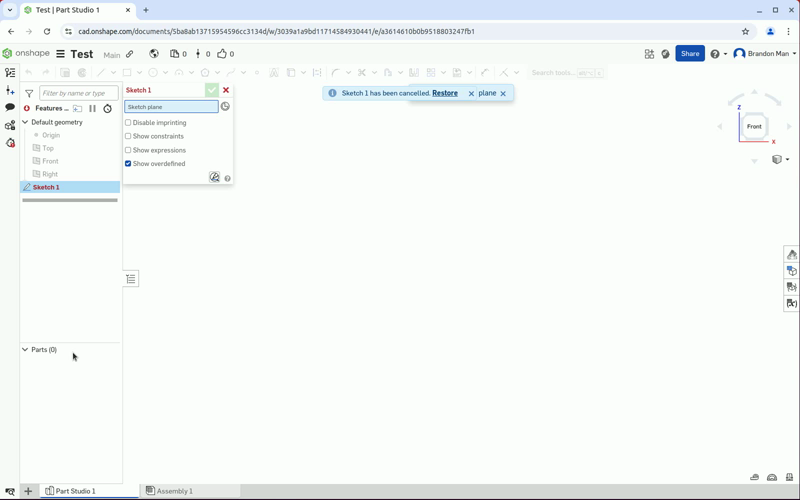
mouse_move(73, 163)
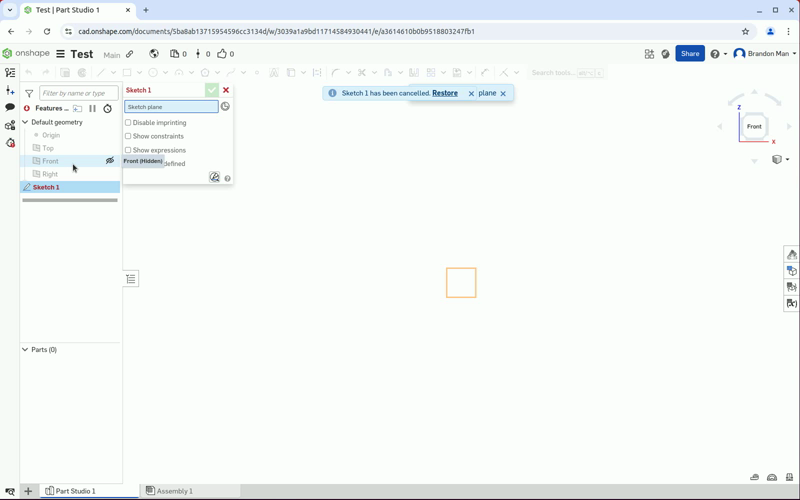
click(73, 163)
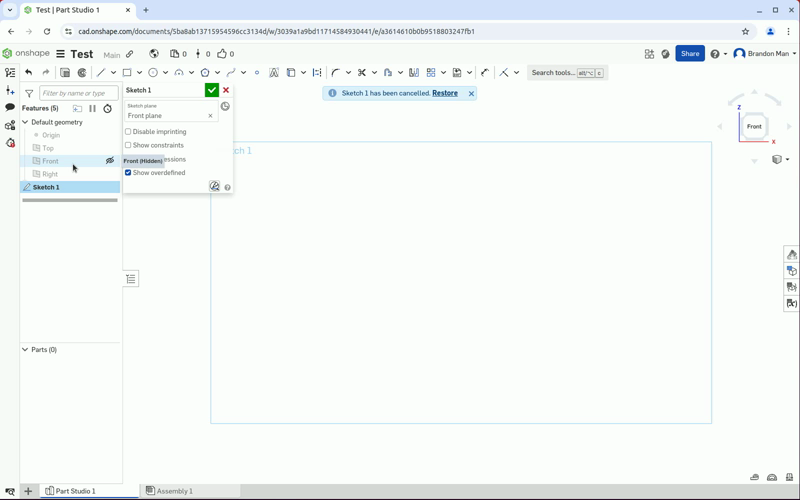
mouse_move(73, 352)
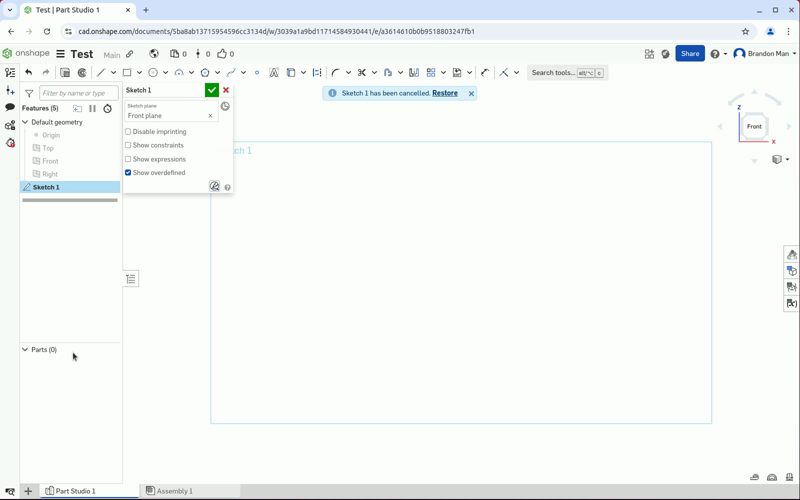
key(y)
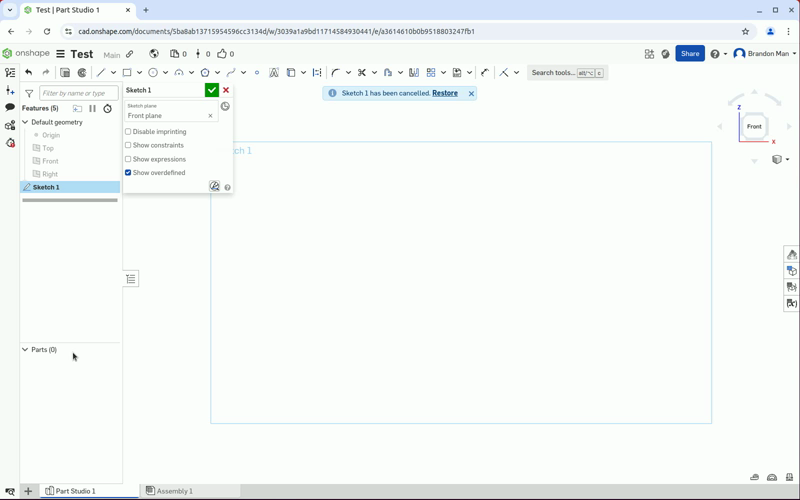
key(l)
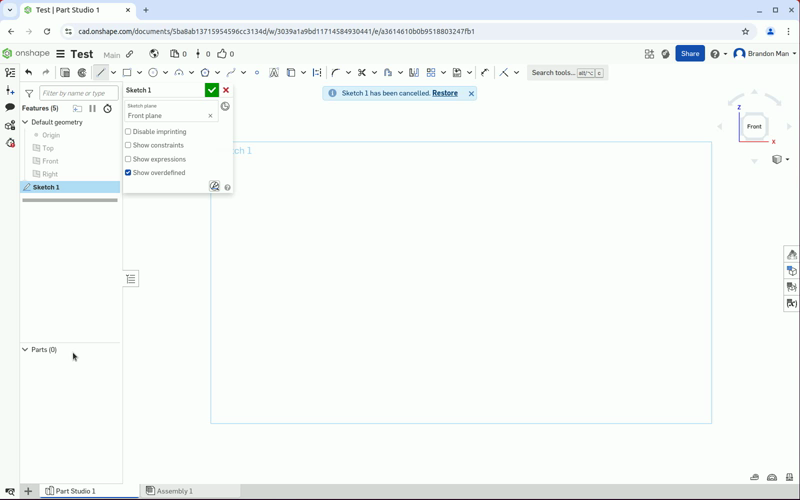
key_down(shift)
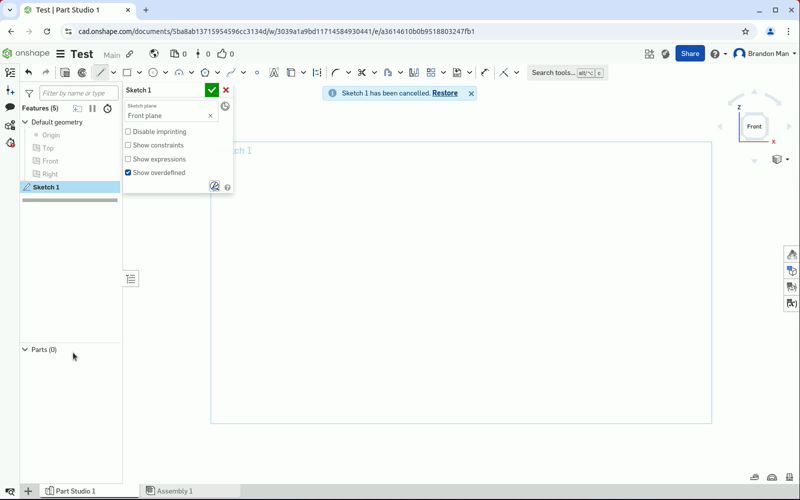
mouse_move(449, 303)
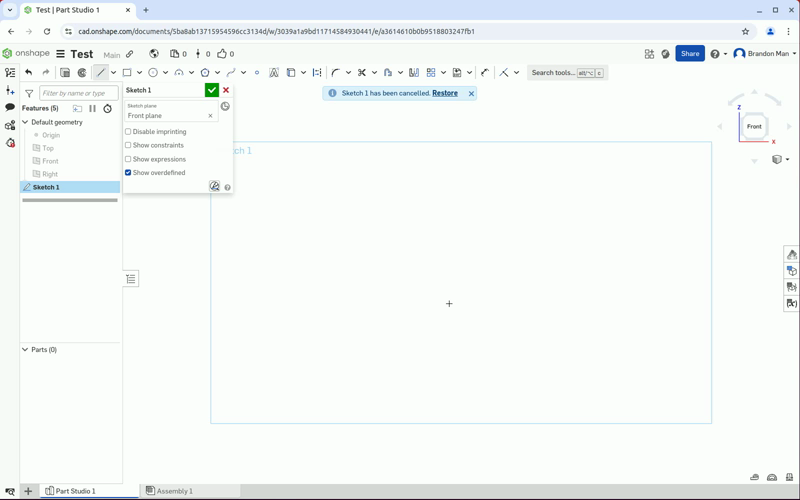
click(449, 303)
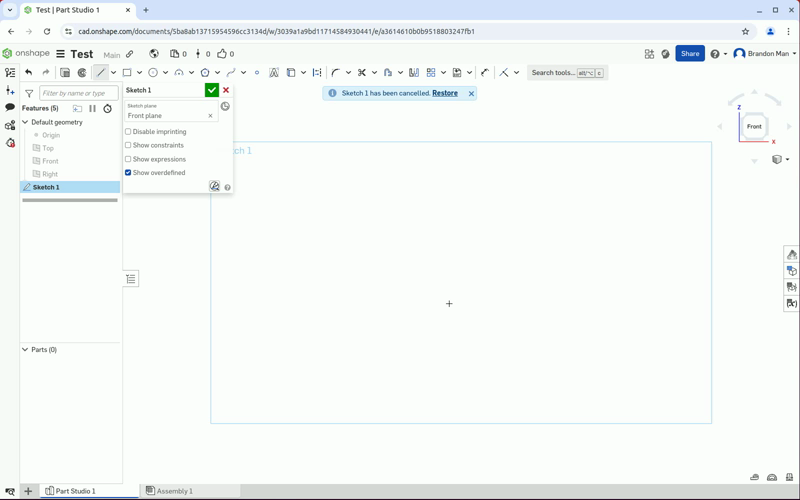
key_up(shift)
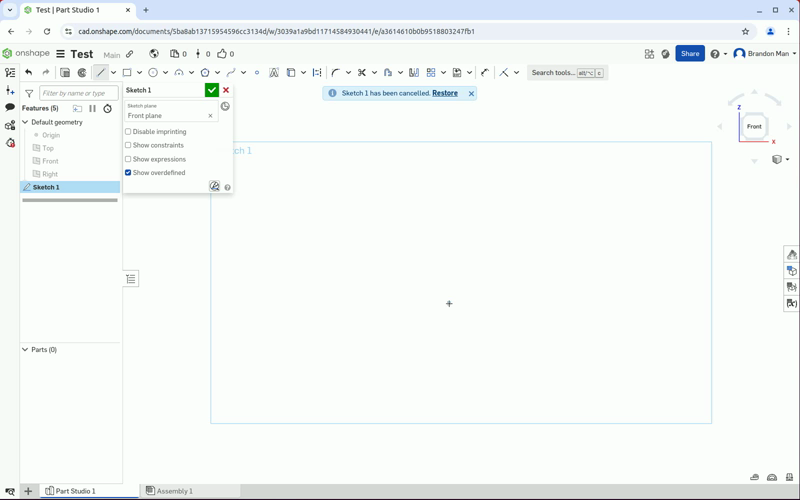
key_down(shift)
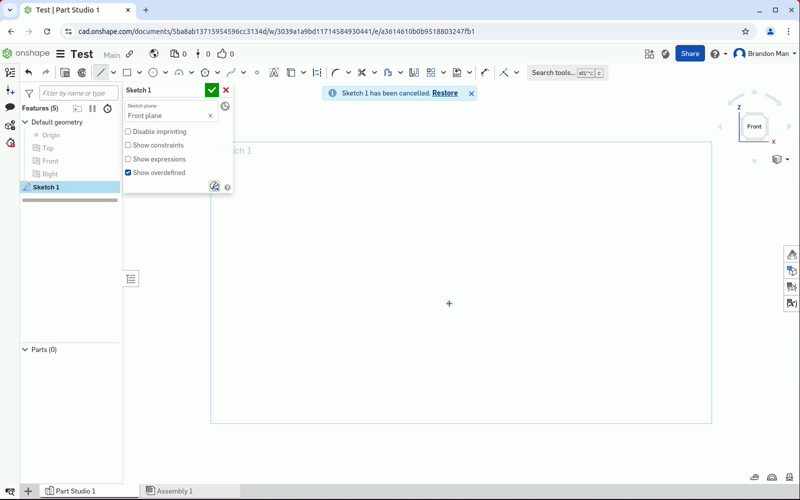
mouse_move(479, 303)
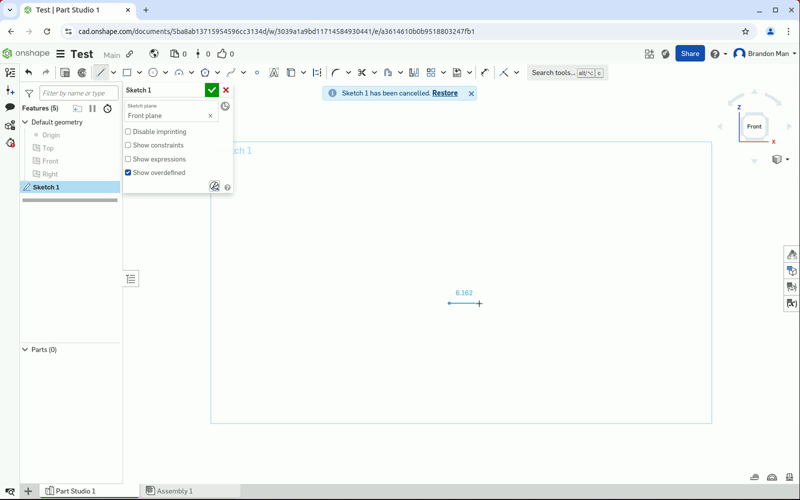
mouse_move(470, 303)
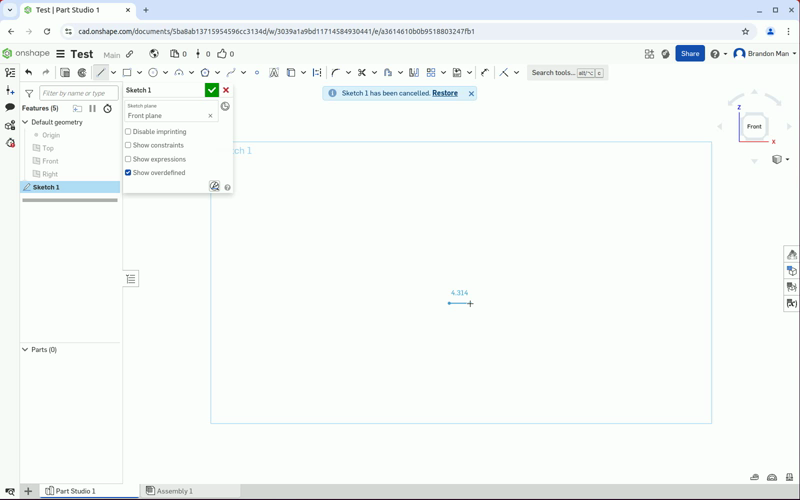
click(470, 303)
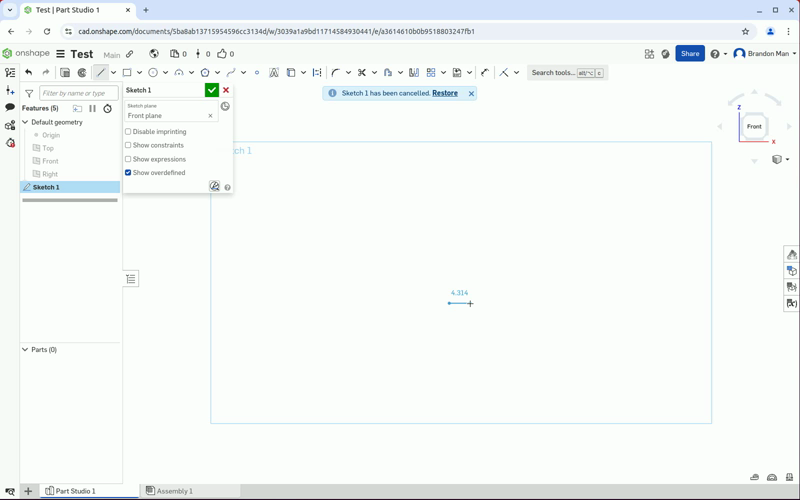
key_up(shift)
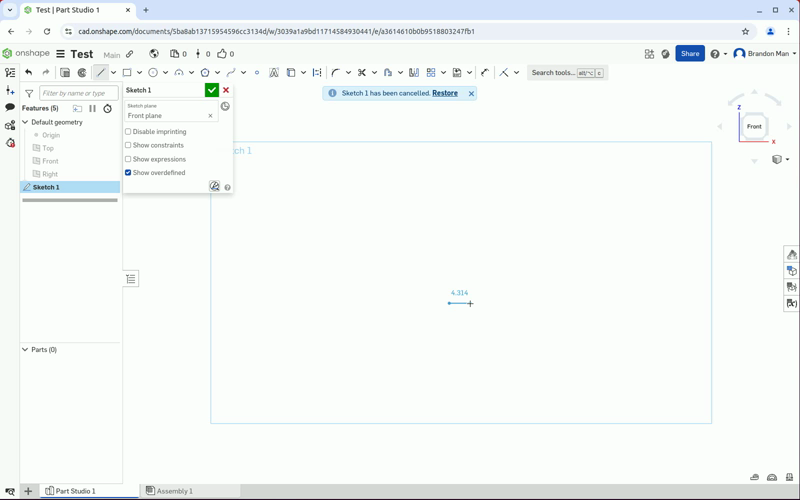
key_down(shift)
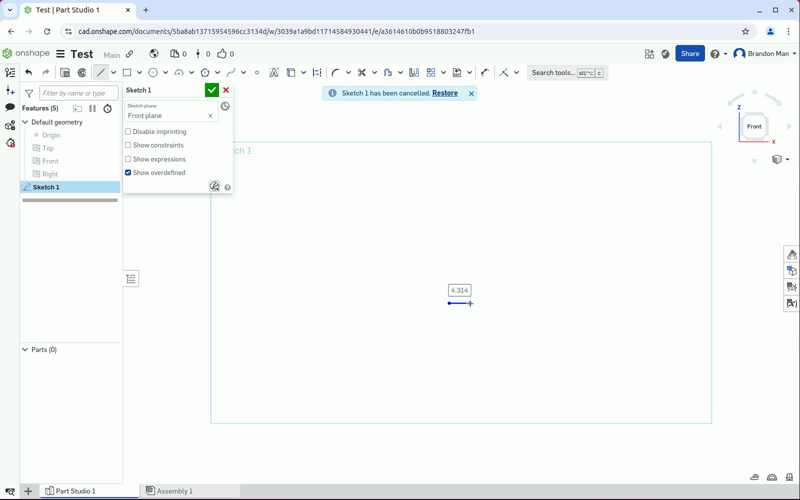
mouse_move(500, 303)
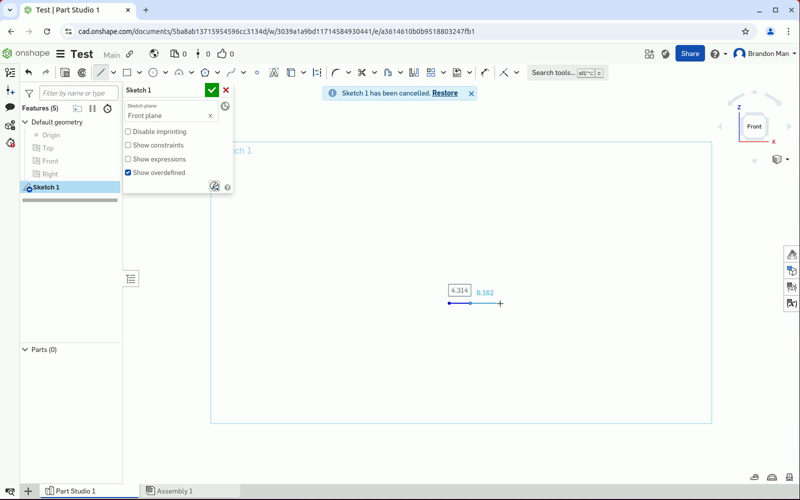
mouse_move(470, 265)
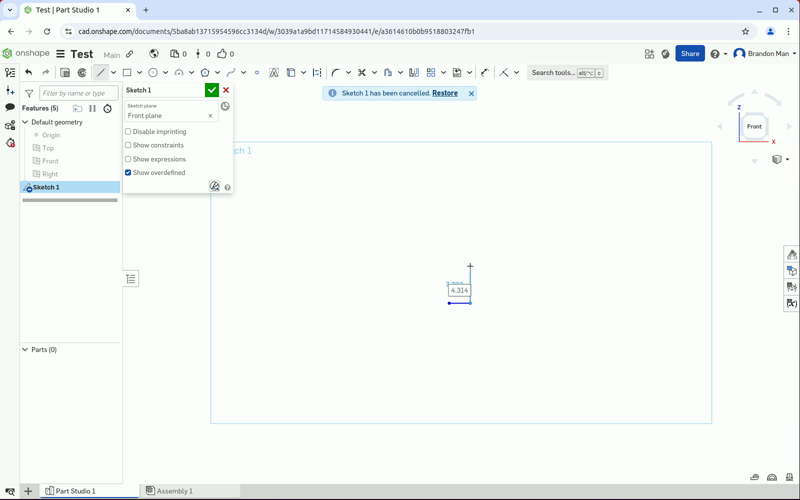
click(470, 265)
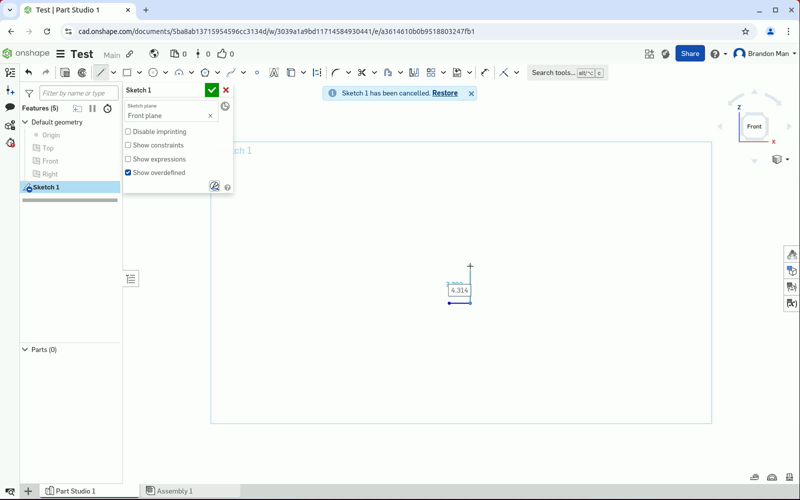
key_up(shift)
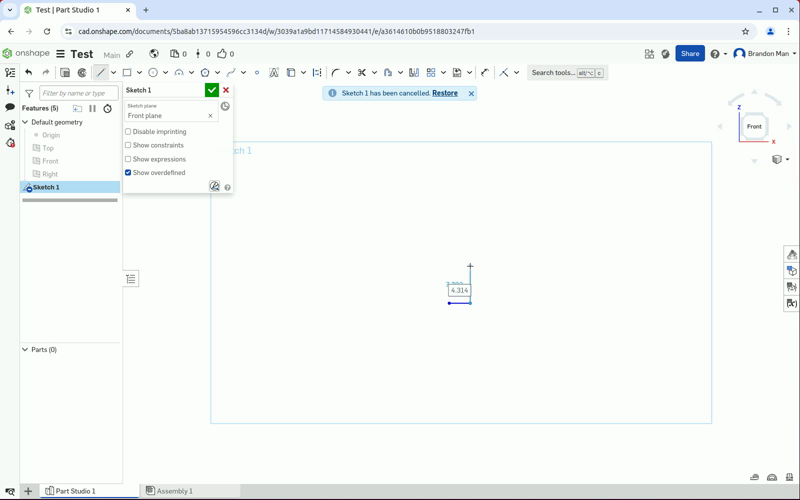
key_down(shift)
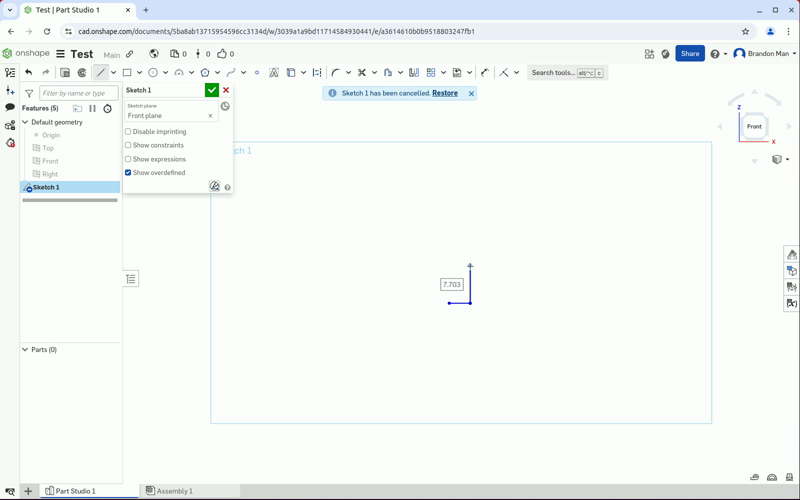
mouse_move(500, 265)
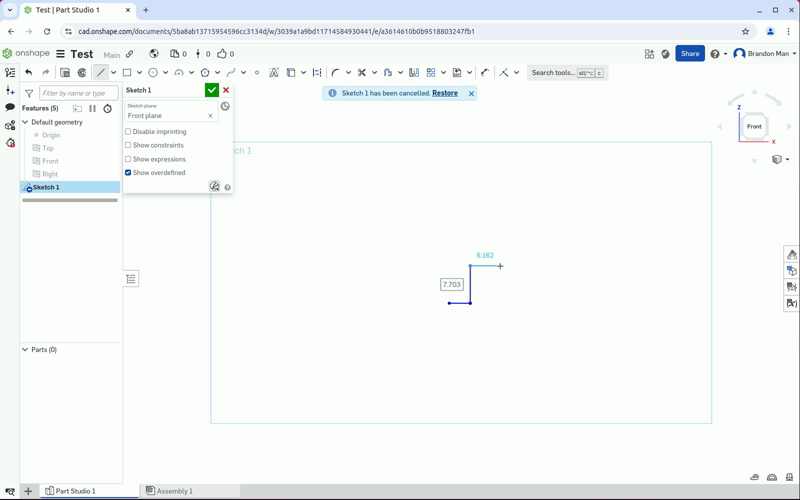
mouse_move(449, 265)
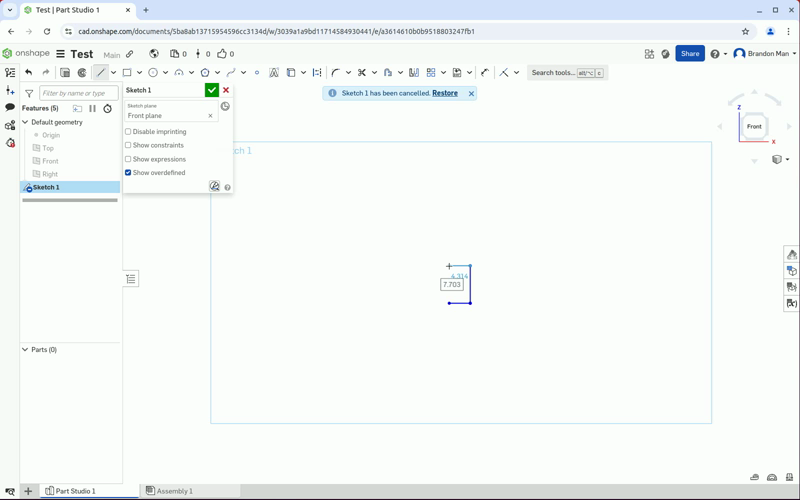
click(449, 265)
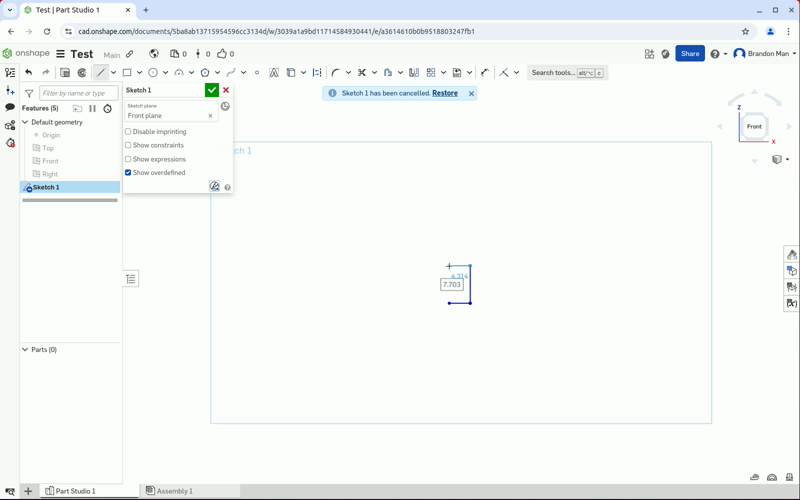
key_up(shift)
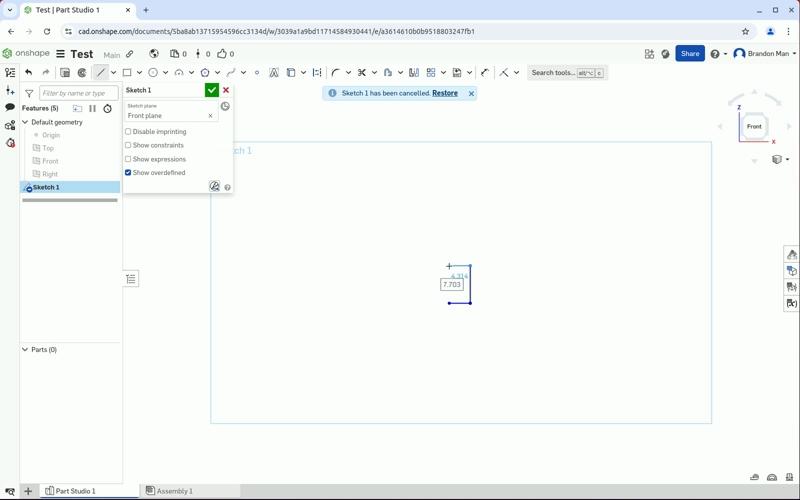
mouse_move(479, 265)
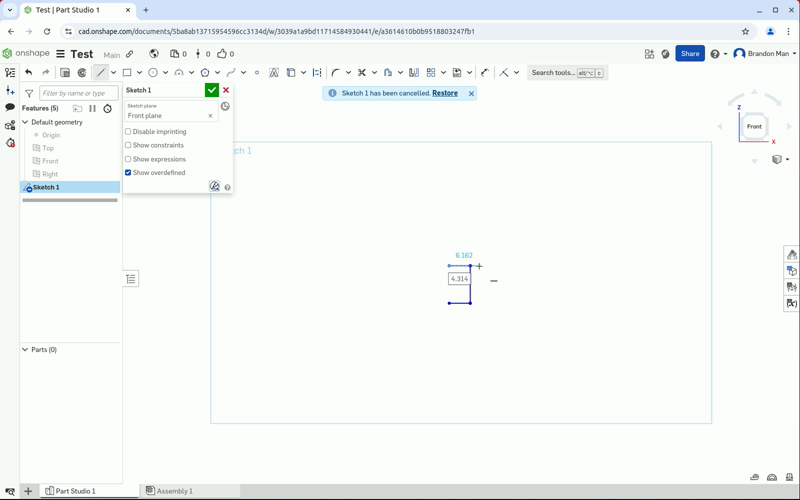
key_down(shift)
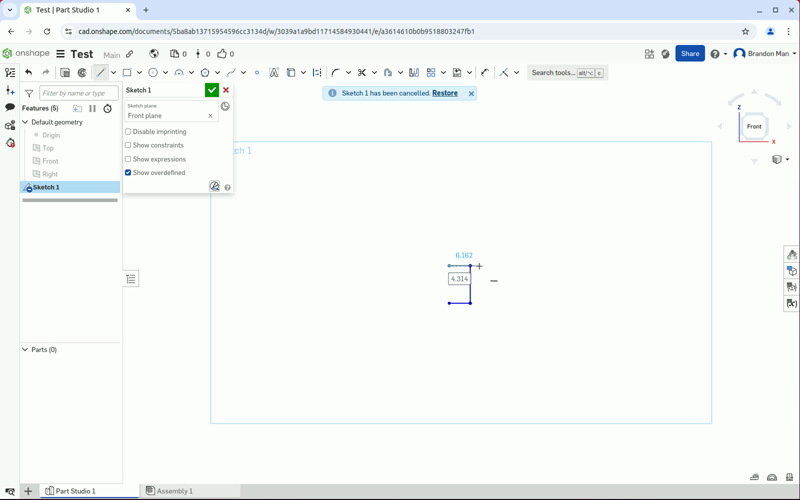
mouse_move(449, 303)
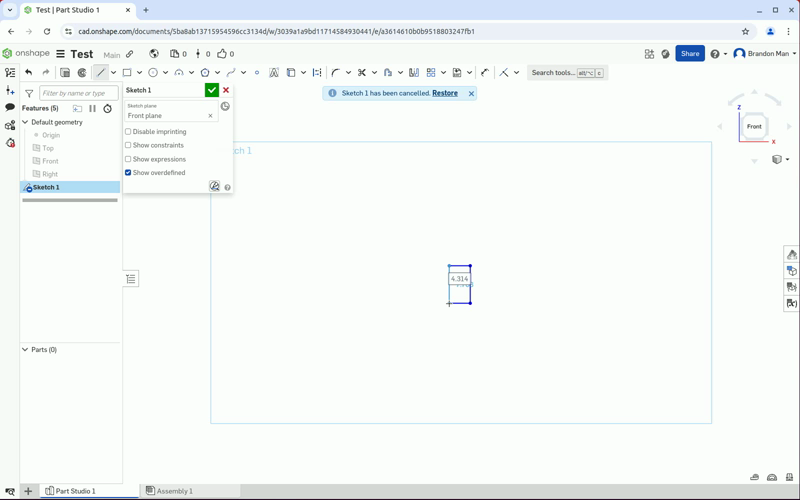
key_up(shift)
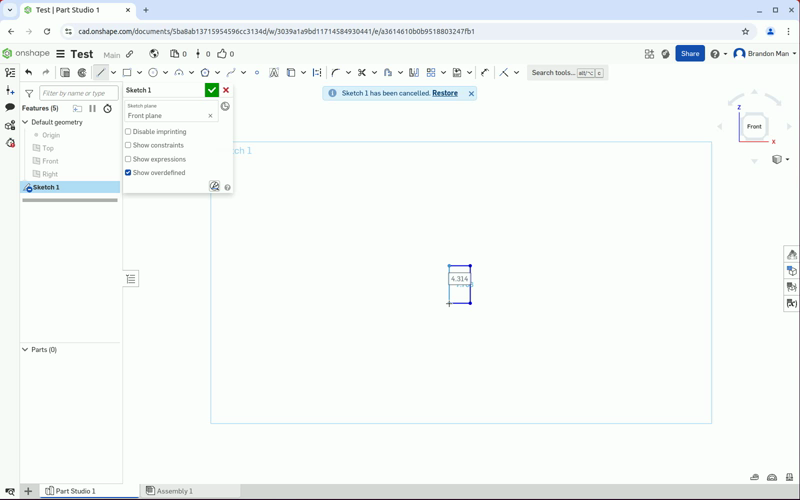
click(449, 303)
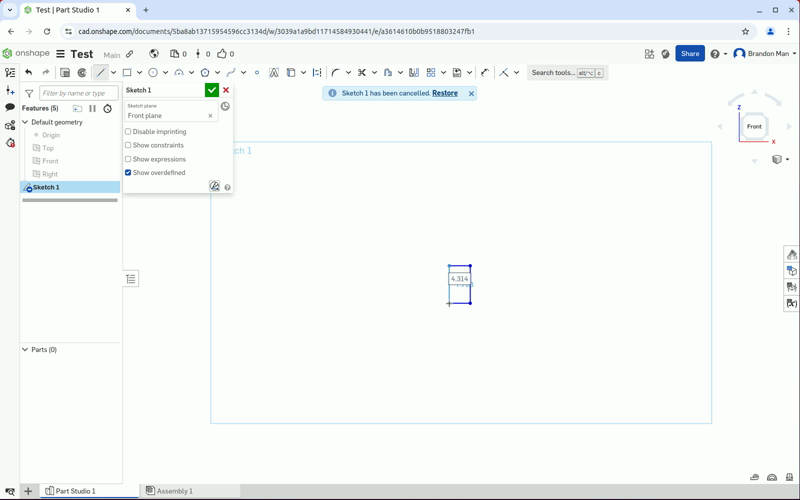
key(esc)
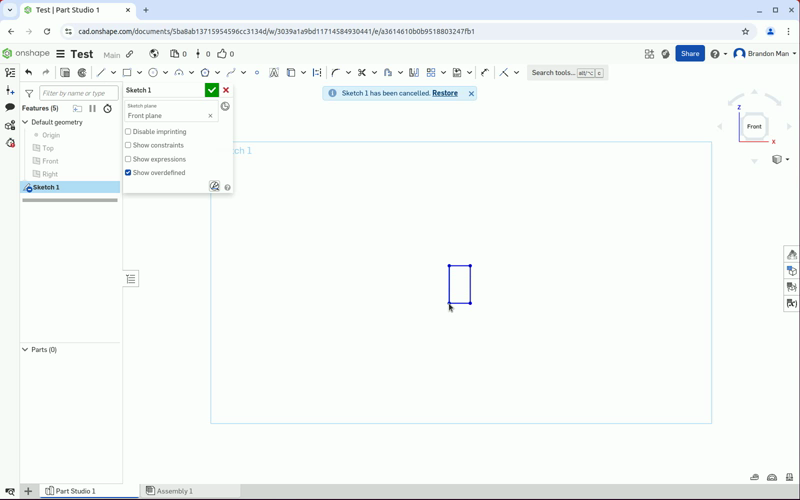
mouse_move(459, 291)
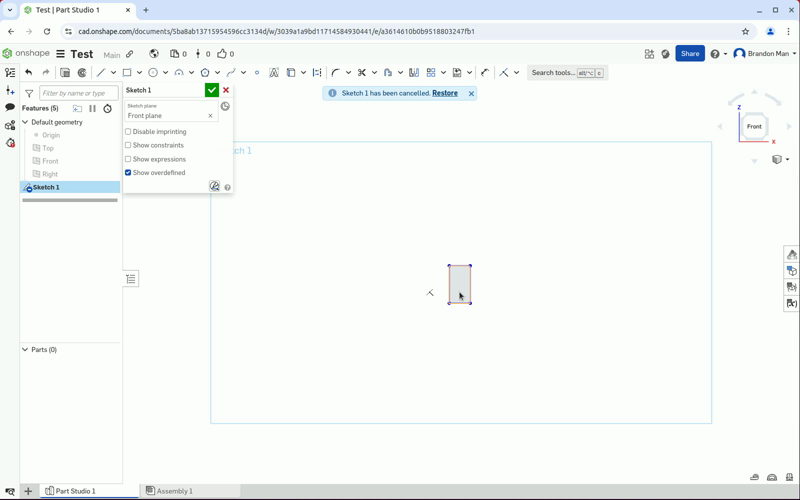
scroll(6)
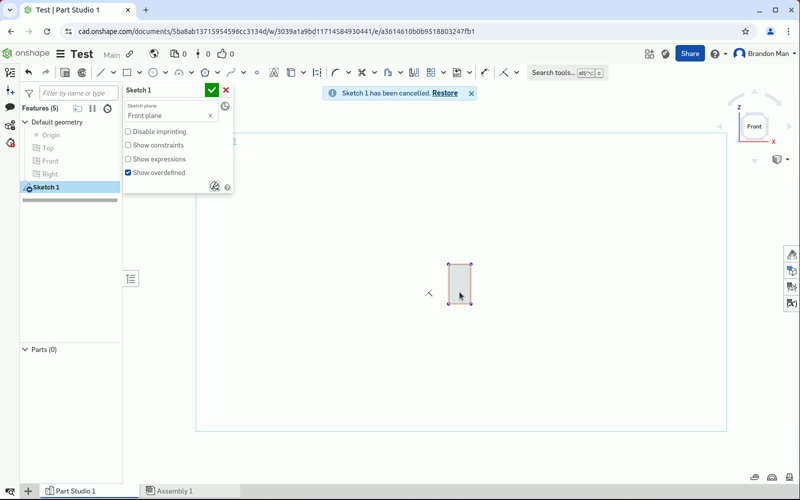
scroll(6)
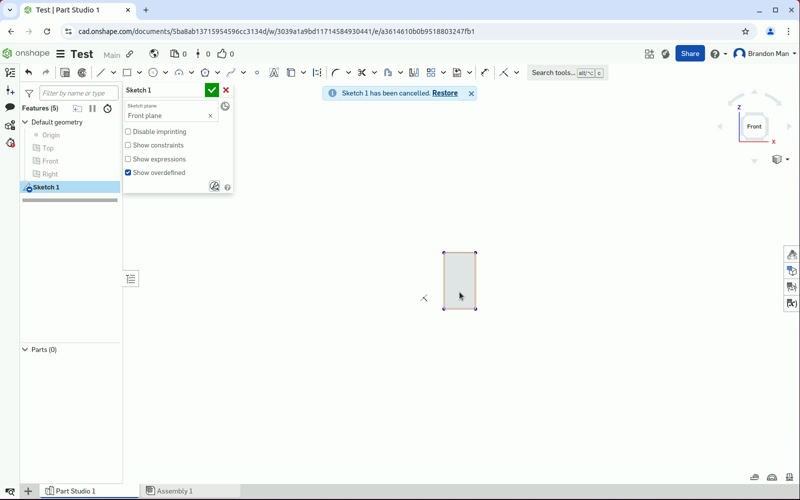
scroll(6)
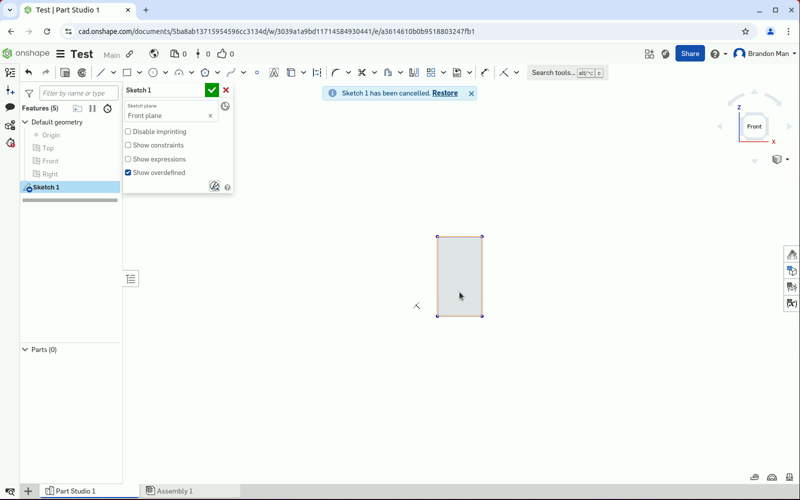
scroll(6)
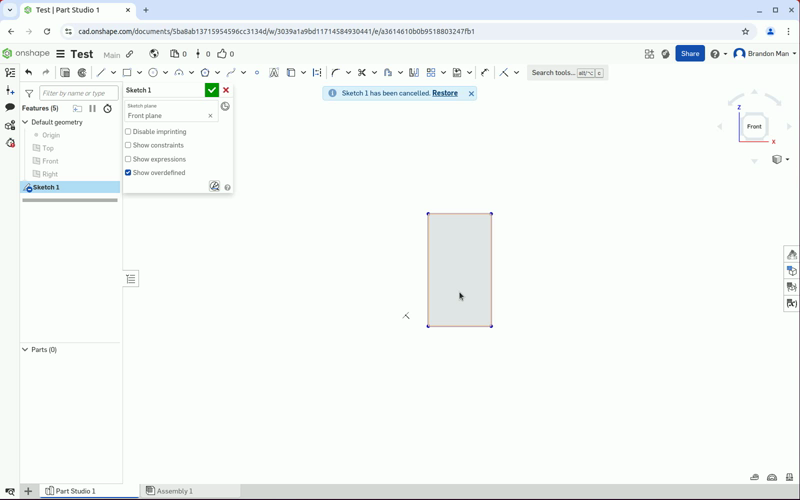
scroll(6)
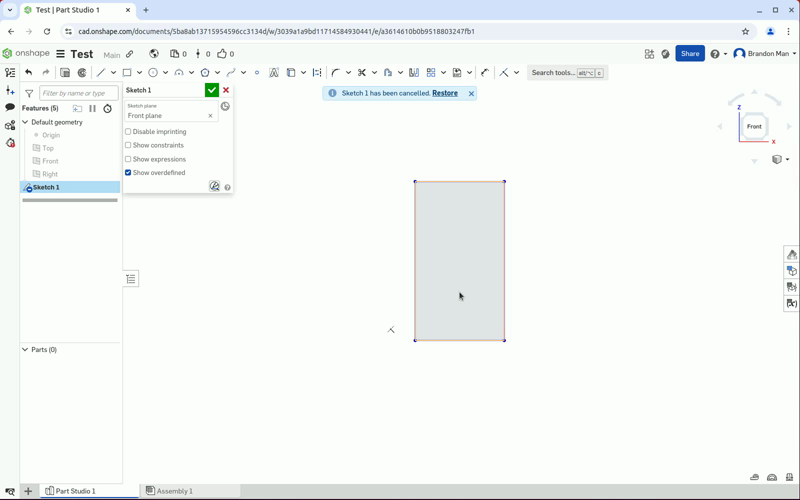
scroll(6)
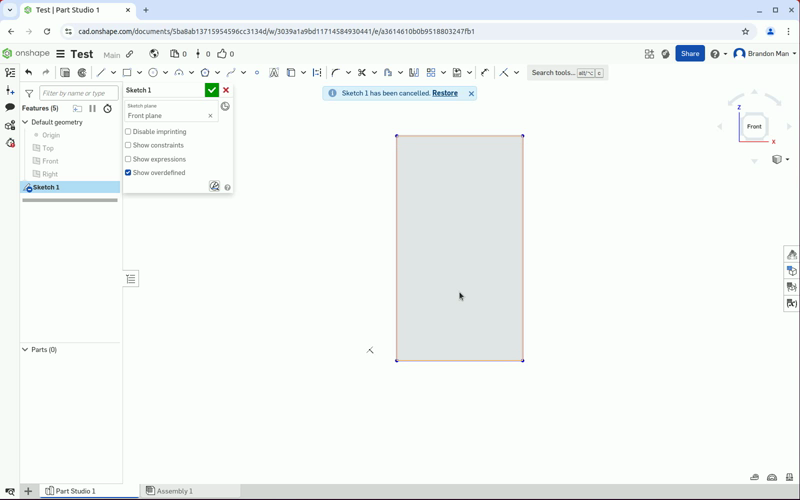
scroll(6)
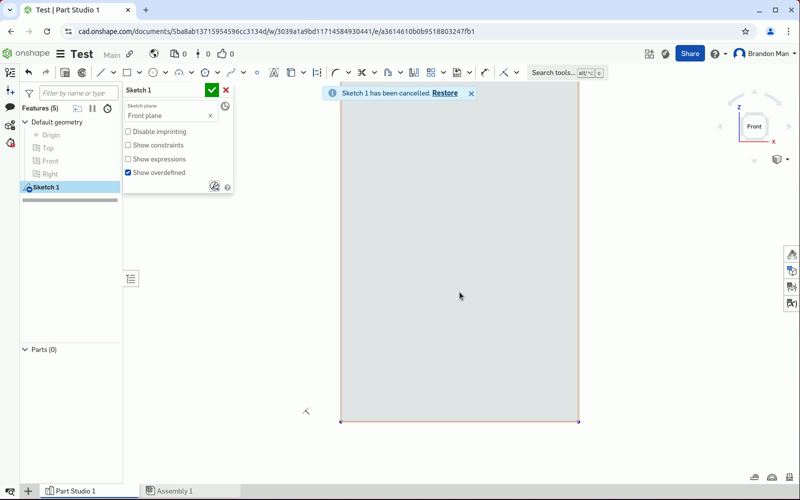
click(459, 291)
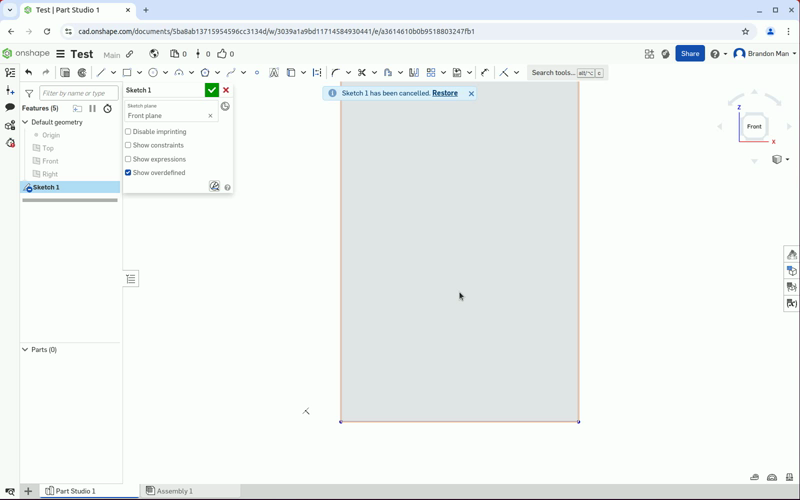
scroll(-6)
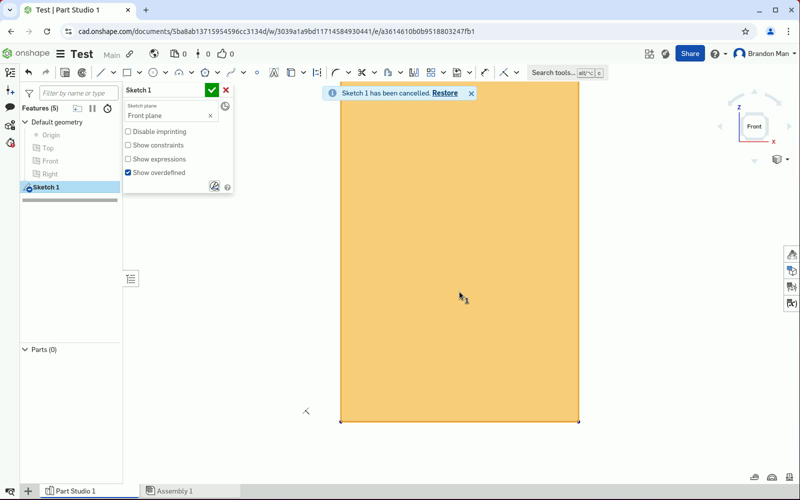
scroll(-6)
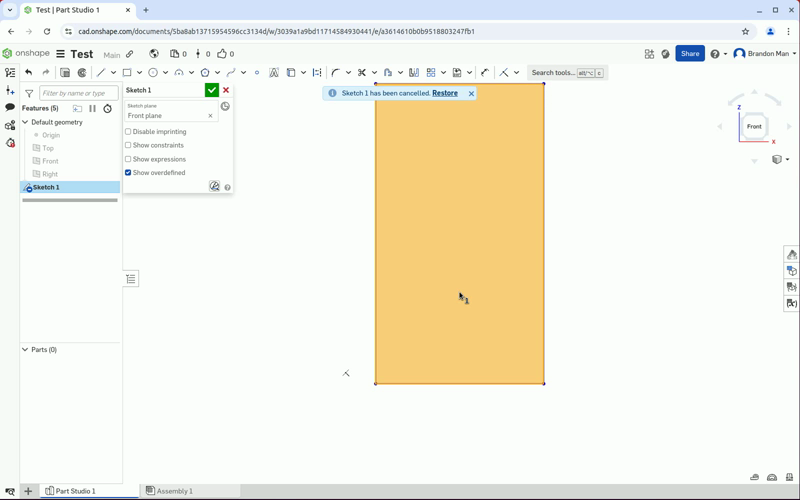
scroll(-6)
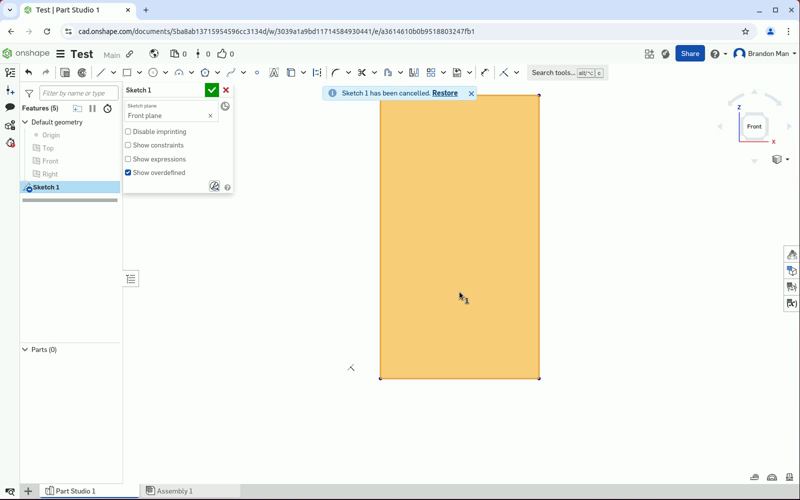
scroll(-6)
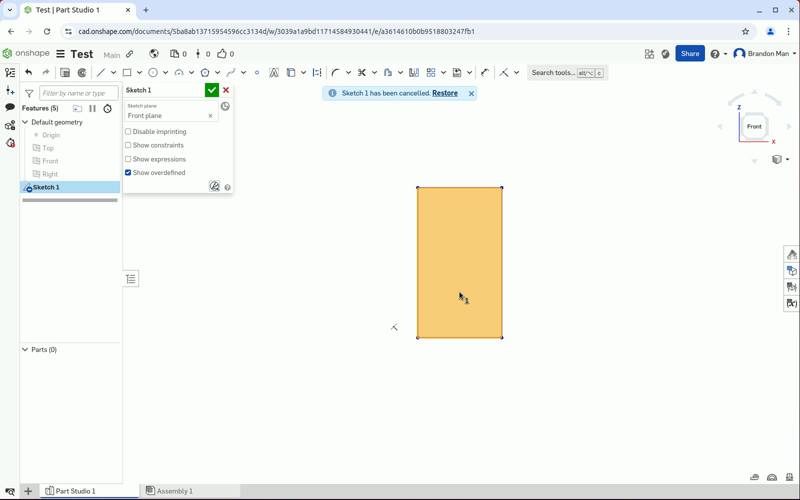
scroll(-6)
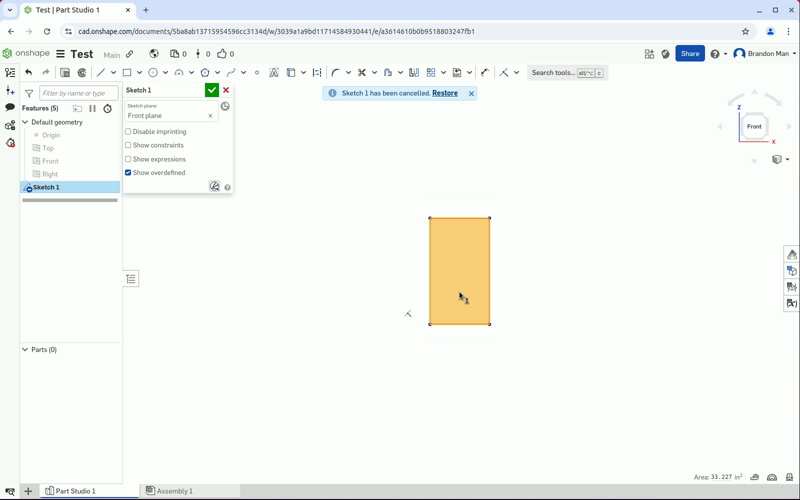
scroll(-6)
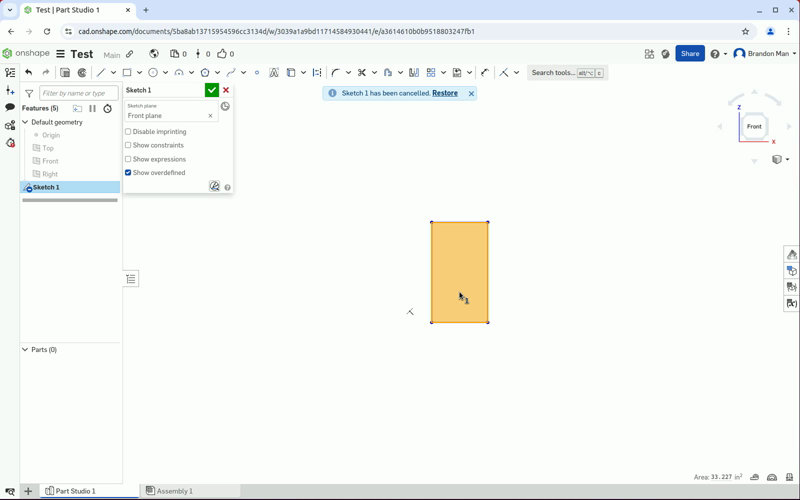
scroll(-6)
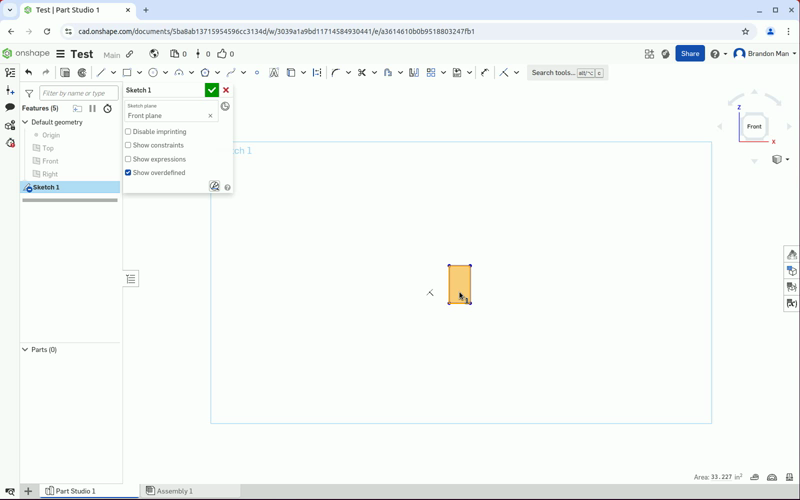
mouse_move(73, 352)
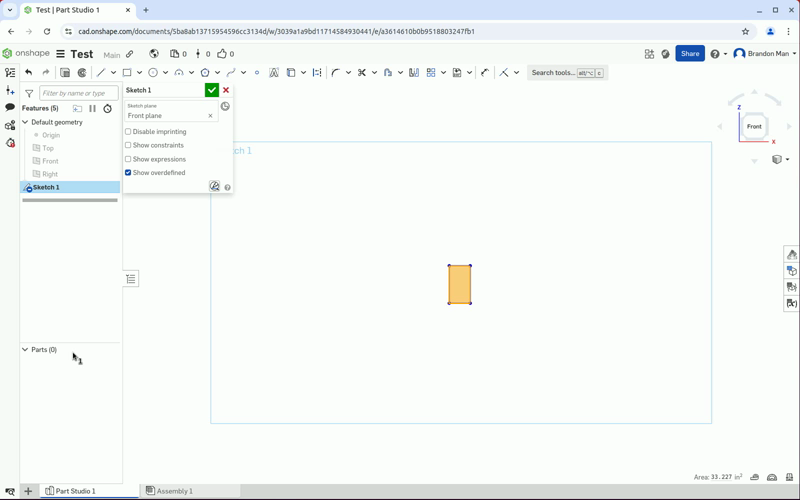
key(shift+y)
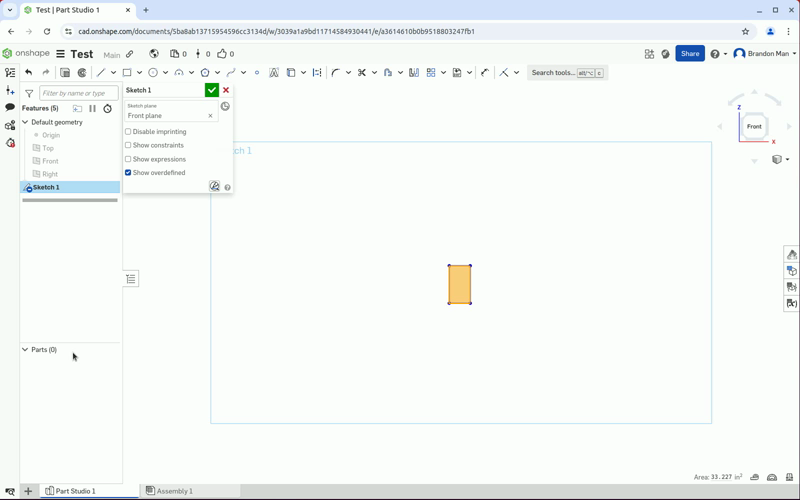
key(shift+e)
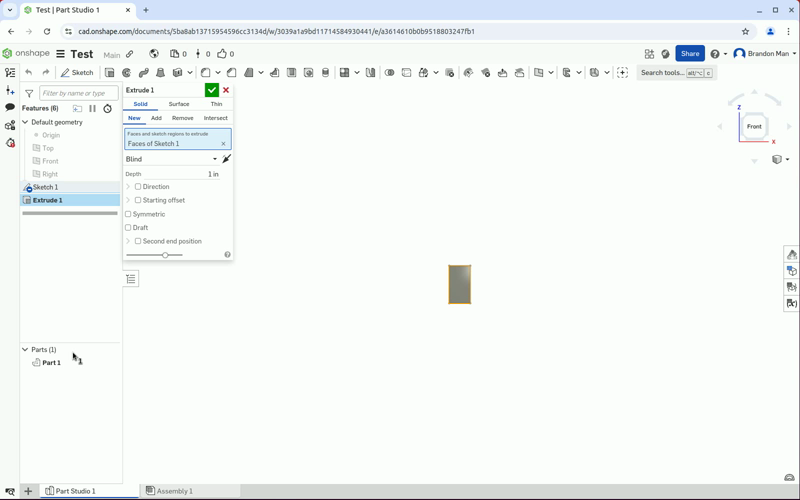
mouse_move(143, 106)
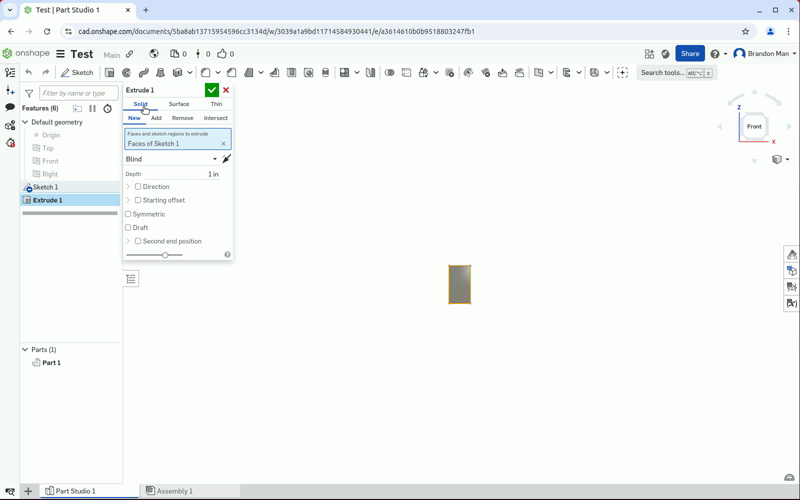
click(143, 106)
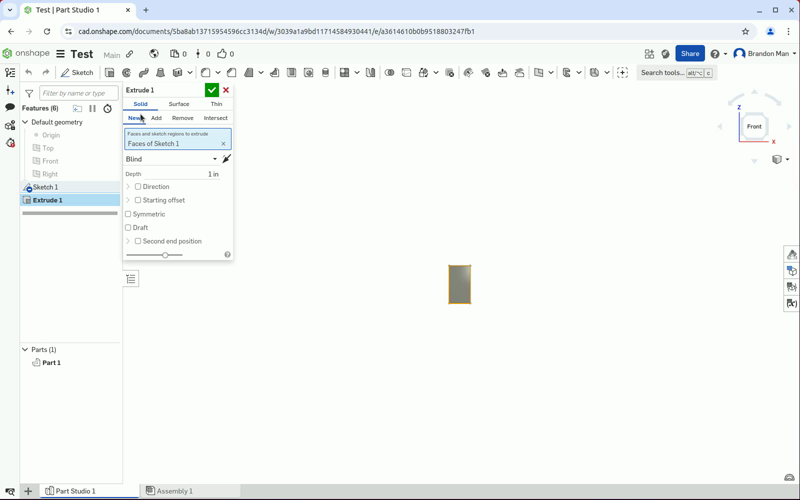
mouse_move(137, 120)
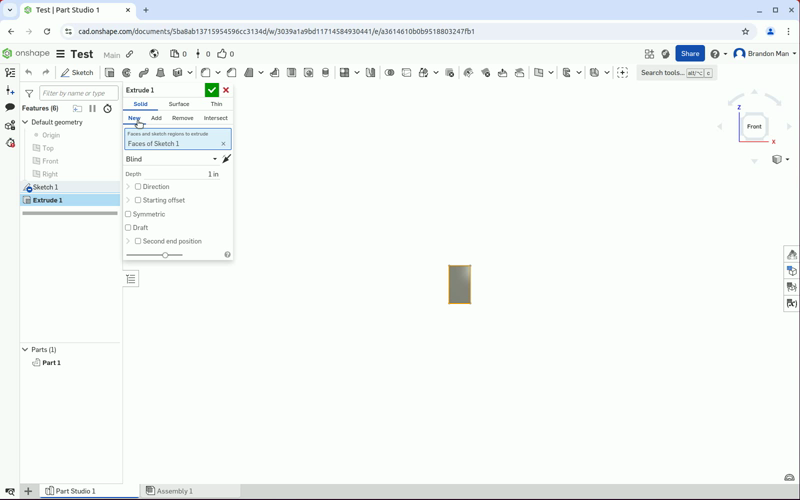
click(137, 120)
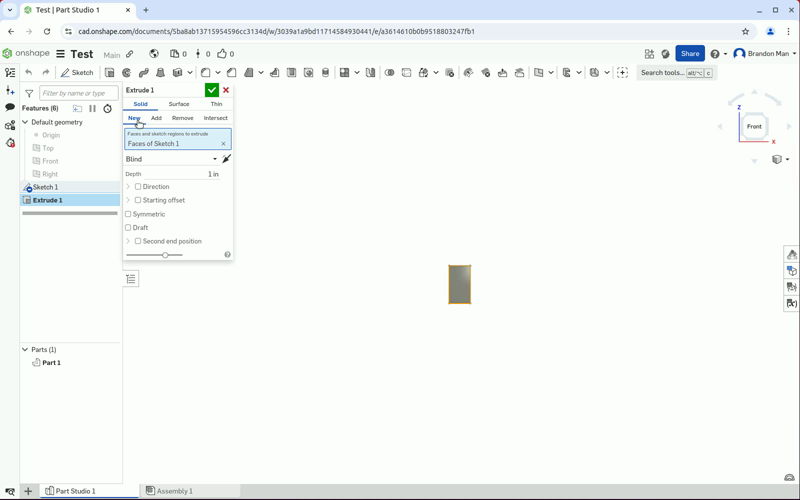
key(tab, 4)
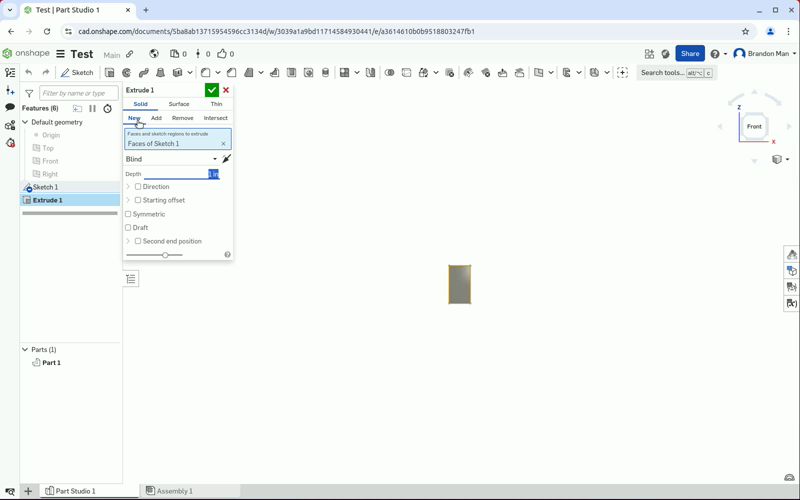
text(4.574)
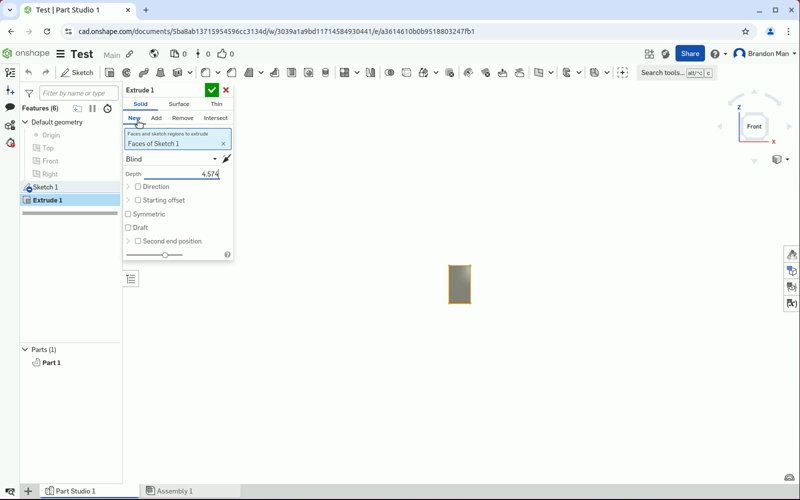
key(enter)
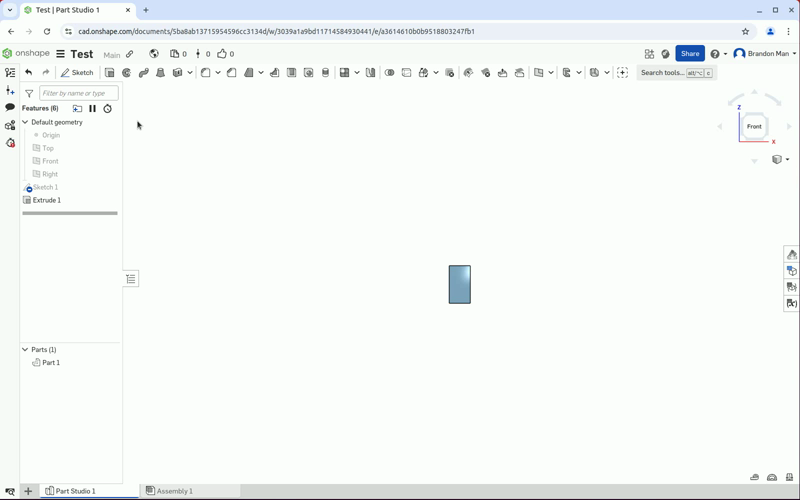
key(shift+h)
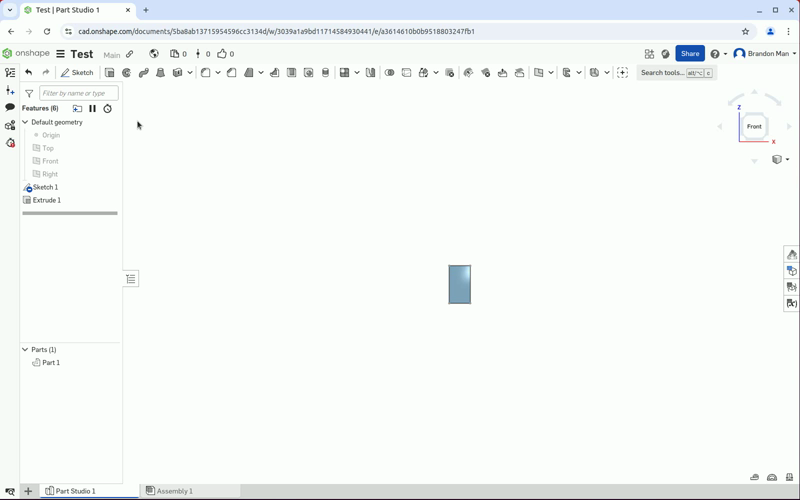
key(shift+h)
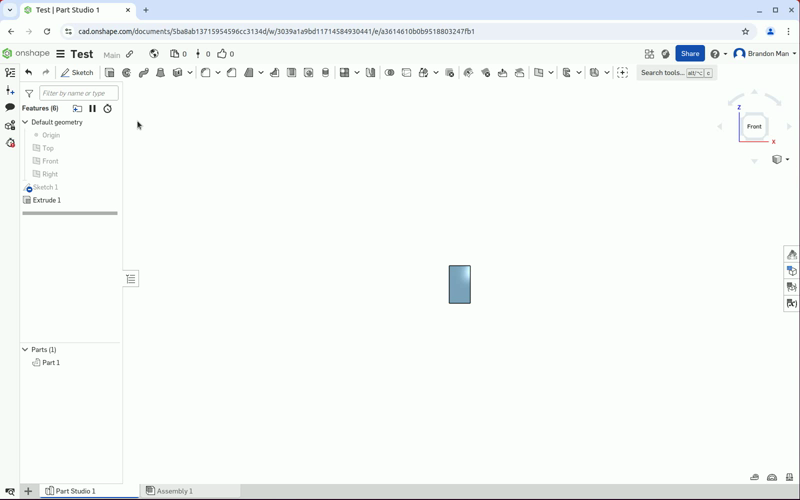
mouse_move(73, 189)
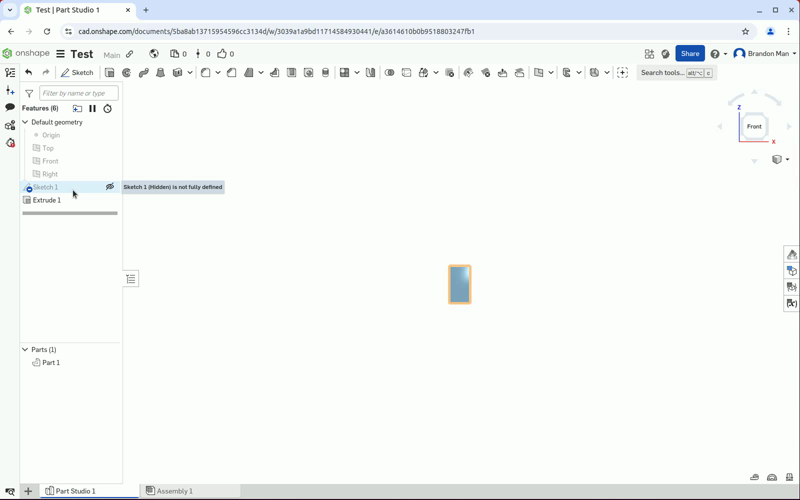
click(73, 189)
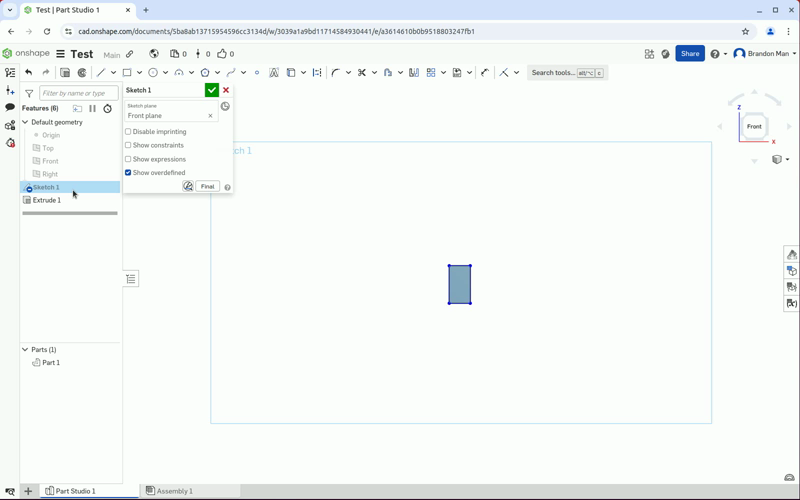
mouse_move(229, 92)
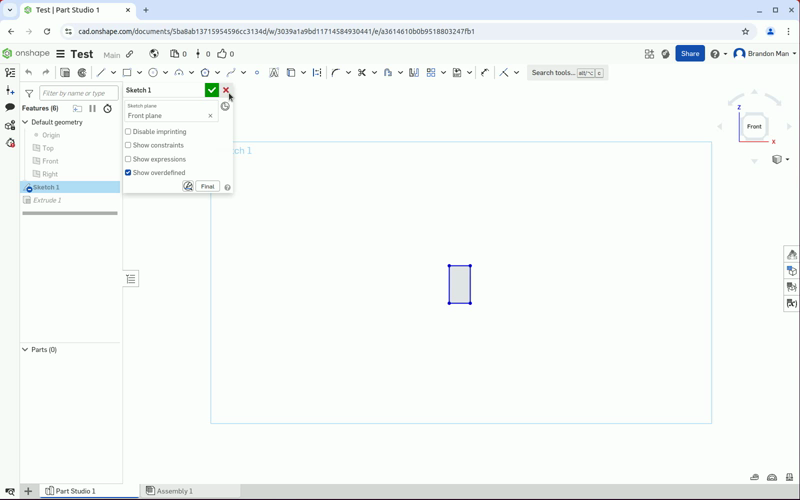
click(229, 92)
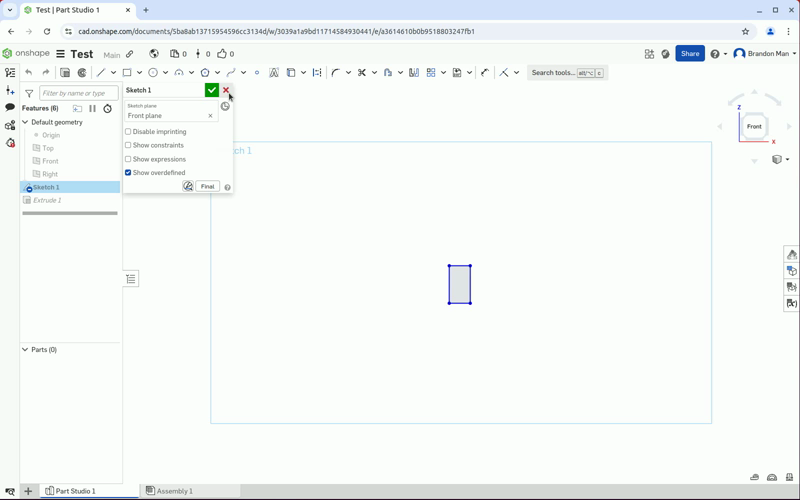
key(shift+s)
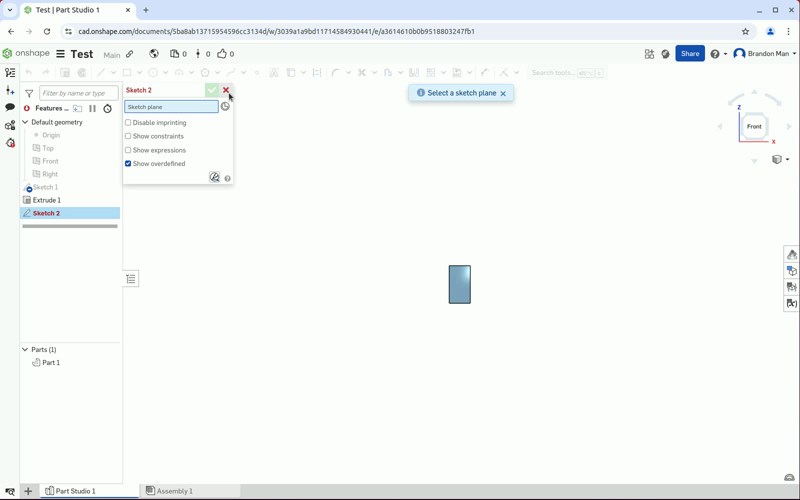
mouse_move(73, 163)
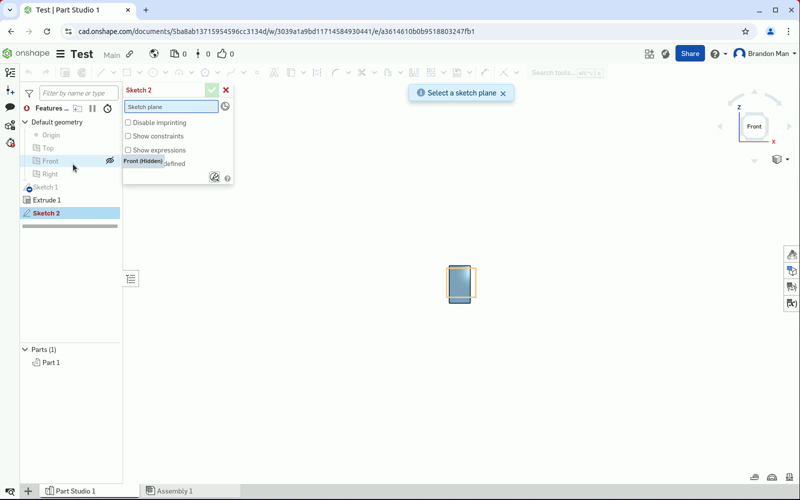
click(73, 163)
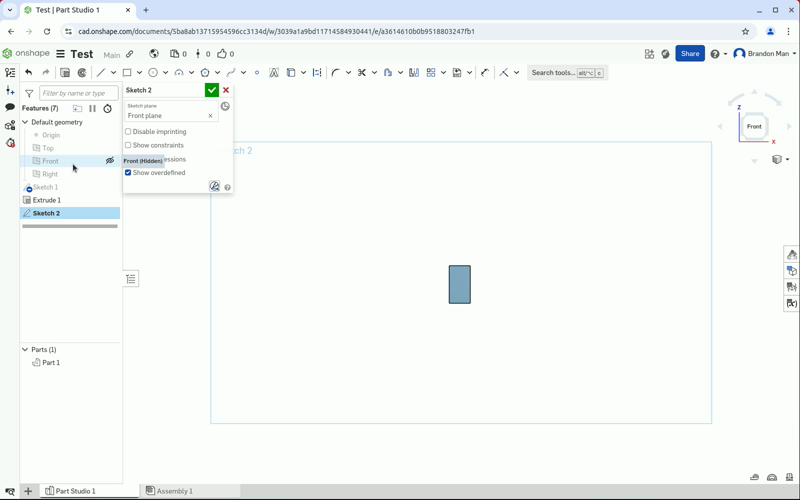
mouse_move(73, 352)
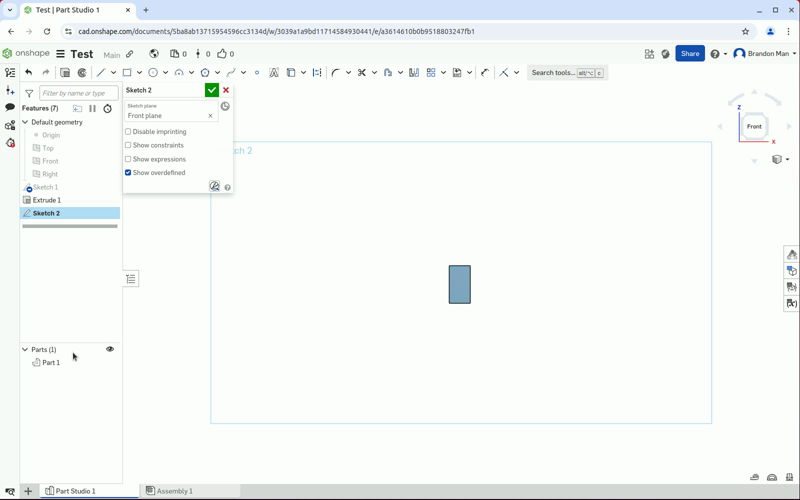
key(y)
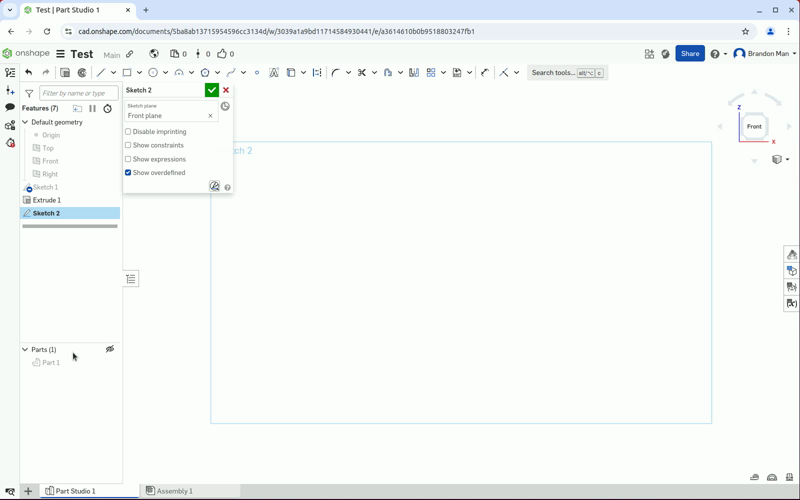
key(l)
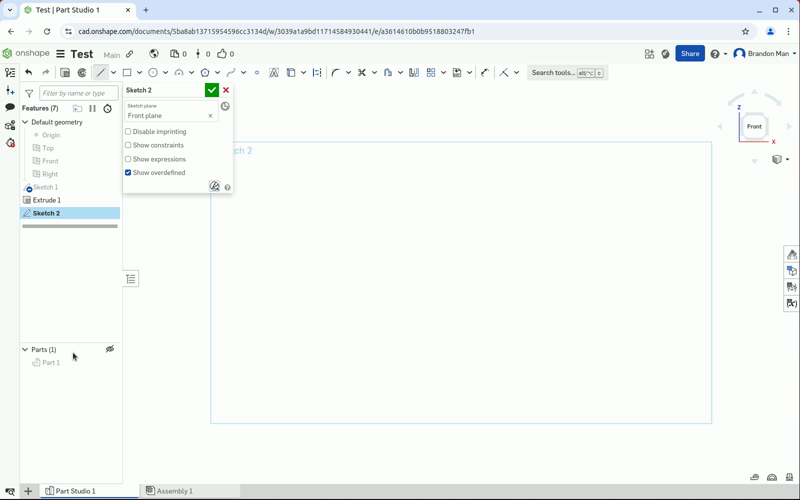
key_down(shift)
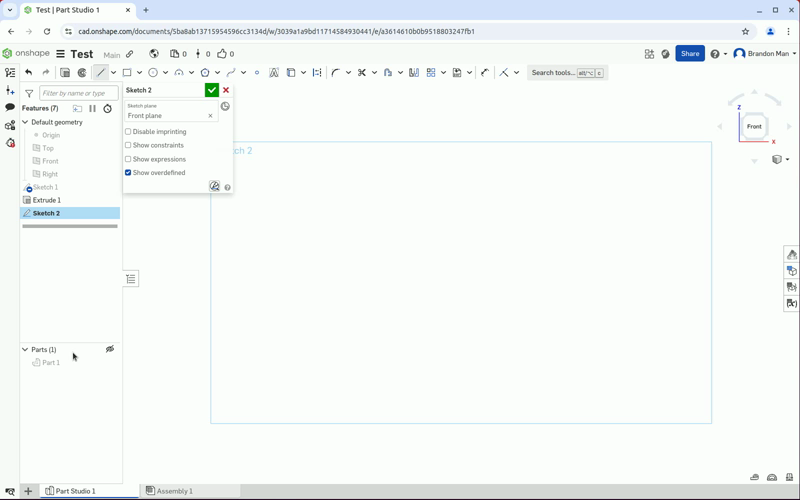
mouse_move(444, 306)
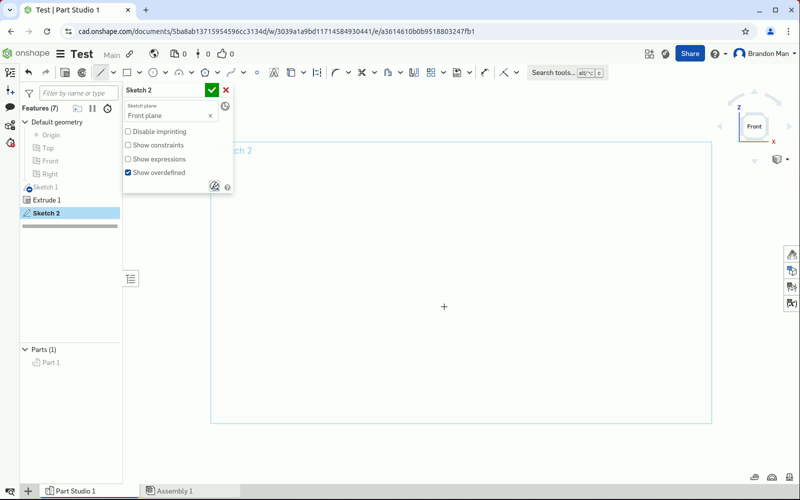
click(444, 306)
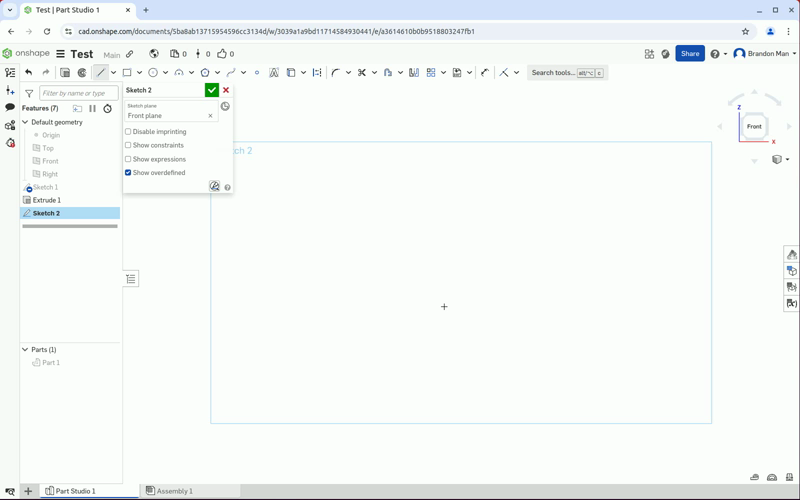
key_up(shift)
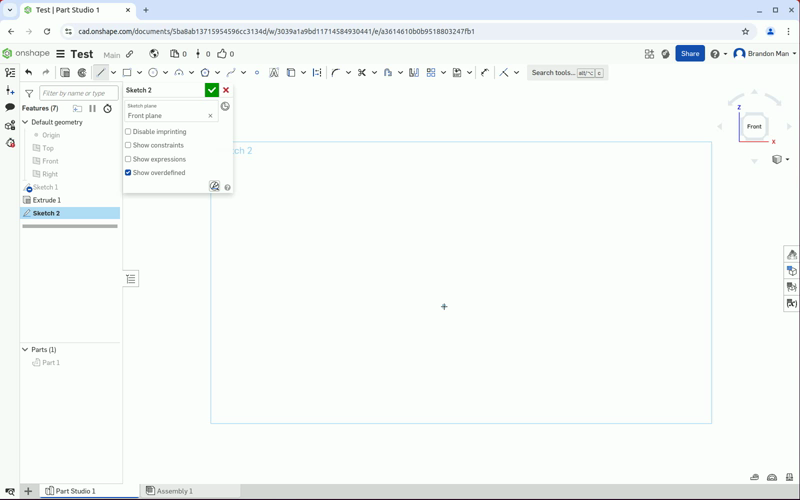
key_down(shift)
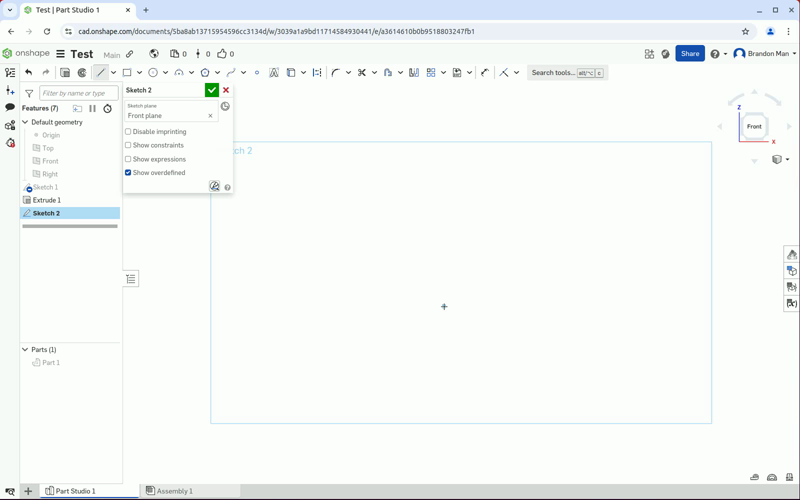
mouse_move(474, 306)
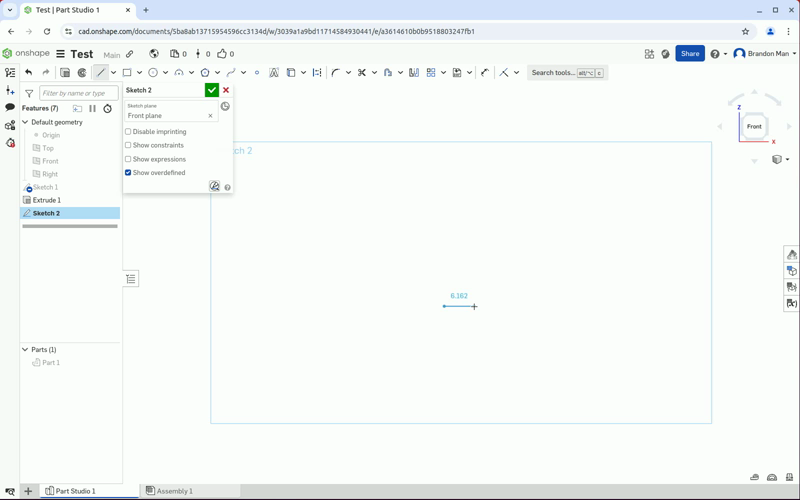
mouse_move(479, 306)
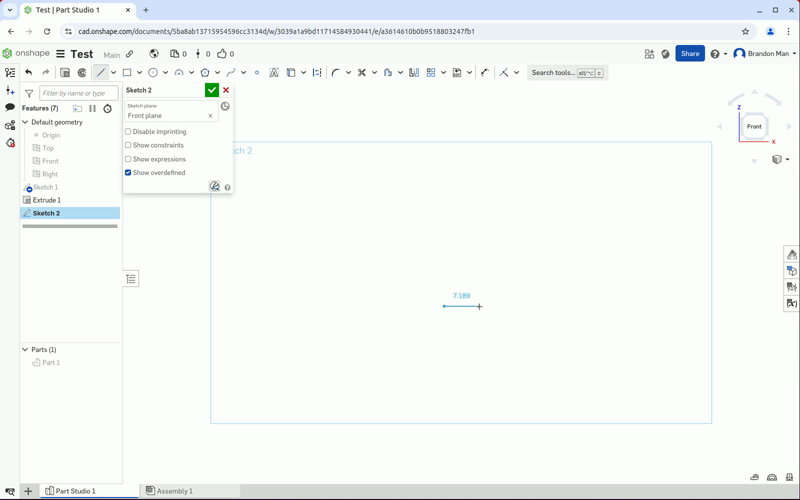
click(479, 306)
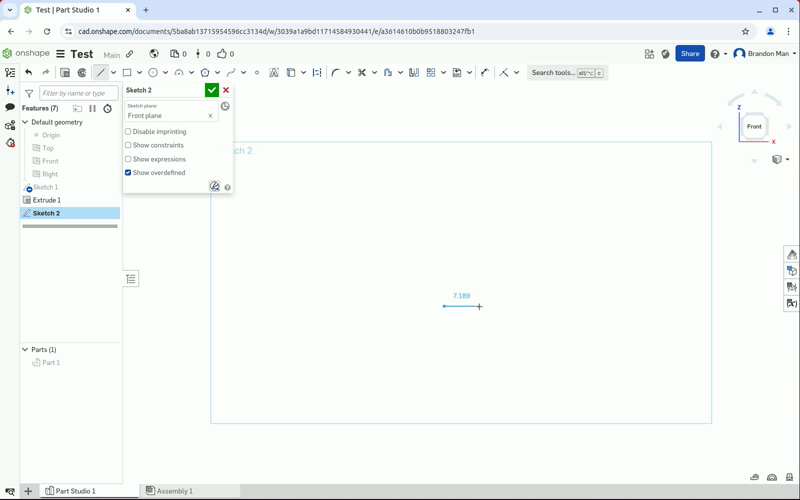
key_up(shift)
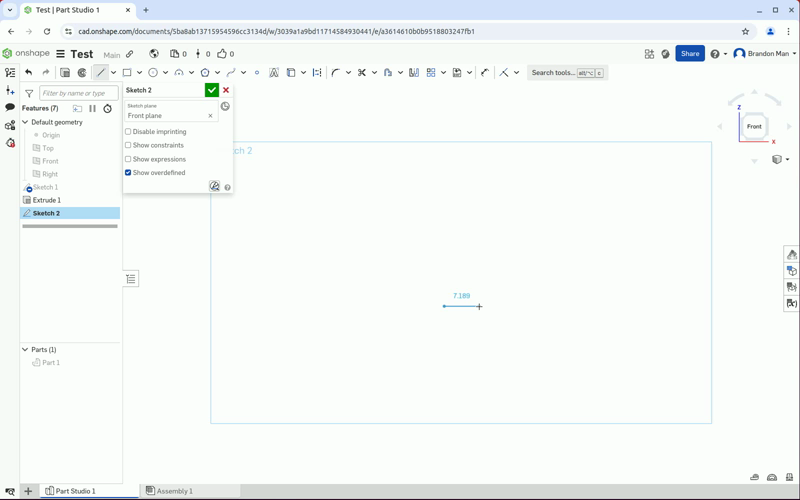
key_down(shift)
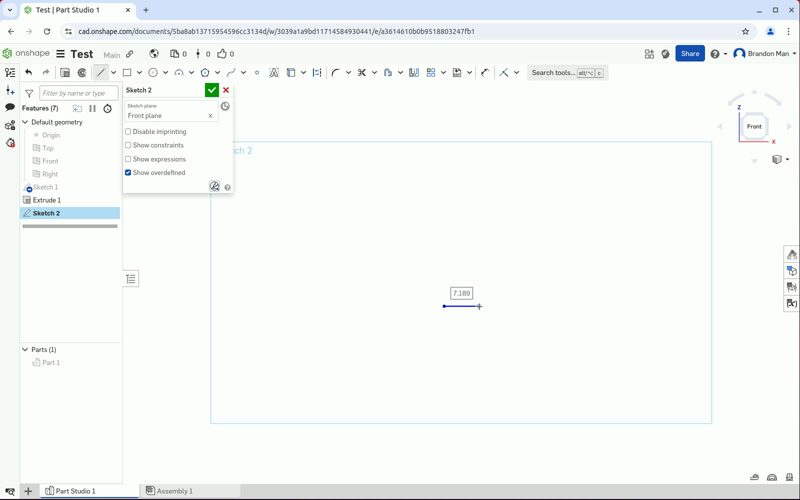
mouse_move(509, 306)
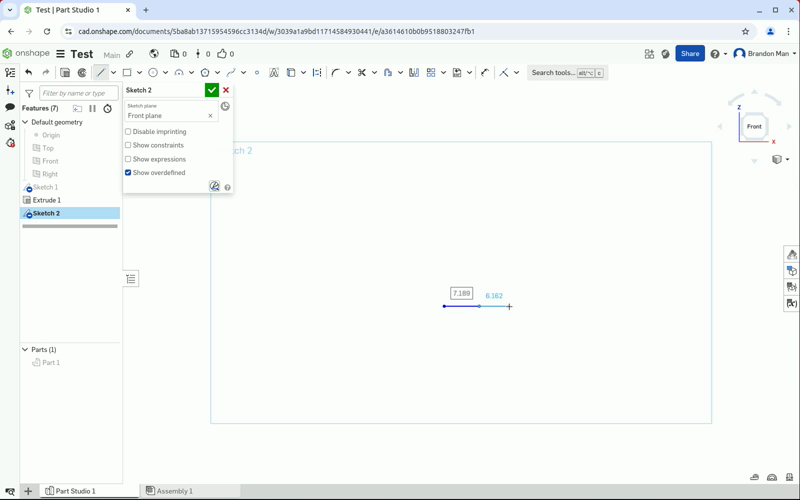
mouse_move(479, 275)
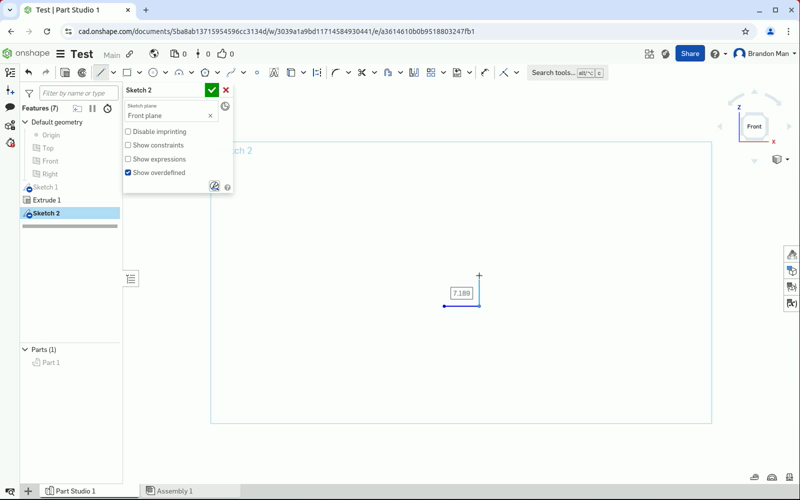
click(479, 275)
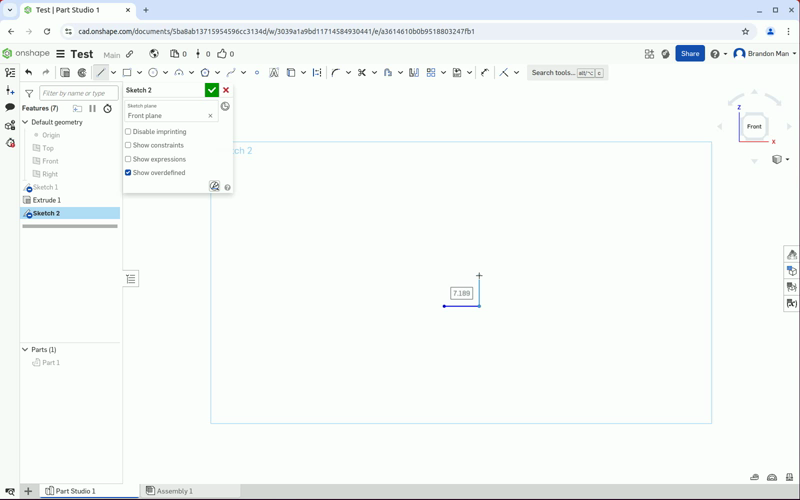
key_up(shift)
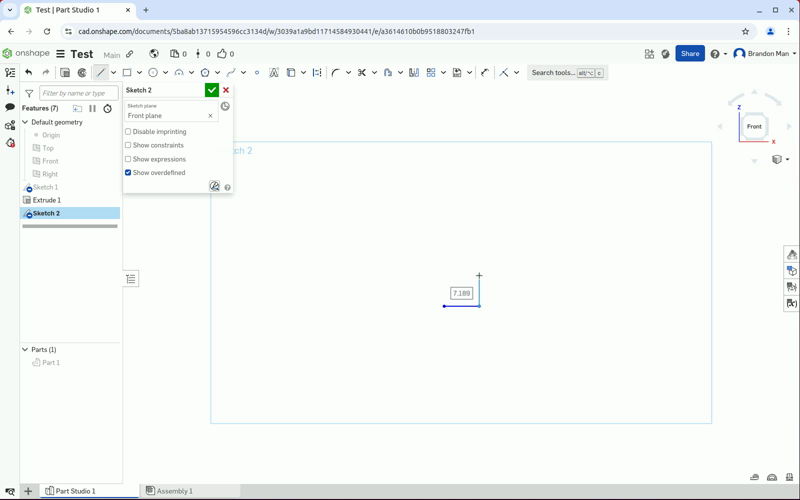
key_down(shift)
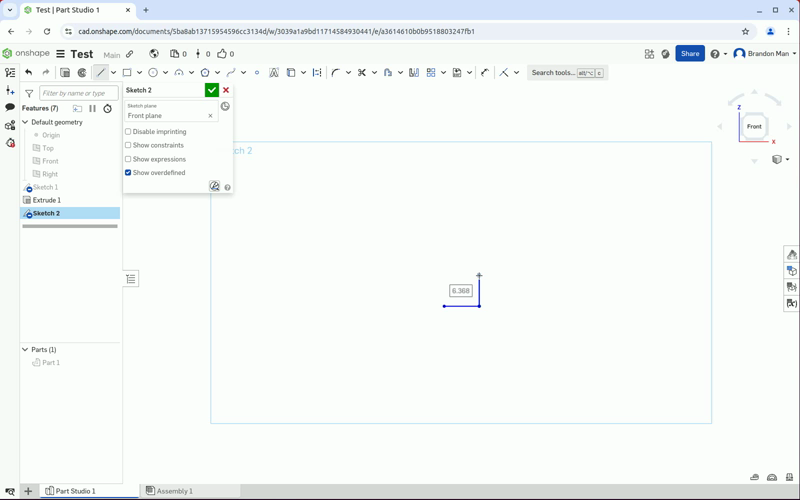
mouse_move(509, 275)
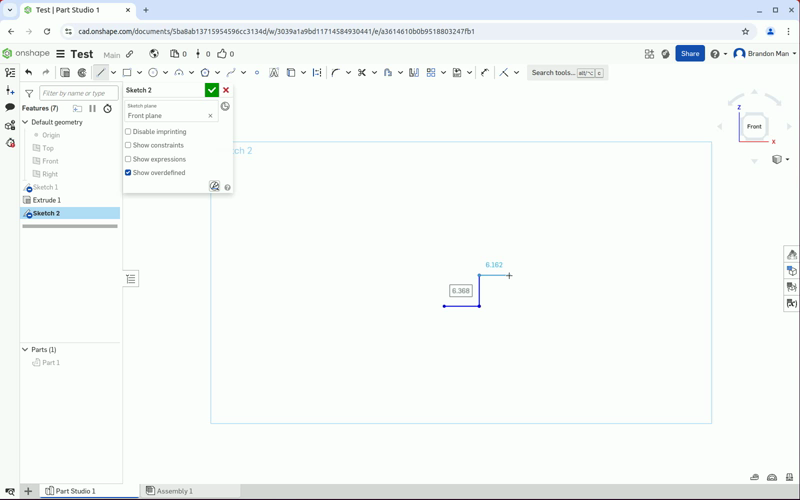
mouse_move(444, 275)
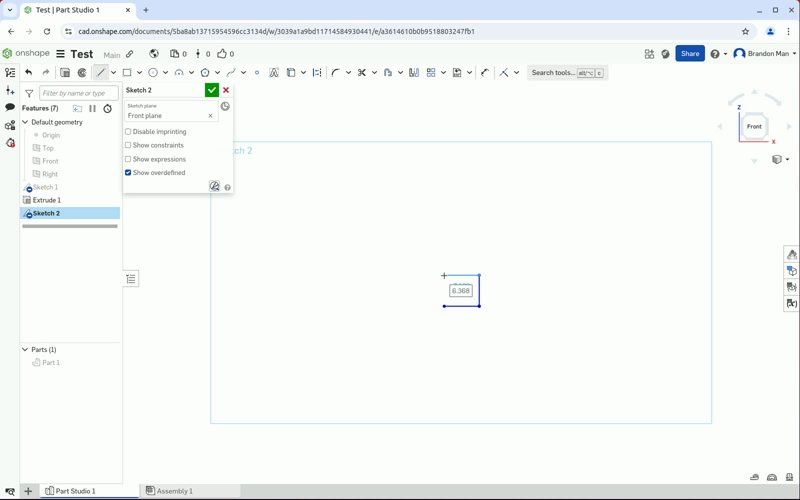
click(444, 275)
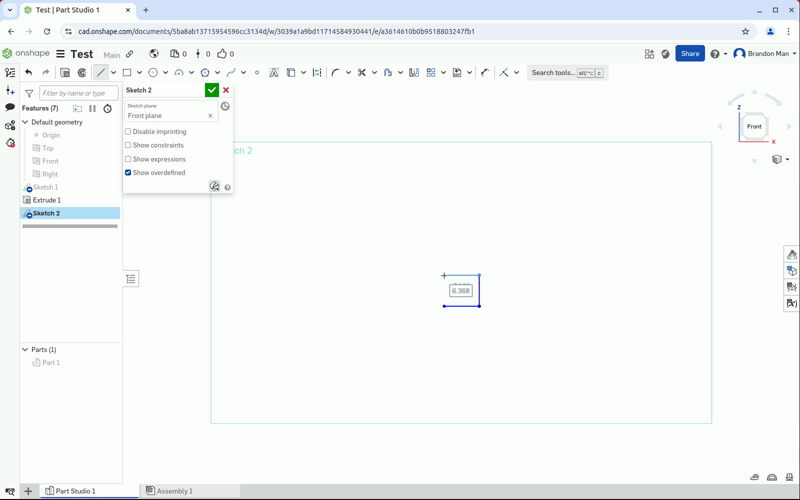
key_up(shift)
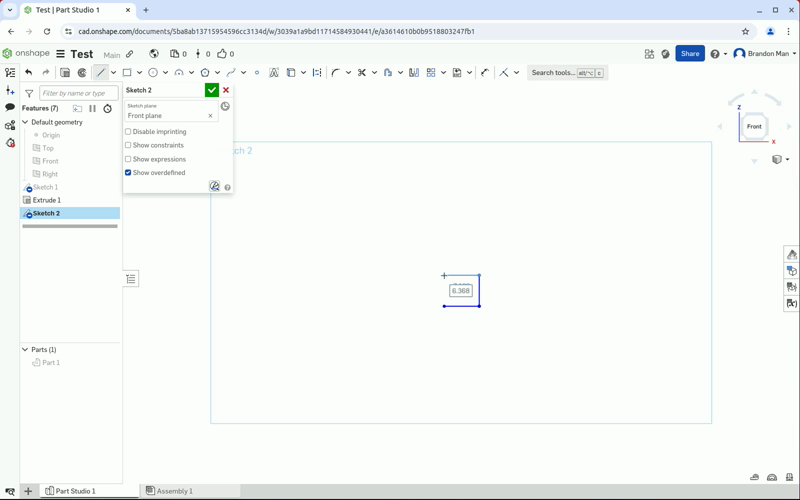
mouse_move(474, 275)
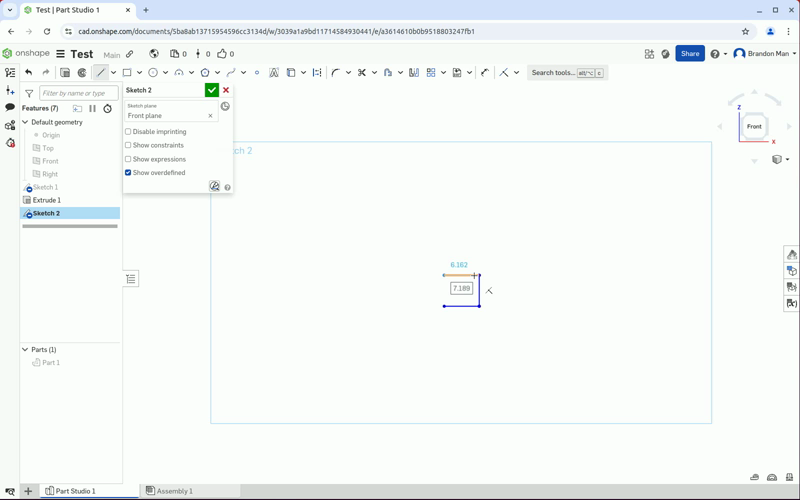
key_down(shift)
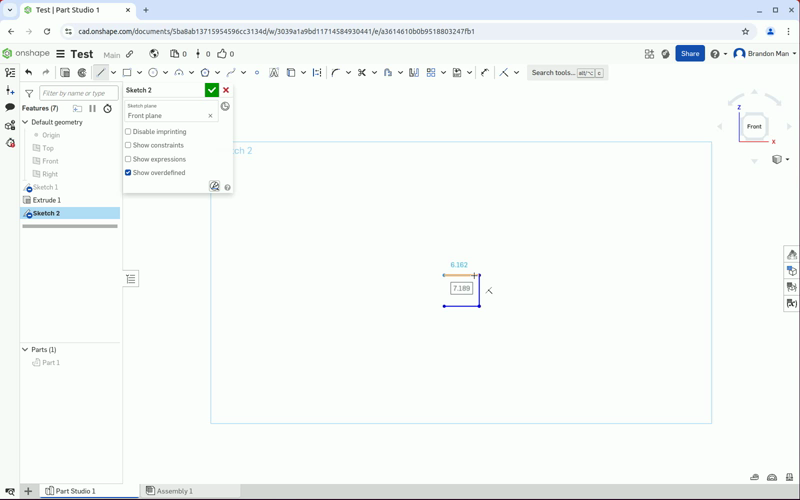
mouse_move(444, 306)
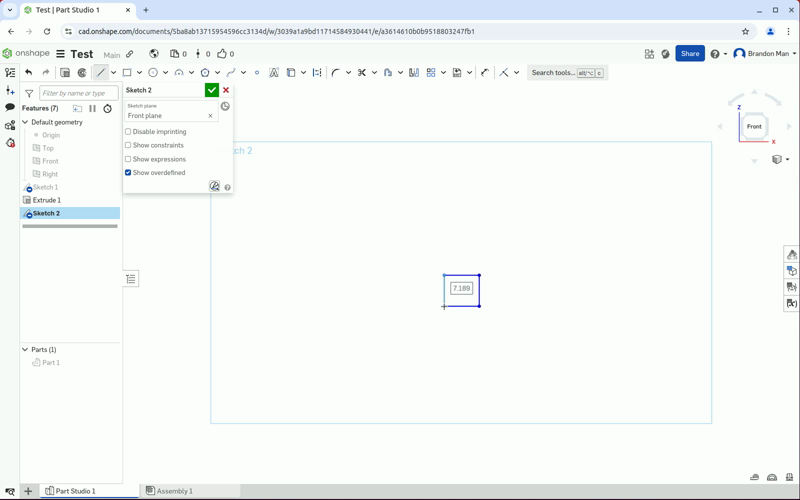
key_up(shift)
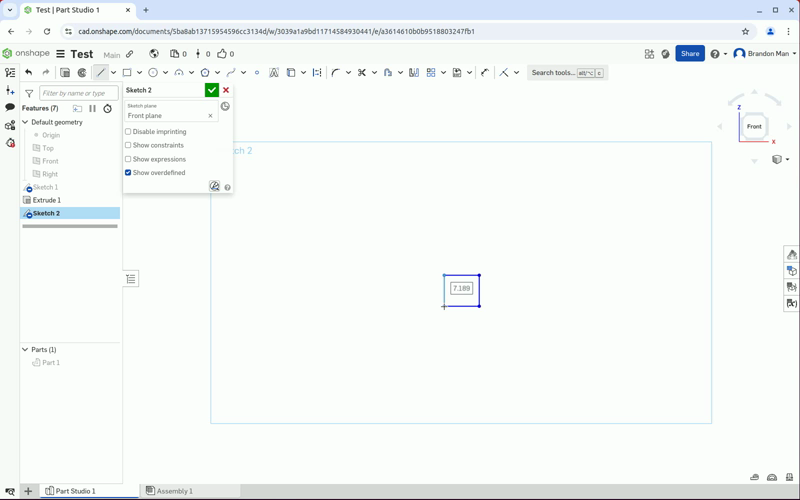
click(444, 306)
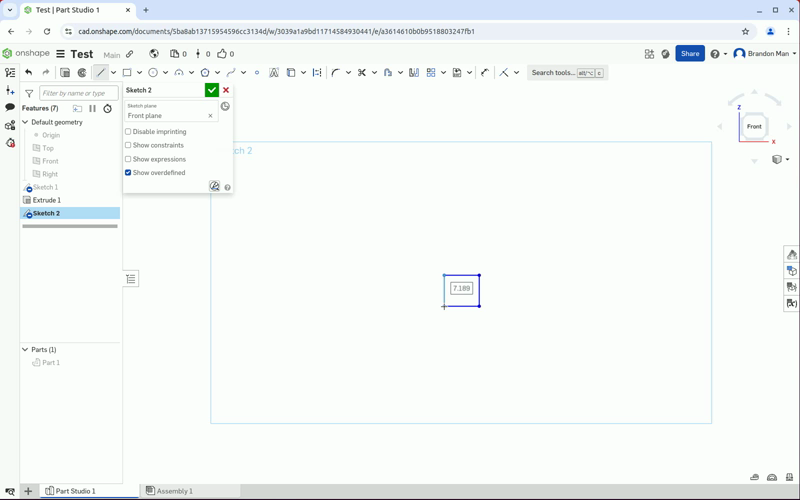
key(esc)
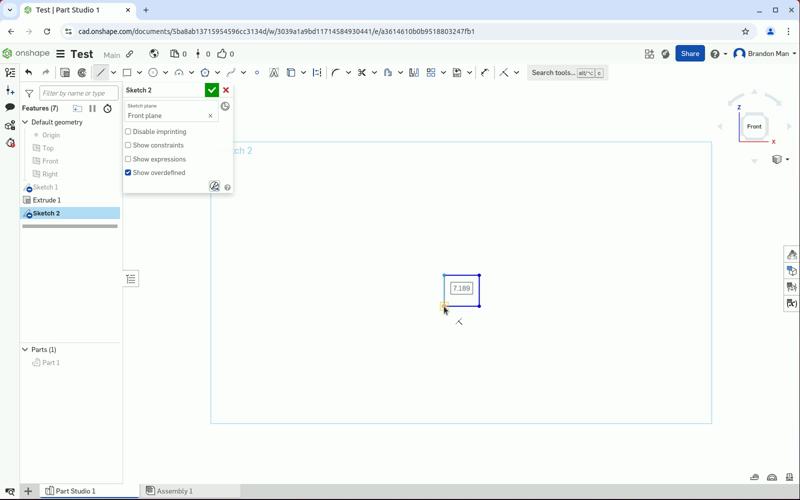
mouse_move(448, 283)
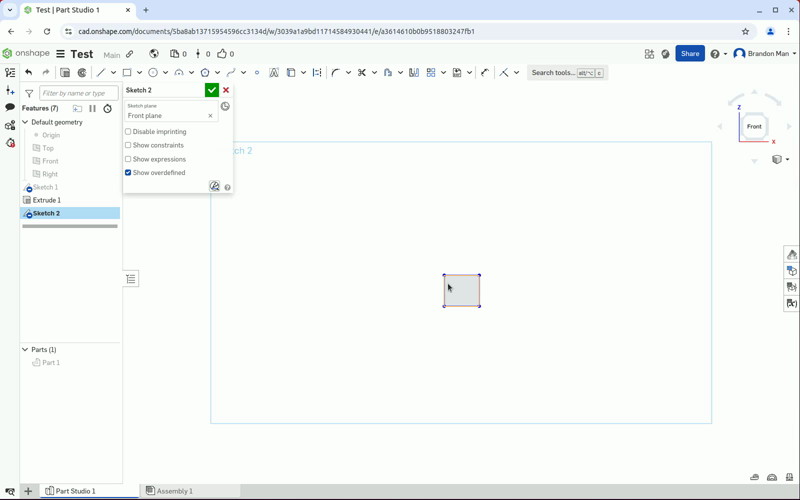
scroll(6)
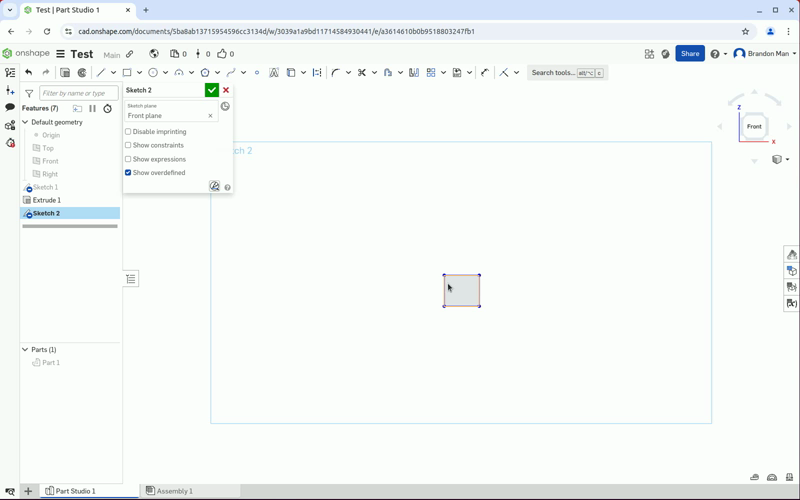
scroll(6)
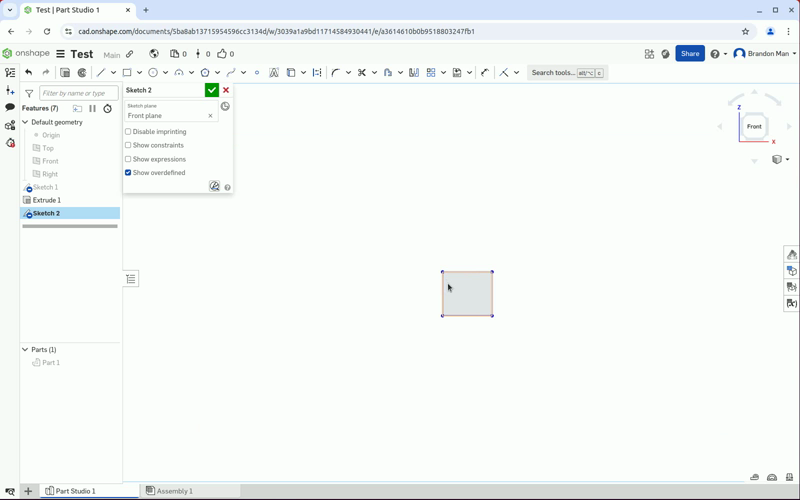
scroll(6)
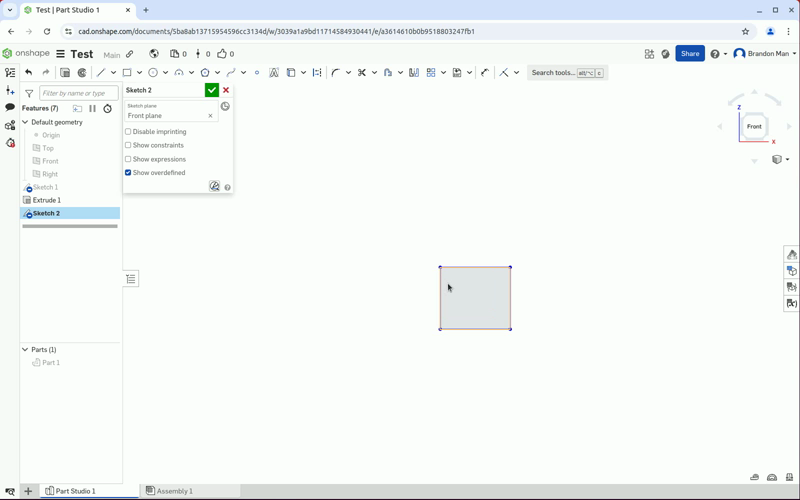
scroll(6)
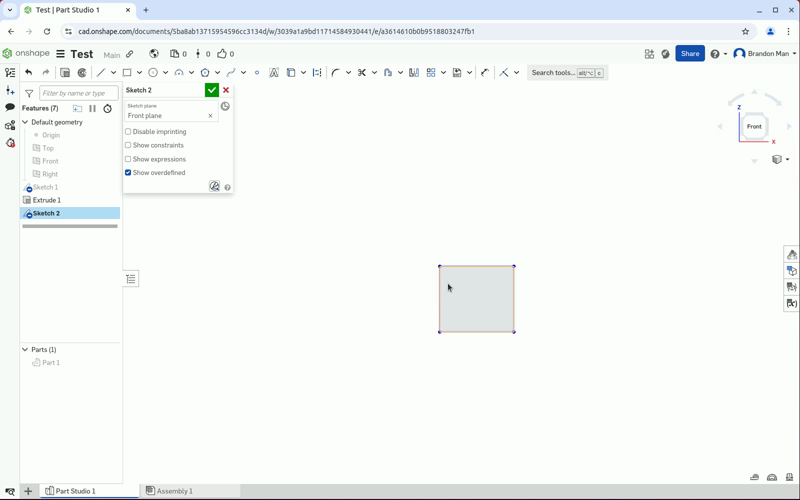
scroll(6)
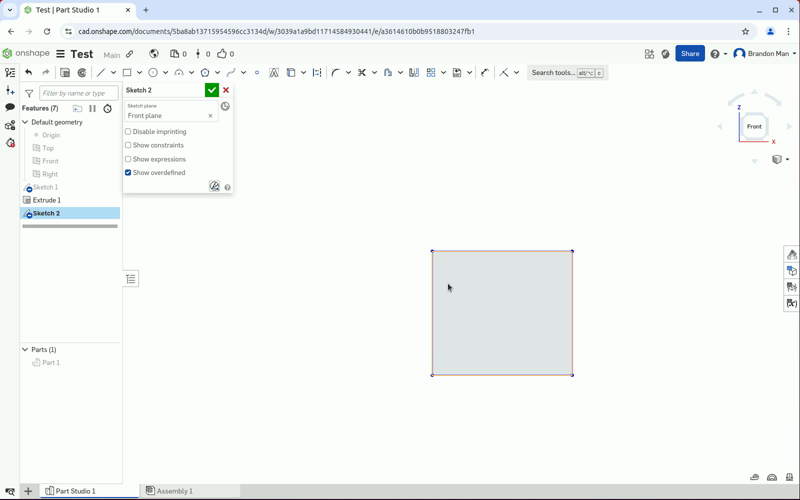
scroll(6)
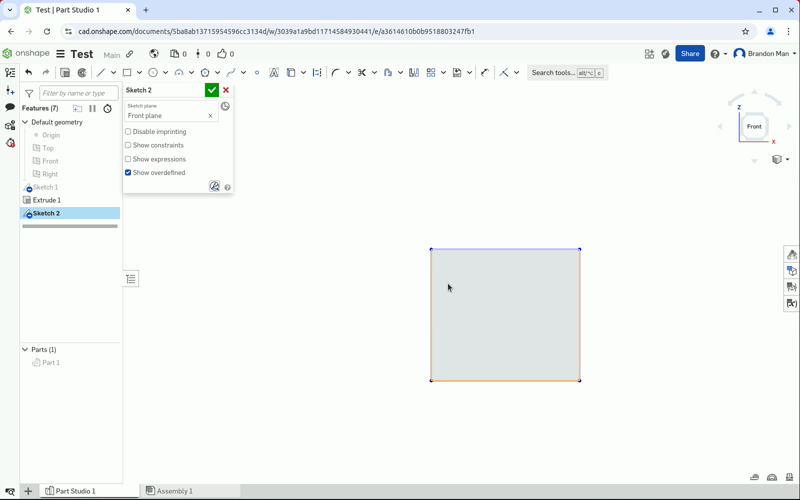
scroll(6)
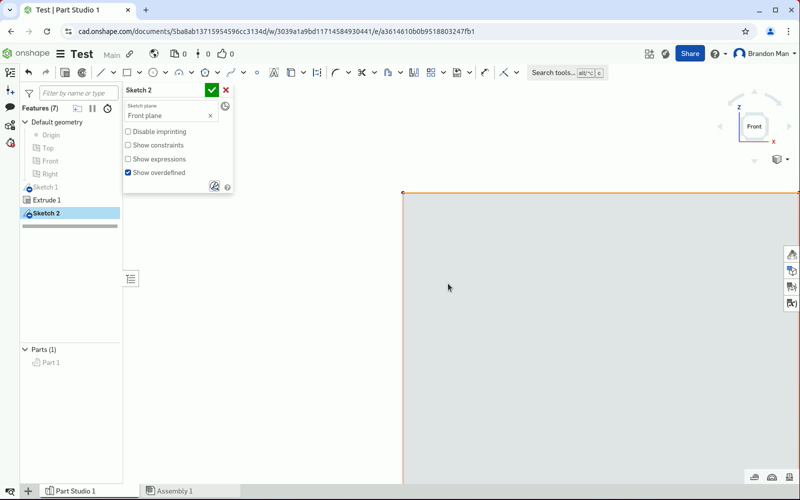
click(448, 283)
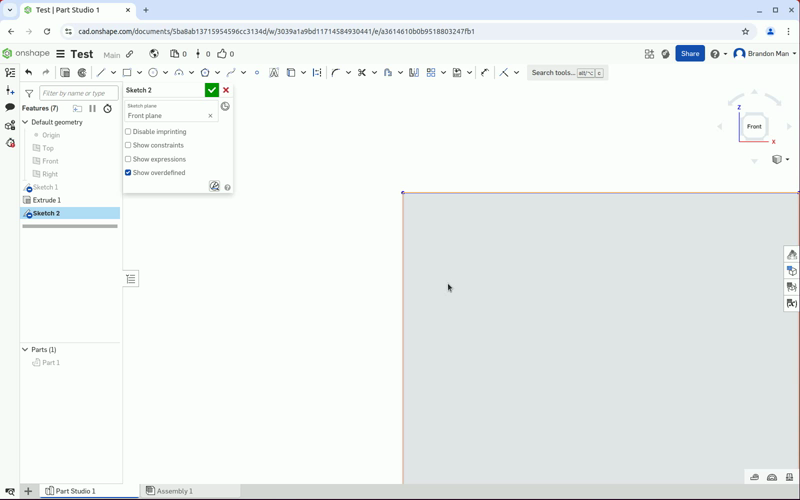
scroll(-6)
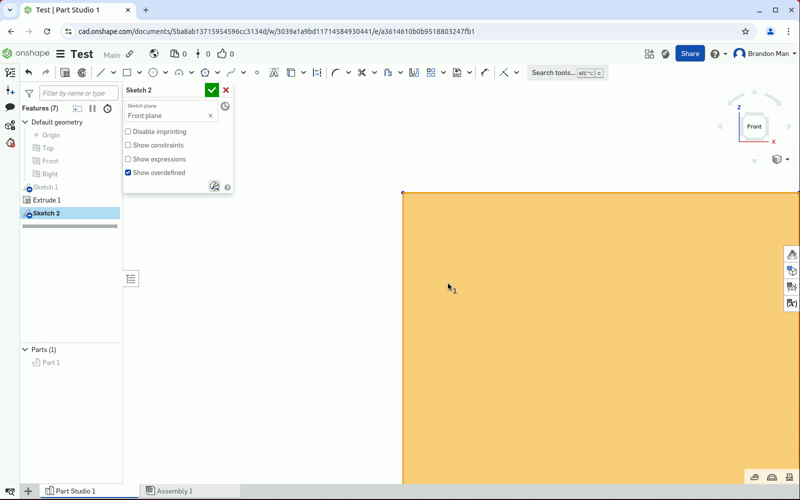
scroll(-6)
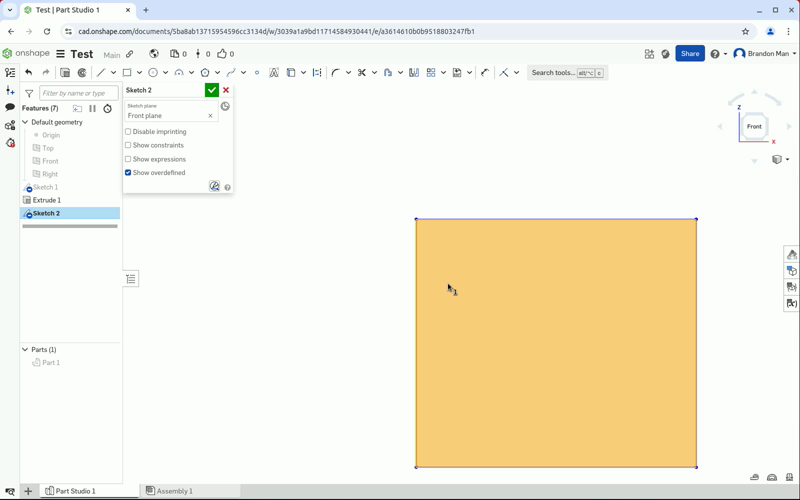
scroll(-6)
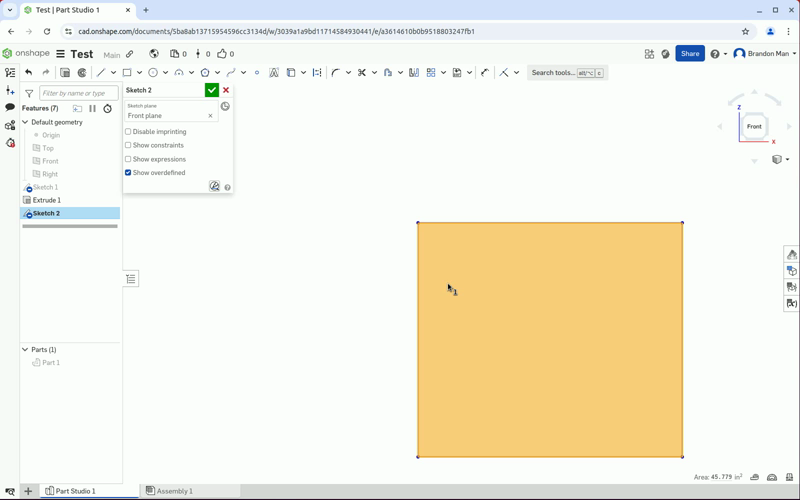
scroll(-6)
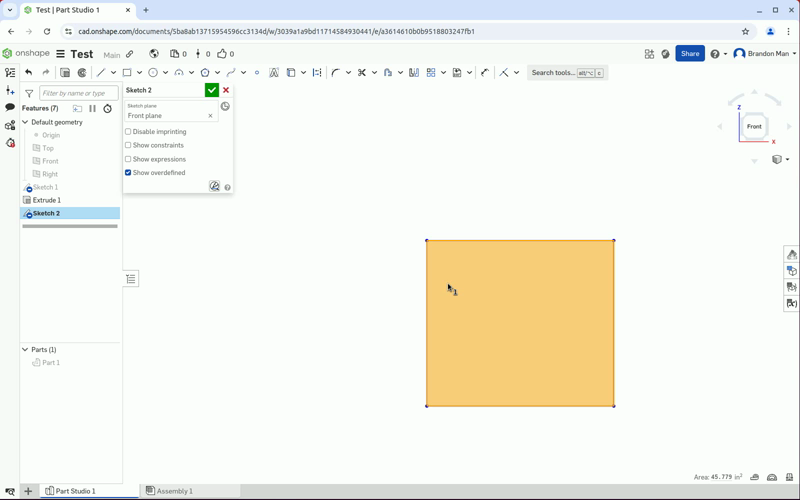
scroll(-6)
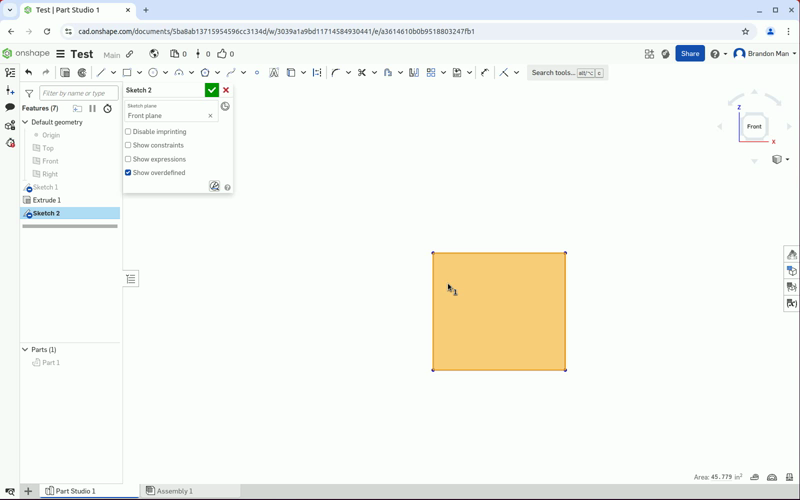
scroll(-6)
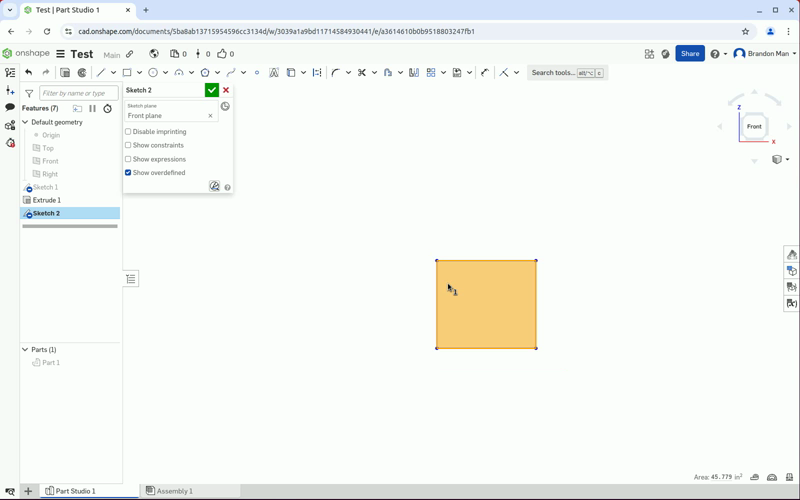
scroll(-6)
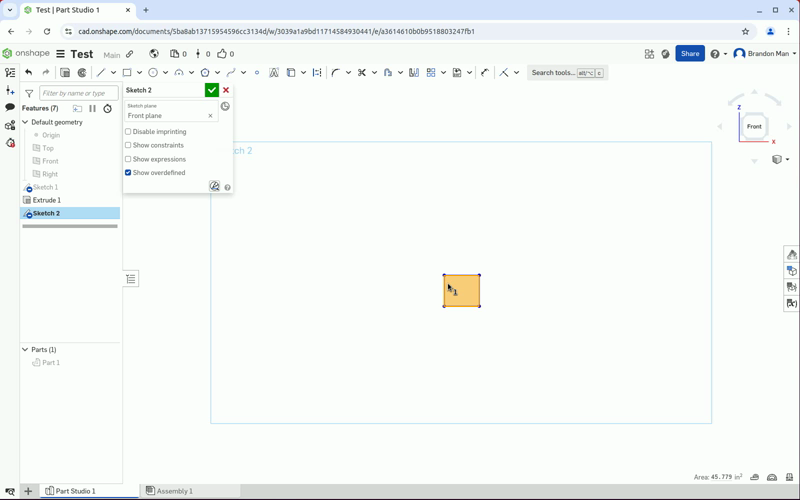
mouse_move(73, 352)
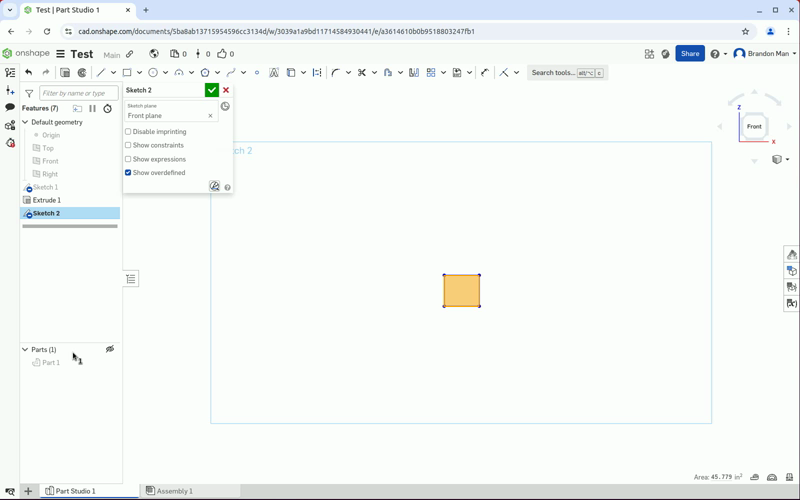
key(shift+y)
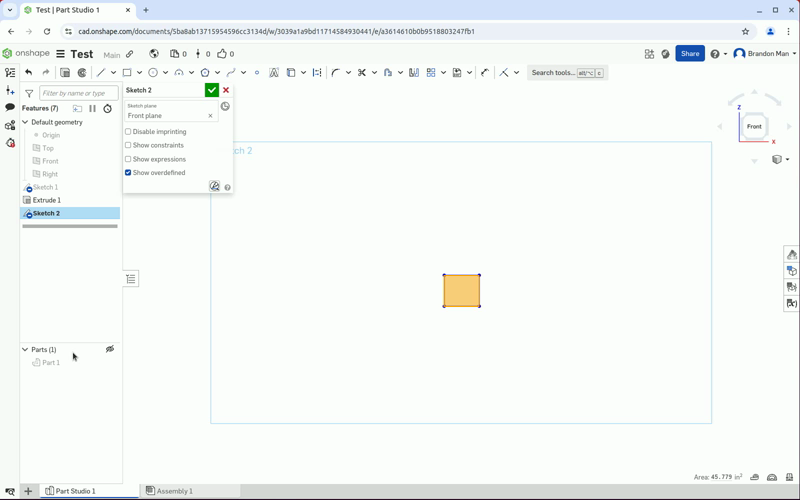
key(shift+e)
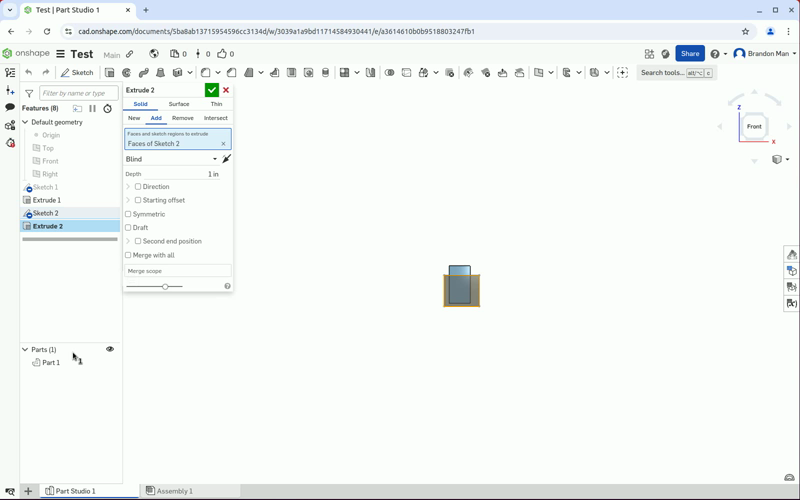
mouse_move(143, 106)
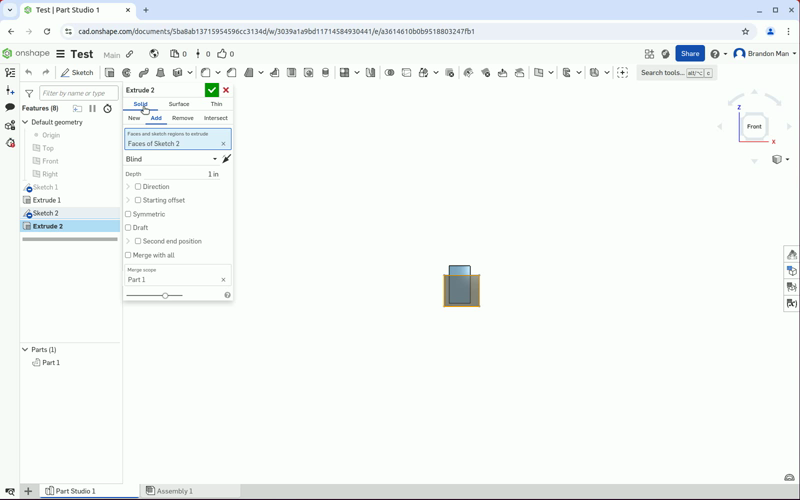
click(143, 106)
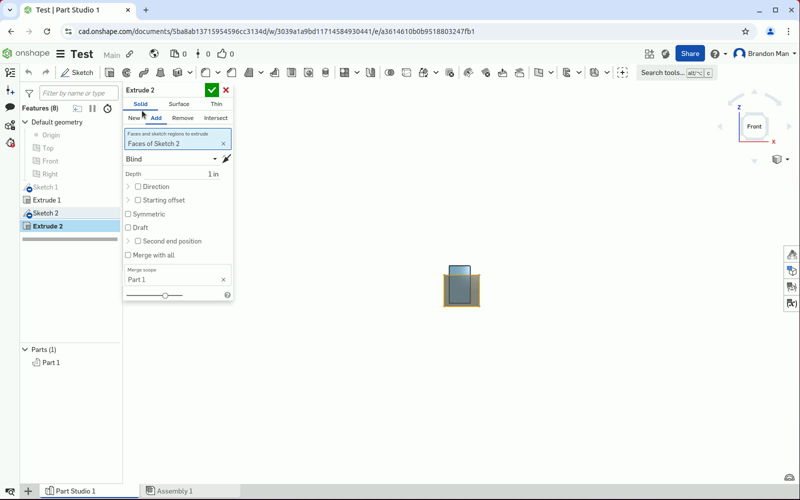
mouse_move(137, 120)
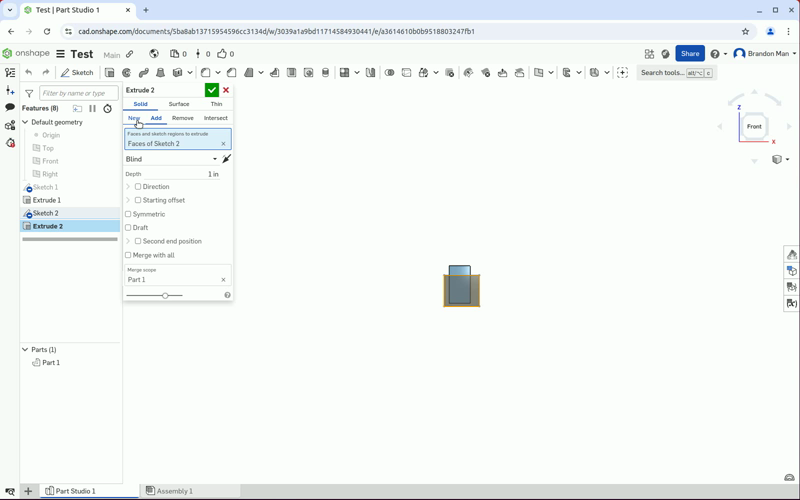
click(137, 120)
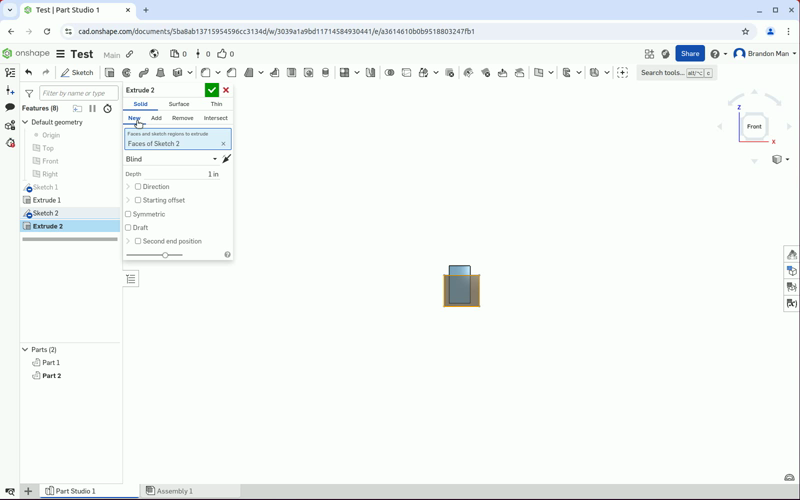
key(tab, 4)
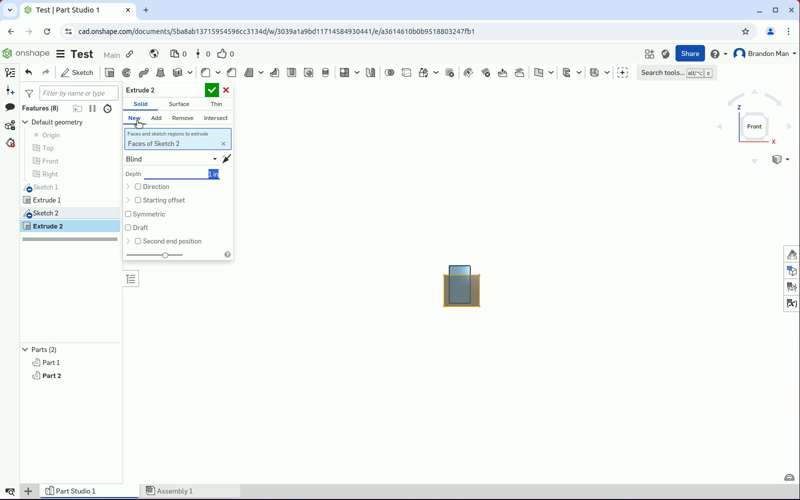
text(3.611)
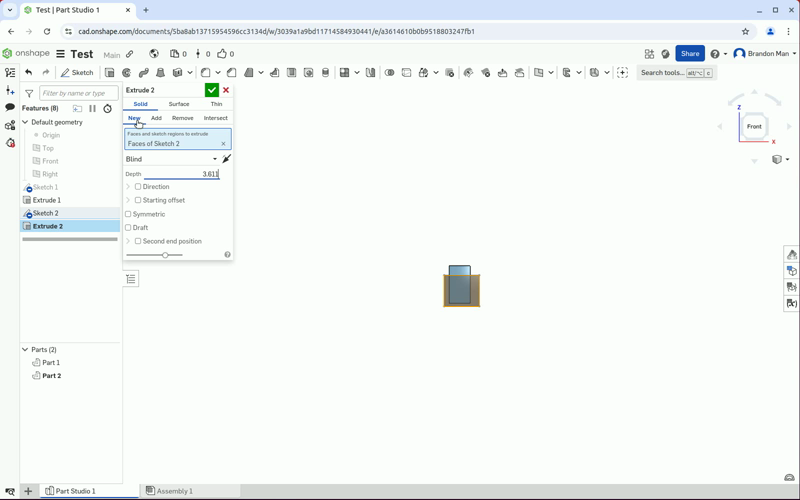
key(enter)
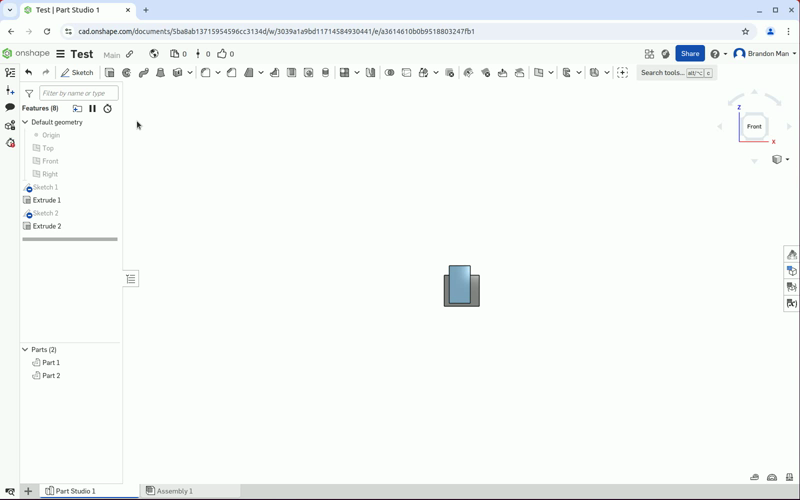
key(shift+h)
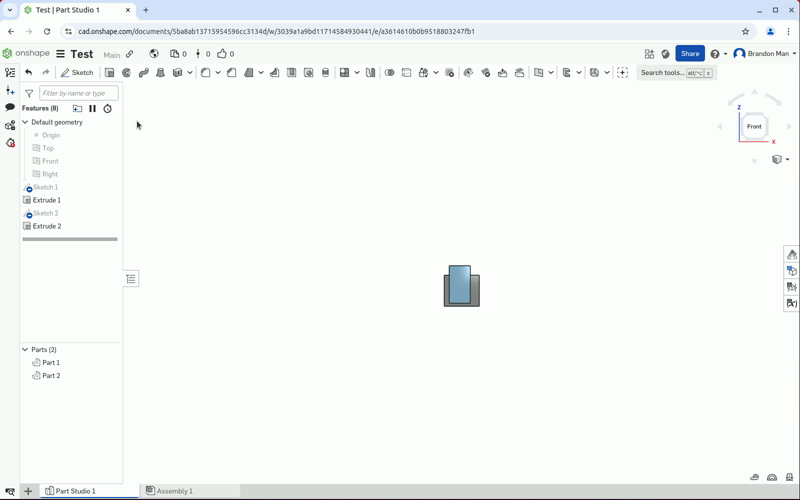
key(shift+h)
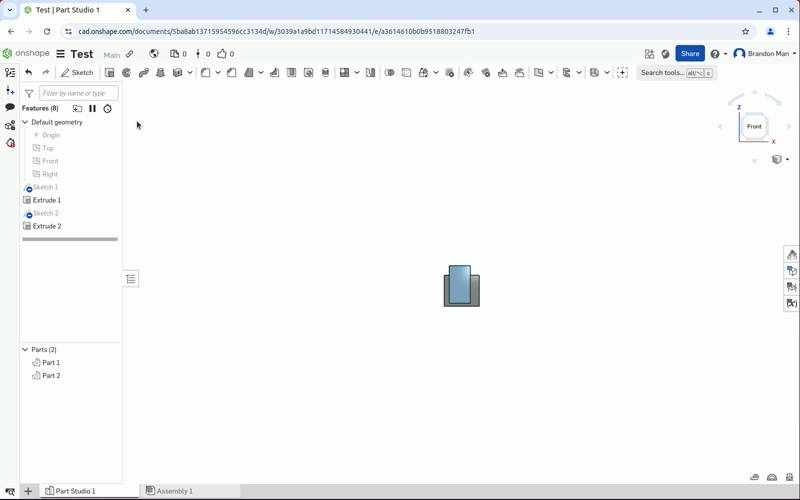
mouse_move(73, 189)
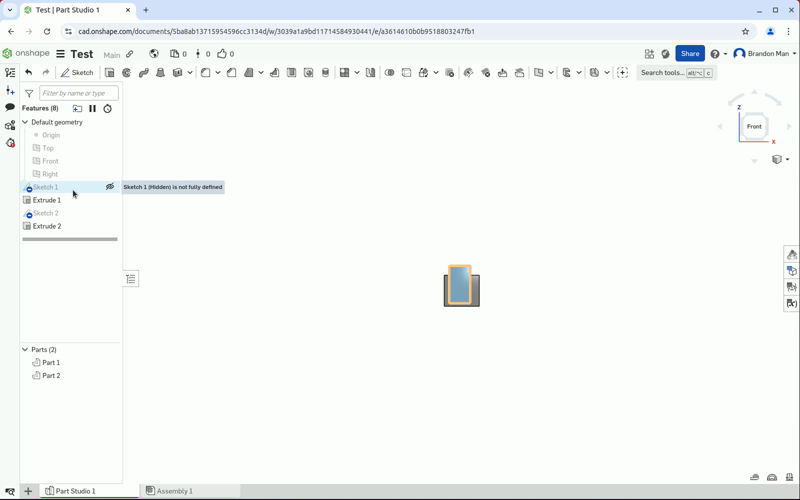
click(73, 189)
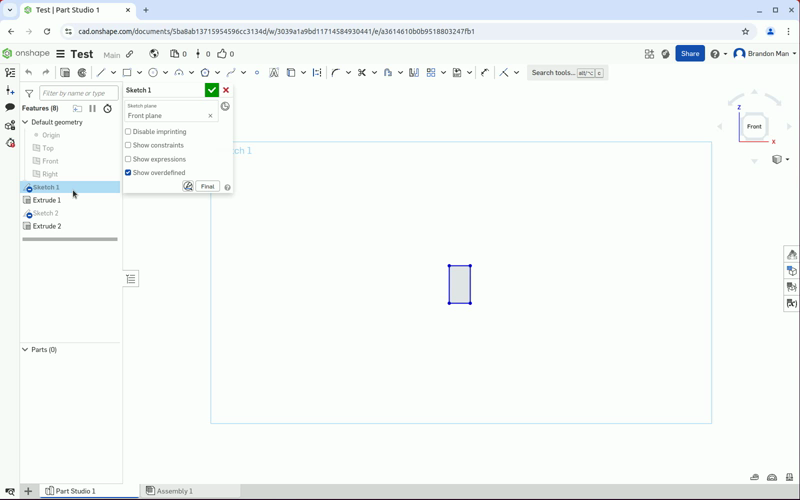
mouse_move(229, 92)
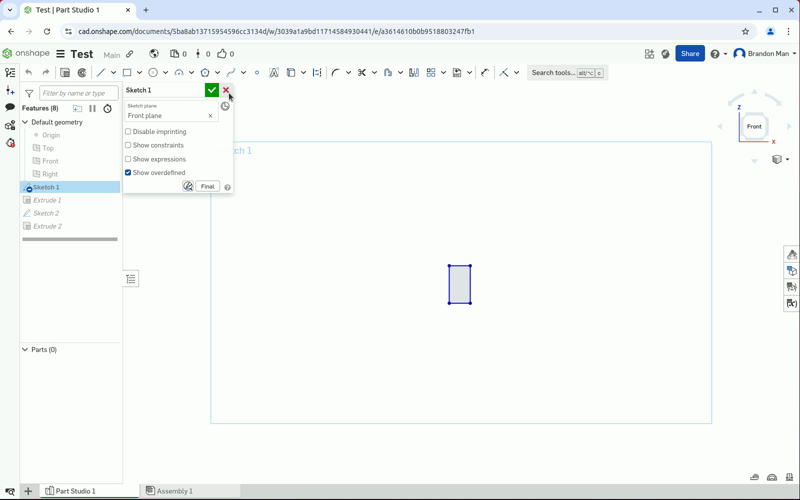
click(229, 92)
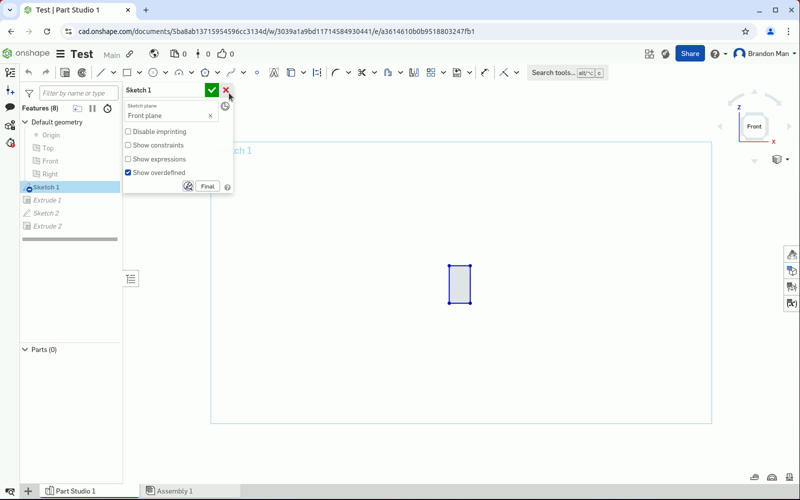
key(shift+s)
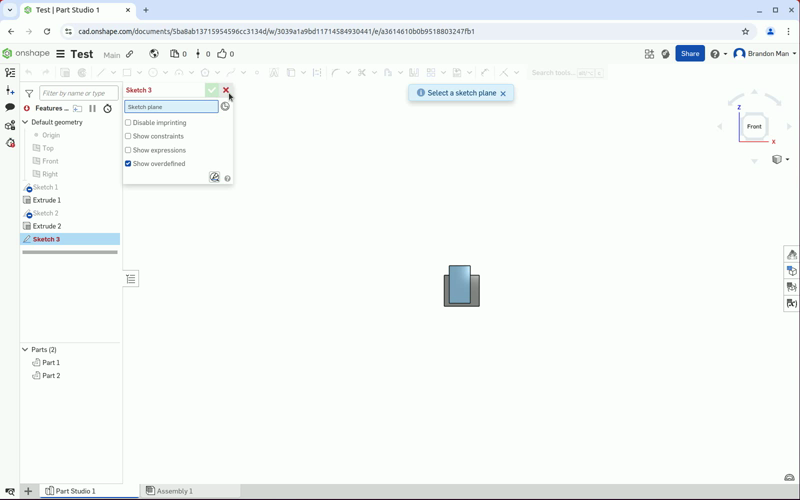
mouse_move(73, 163)
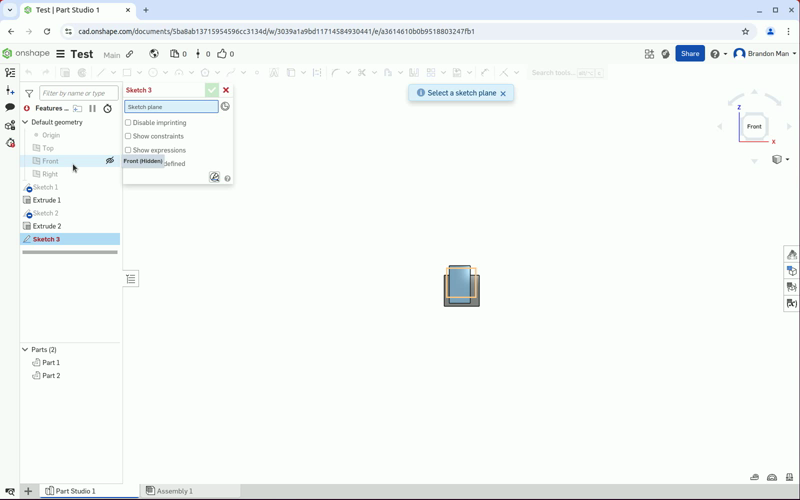
click(73, 163)
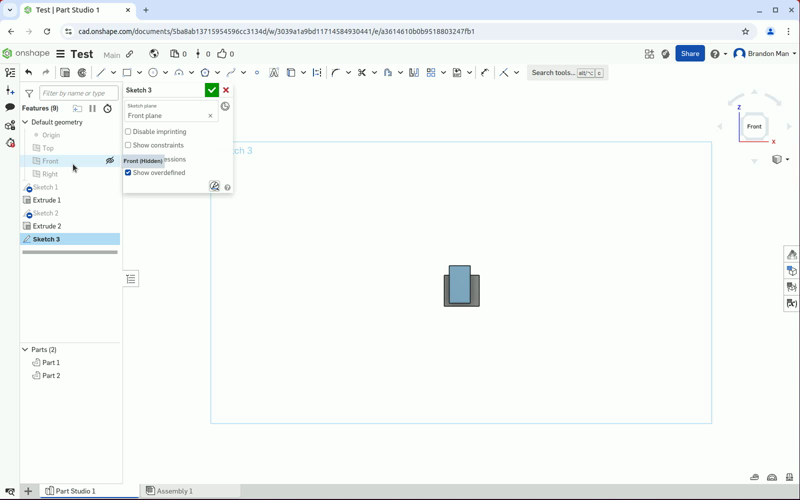
mouse_move(73, 352)
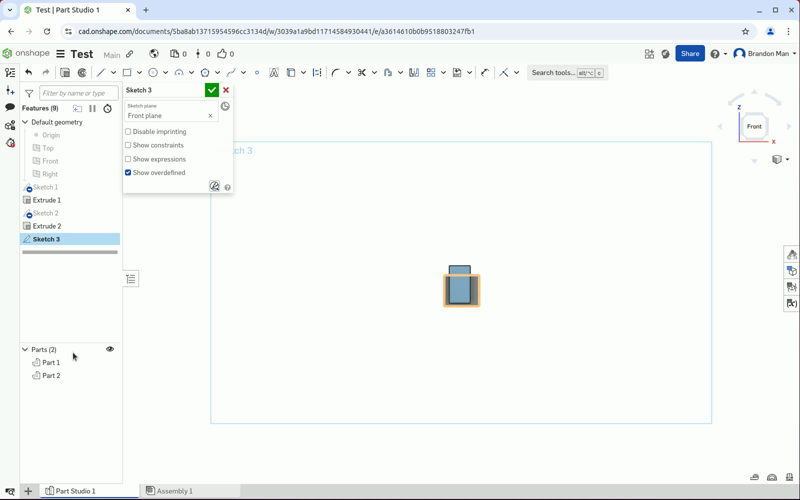
key(y)
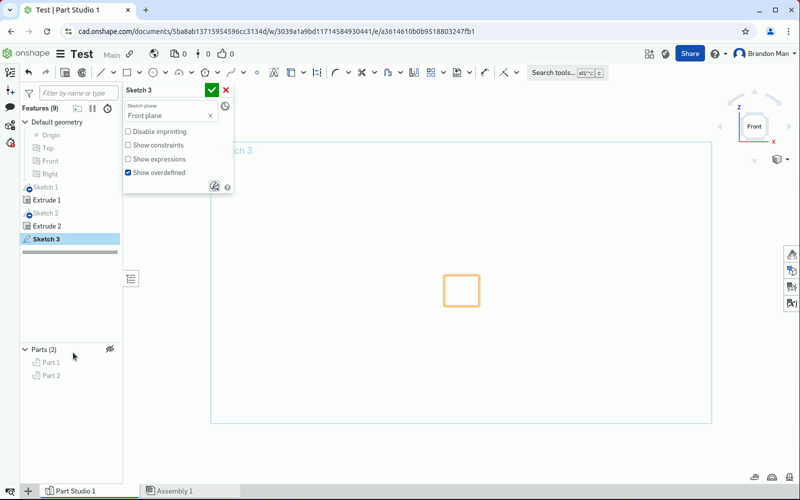
key(c)
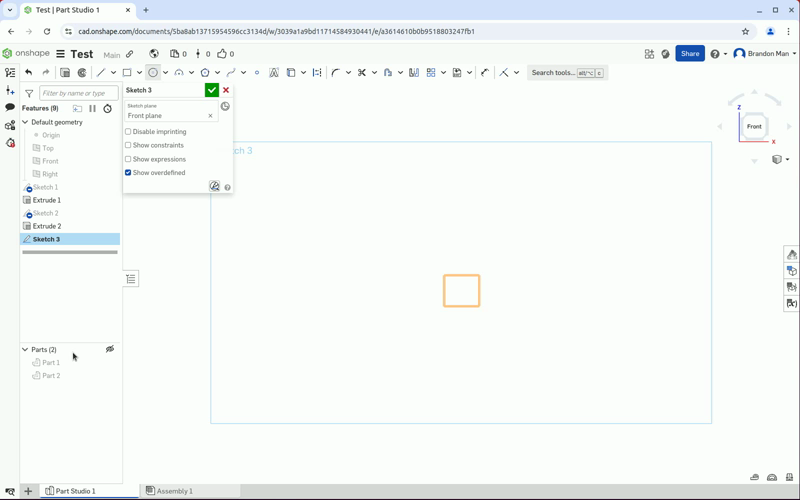
key_down(shift)
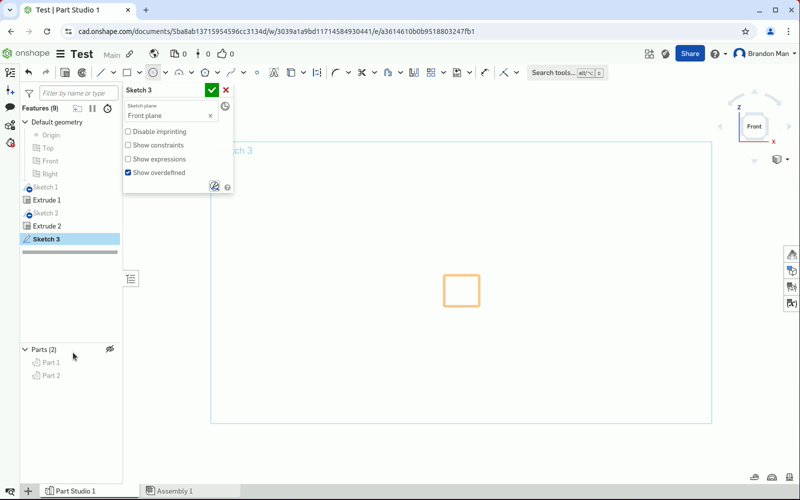
mouse_move(461, 282)
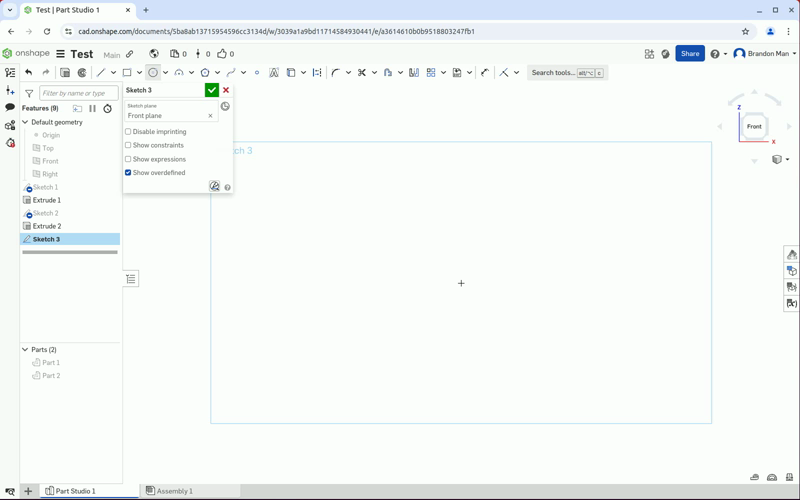
click(461, 282)
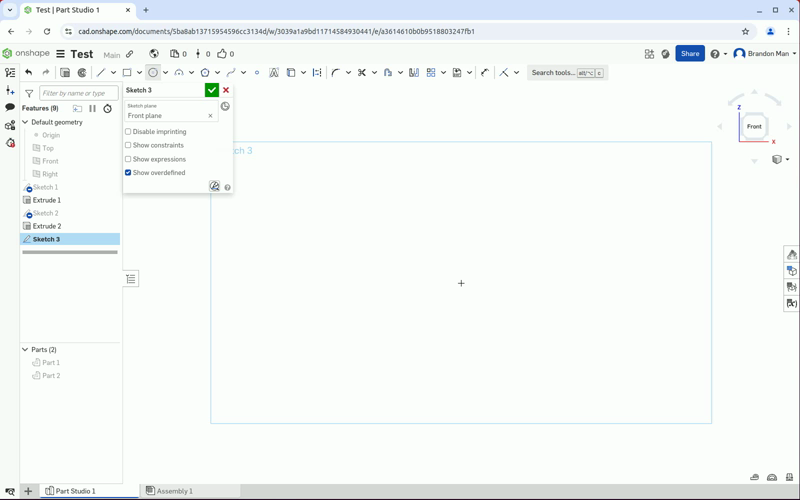
key_up(shift)
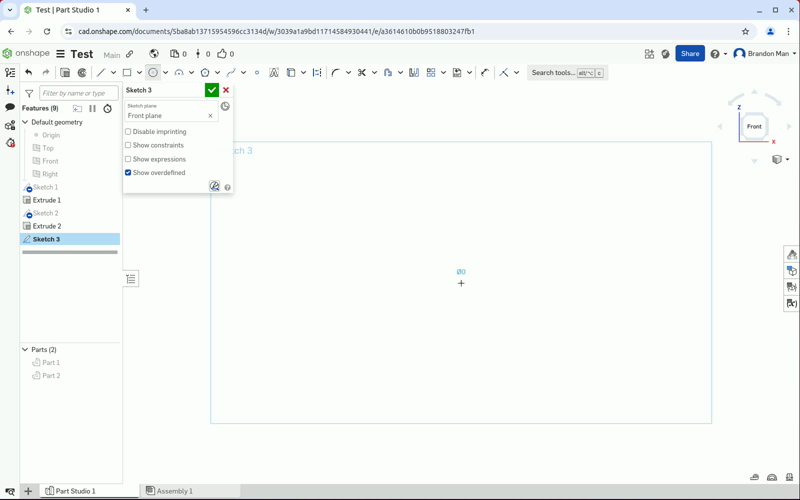
mouse_move(470, 282)
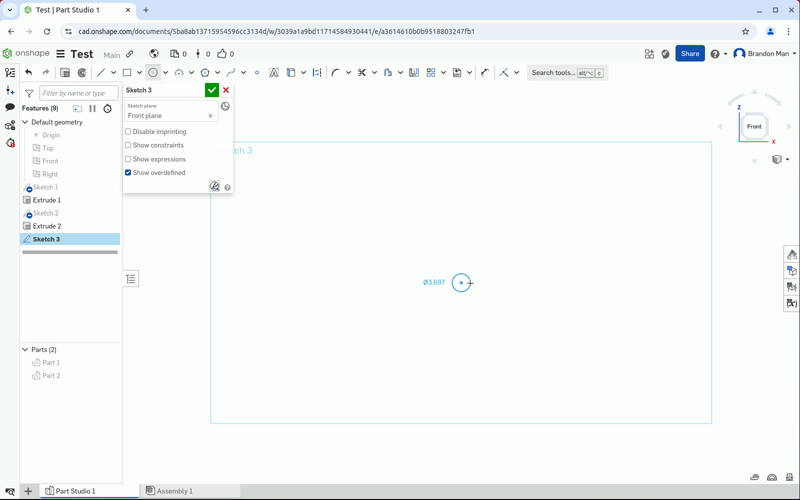
click(470, 282)
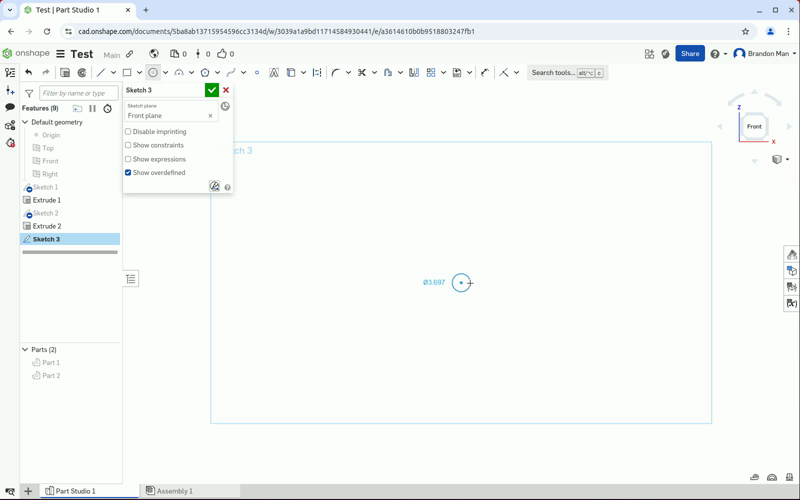
key(esc)
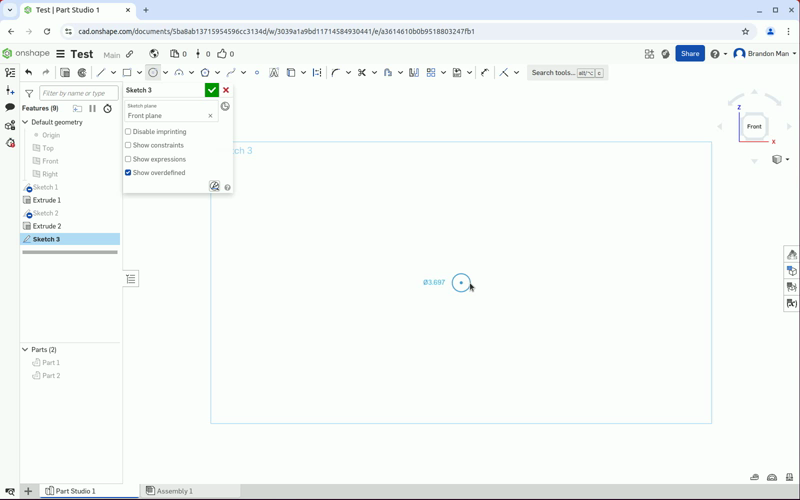
mouse_move(467, 280)
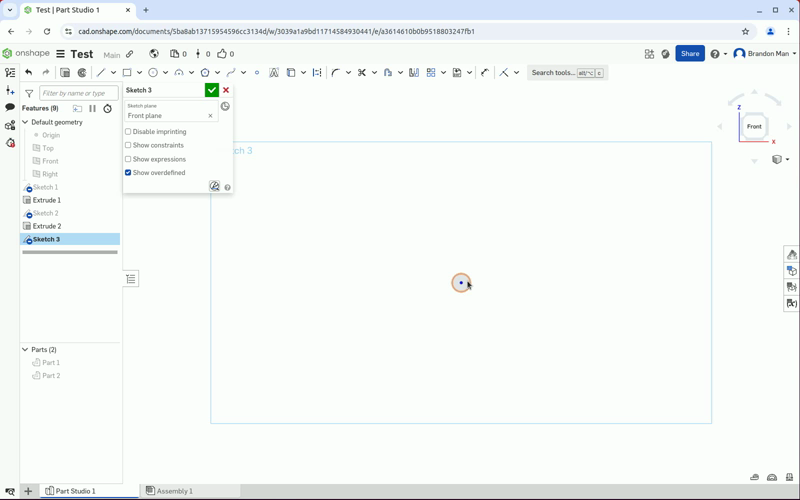
scroll(6)
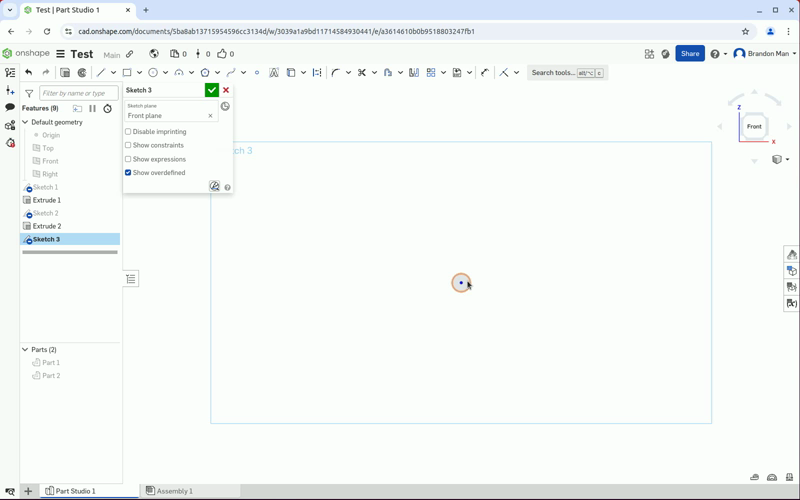
scroll(6)
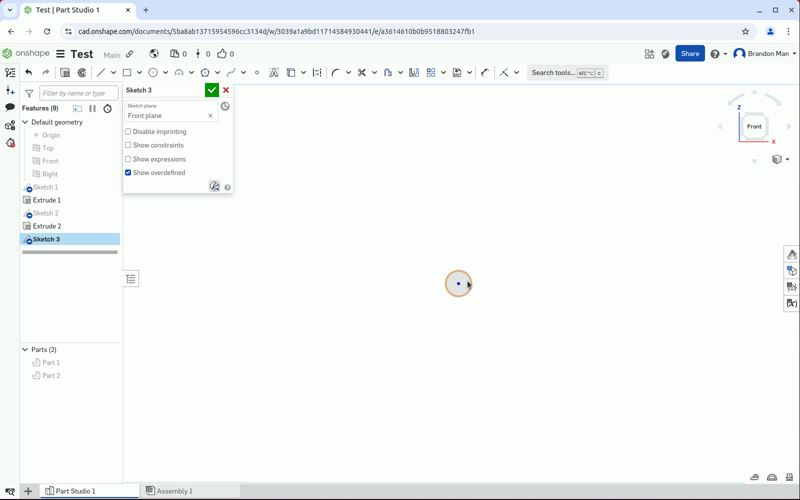
scroll(6)
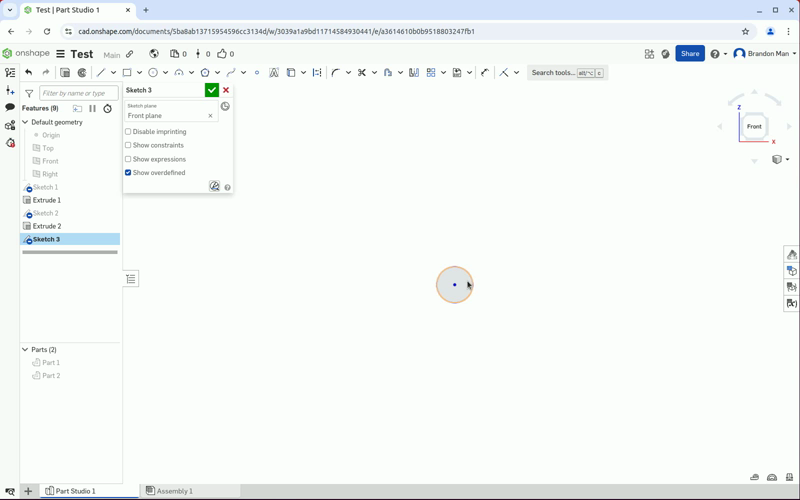
scroll(6)
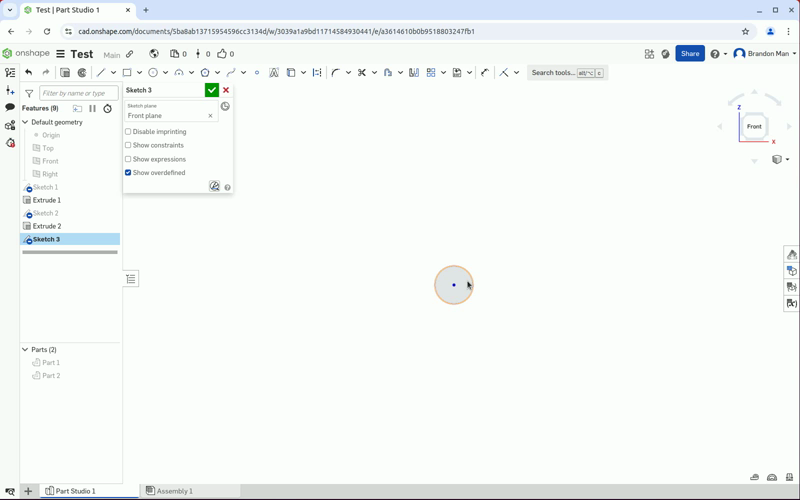
scroll(6)
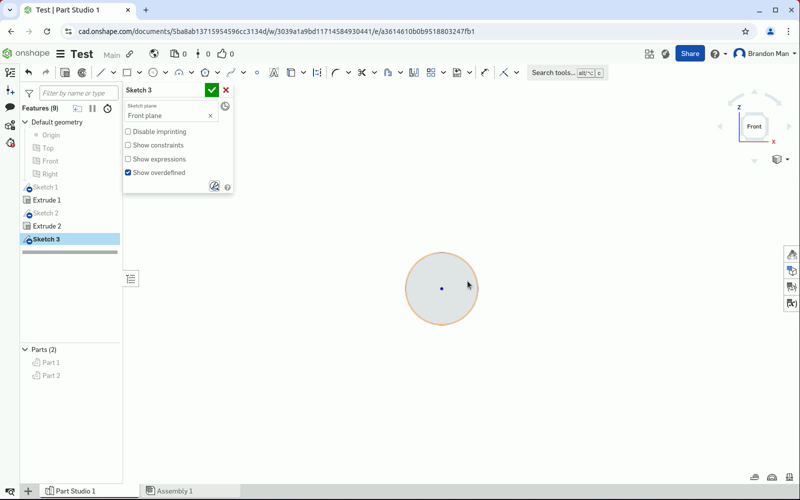
scroll(6)
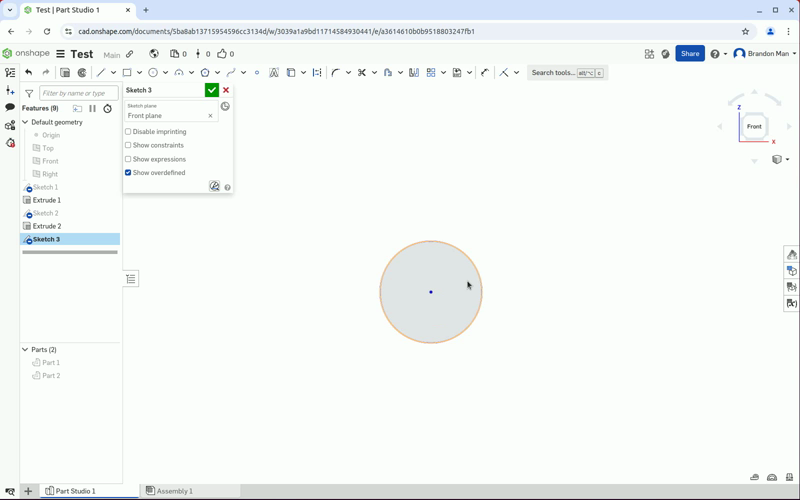
scroll(6)
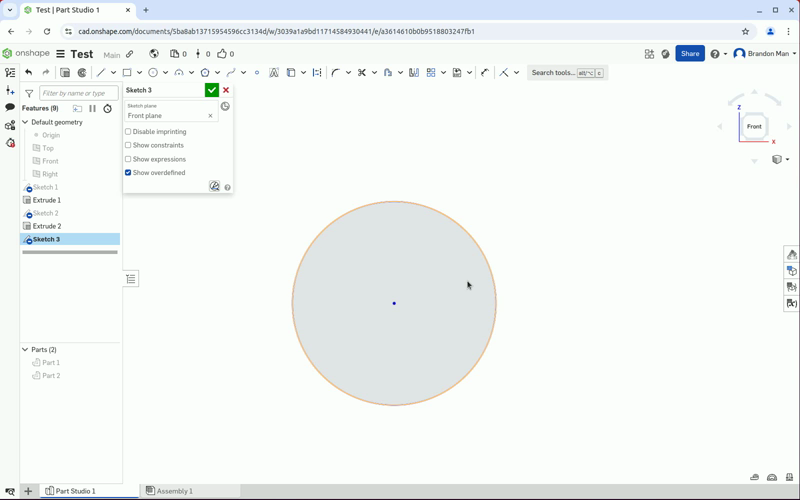
click(467, 280)
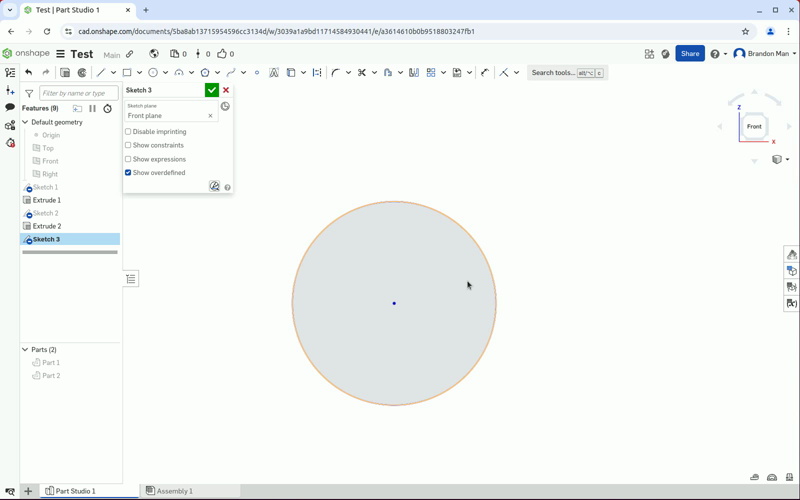
scroll(-6)
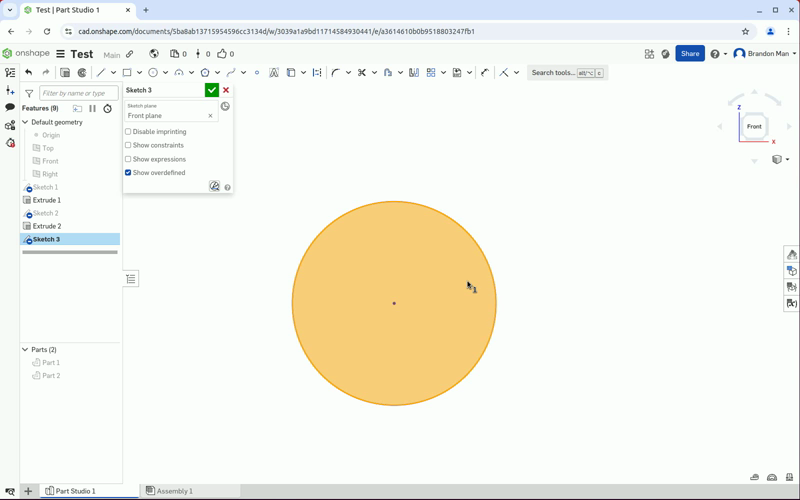
scroll(-6)
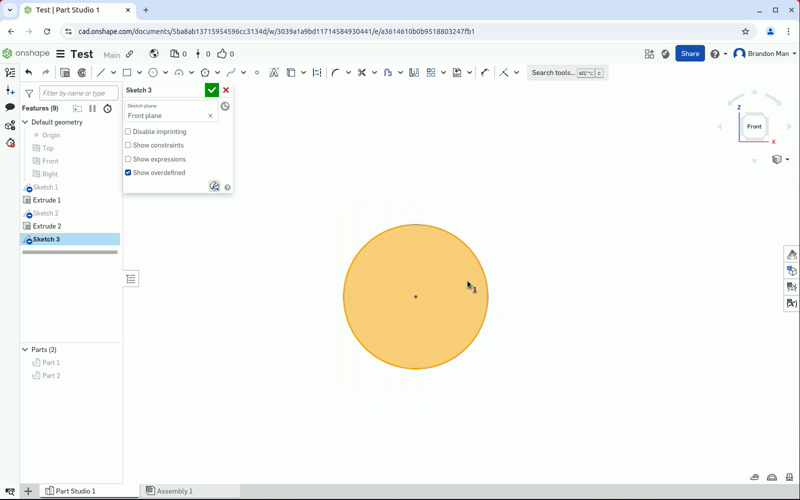
scroll(-6)
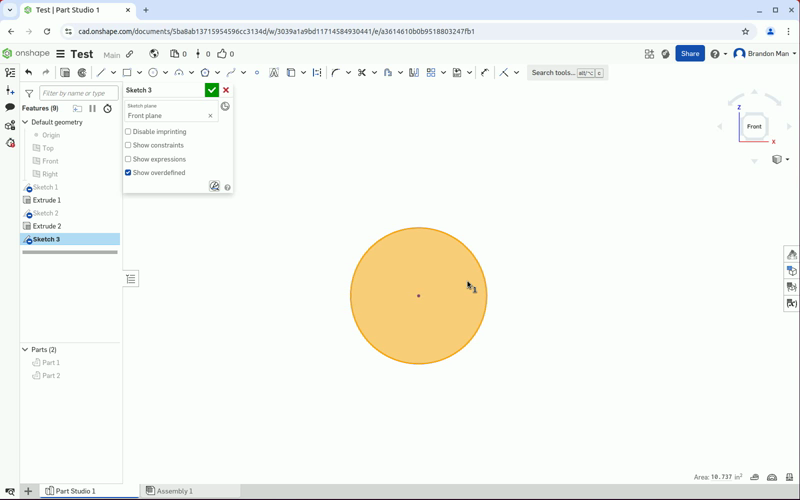
scroll(-6)
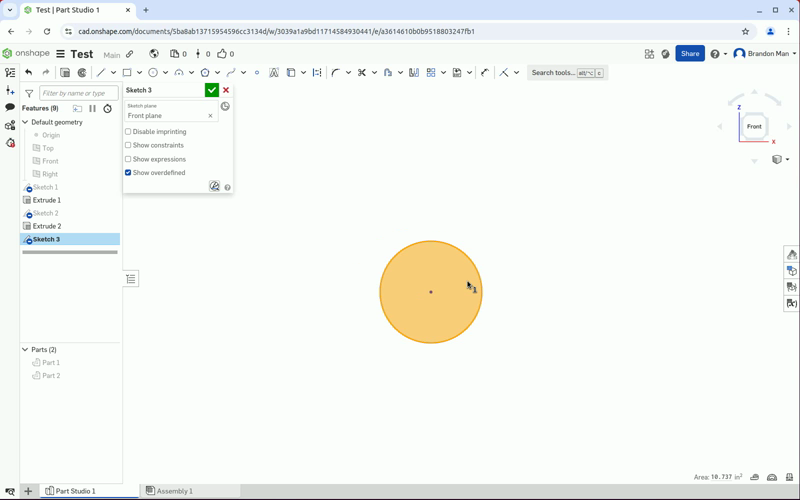
scroll(-6)
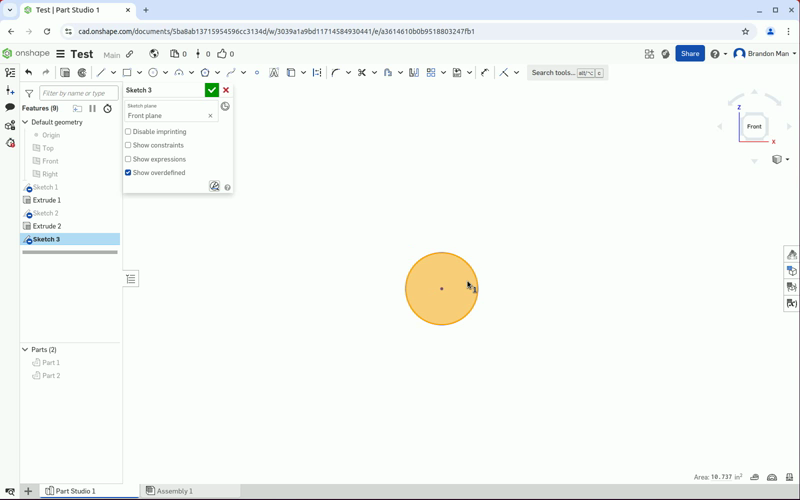
scroll(-6)
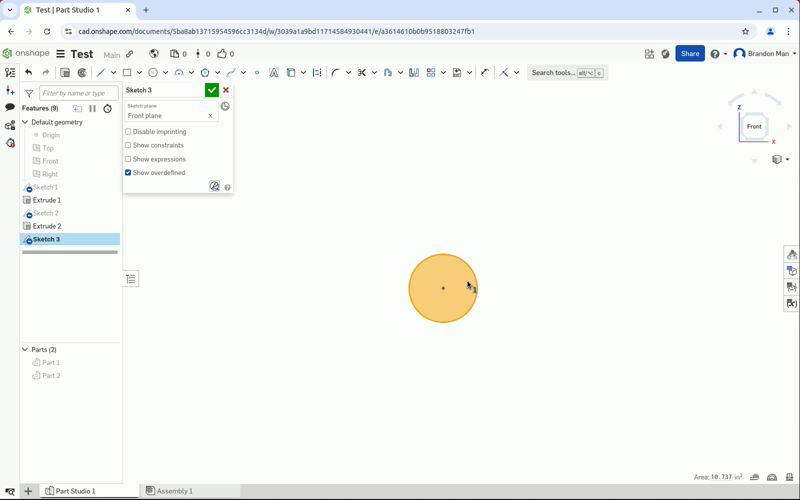
scroll(-6)
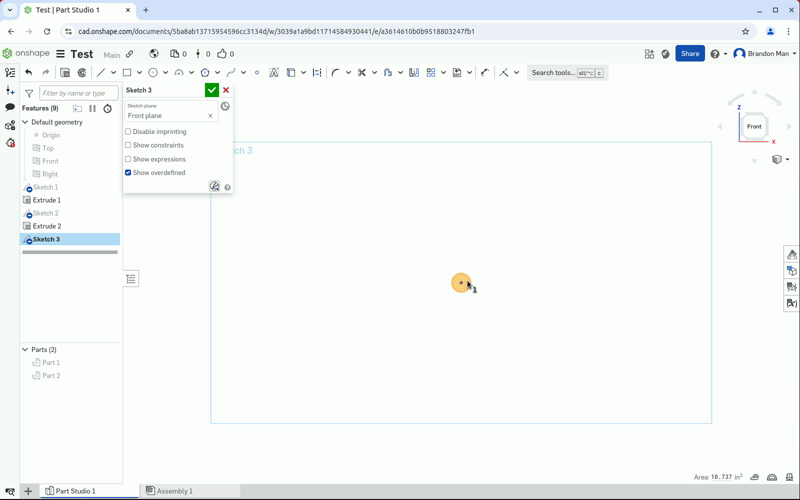
mouse_move(73, 352)
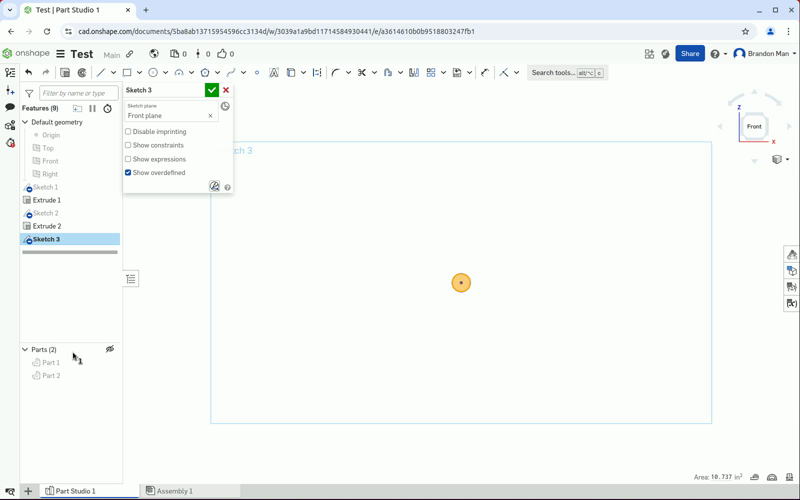
key(shift+y)
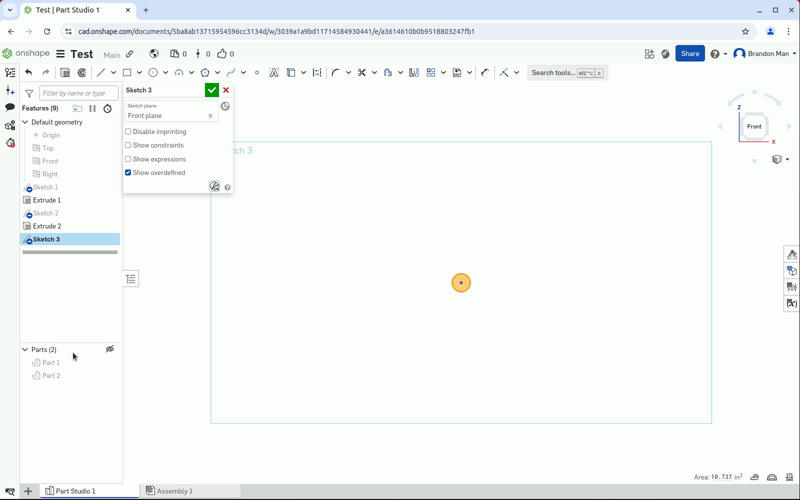
key(shift+e)
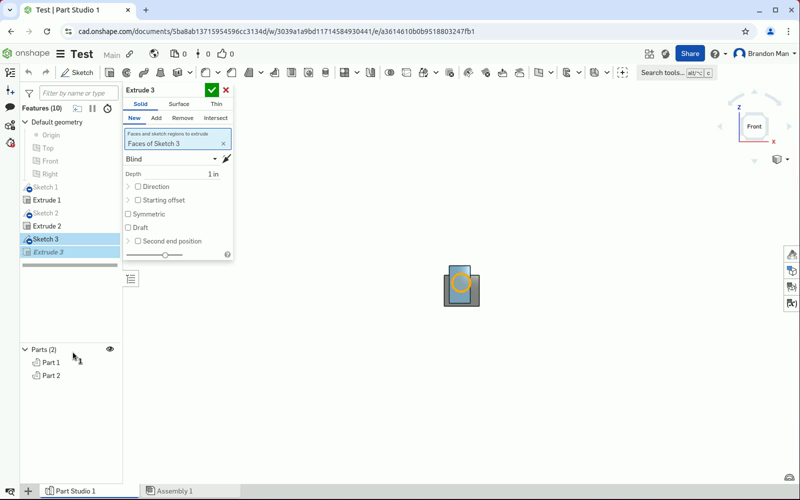
mouse_move(143, 106)
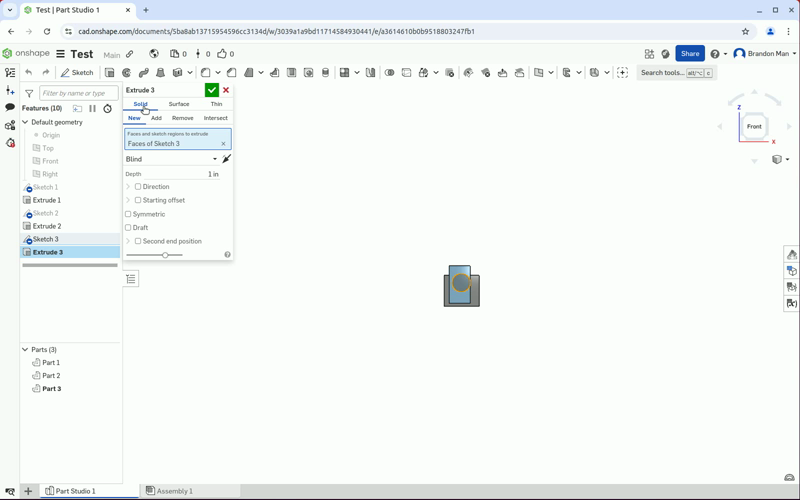
click(143, 106)
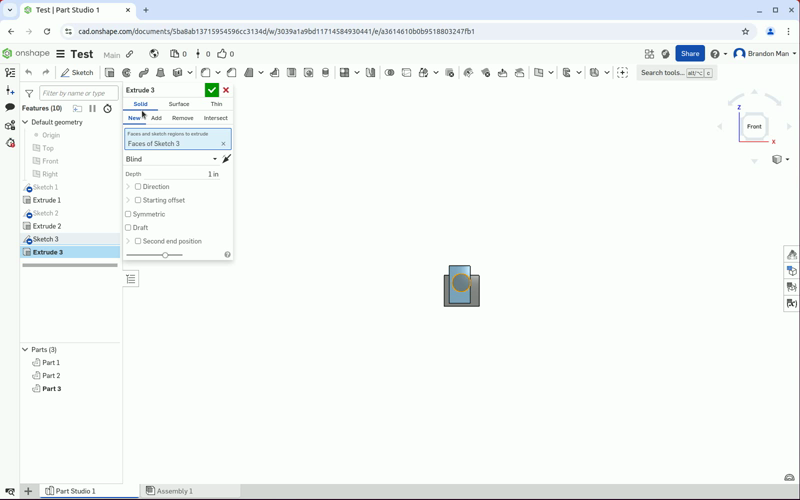
mouse_move(137, 120)
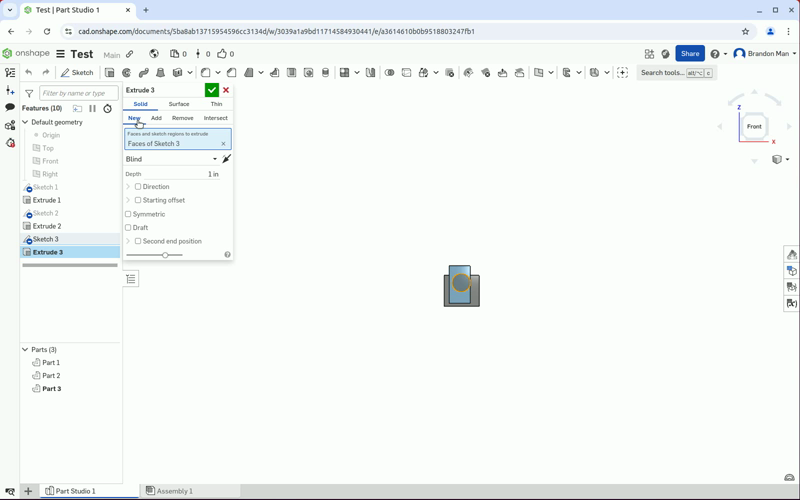
click(137, 120)
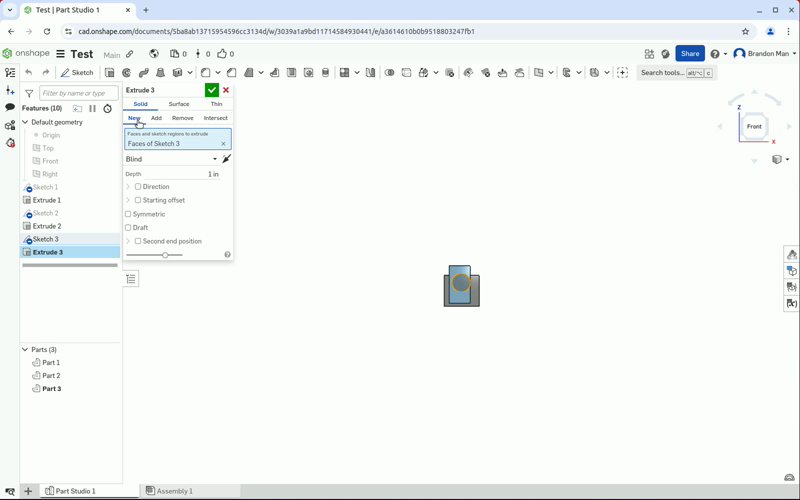
key(tab, 4)
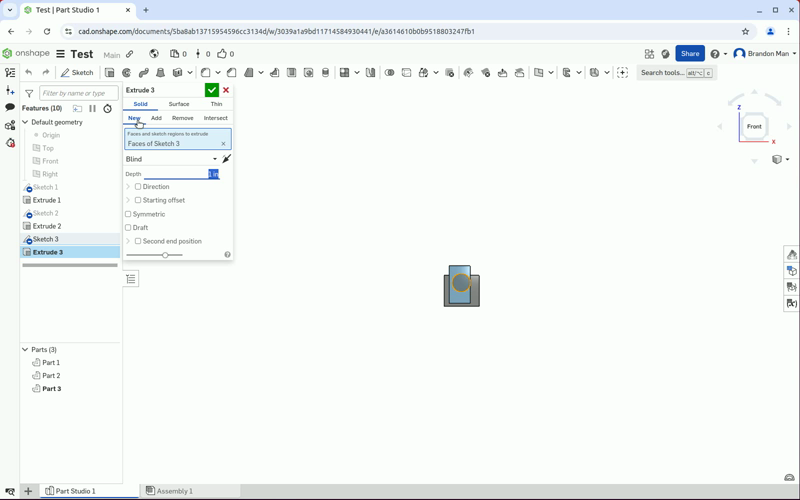
text(4.092)
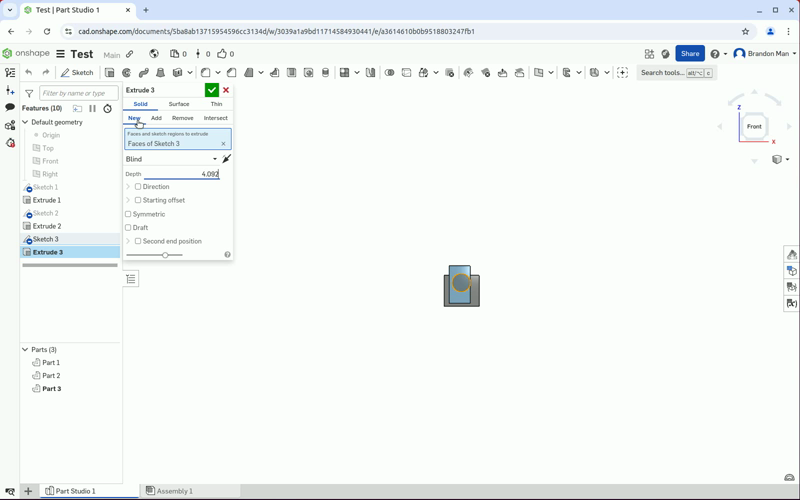
key(enter)
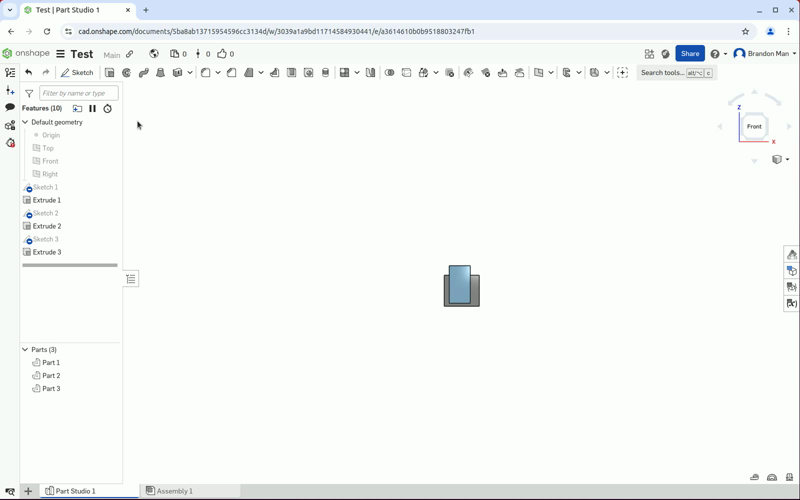
key(shift+h)
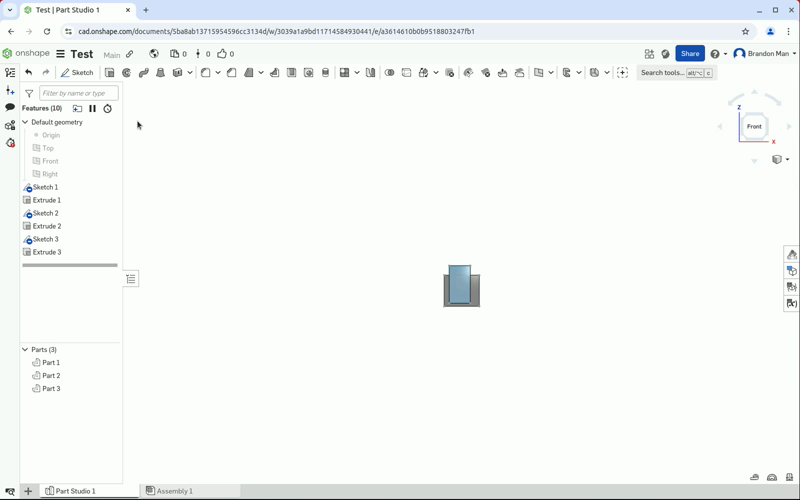
key(shift+h)
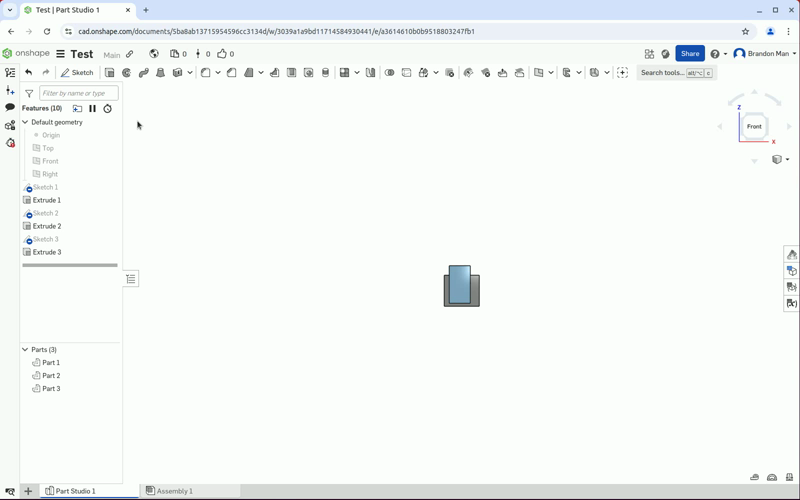
mouse_move(73, 189)
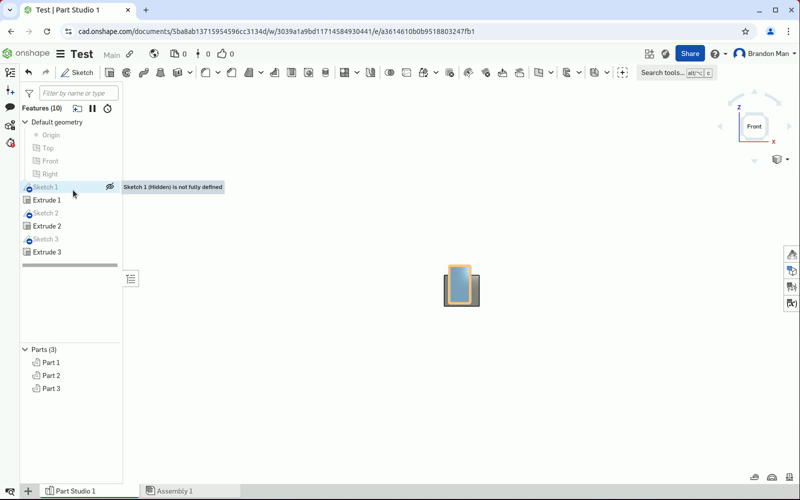
click(73, 189)
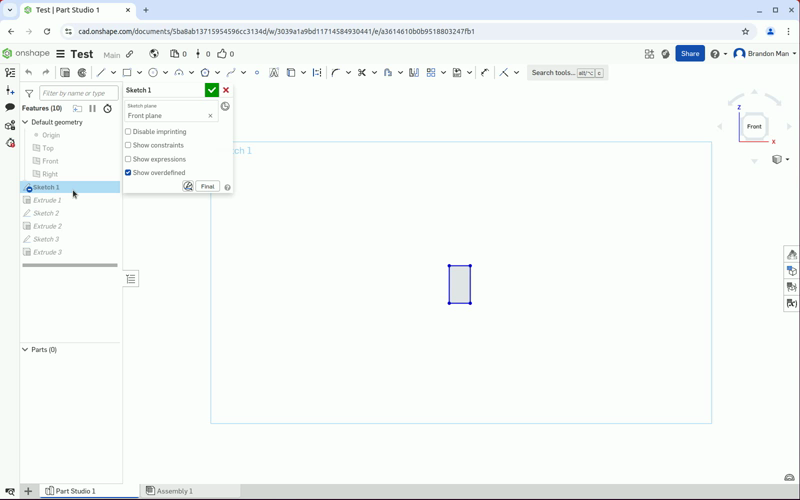
mouse_move(229, 92)
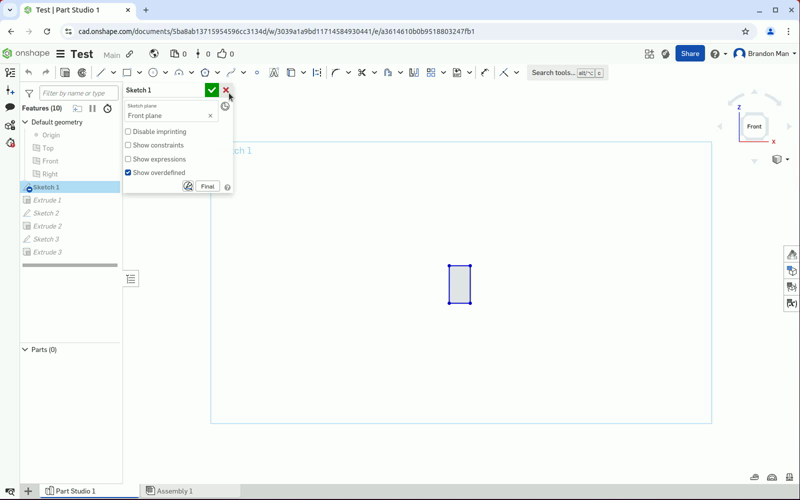
click(229, 92)
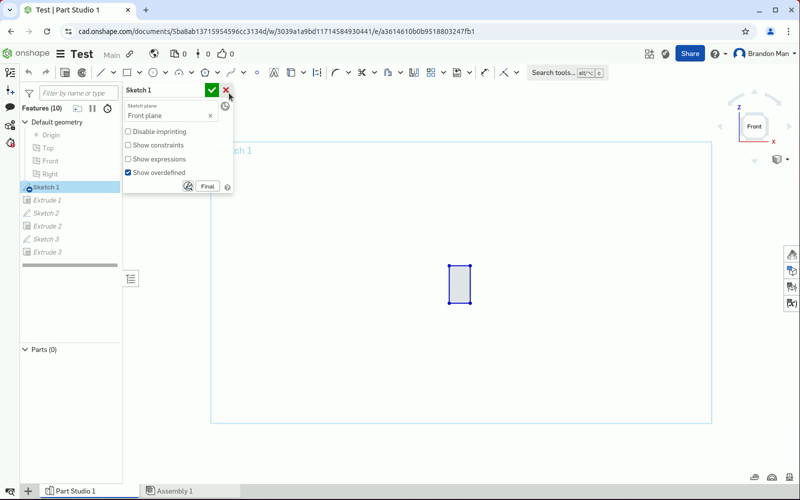
key(shift+s)
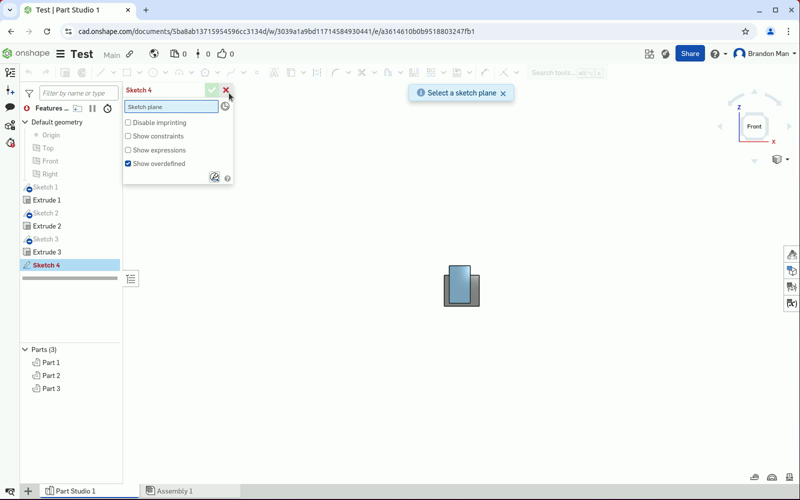
mouse_move(73, 163)
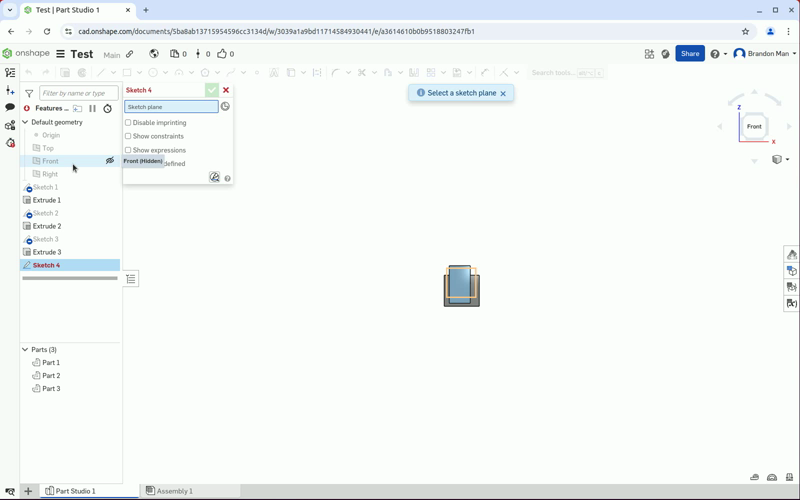
click(73, 163)
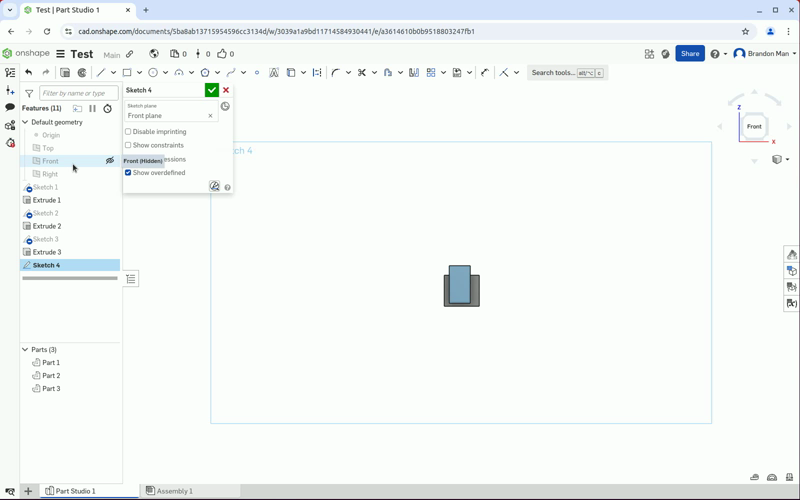
mouse_move(73, 352)
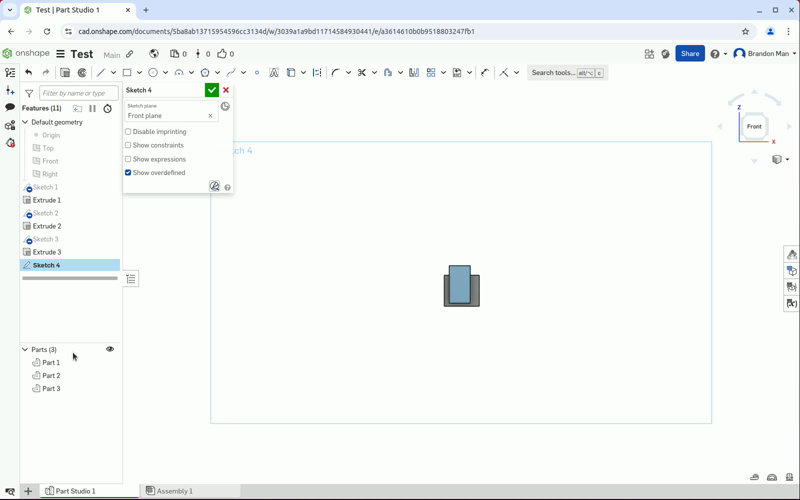
key(y)
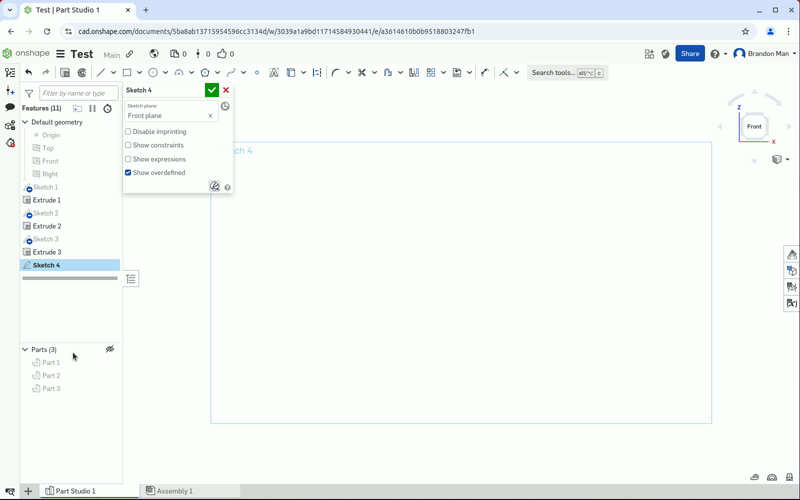
key(l)
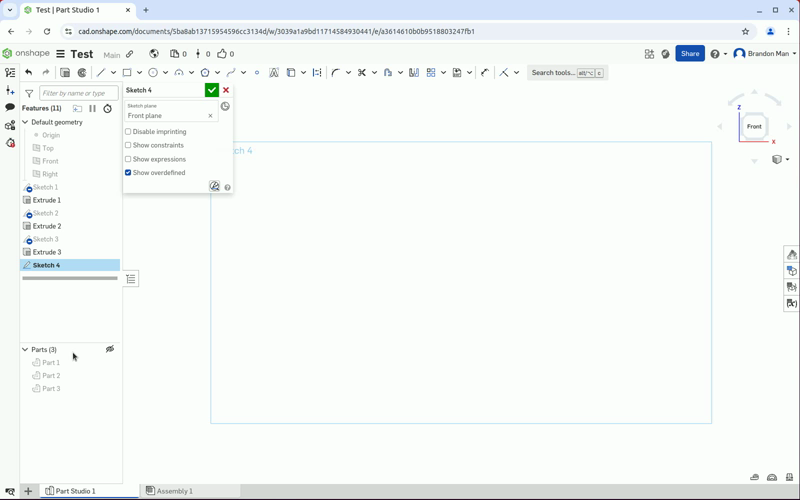
key_down(shift)
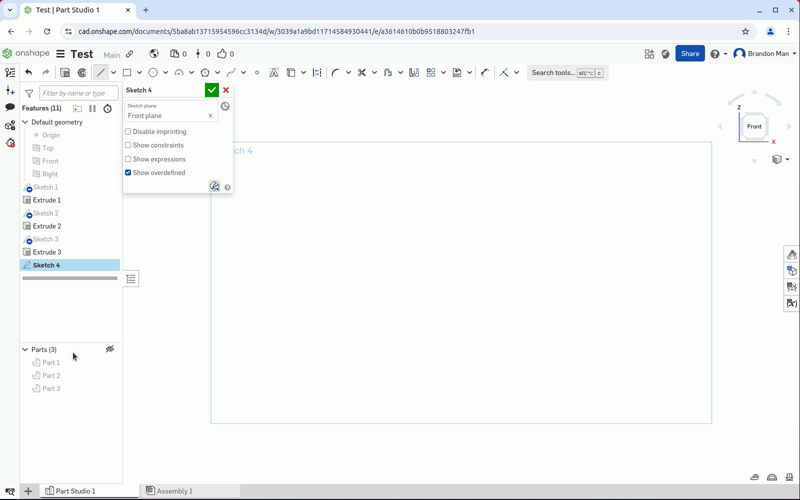
mouse_move(460, 307)
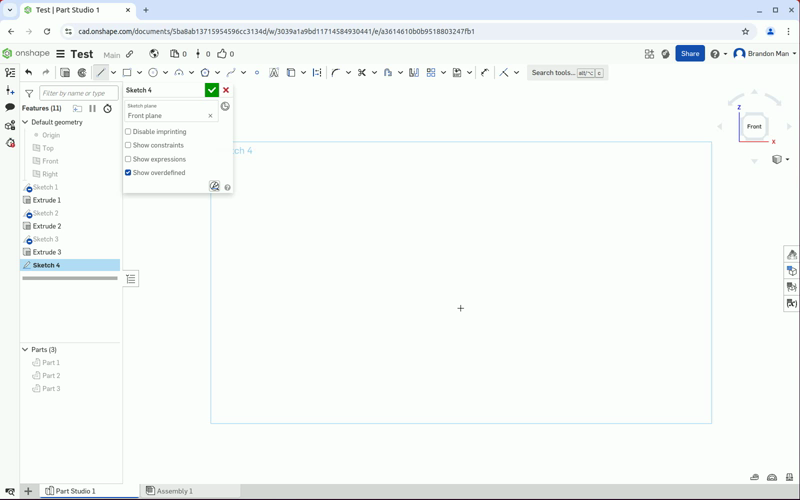
click(460, 307)
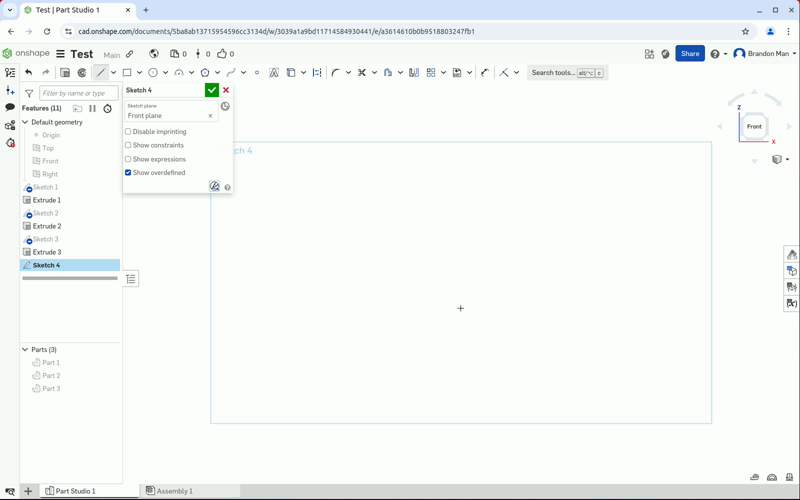
key_up(shift)
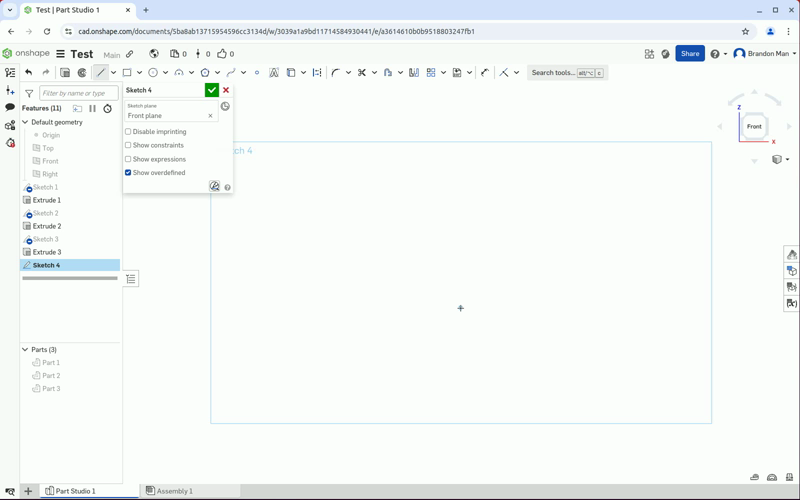
key_down(shift)
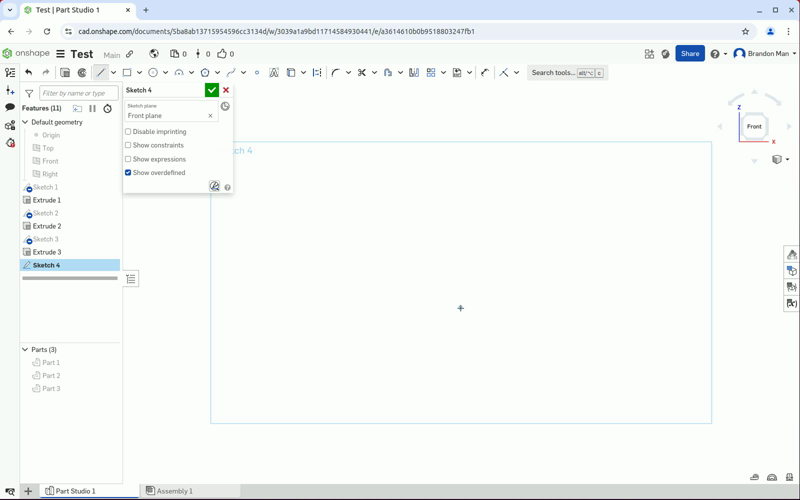
mouse_move(573, 307)
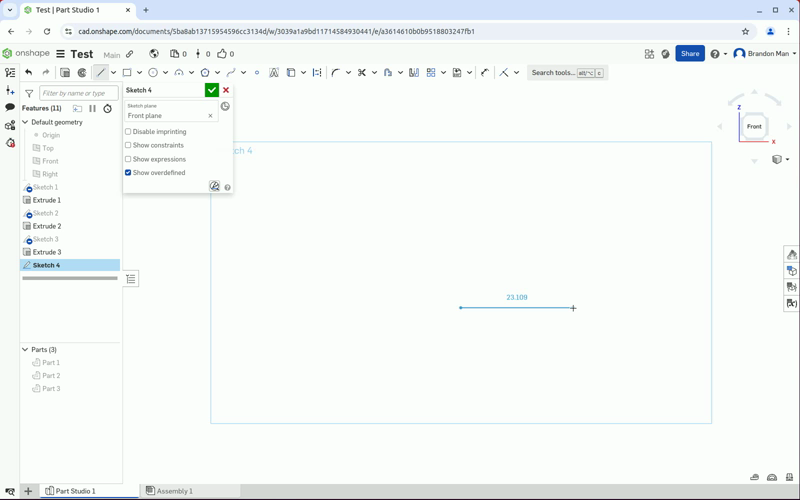
click(573, 307)
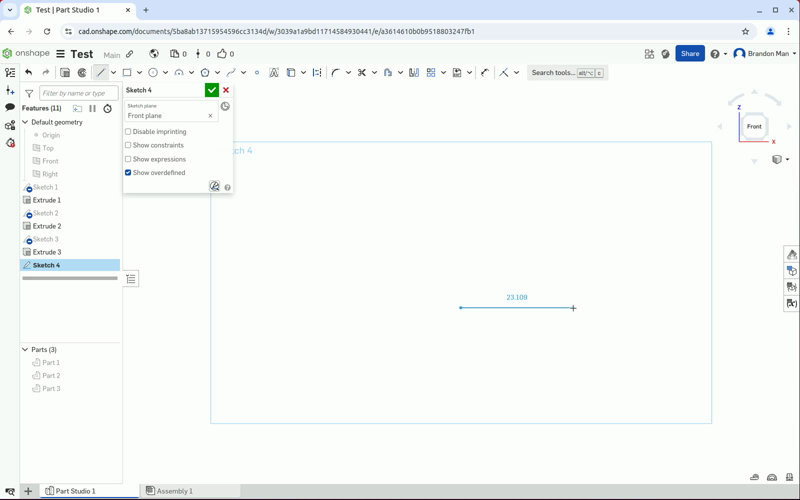
key_up(shift)
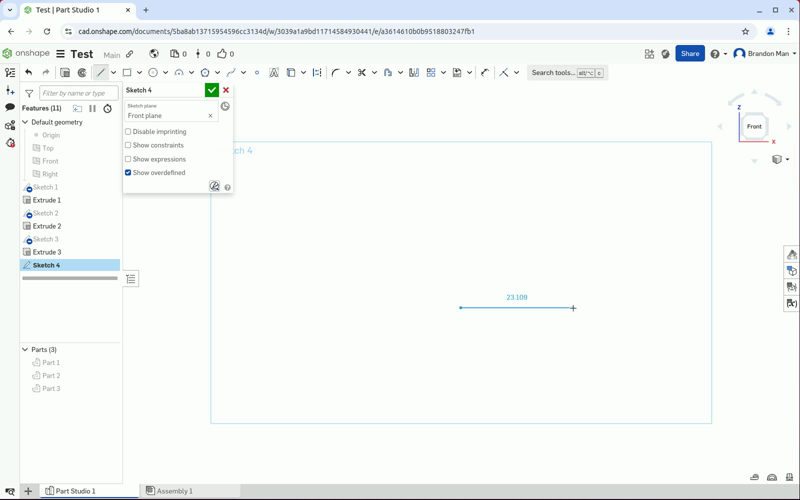
key_down(shift)
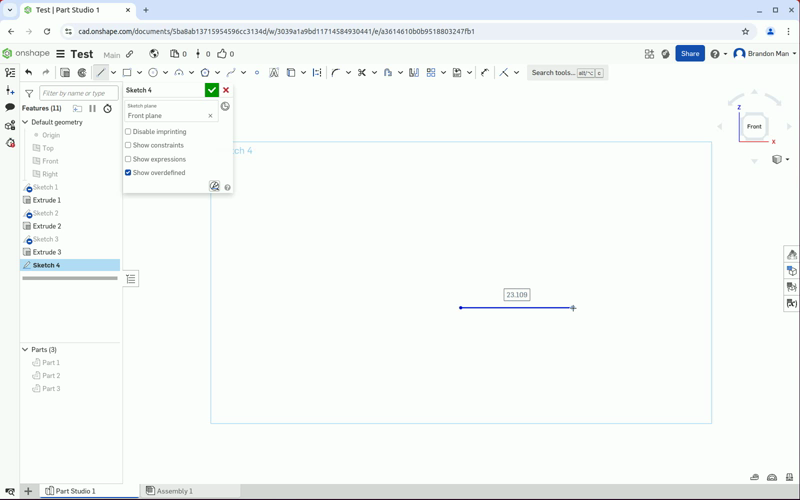
mouse_move(589, 307)
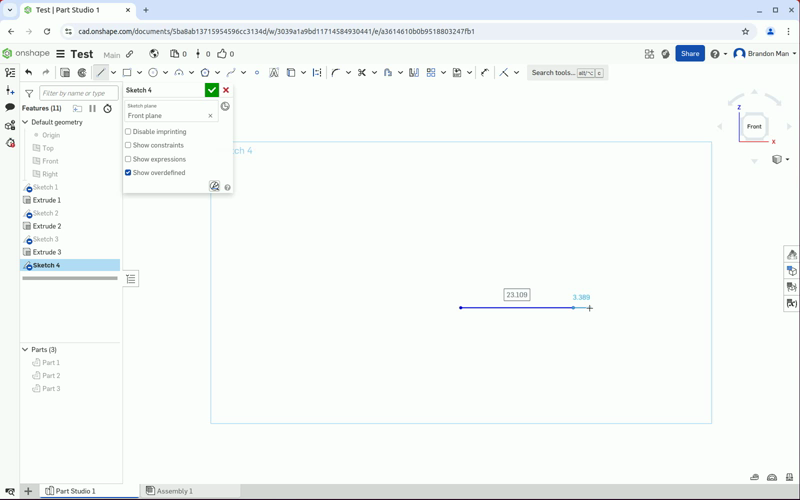
mouse_move(573, 258)
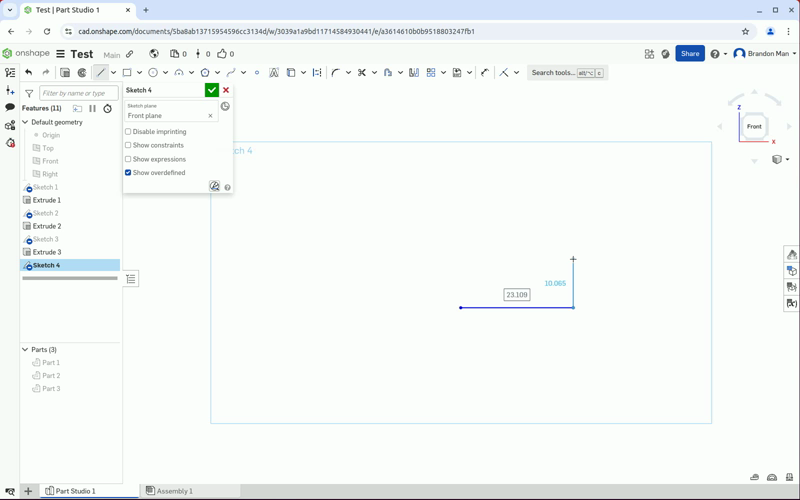
click(573, 258)
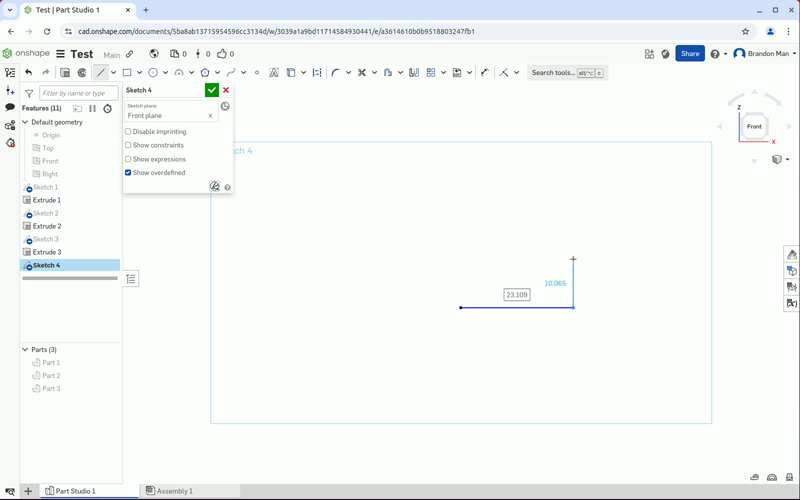
key_up(shift)
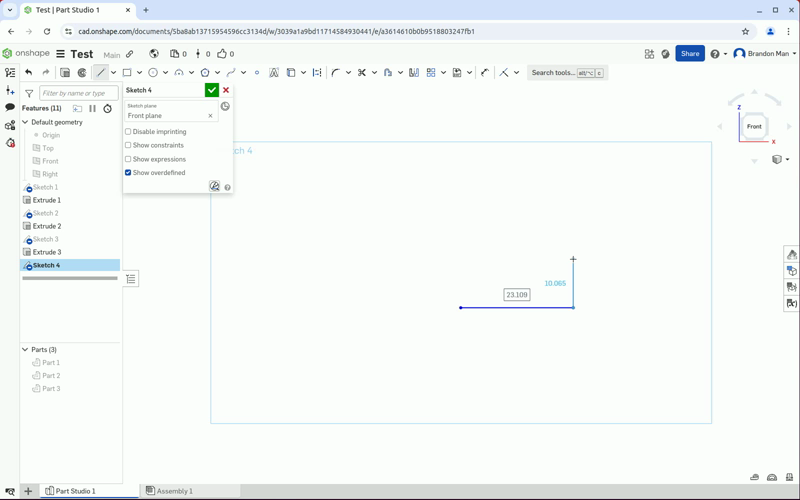
key_down(shift)
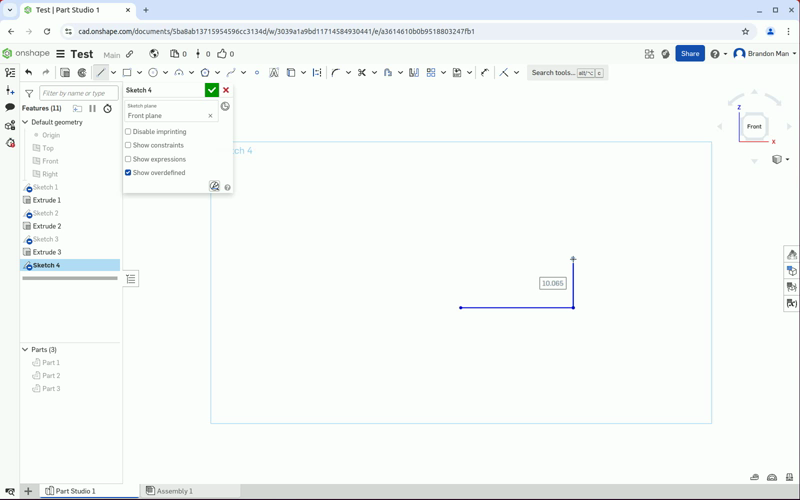
mouse_move(460, 258)
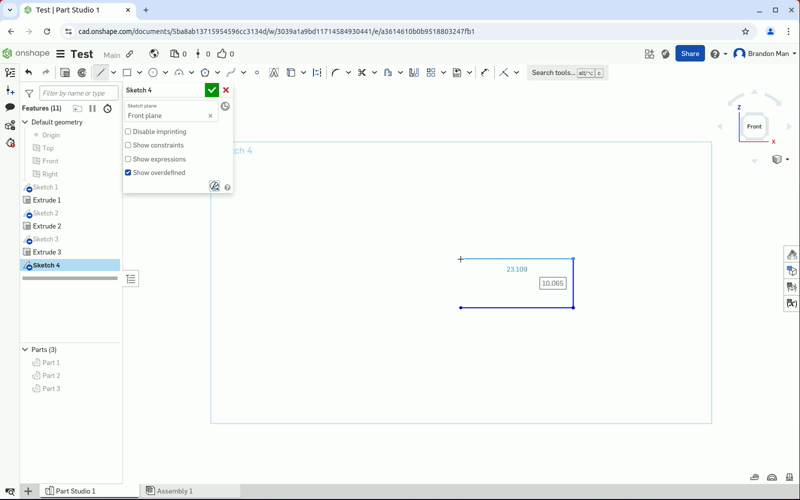
click(460, 258)
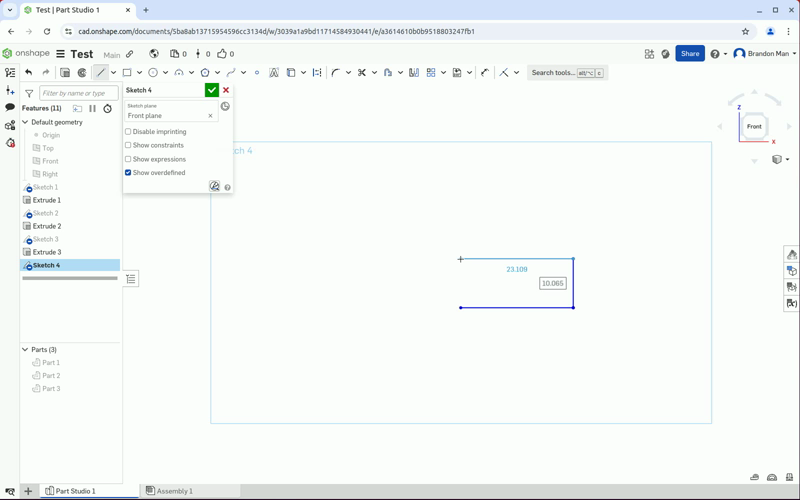
key_up(shift)
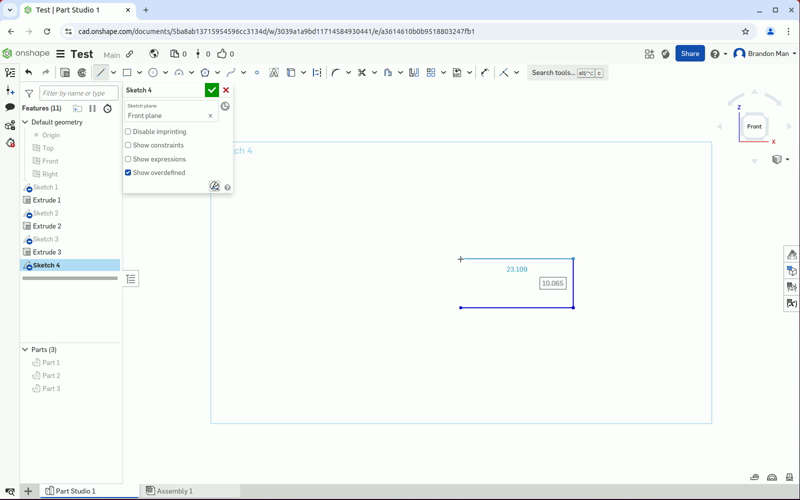
mouse_move(490, 258)
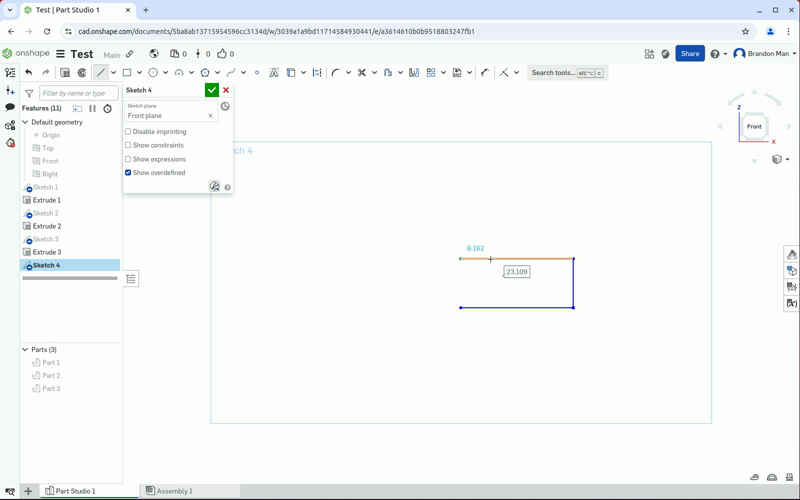
key_down(shift)
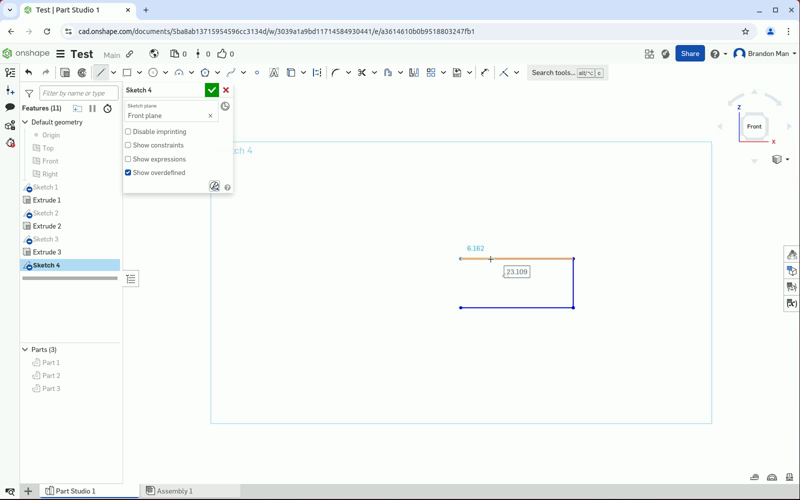
mouse_move(460, 307)
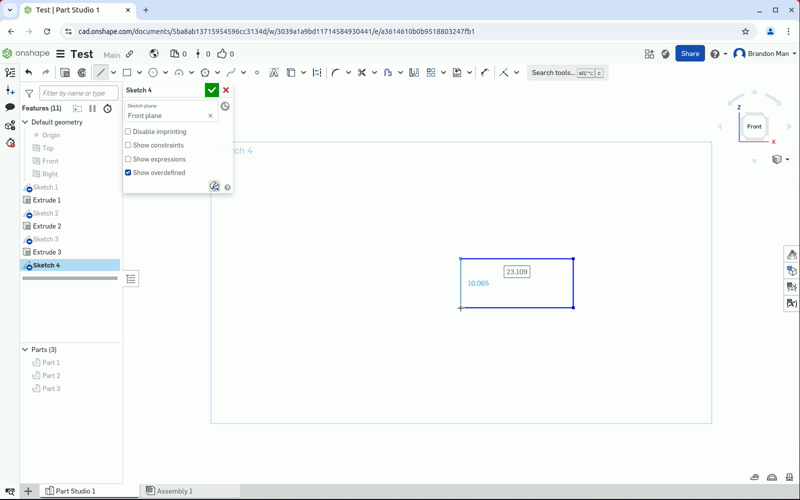
key_up(shift)
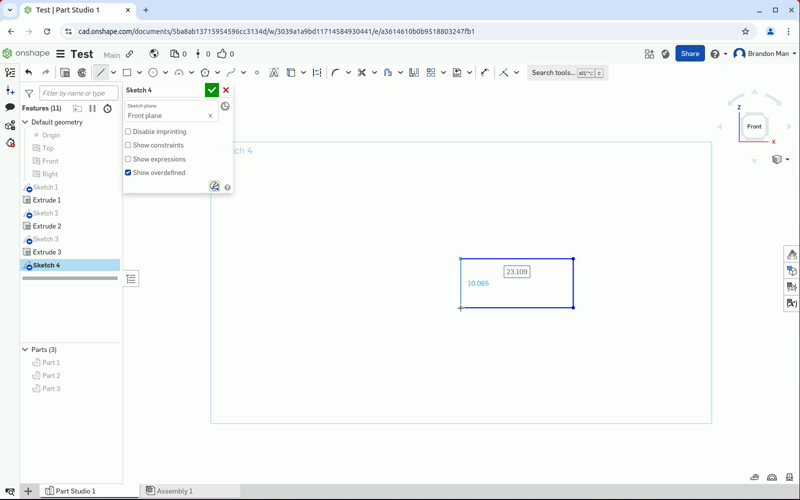
click(460, 307)
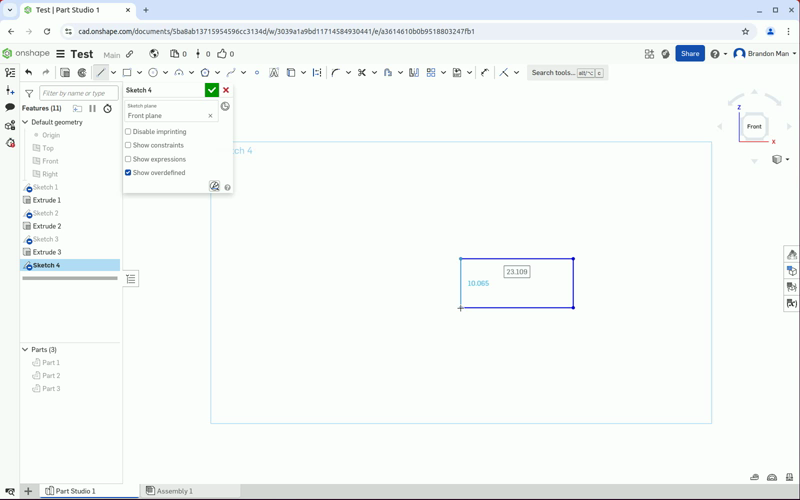
key(esc)
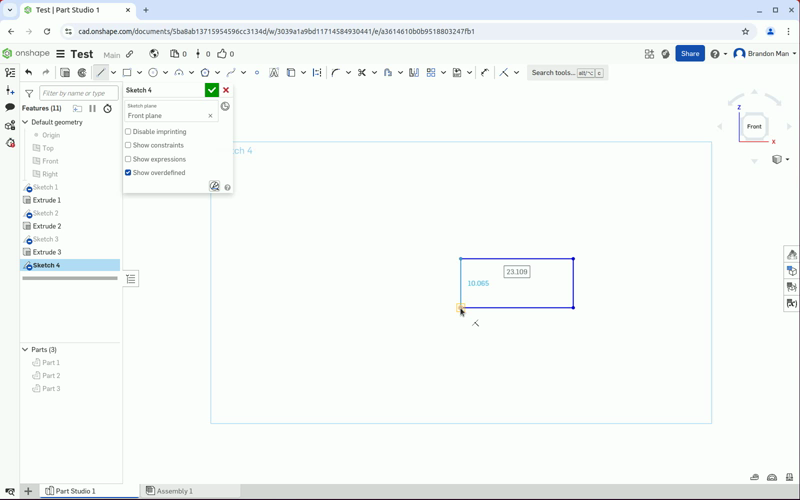
key(c)
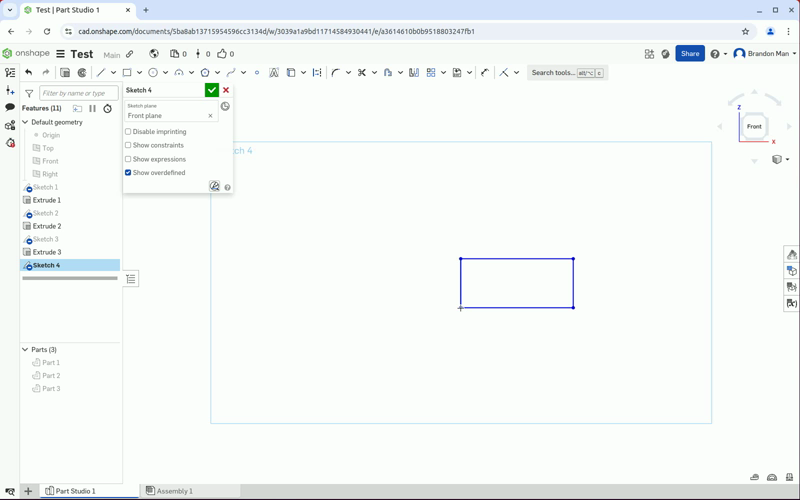
key_down(shift)
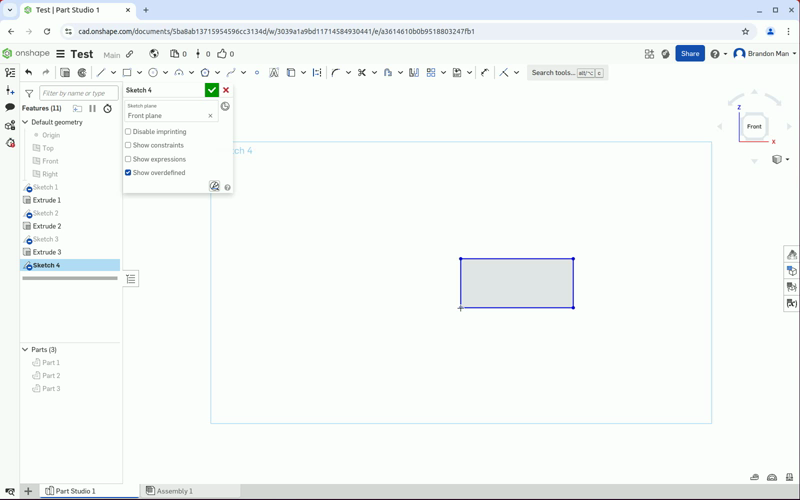
mouse_move(495, 283)
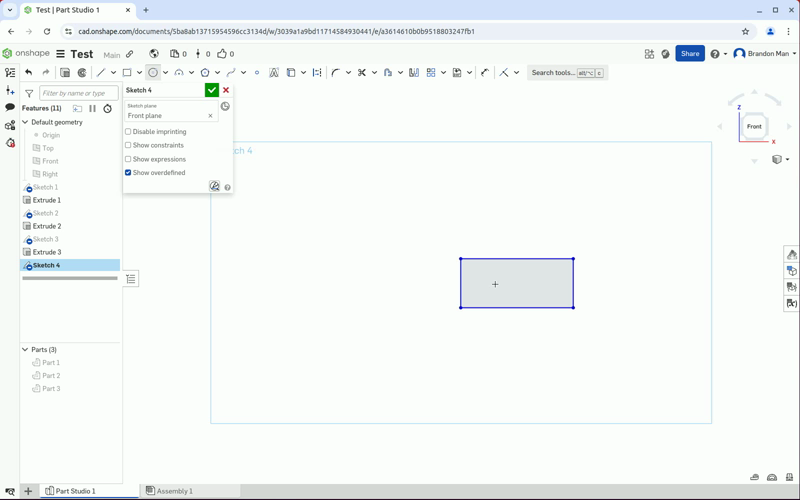
click(495, 283)
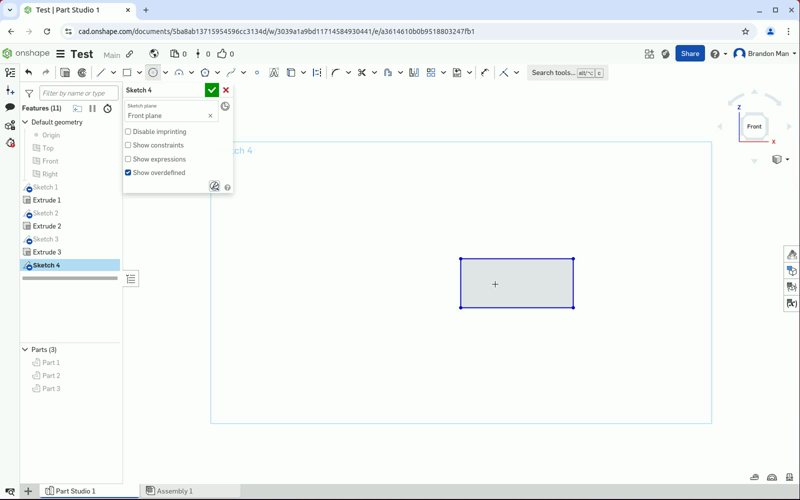
key_up(shift)
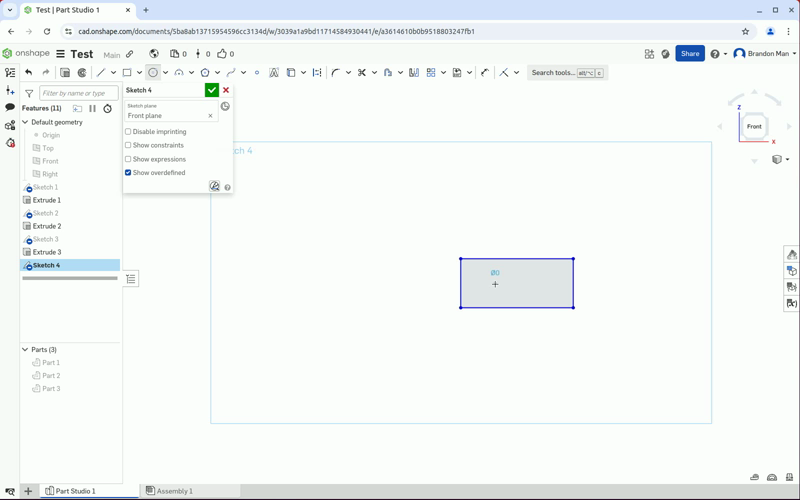
mouse_move(503, 283)
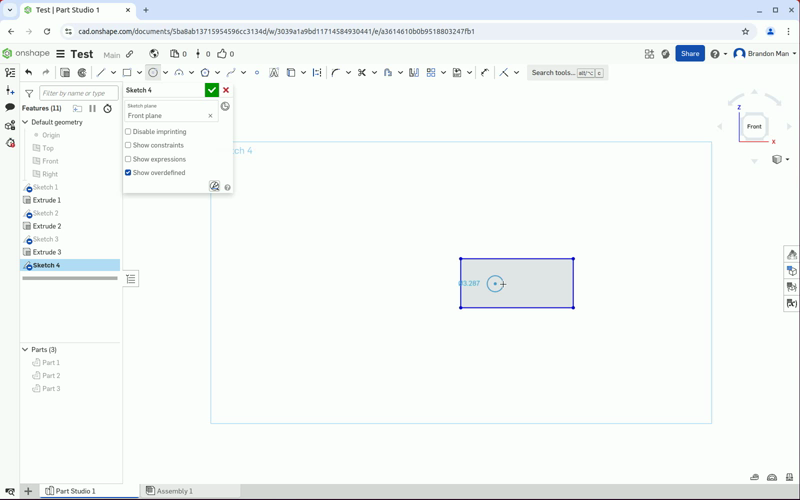
click(503, 283)
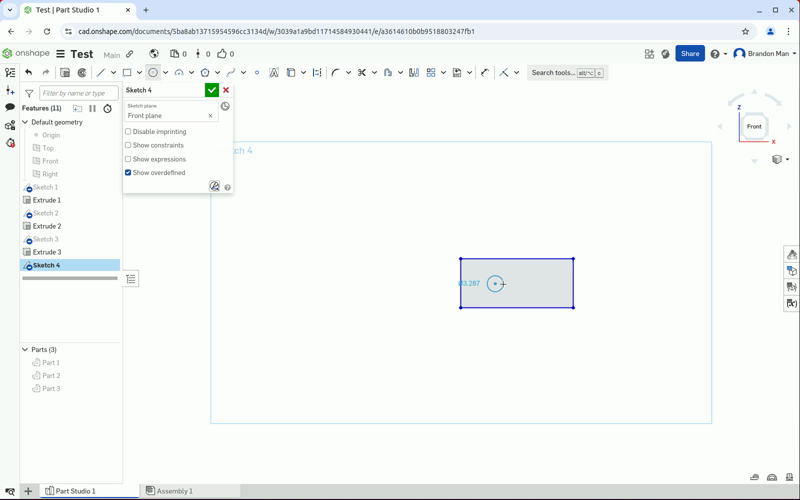
key(esc)
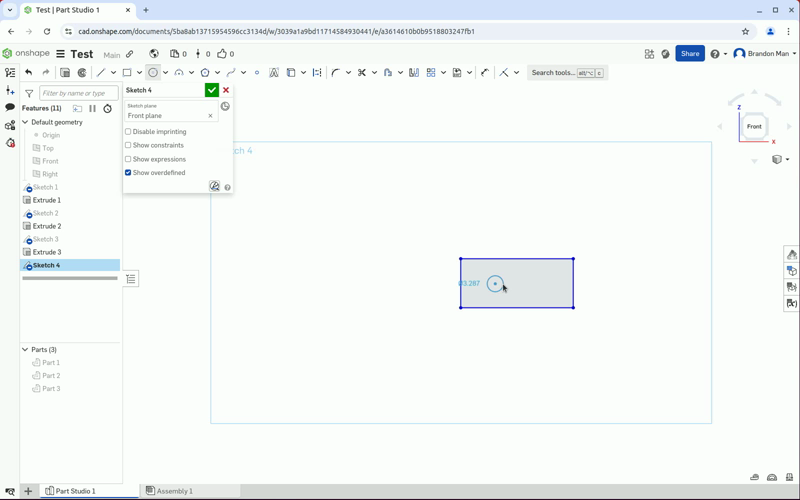
key(c)
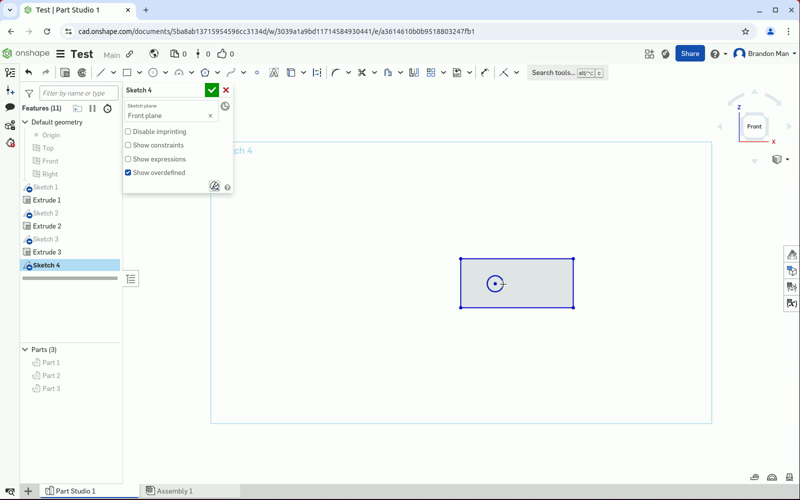
key_down(shift)
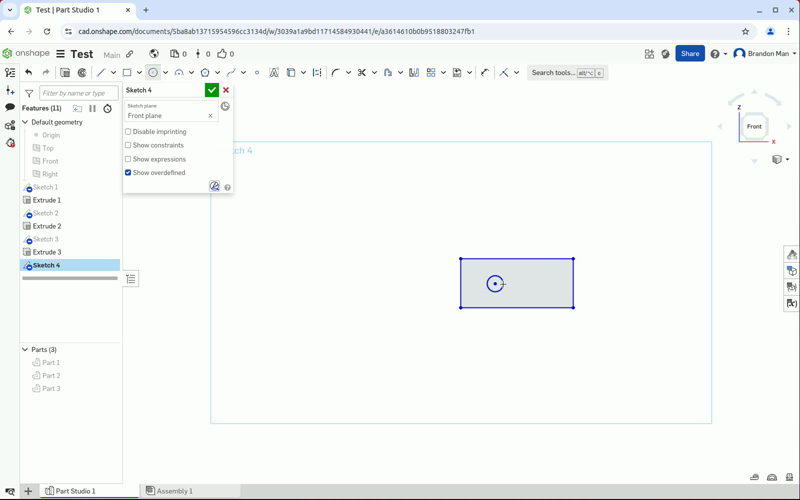
mouse_move(536, 283)
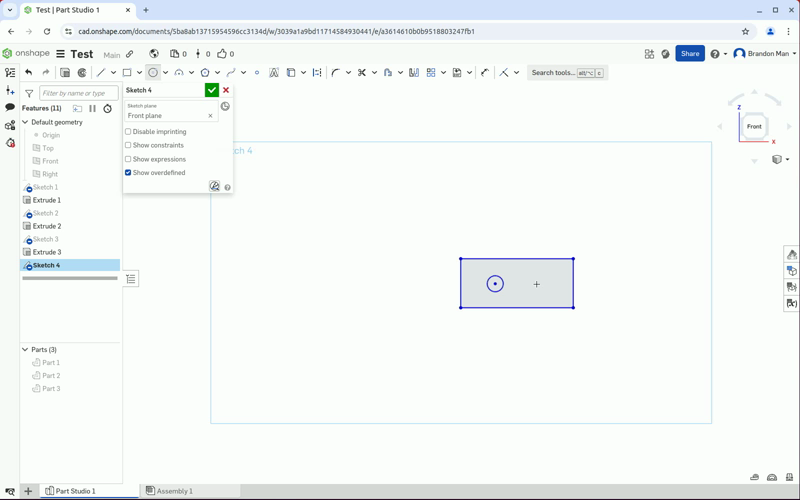
click(536, 283)
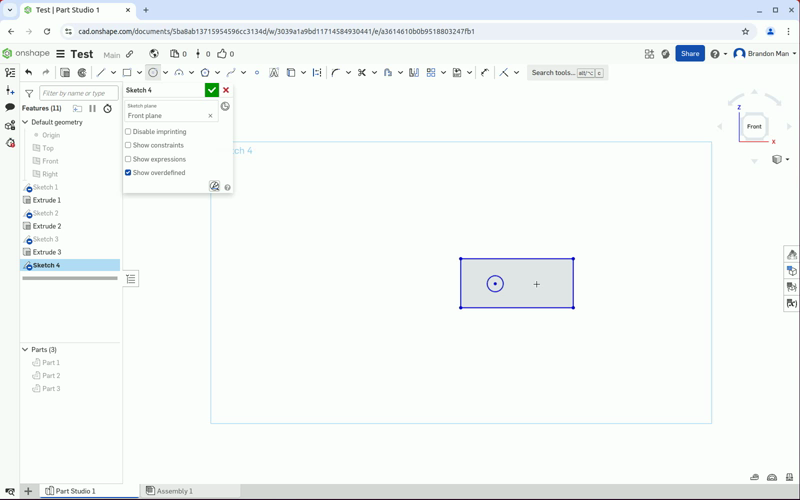
key_up(shift)
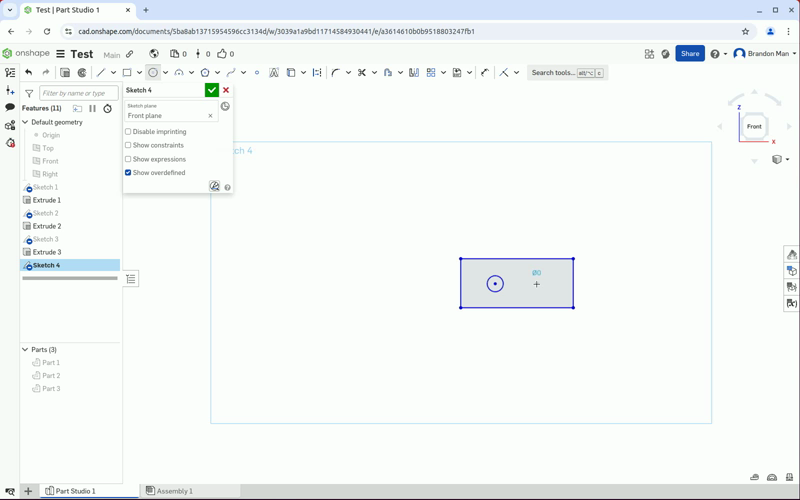
mouse_move(545, 283)
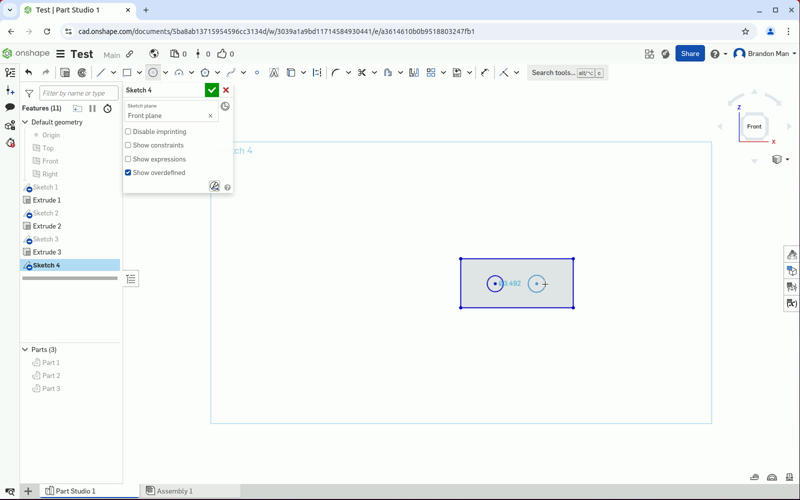
click(545, 283)
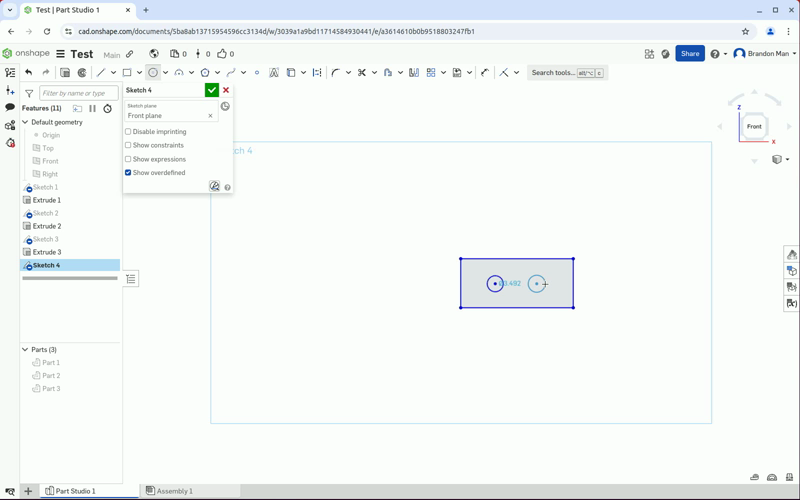
key(esc)
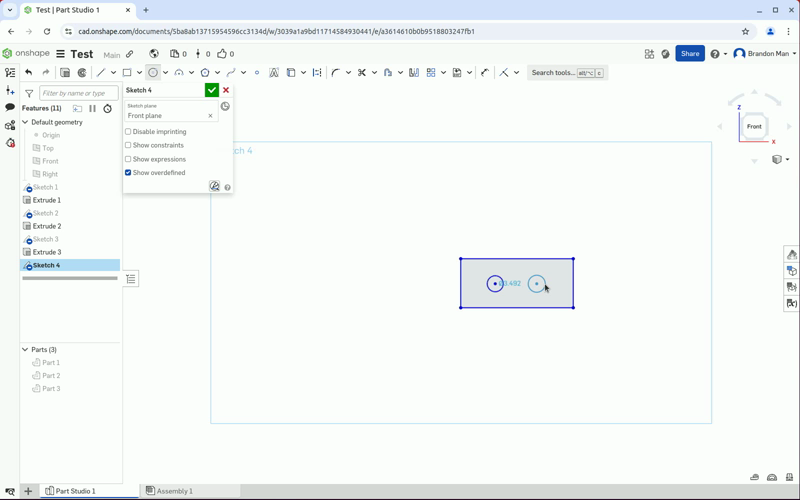
mouse_move(552, 299)
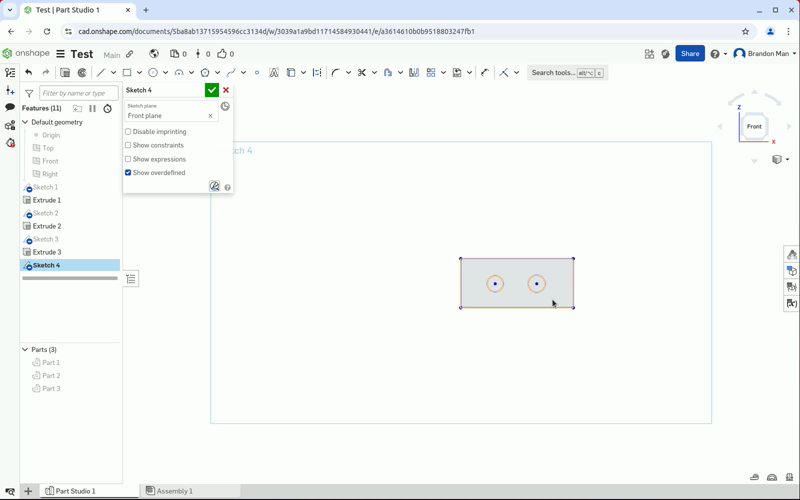
click(552, 299)
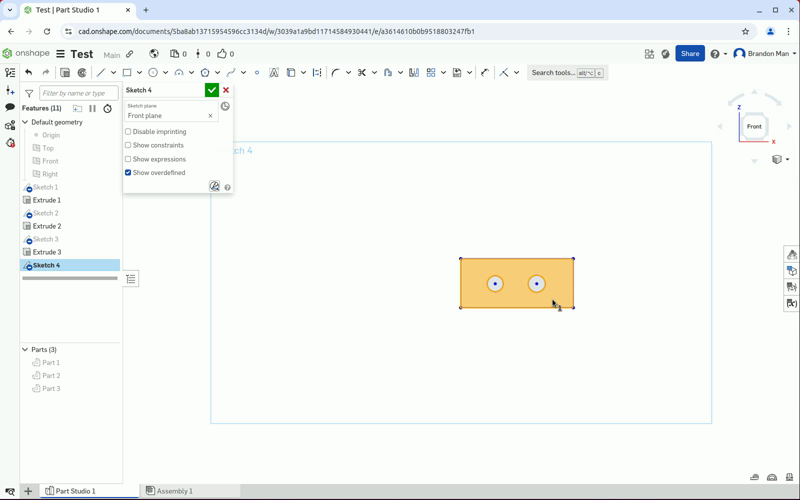
mouse_move(73, 352)
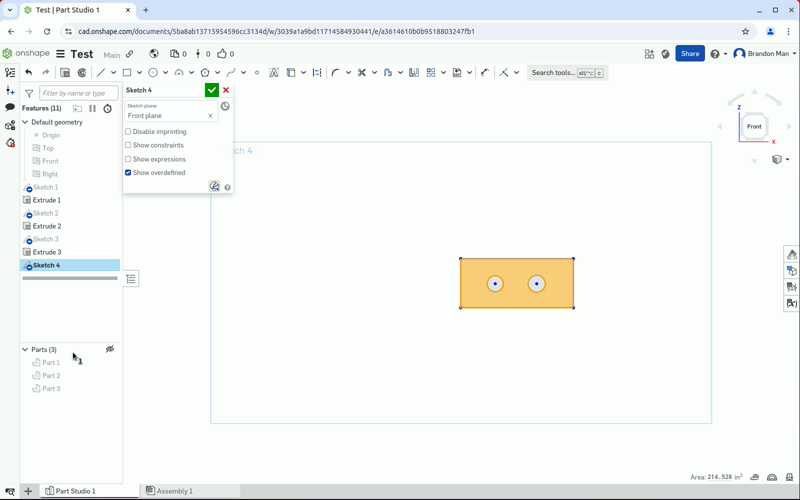
key(shift+y)
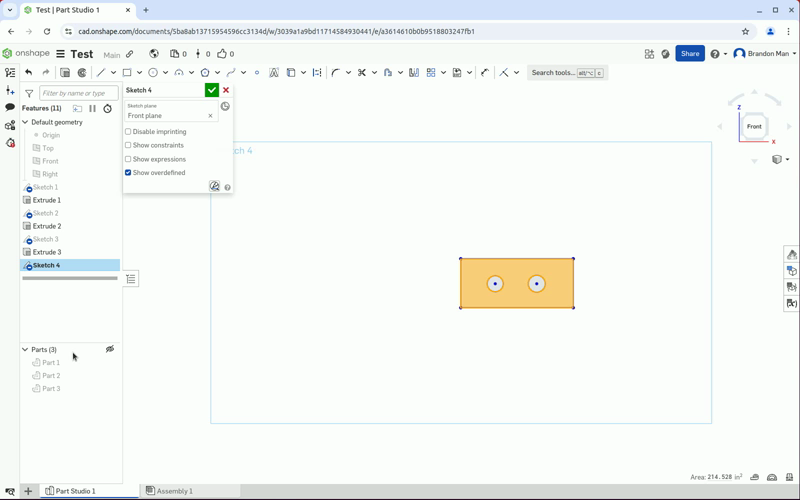
key(shift+e)
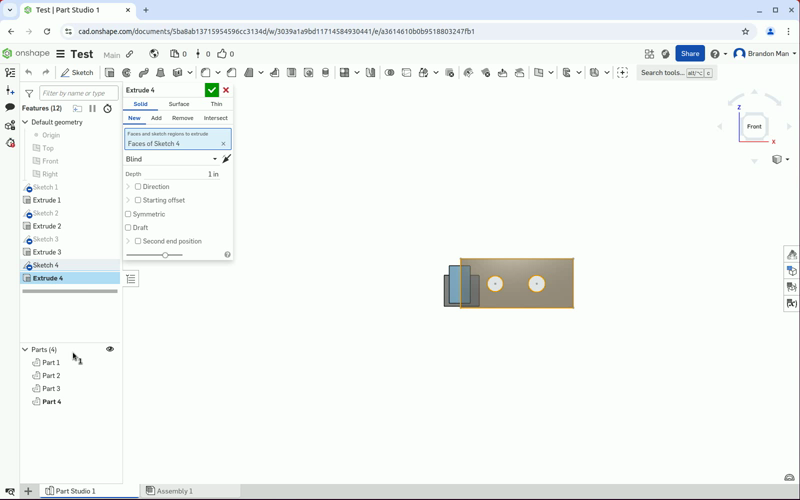
mouse_move(143, 106)
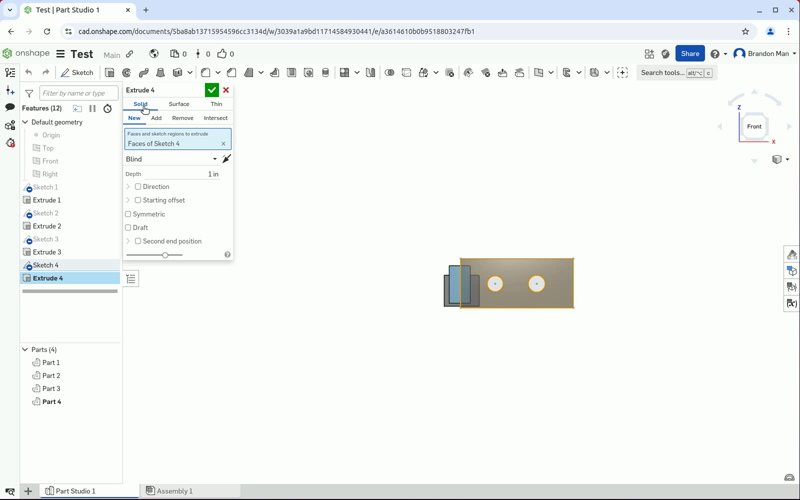
click(143, 106)
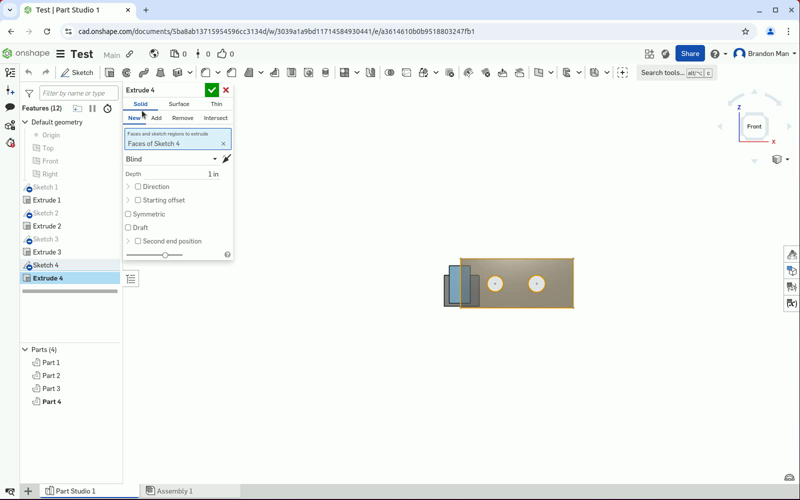
mouse_move(137, 120)
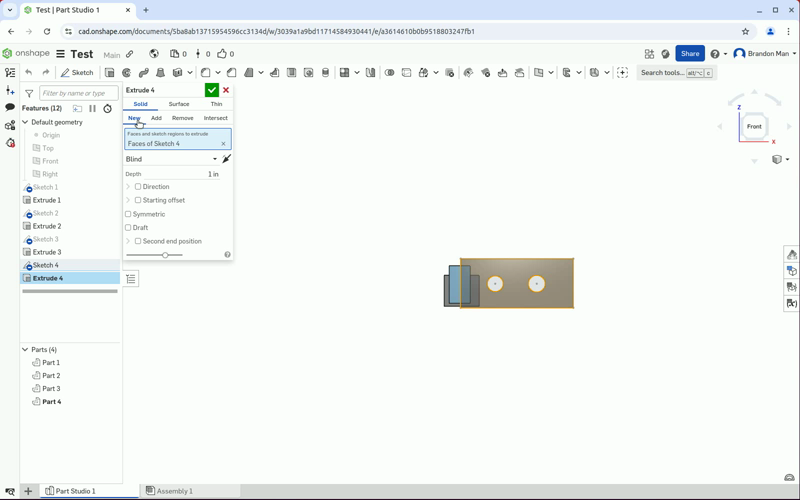
click(137, 120)
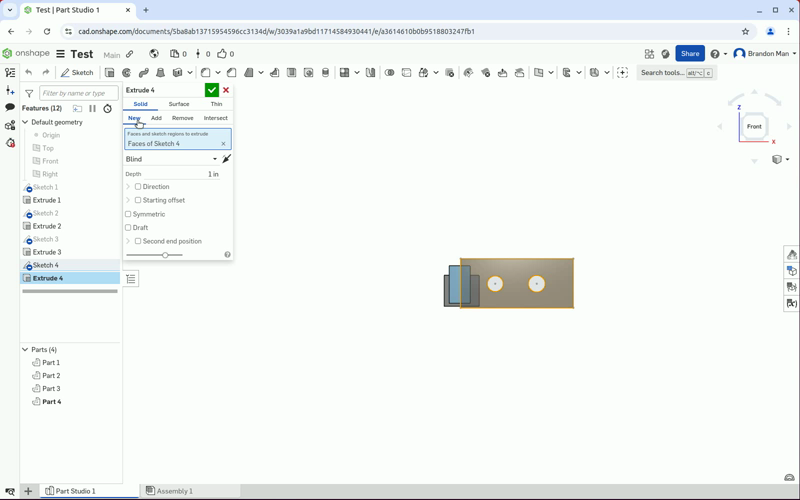
key(tab, 4)
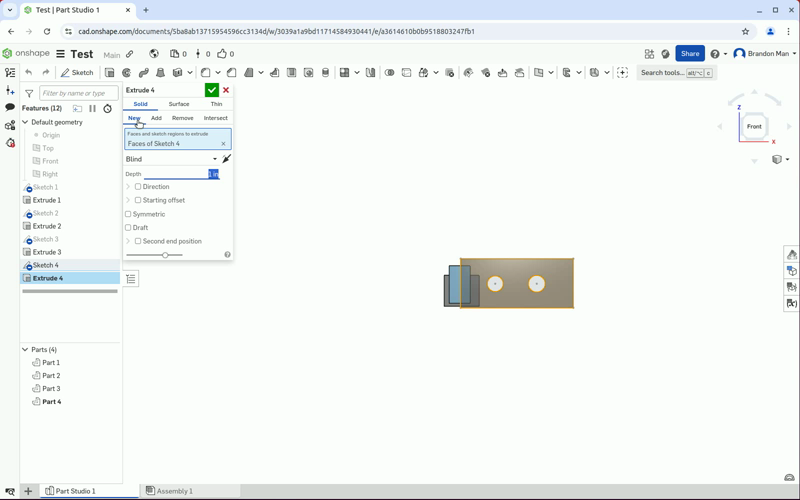
text(0.481)
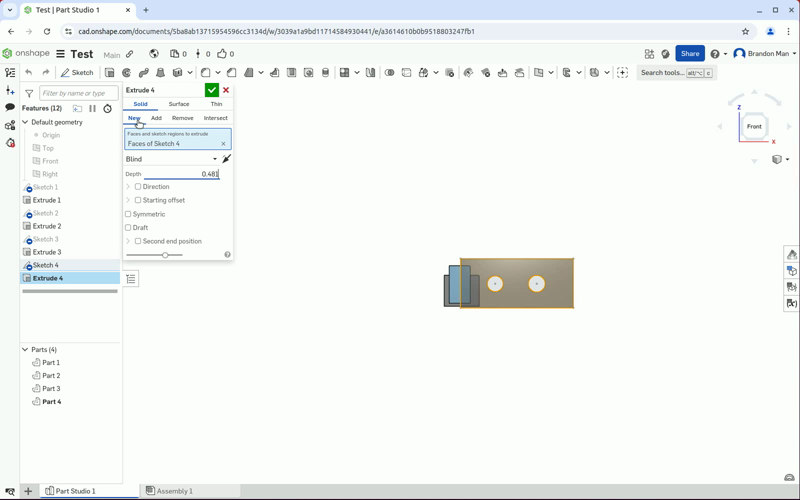
key(enter)
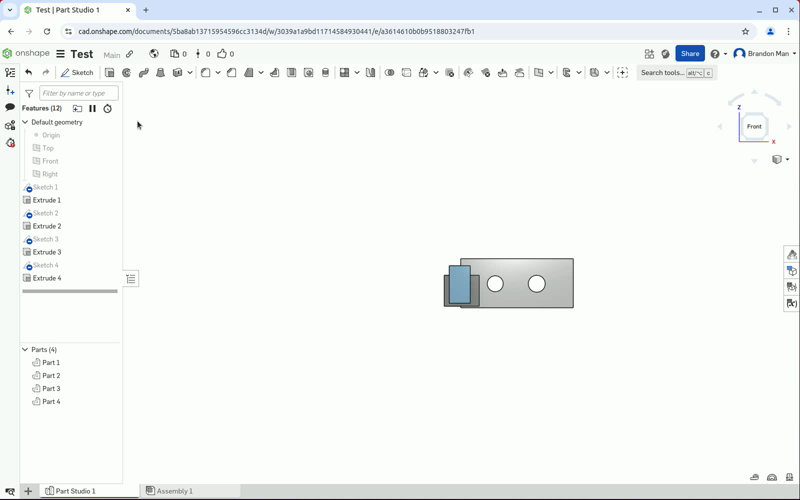
key(shift+h)
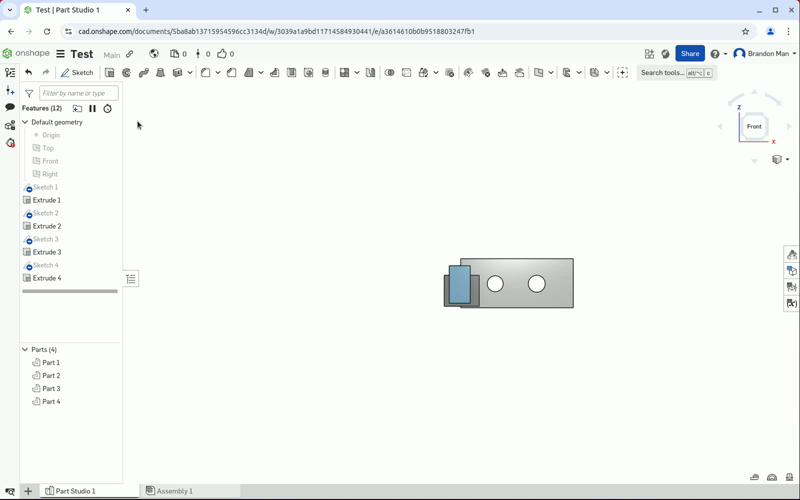
key(shift+h)
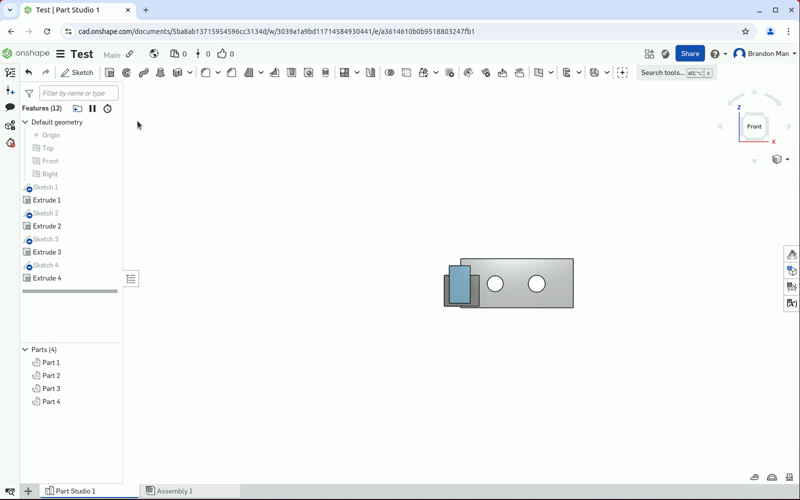
mouse_move(73, 189)
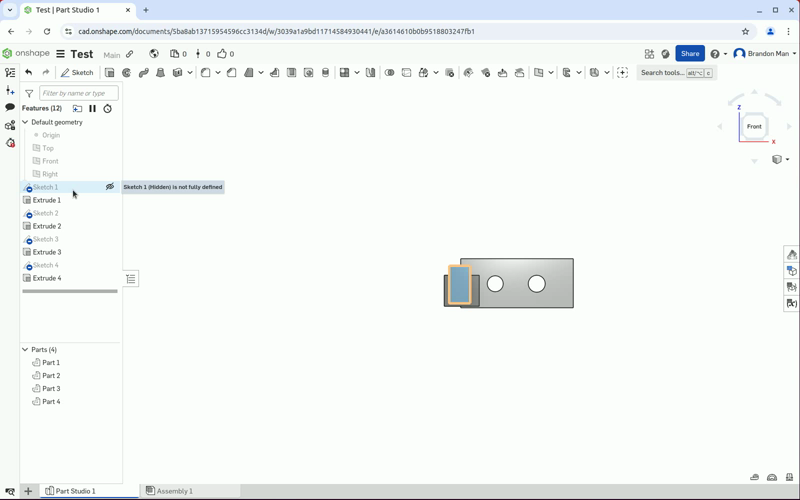
click(73, 189)
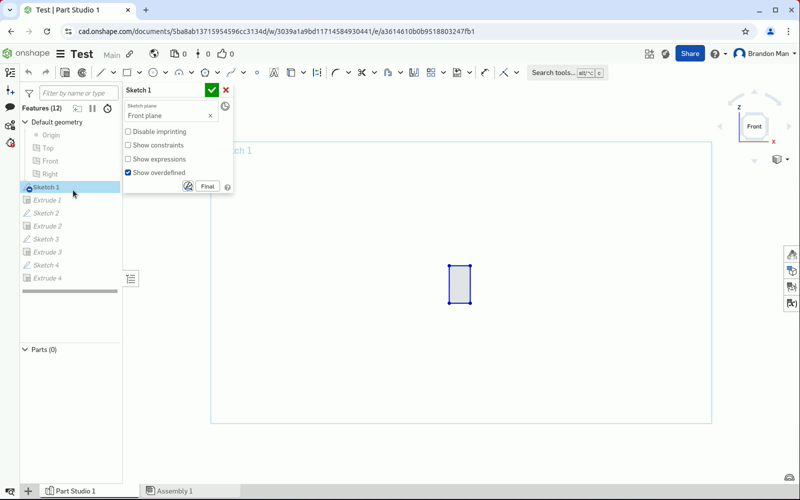
mouse_move(229, 92)
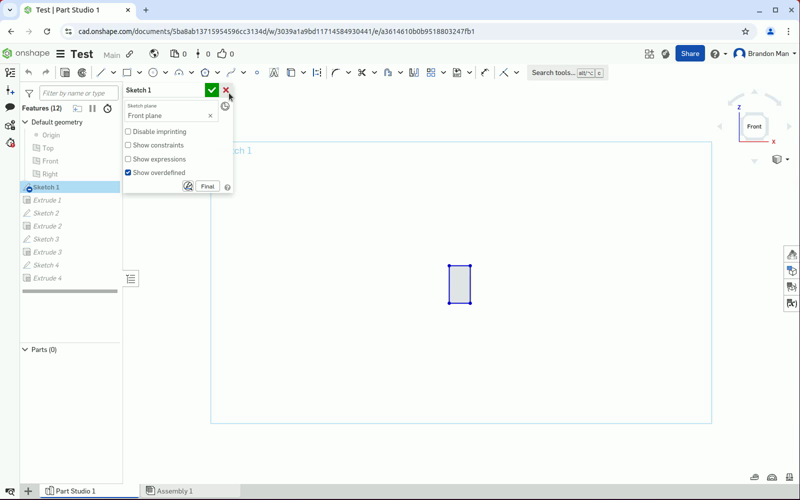
click(229, 92)
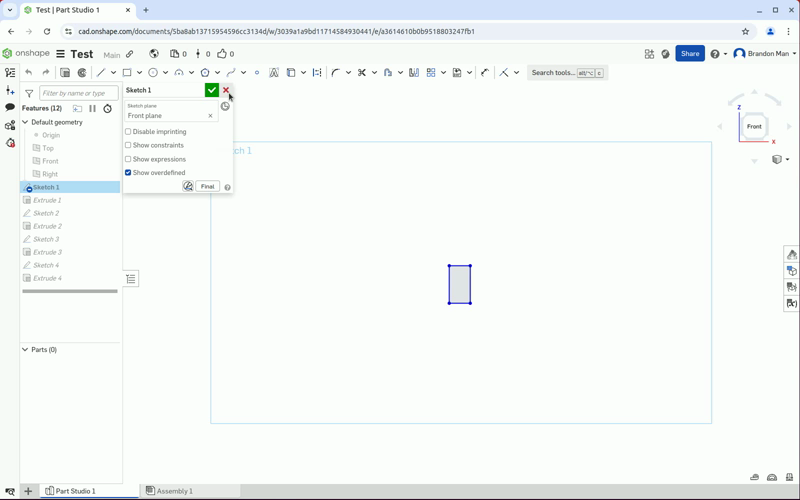
key(shift+s)
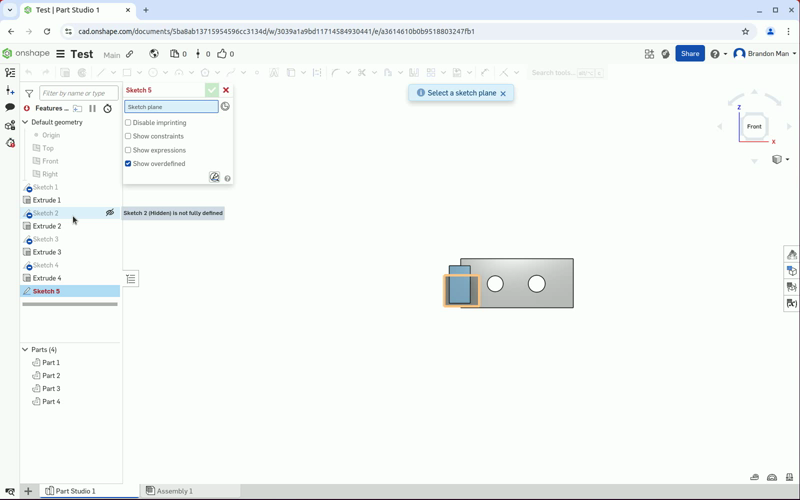
scroll(3)
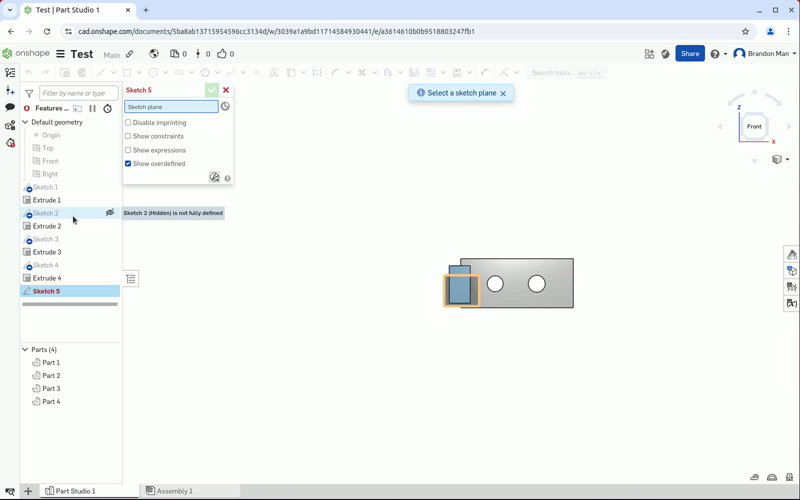
mouse_move(73, 163)
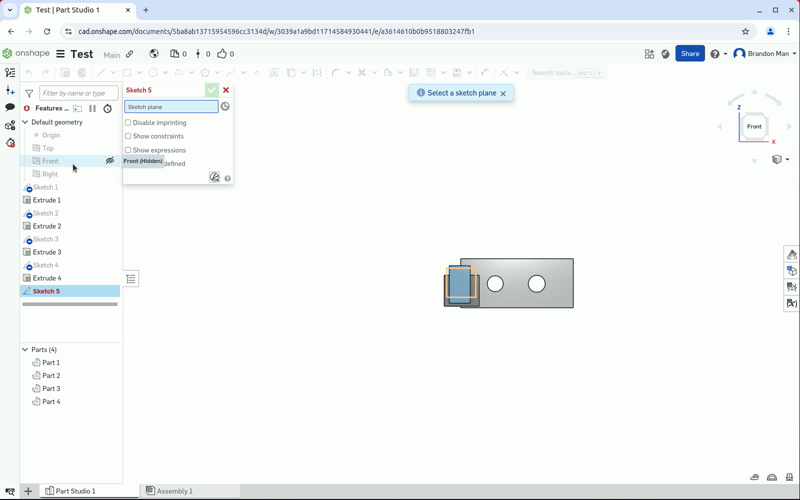
click(73, 163)
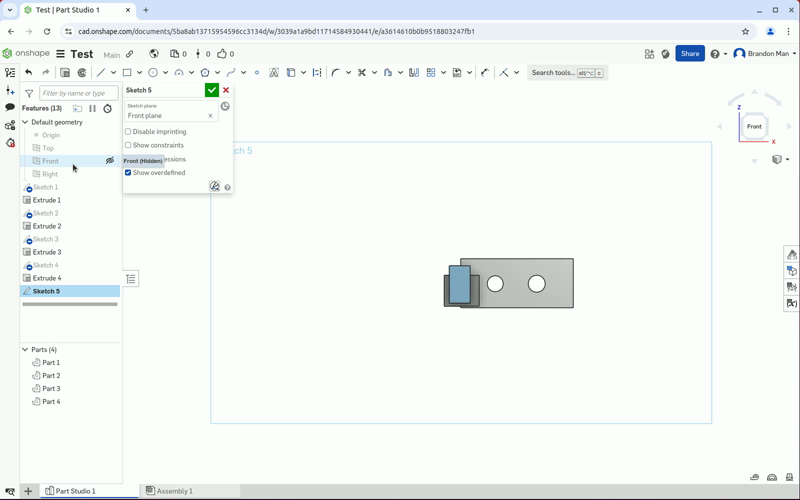
mouse_move(73, 352)
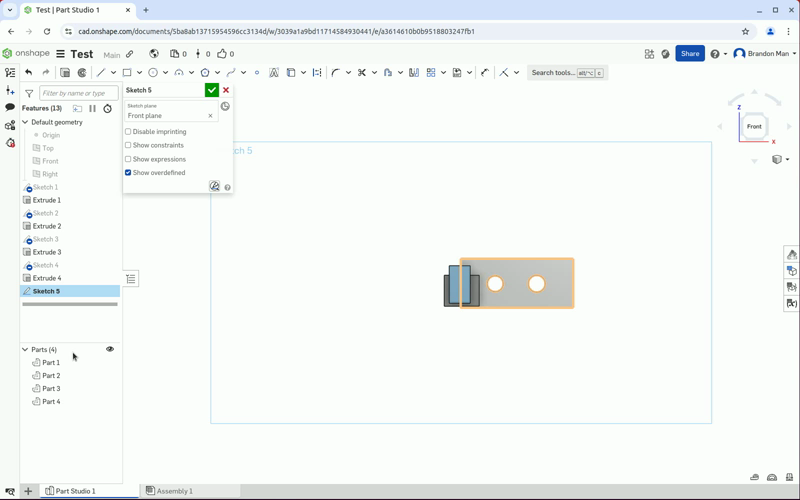
key(y)
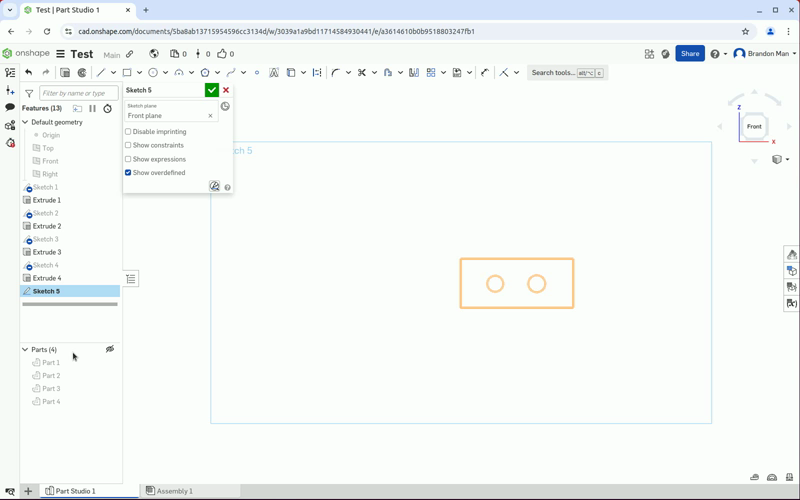
key(l)
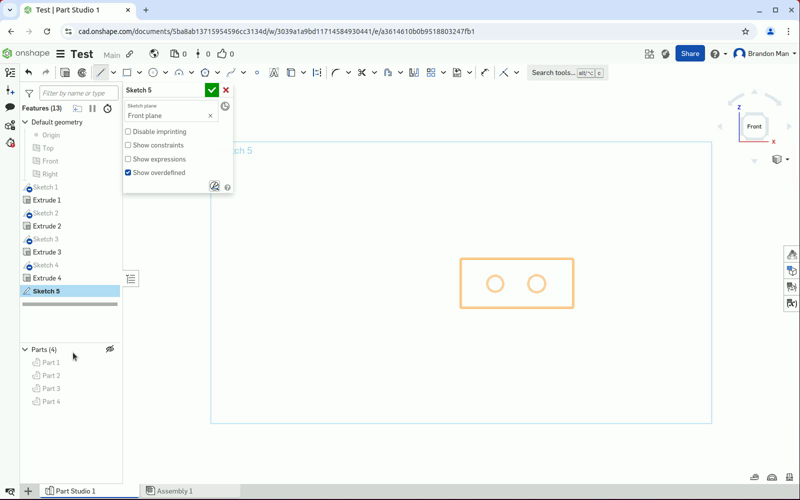
key_down(shift)
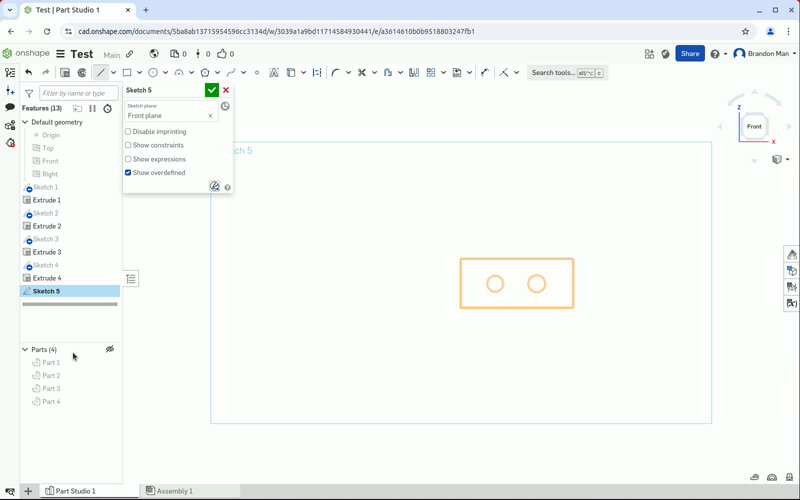
mouse_move(395, 306)
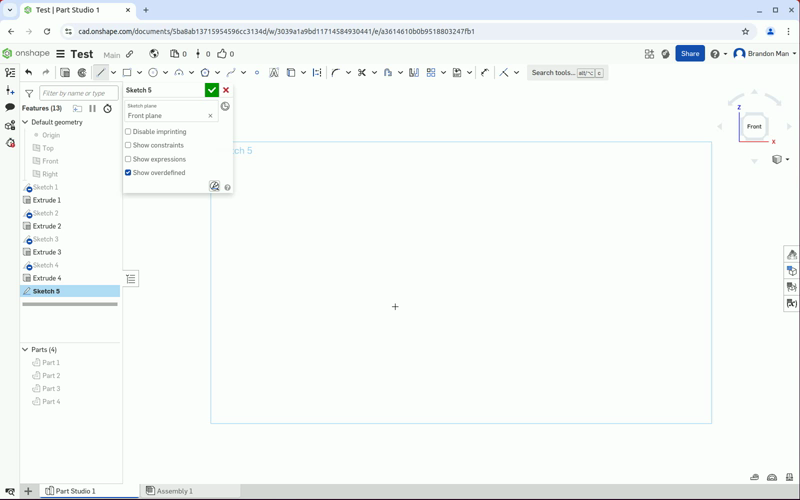
click(395, 306)
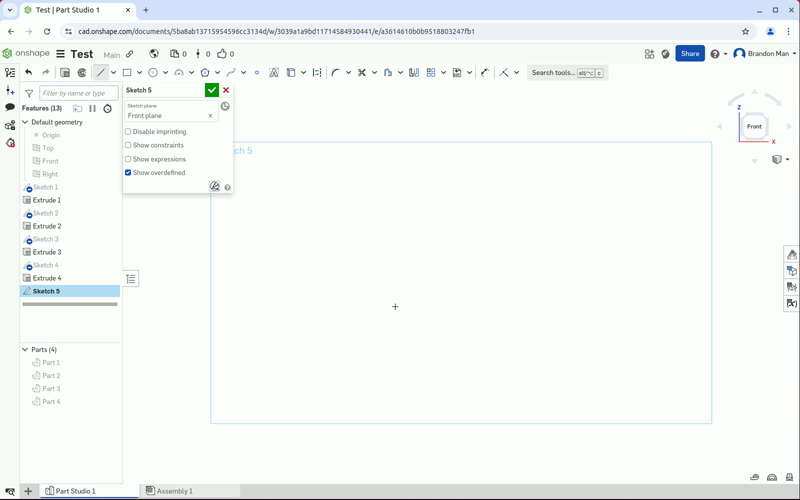
key_up(shift)
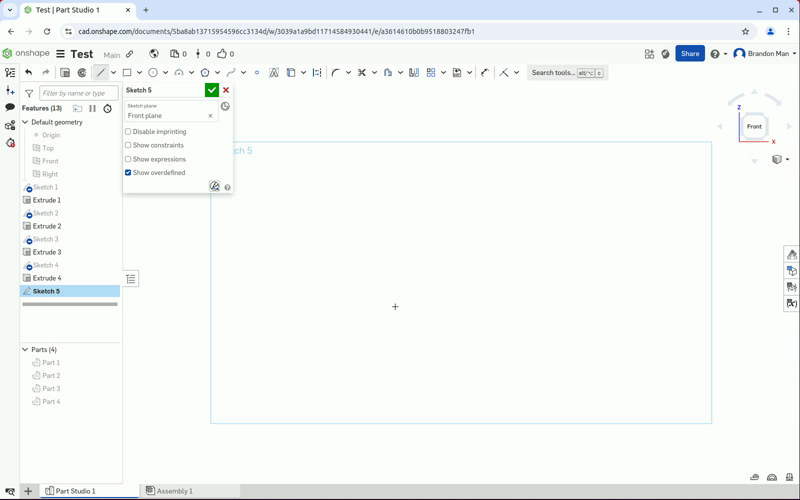
key_down(shift)
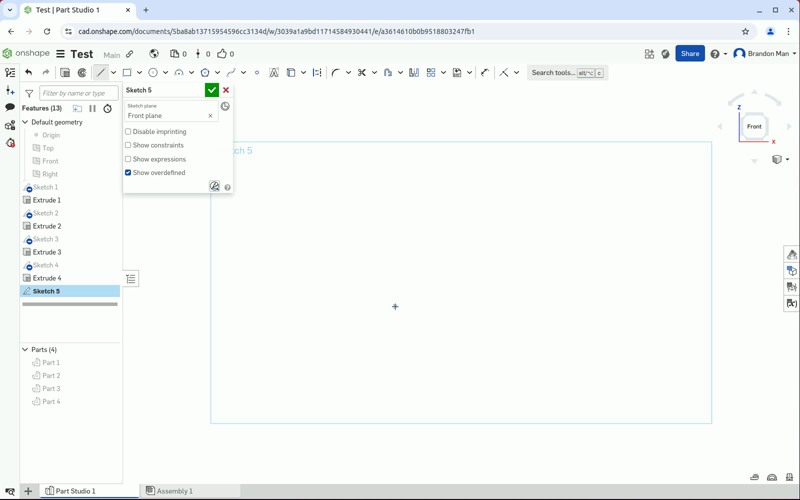
mouse_move(527, 306)
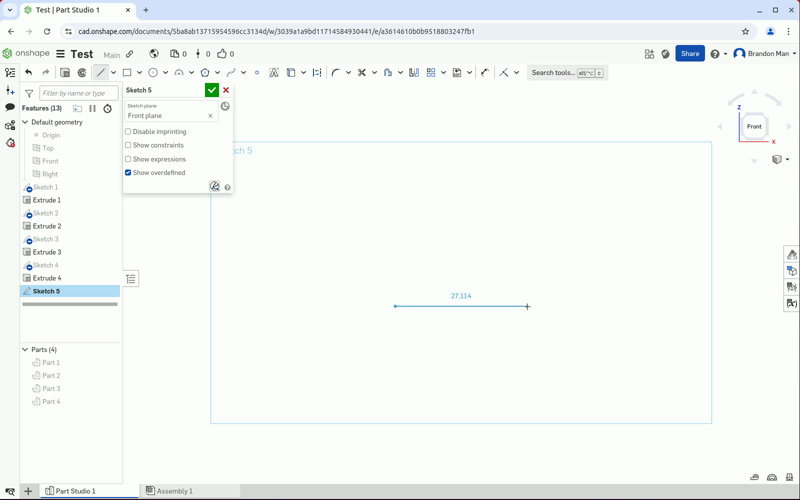
click(527, 306)
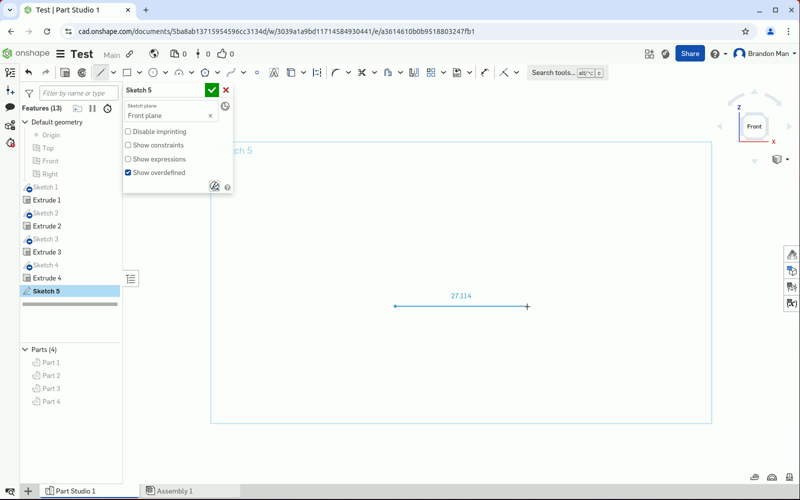
key_up(shift)
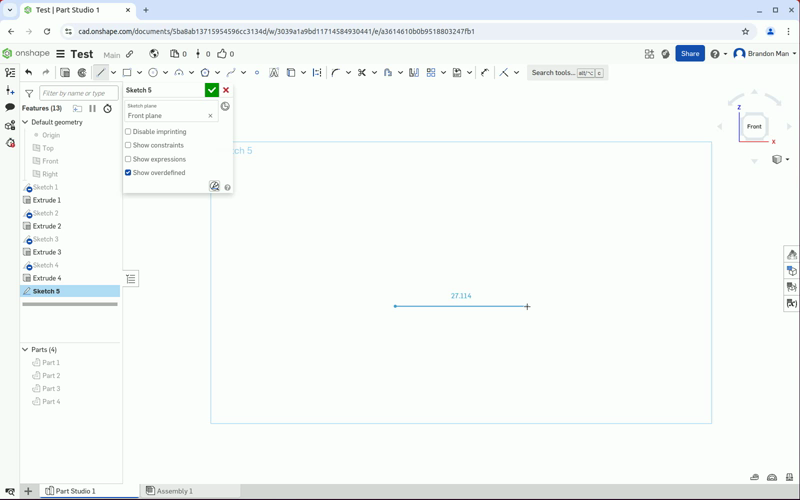
key_down(shift)
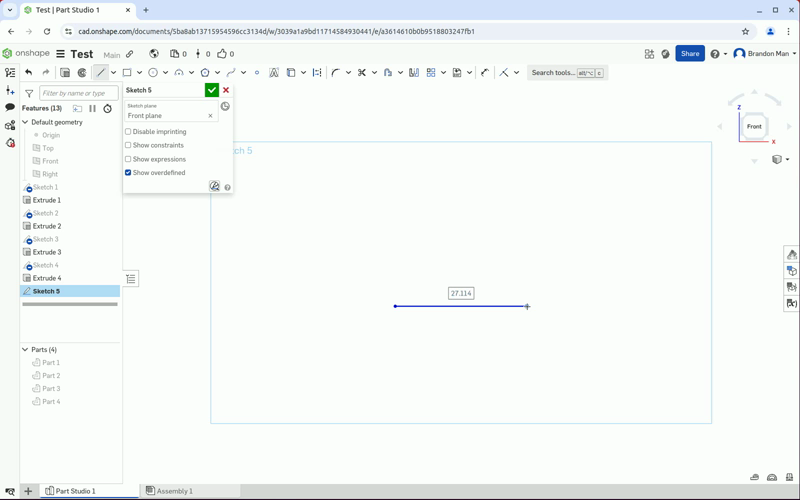
mouse_move(557, 306)
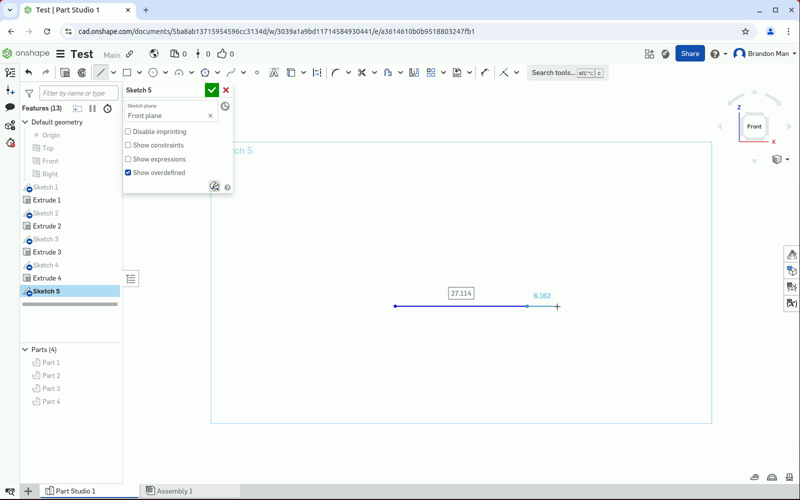
mouse_move(527, 282)
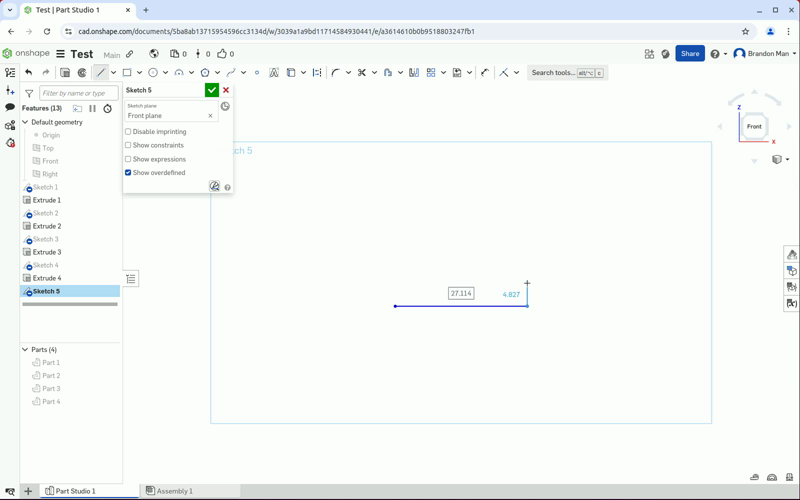
click(527, 282)
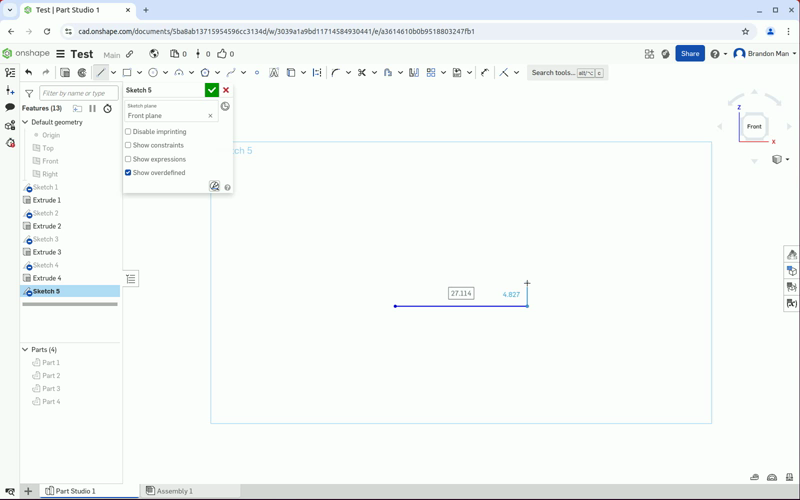
key_up(shift)
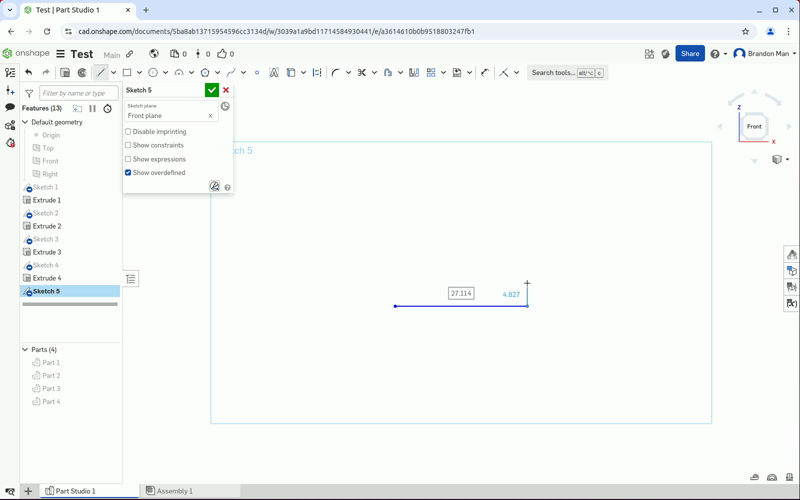
key_down(shift)
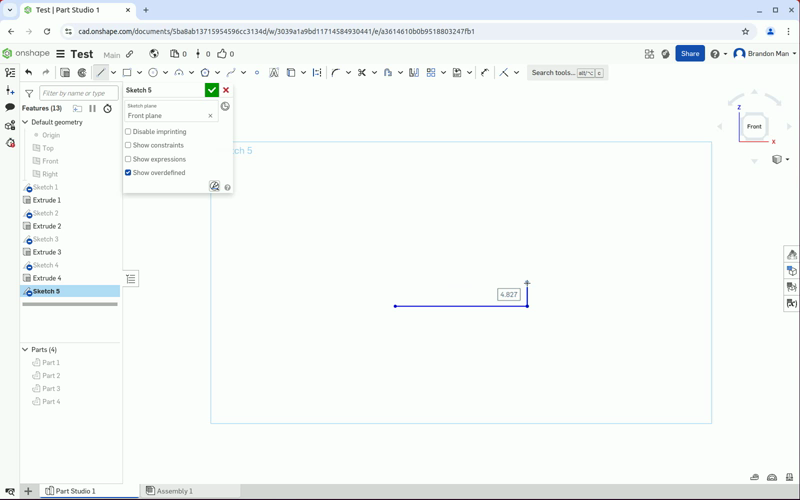
mouse_move(557, 282)
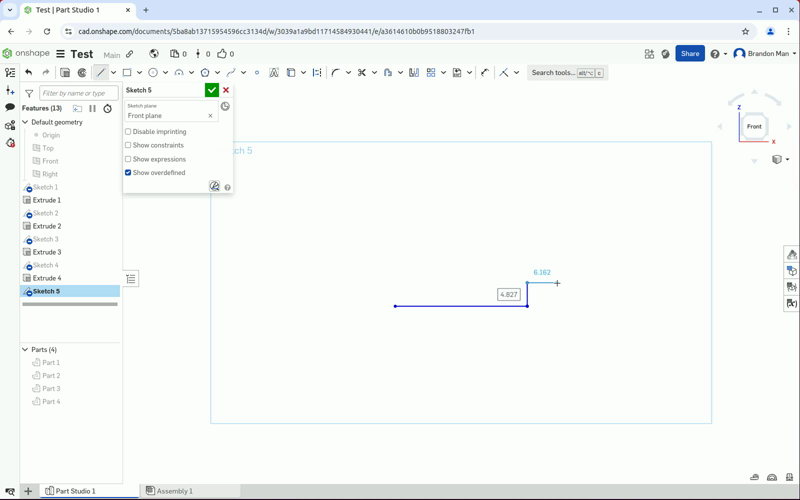
mouse_move(527, 258)
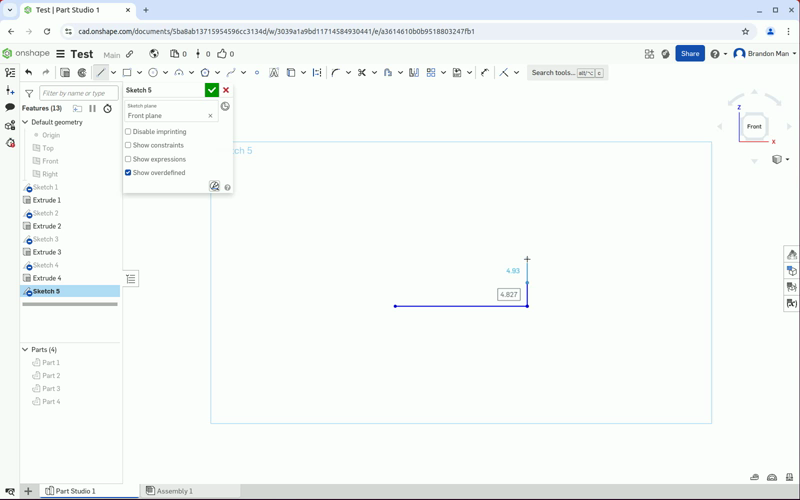
click(527, 258)
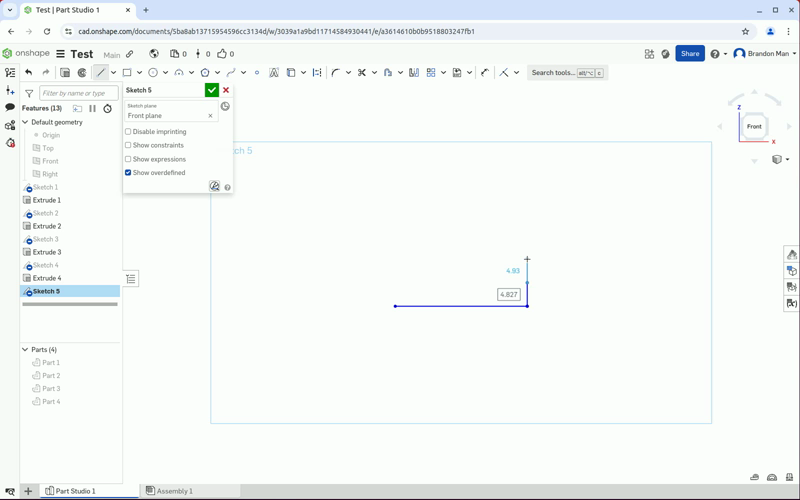
key_up(shift)
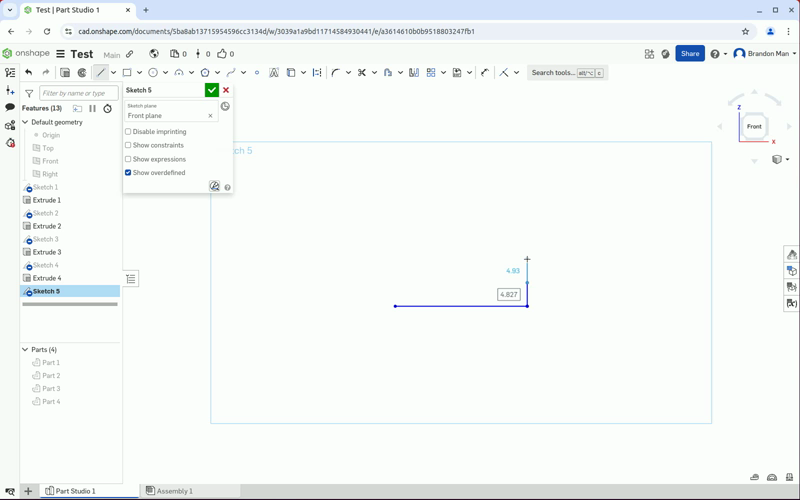
key_down(shift)
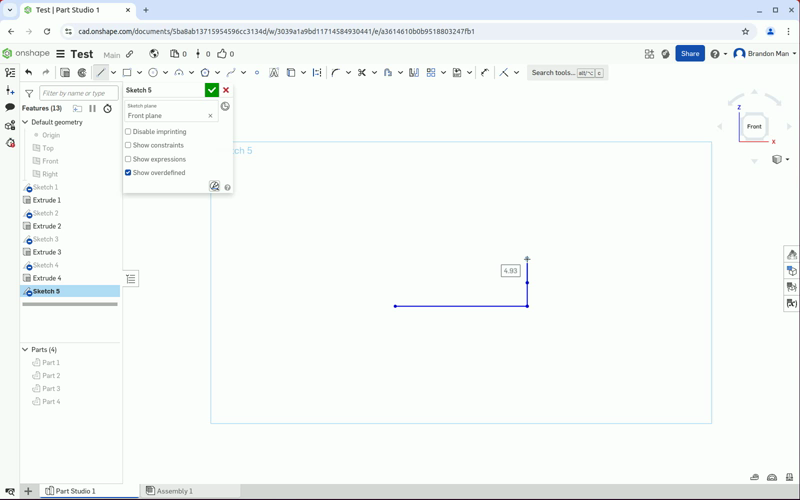
mouse_move(395, 258)
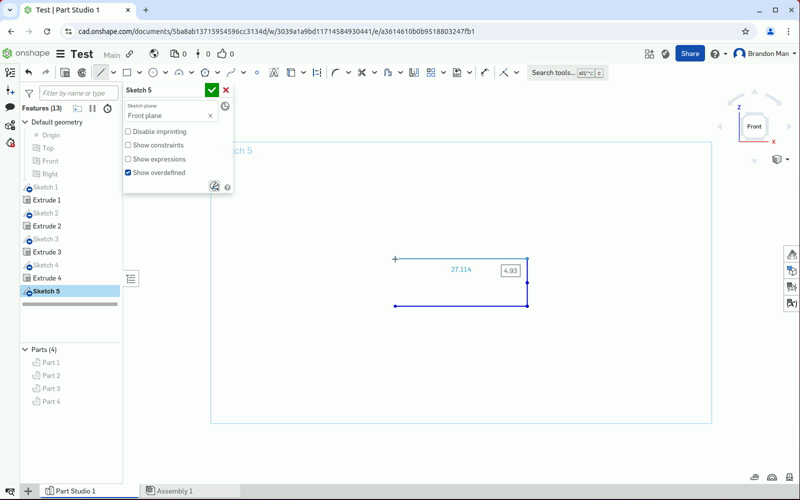
click(395, 258)
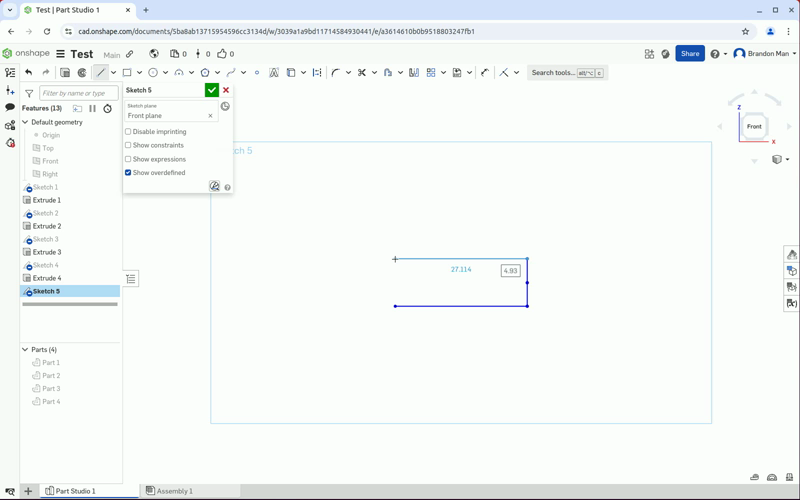
key_up(shift)
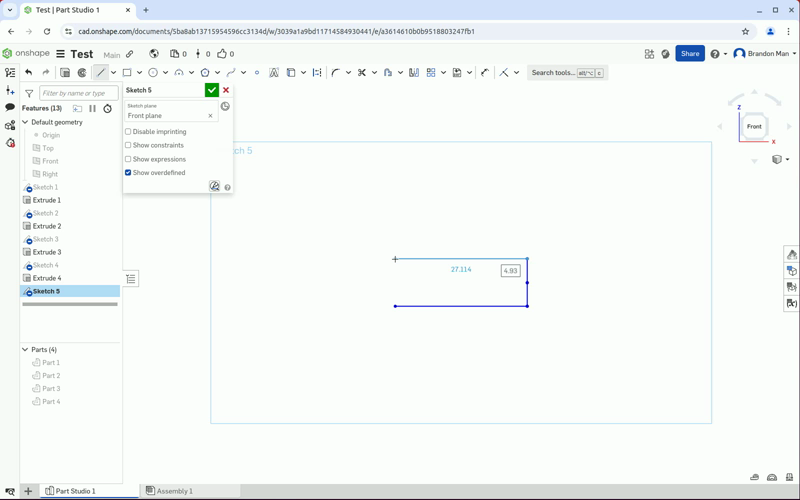
key_down(shift)
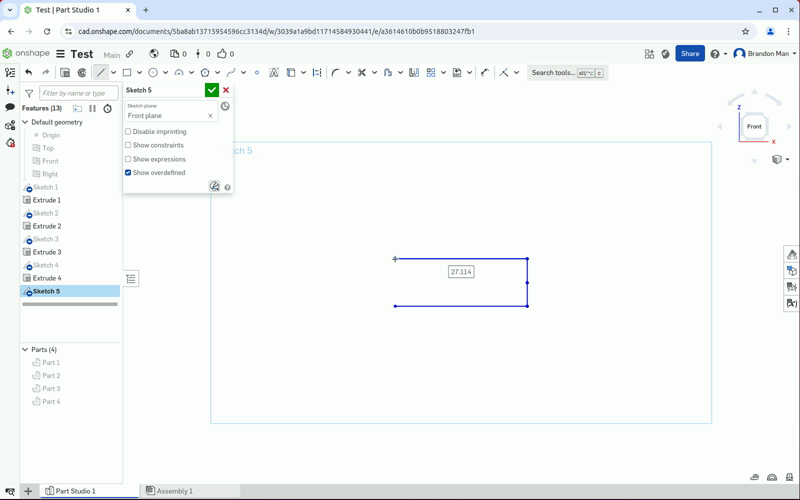
mouse_move(425, 258)
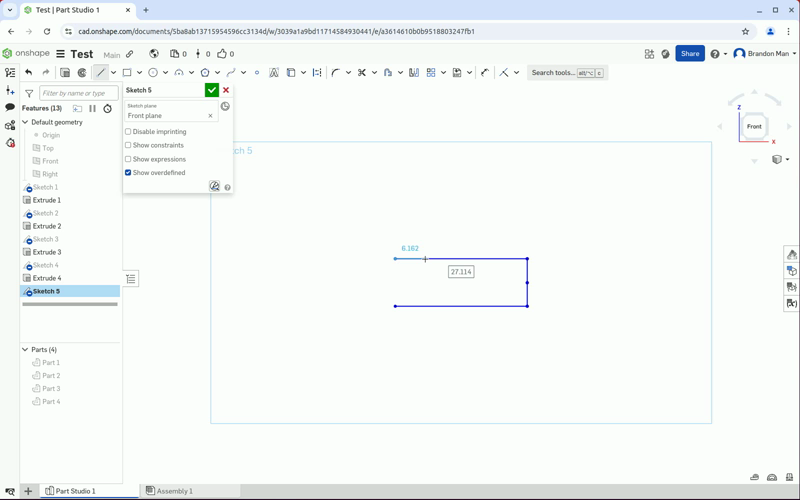
mouse_move(395, 282)
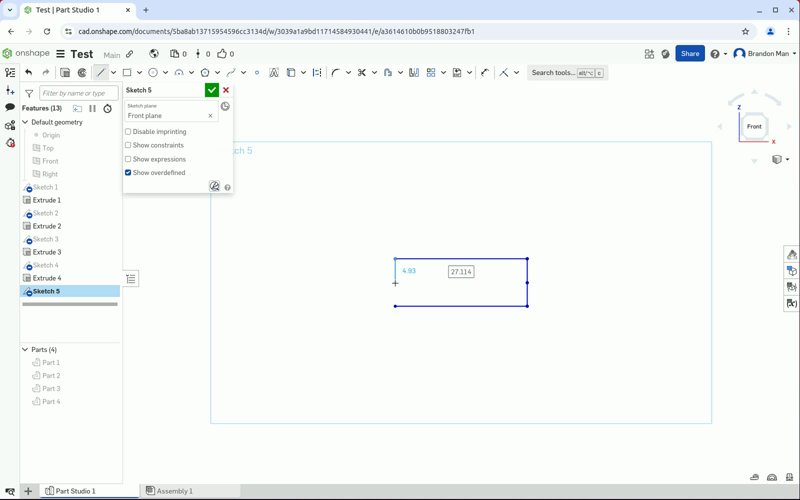
click(395, 282)
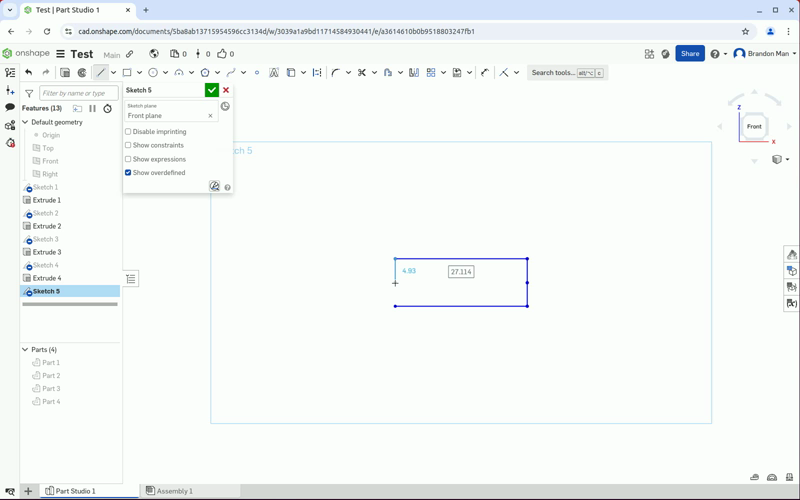
key_up(shift)
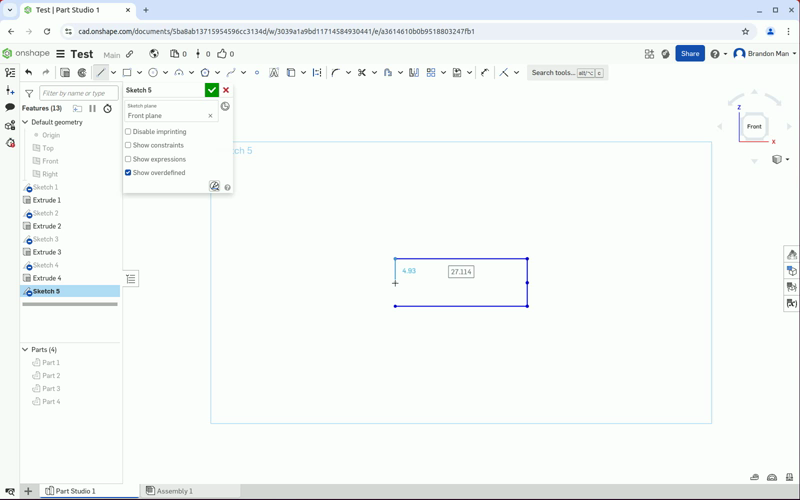
mouse_move(425, 282)
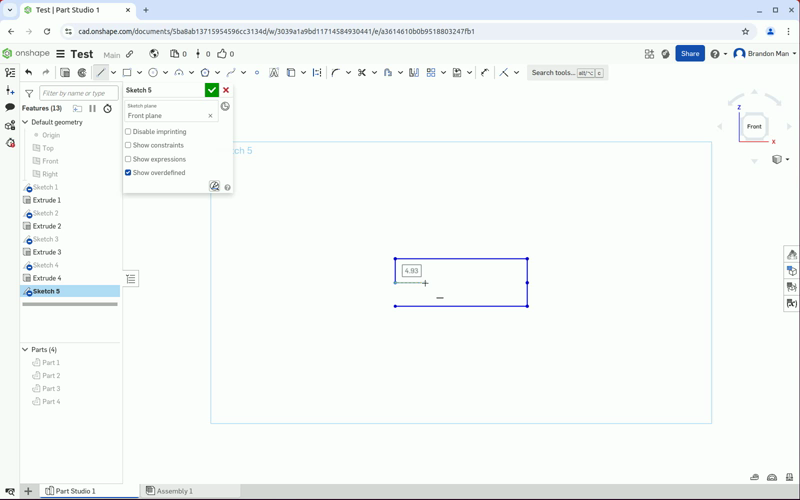
key_down(shift)
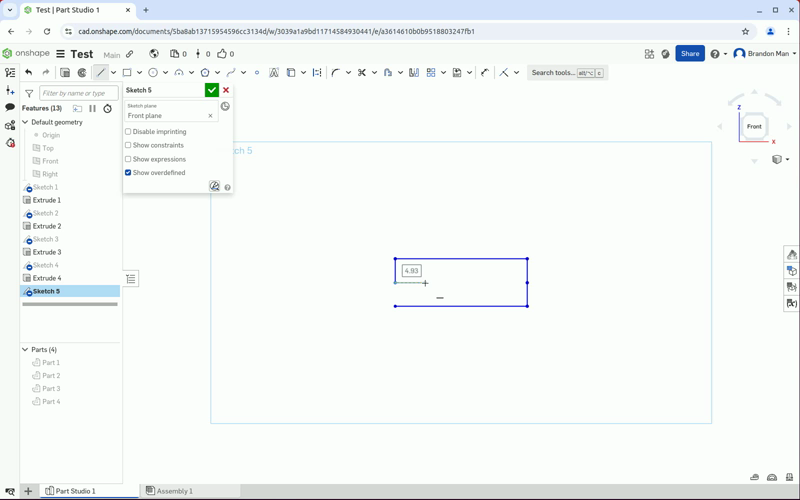
mouse_move(395, 306)
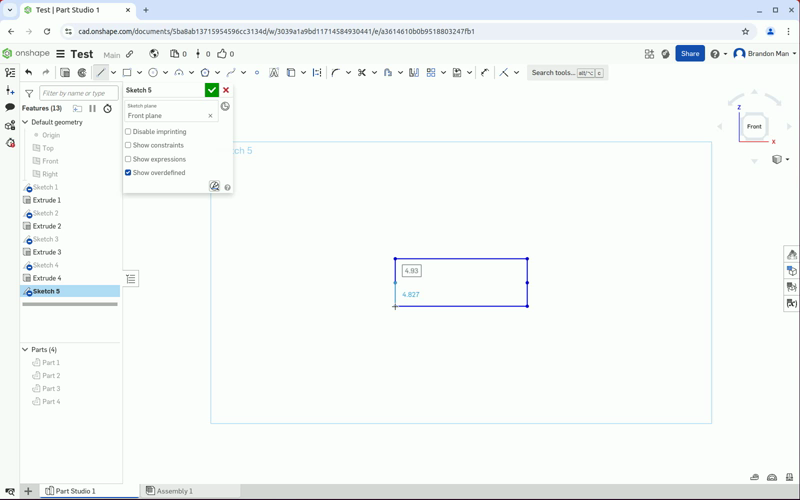
key_up(shift)
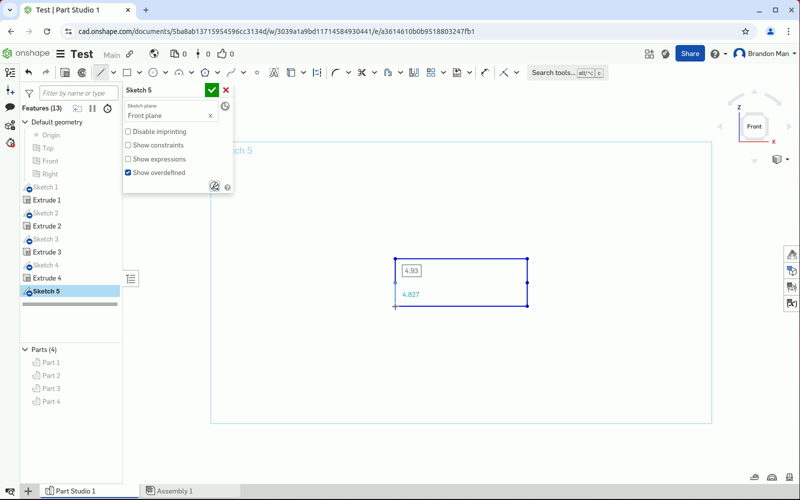
click(395, 306)
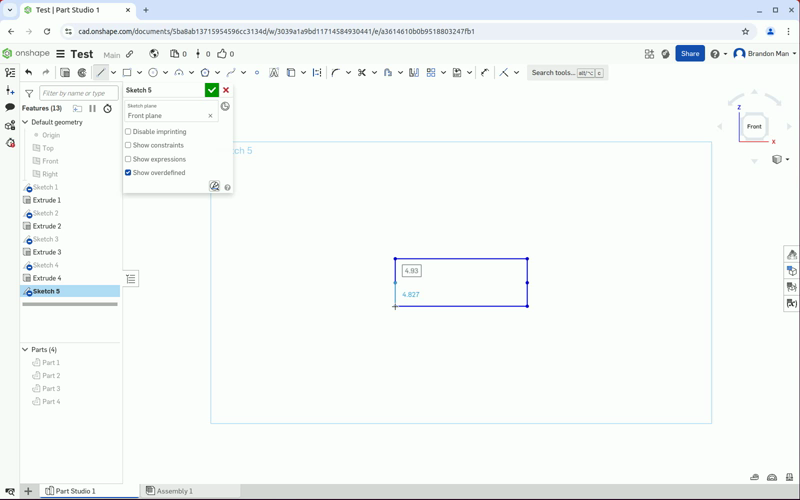
key(esc)
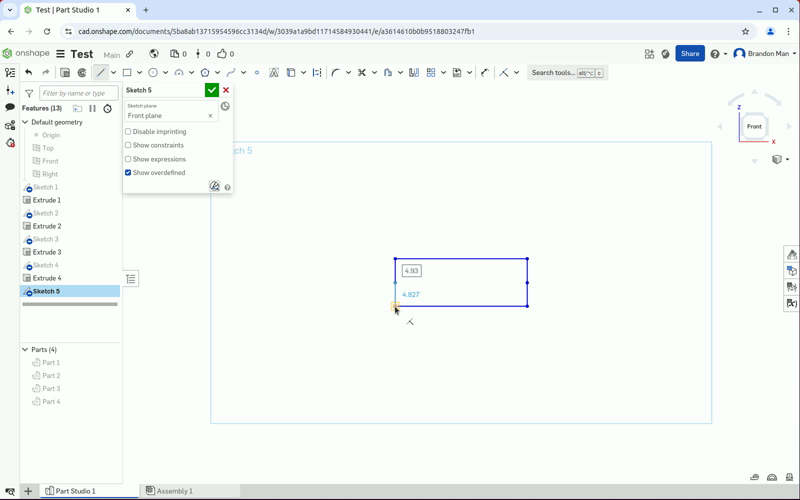
key(l)
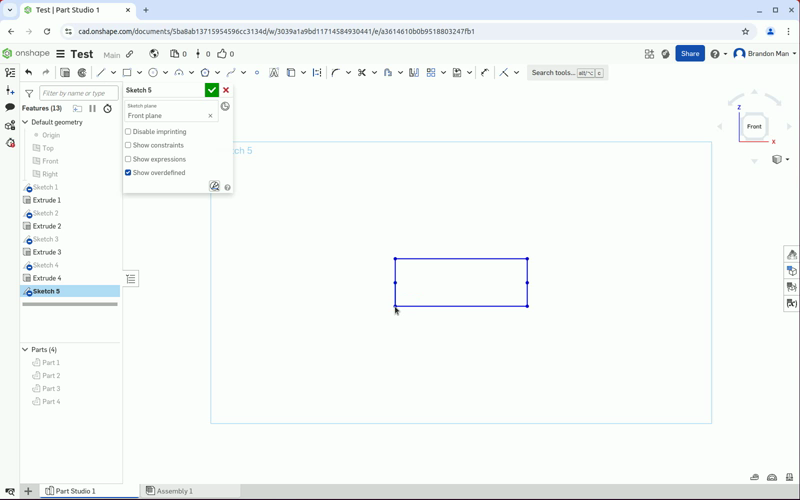
key_down(shift)
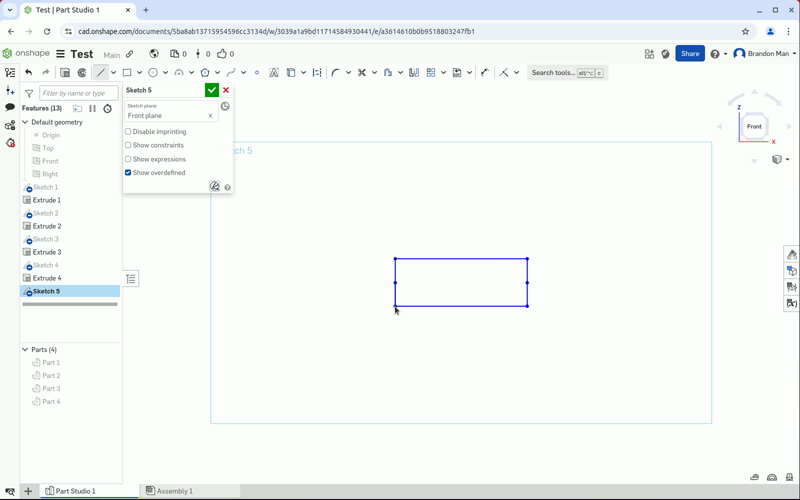
mouse_move(400, 300)
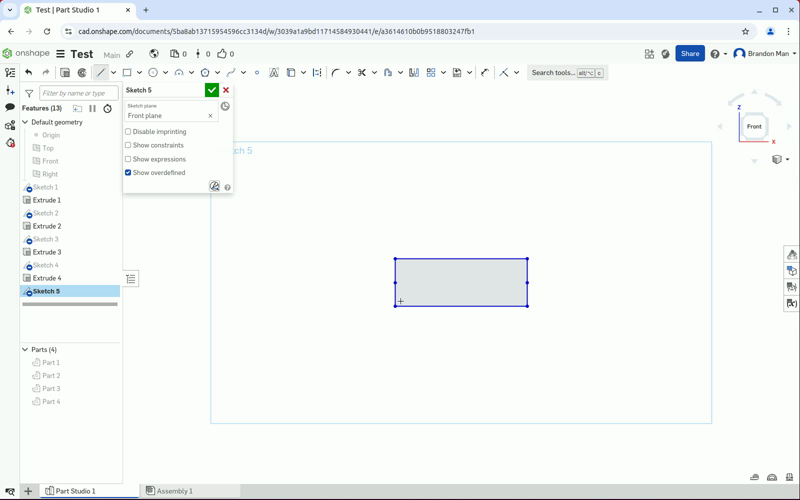
click(400, 300)
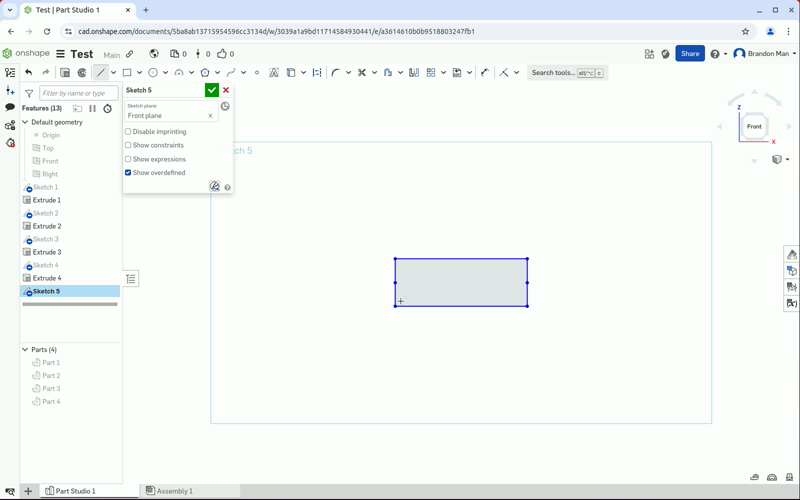
key_up(shift)
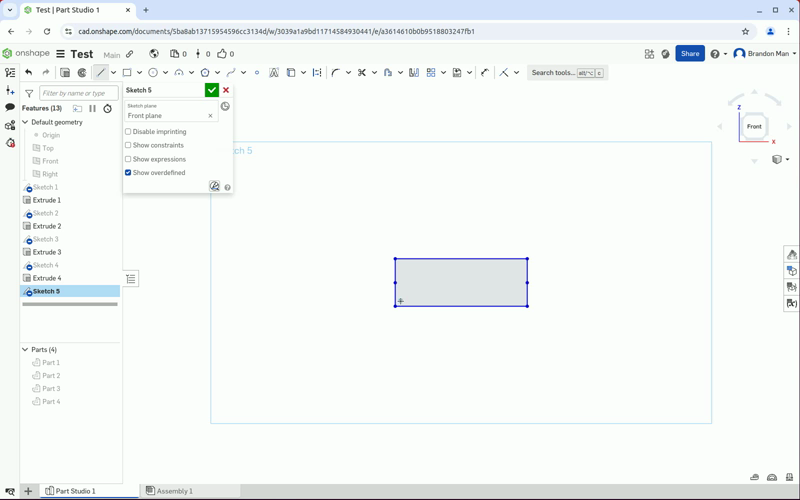
key_down(shift)
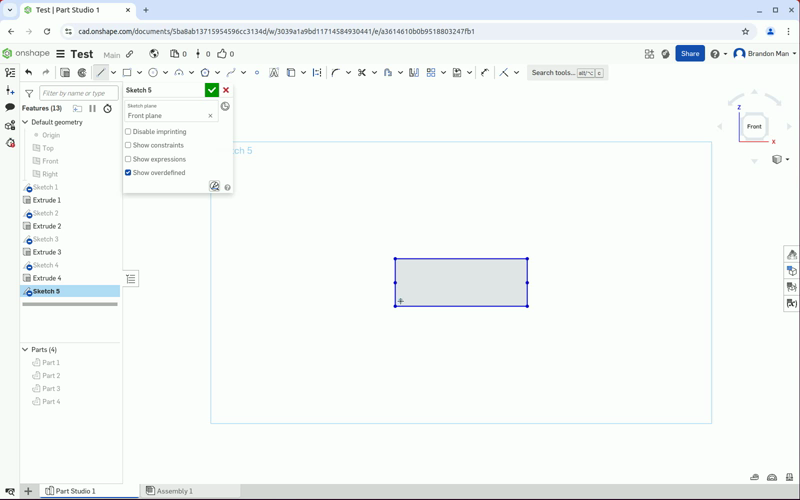
mouse_move(430, 300)
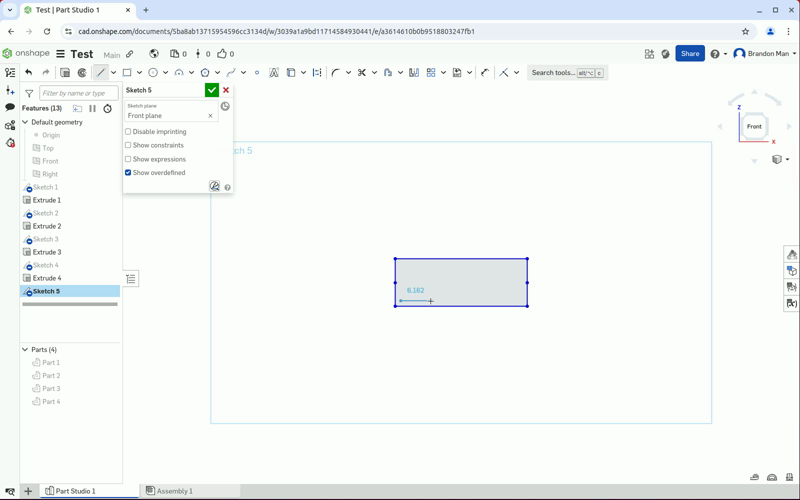
mouse_move(435, 300)
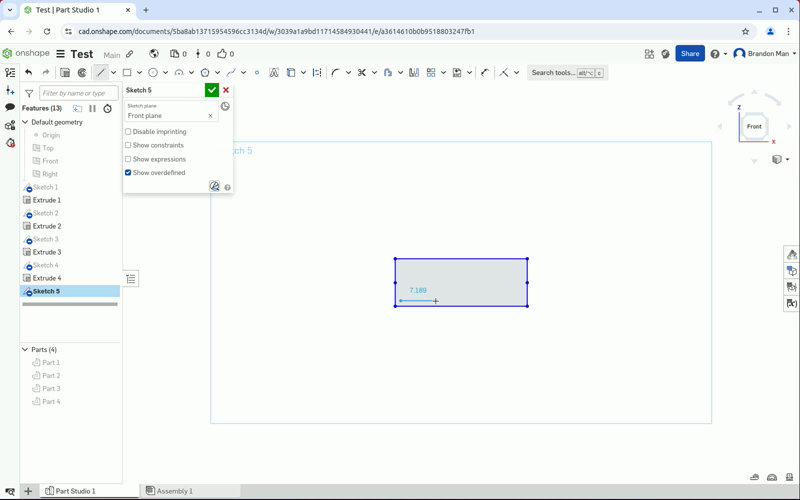
click(435, 300)
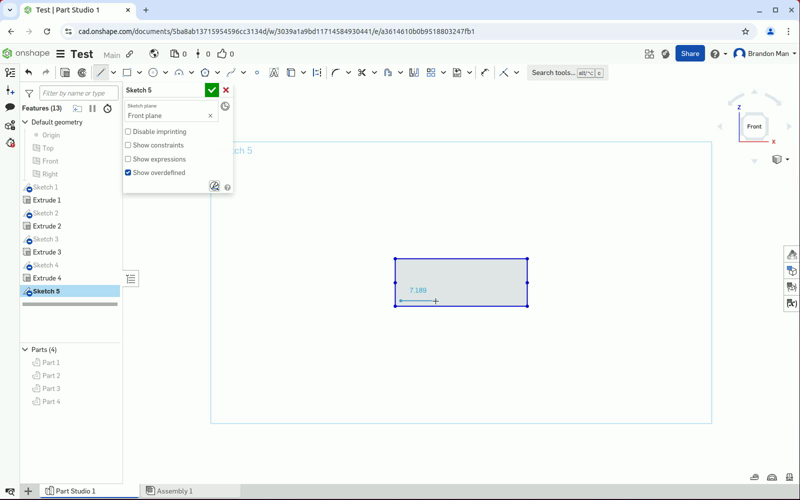
key_up(shift)
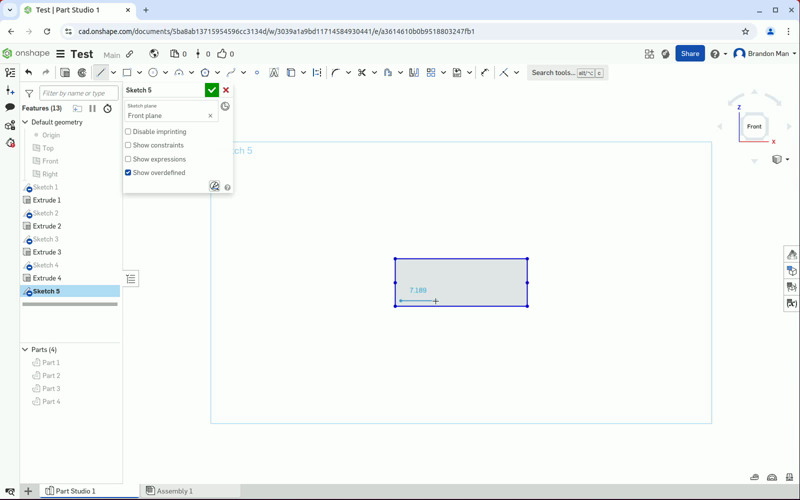
key_down(shift)
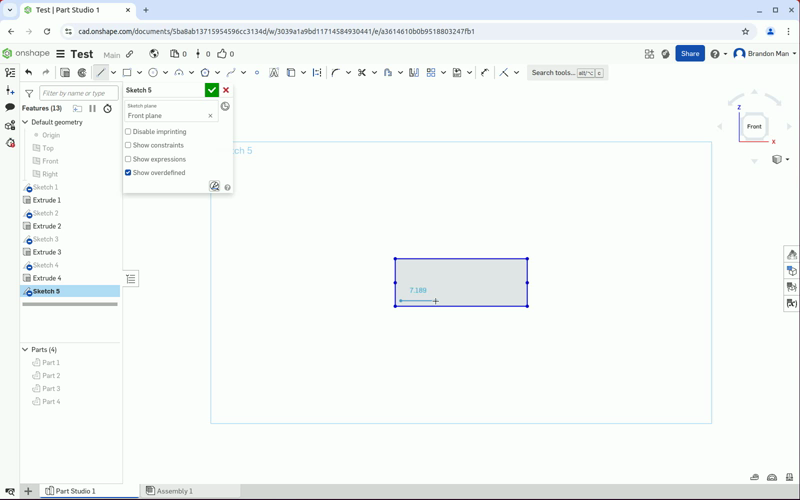
mouse_move(465, 300)
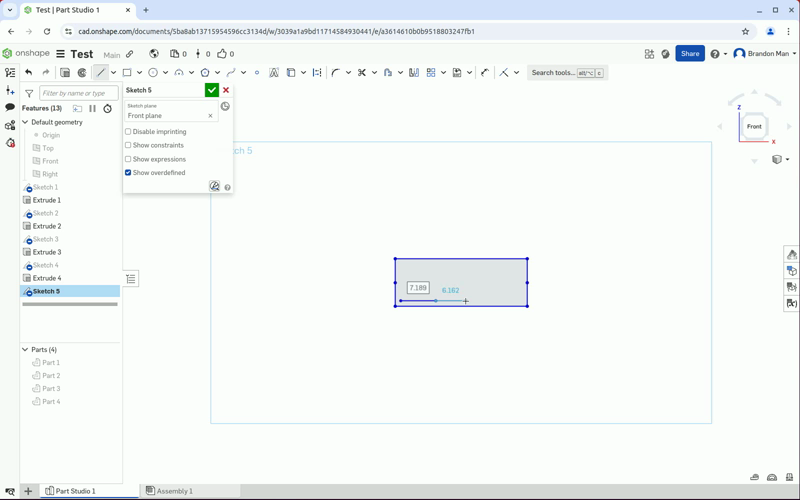
mouse_move(435, 265)
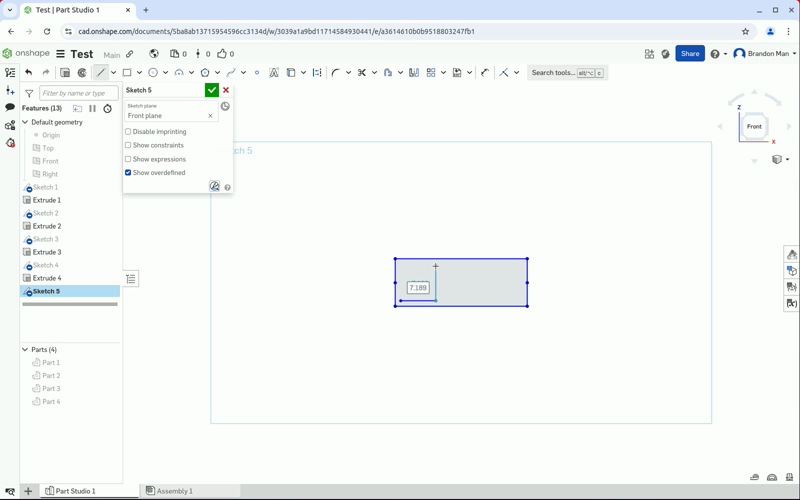
click(435, 265)
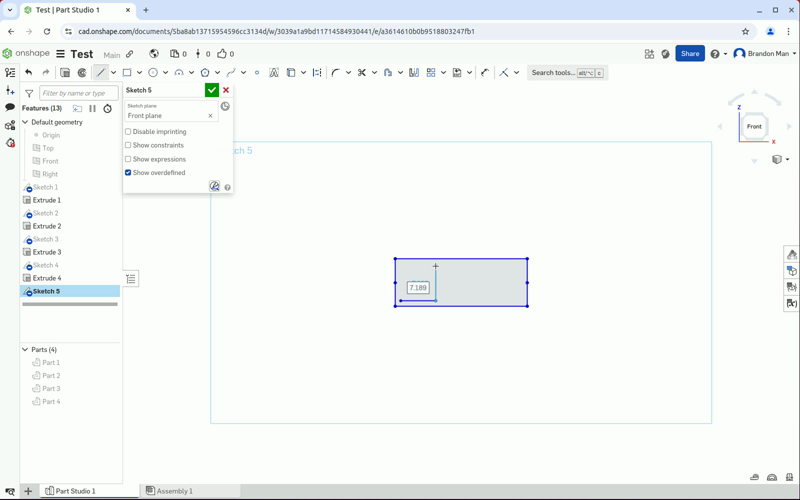
key_up(shift)
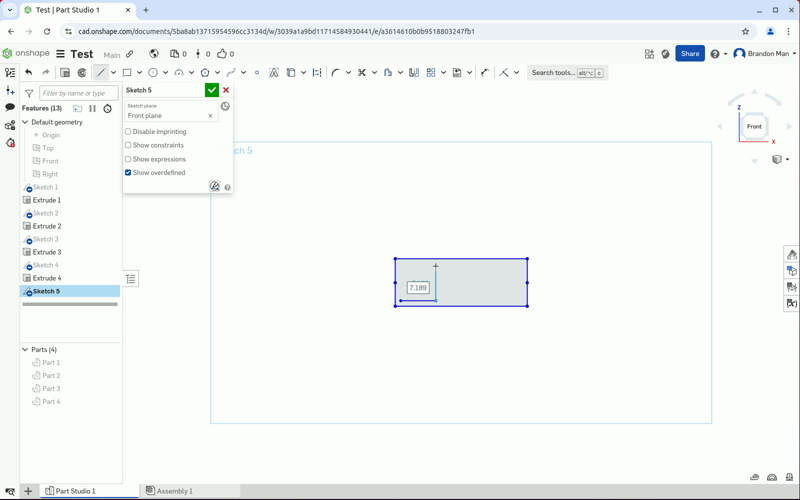
key_down(shift)
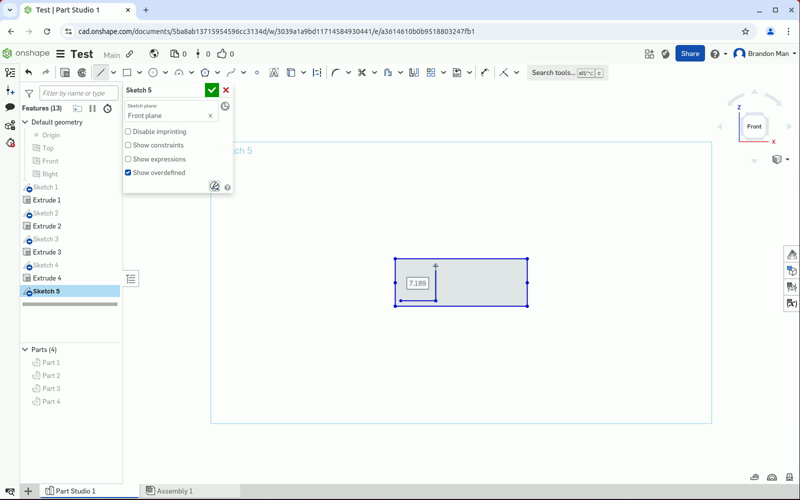
mouse_move(465, 265)
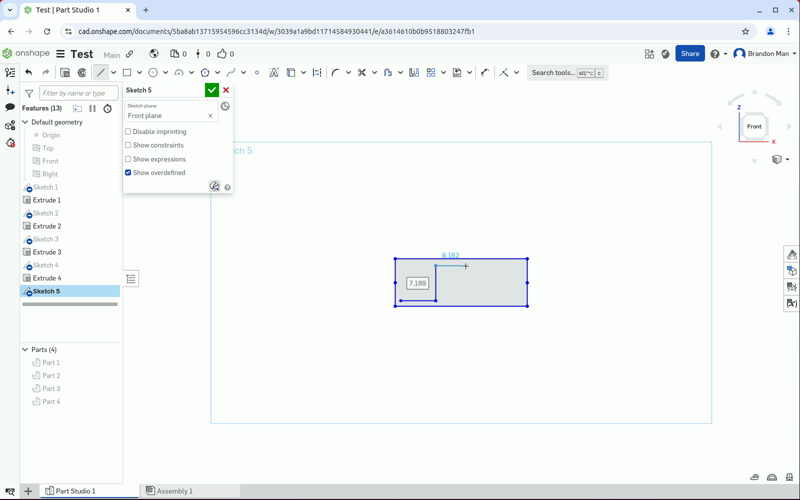
mouse_move(400, 265)
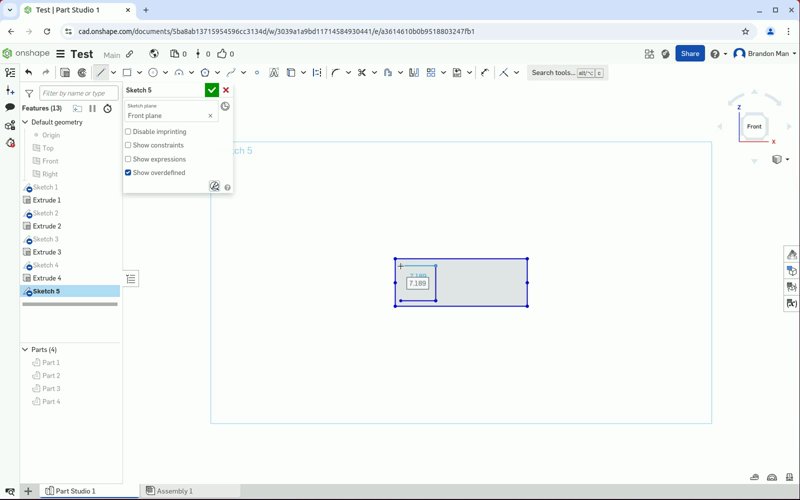
click(400, 265)
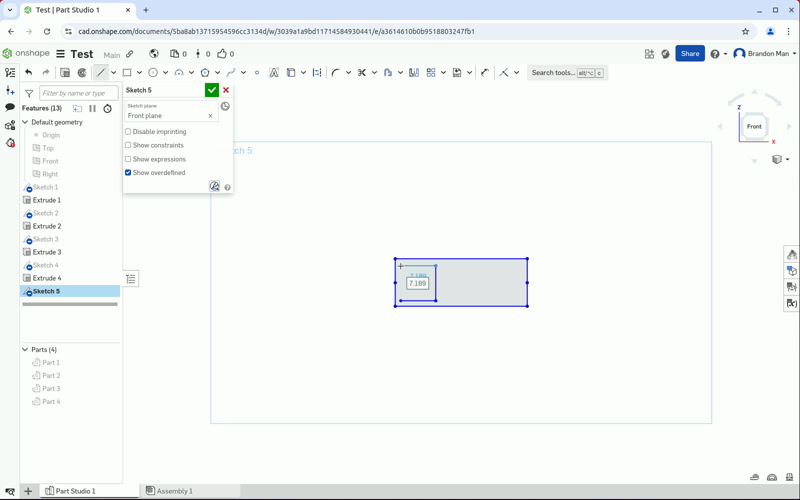
key_up(shift)
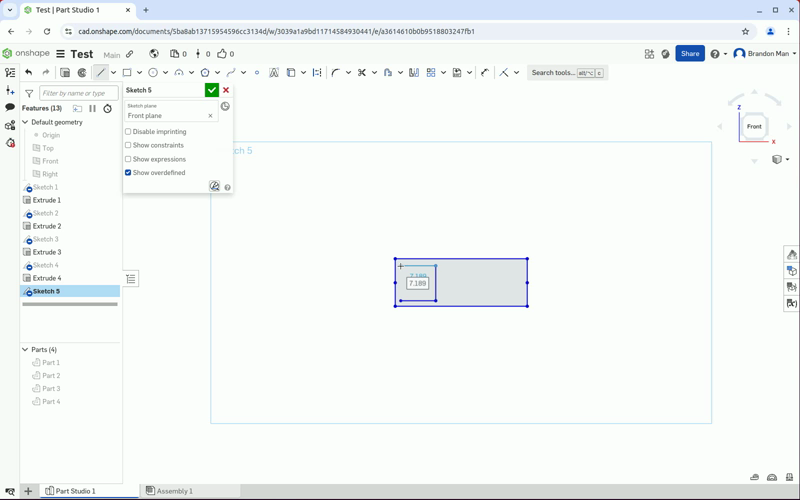
mouse_move(430, 265)
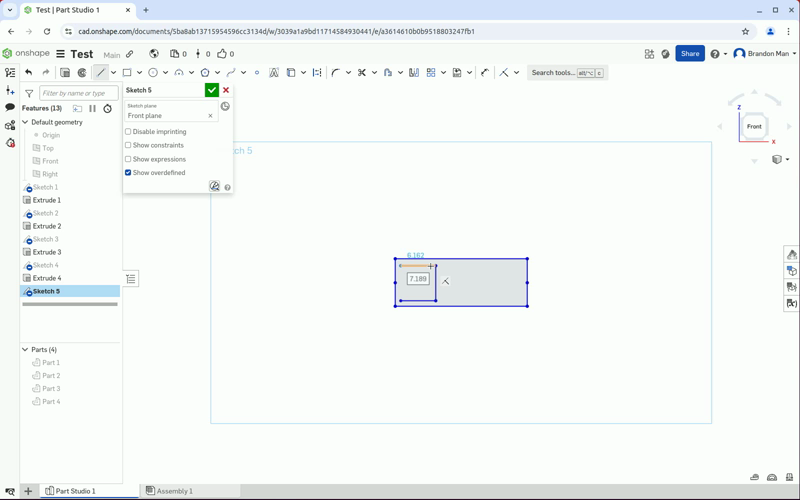
key_down(shift)
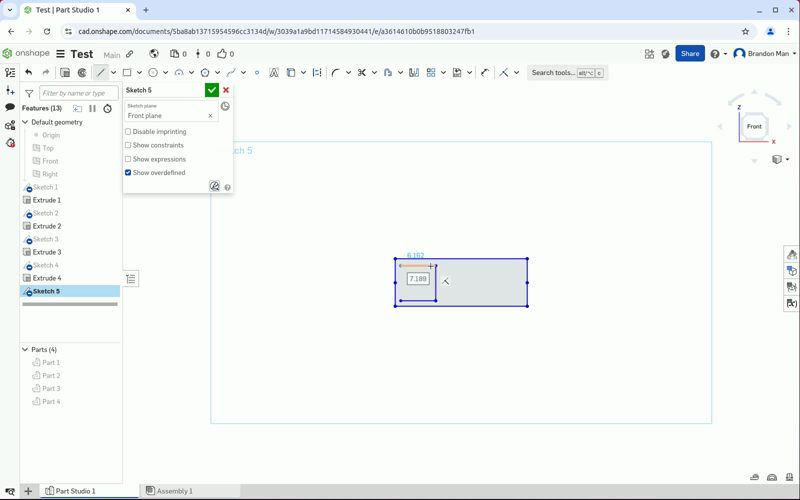
mouse_move(400, 300)
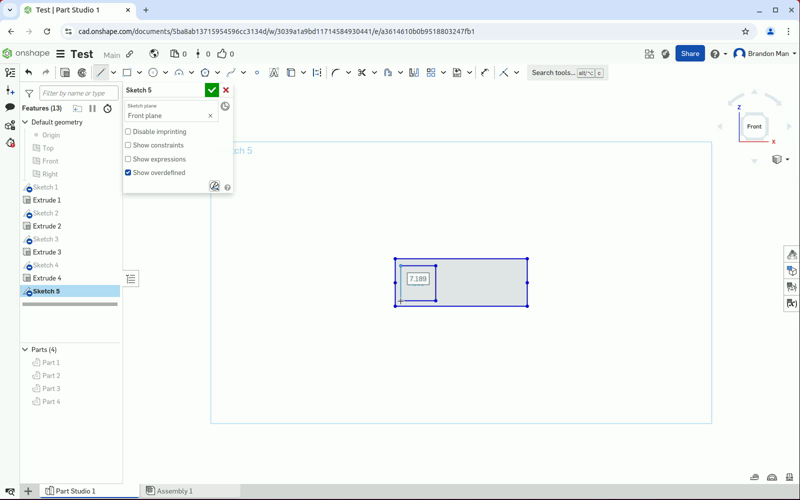
key_up(shift)
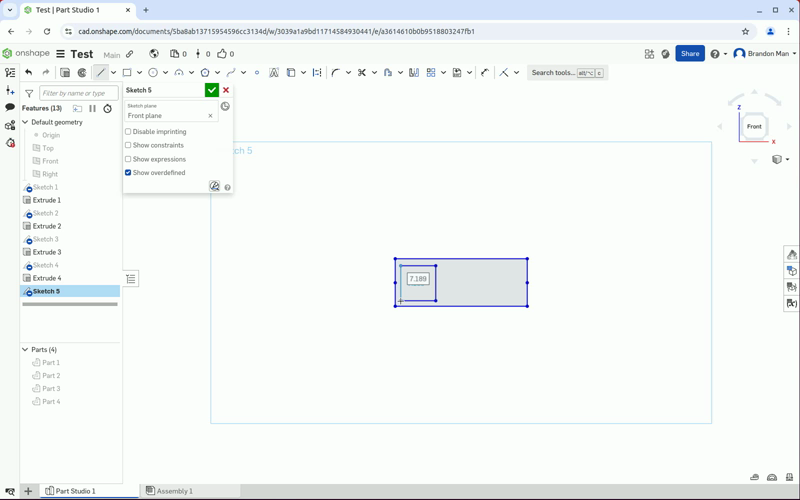
click(400, 300)
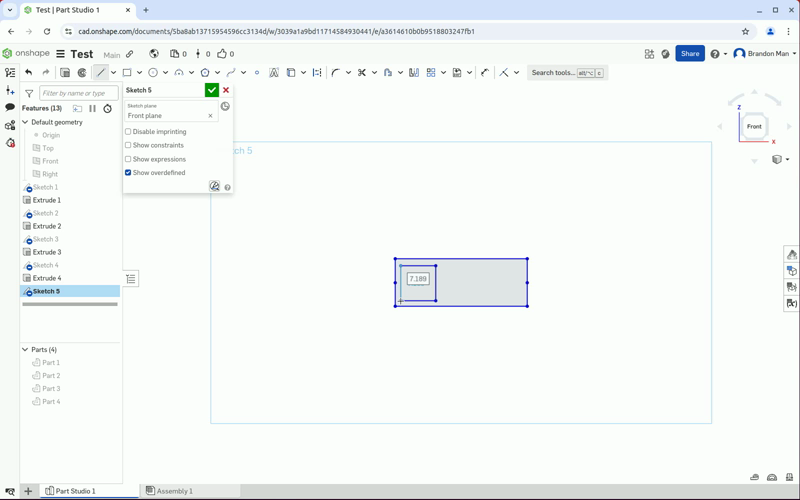
key(esc)
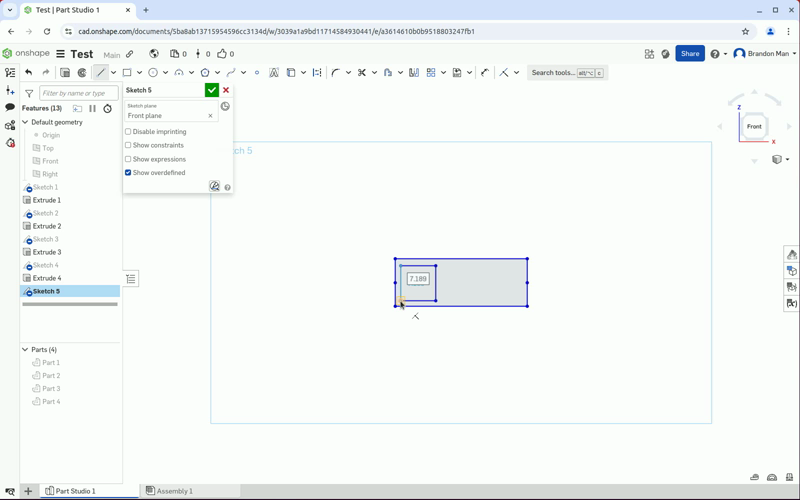
key(c)
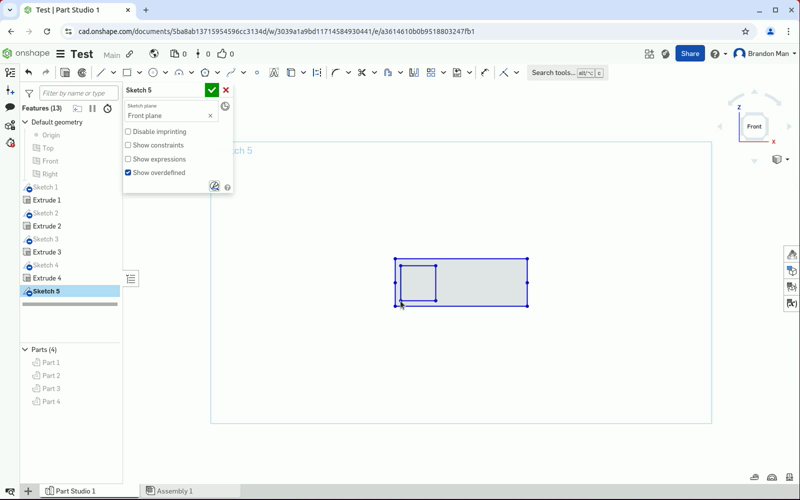
key_down(shift)
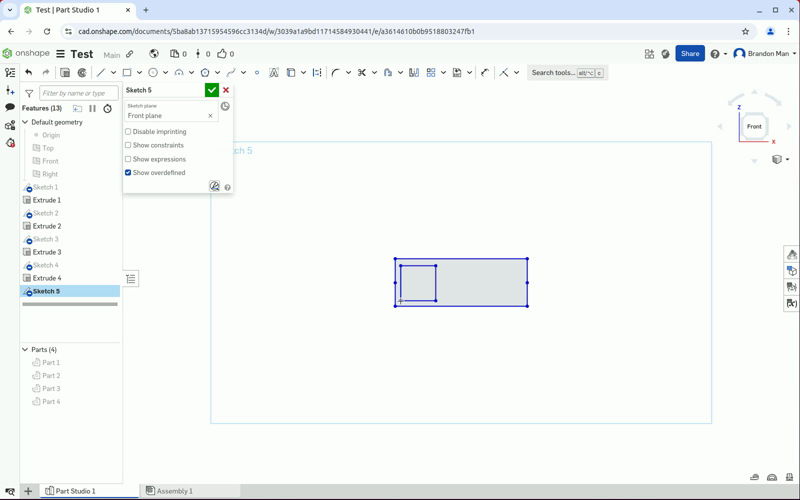
mouse_move(468, 282)
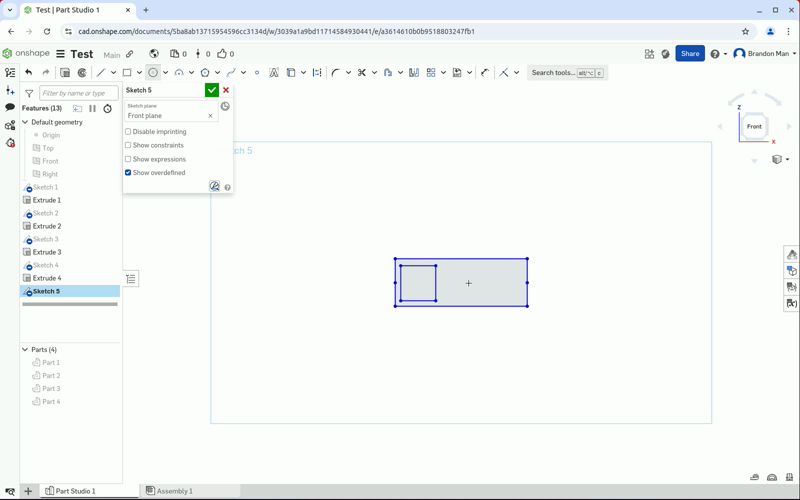
click(468, 282)
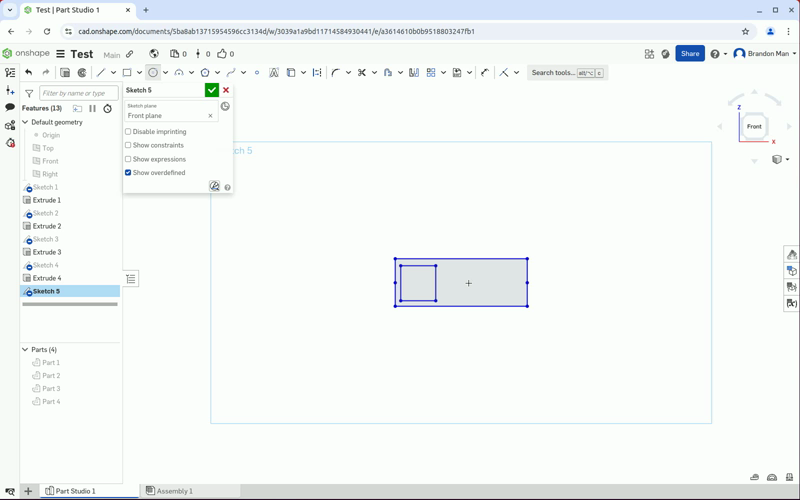
key_up(shift)
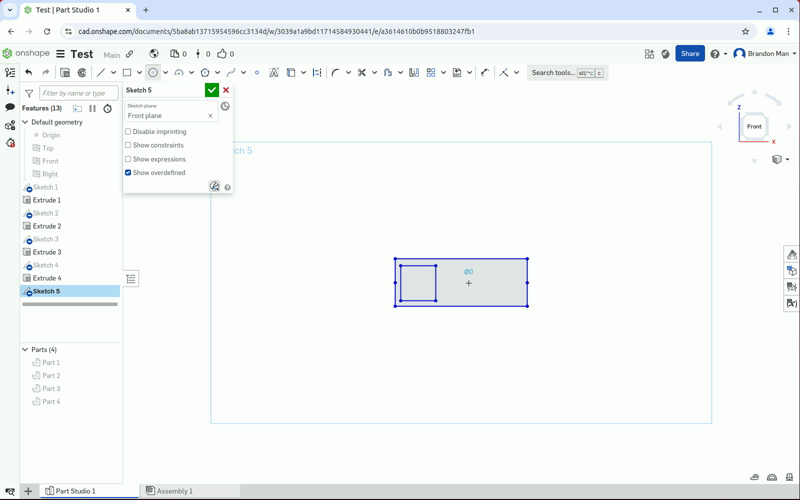
mouse_move(477, 282)
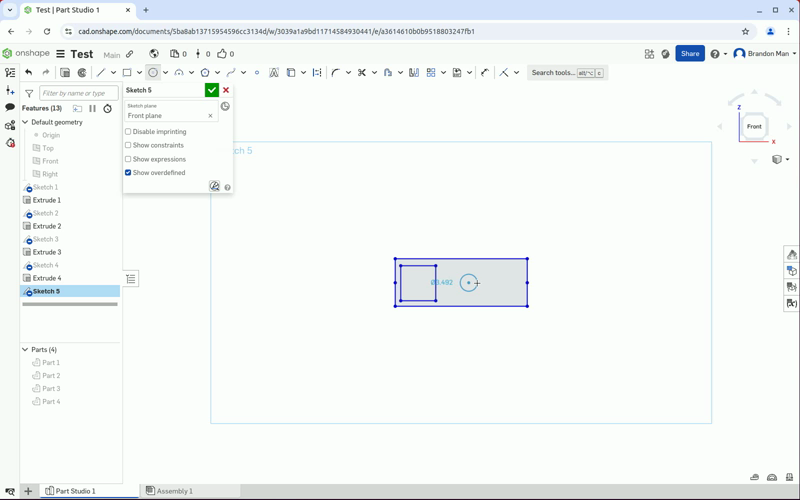
click(477, 282)
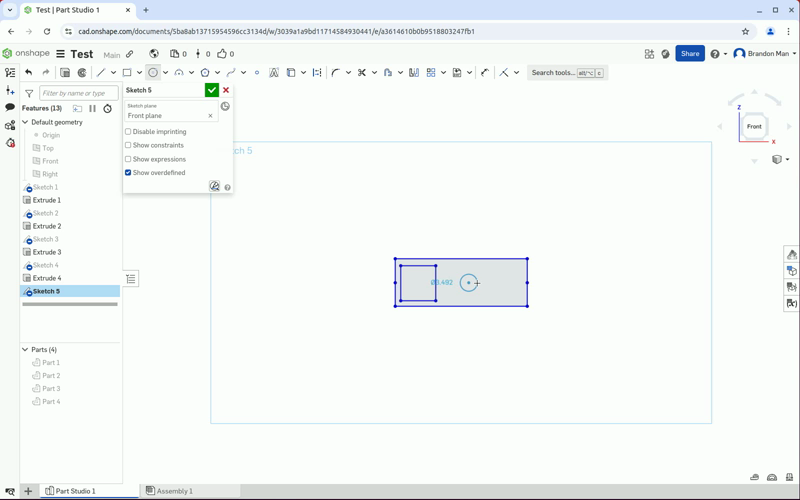
key(esc)
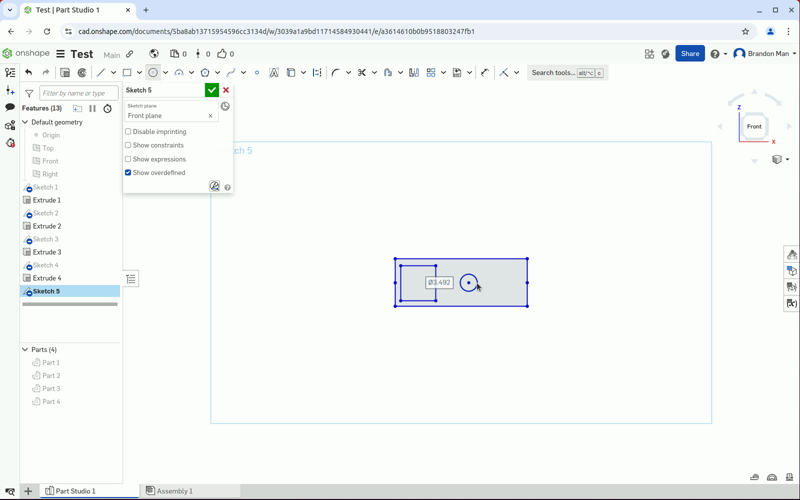
key(l)
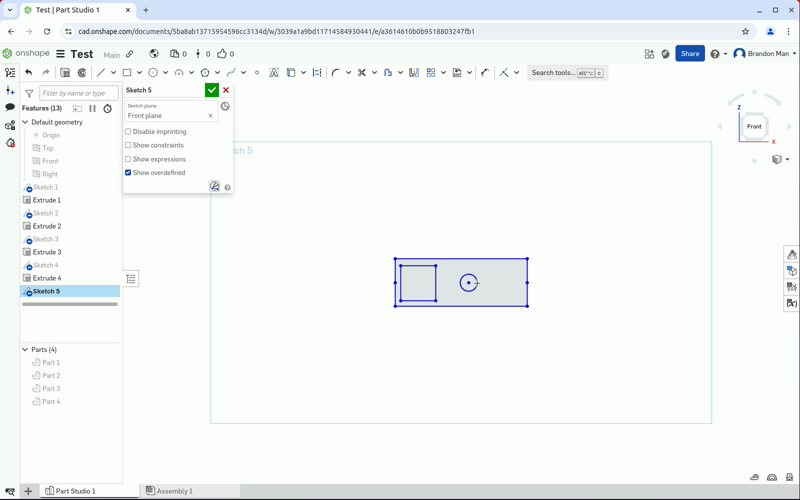
key_down(shift)
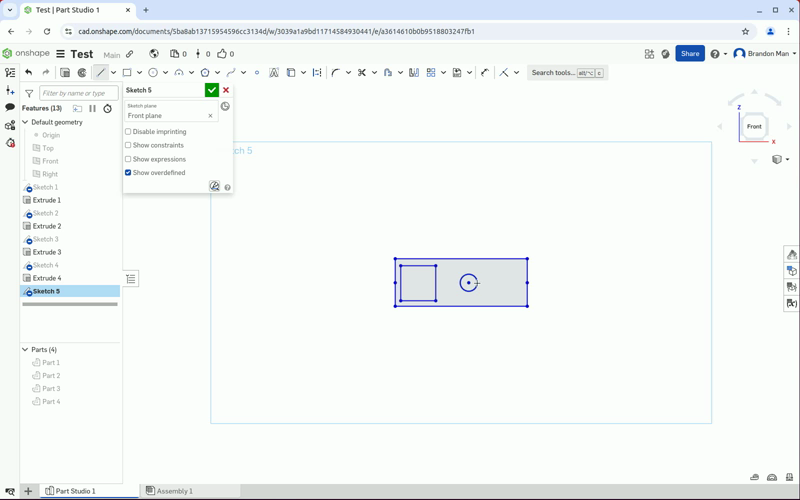
mouse_move(501, 300)
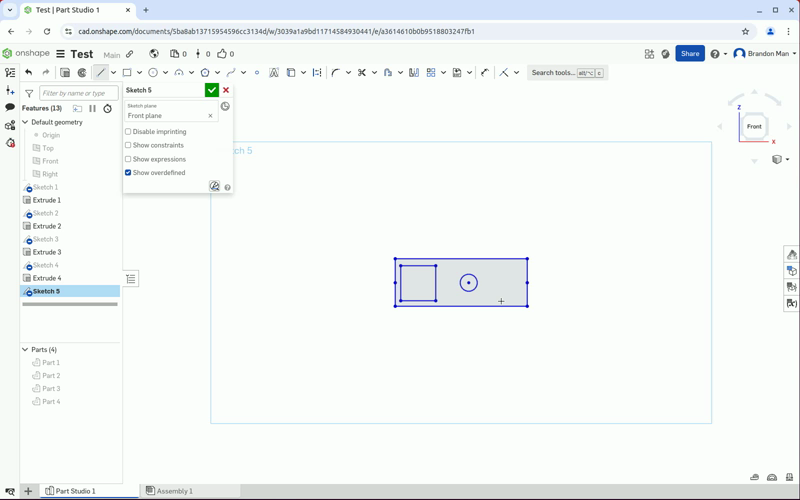
click(501, 300)
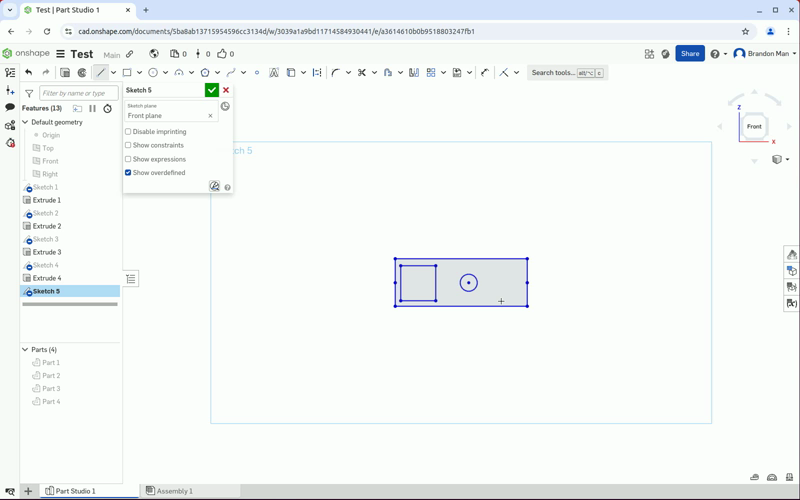
key_up(shift)
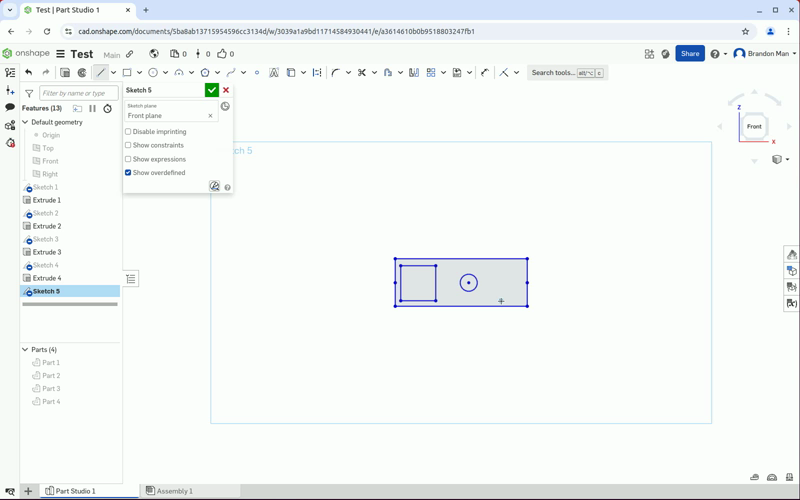
key_down(shift)
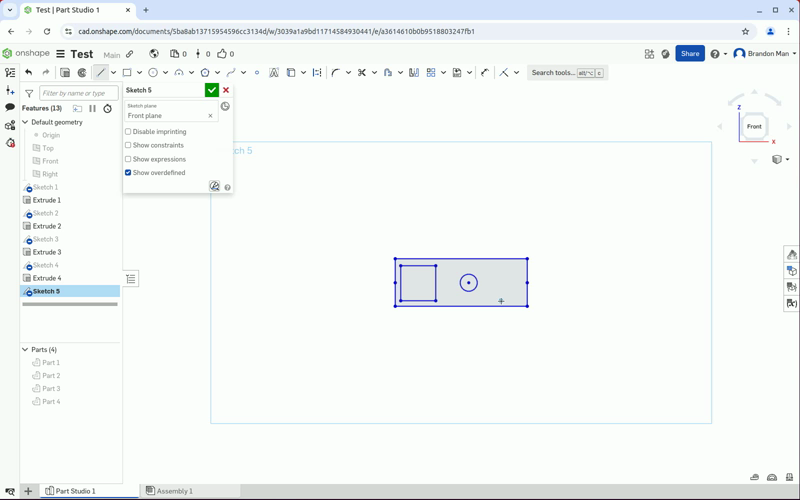
mouse_move(531, 300)
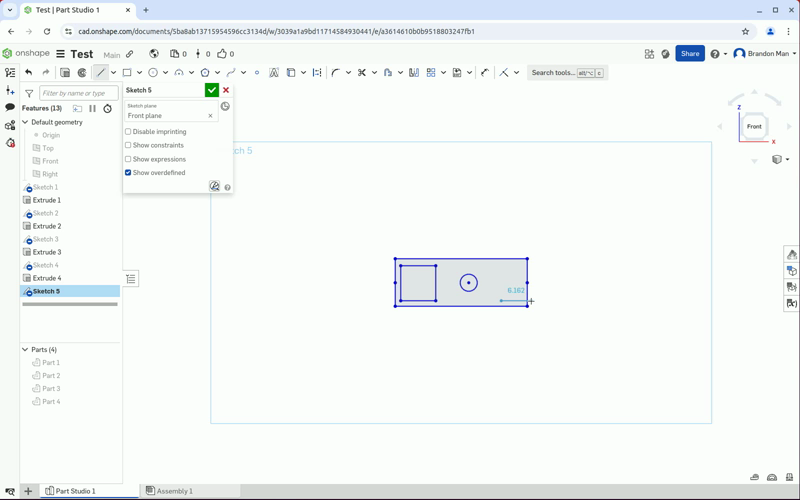
mouse_move(512, 300)
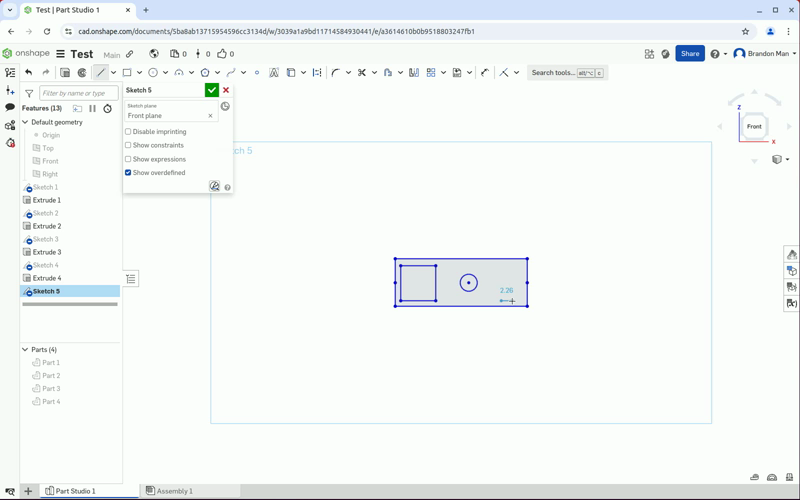
click(512, 300)
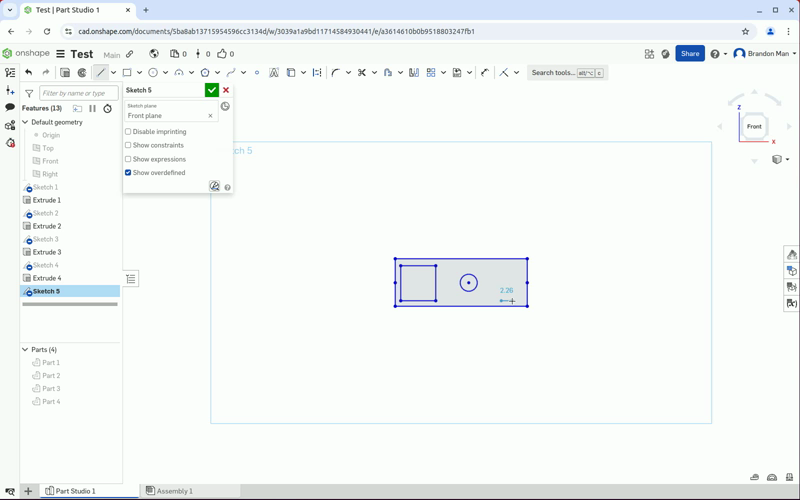
key_up(shift)
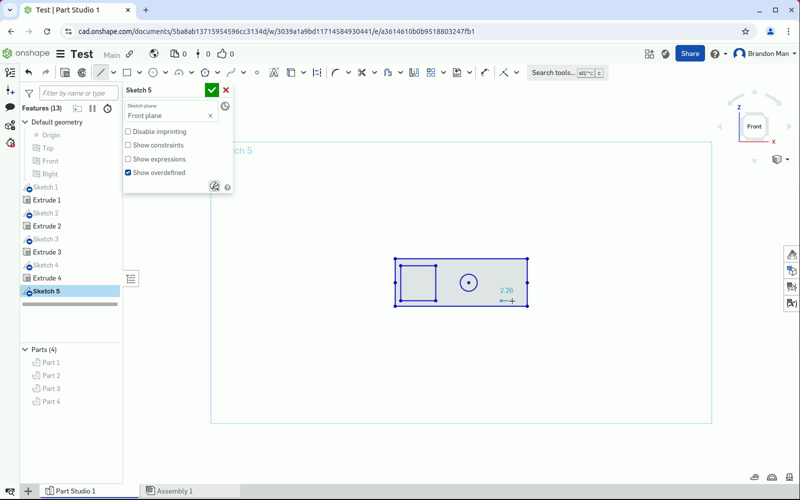
key_down(shift)
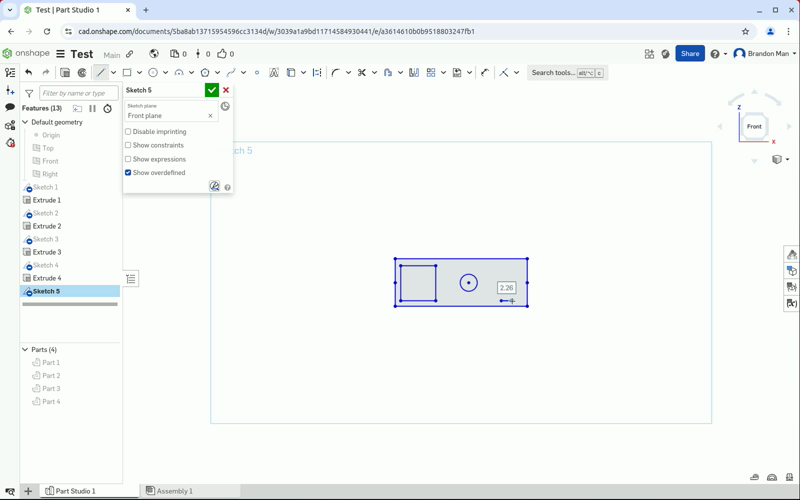
mouse_move(542, 300)
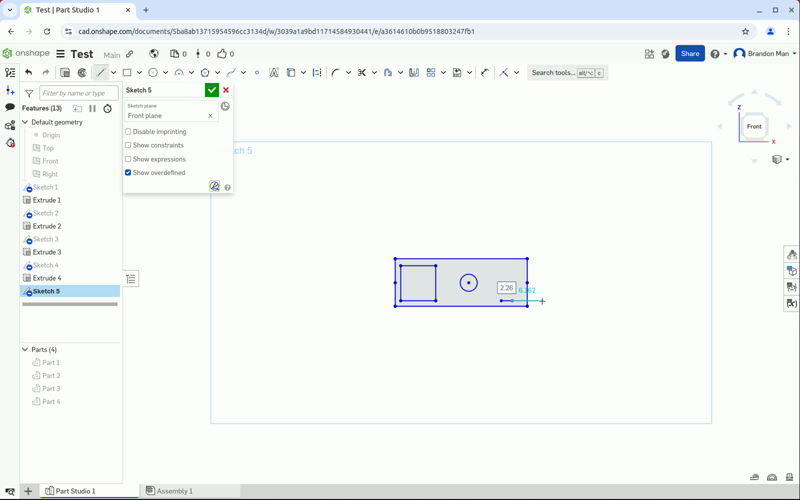
mouse_move(521, 300)
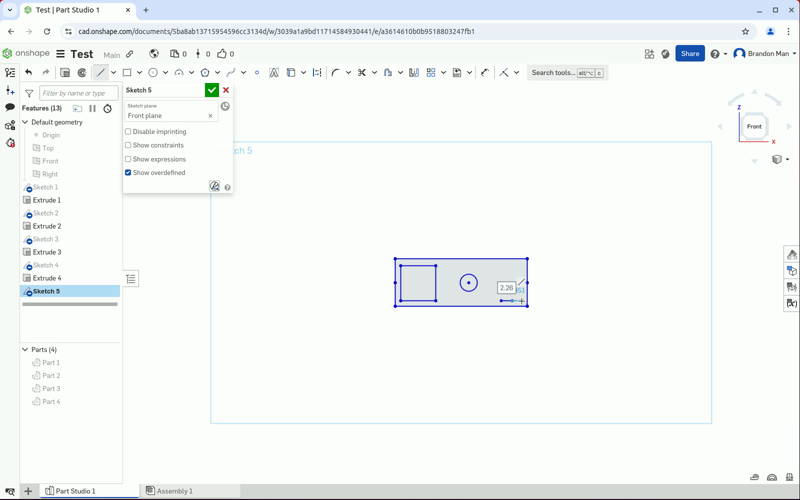
click(521, 300)
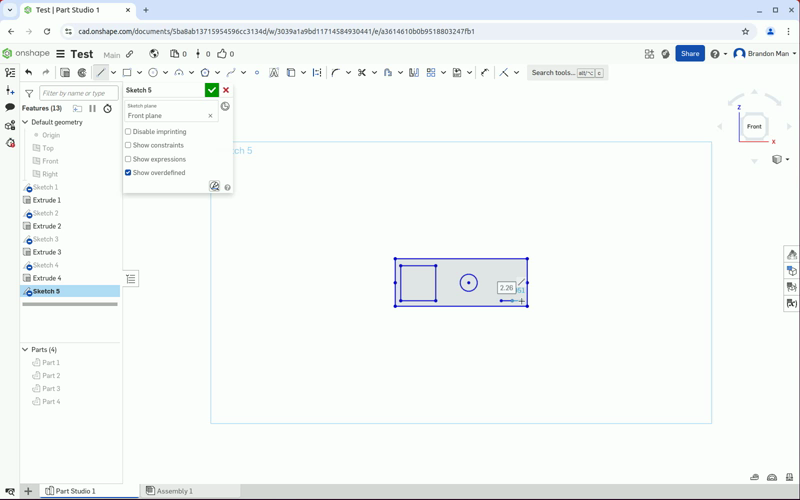
key_up(shift)
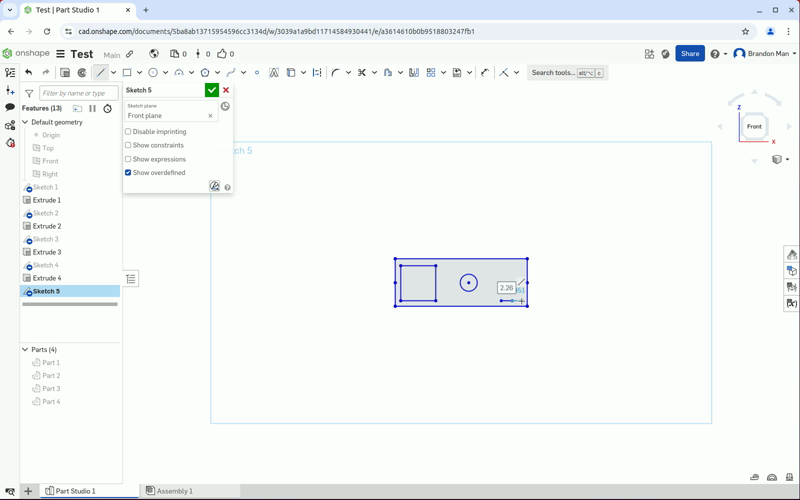
key_down(shift)
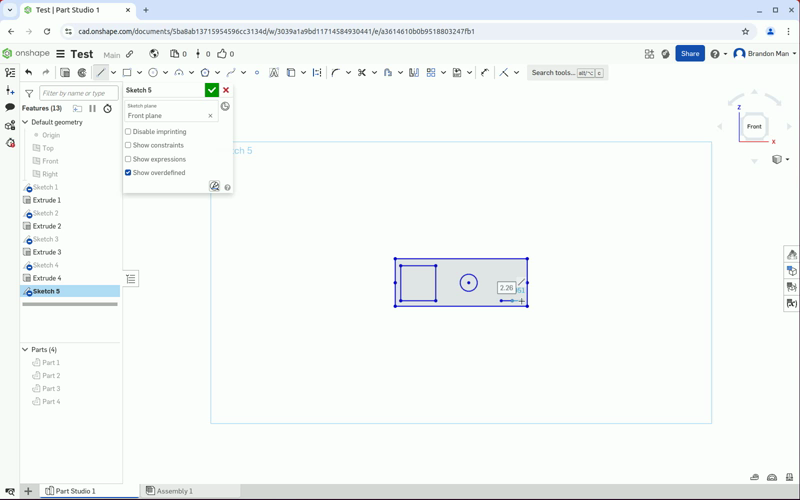
mouse_move(551, 300)
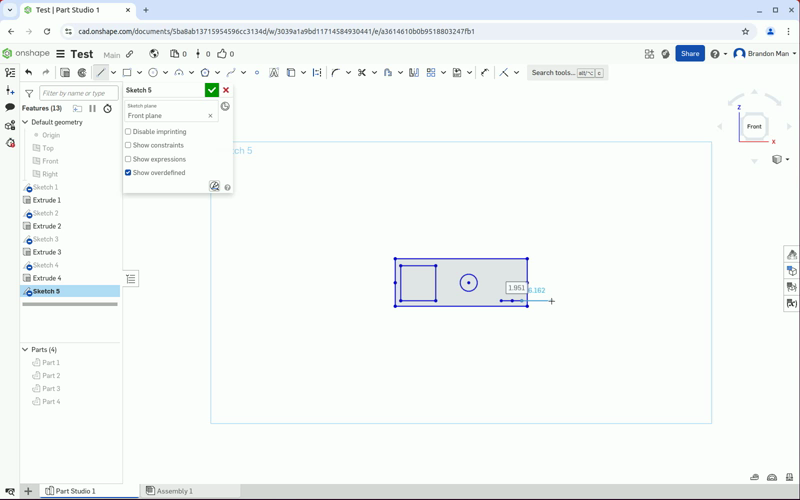
mouse_move(521, 264)
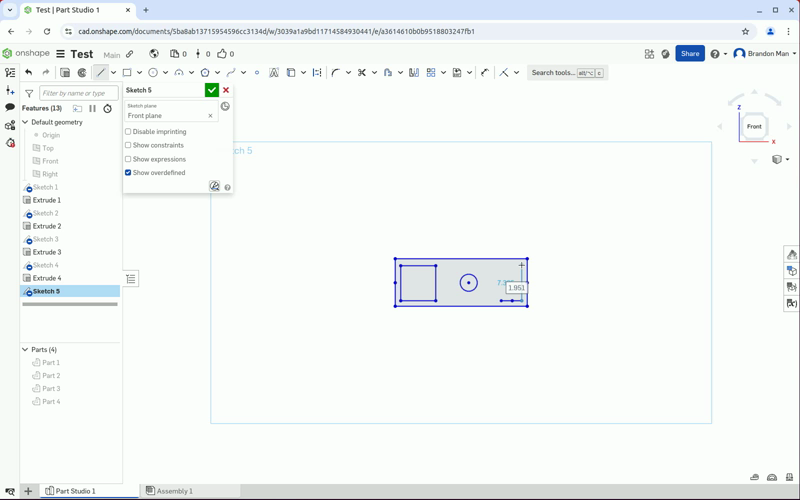
click(521, 264)
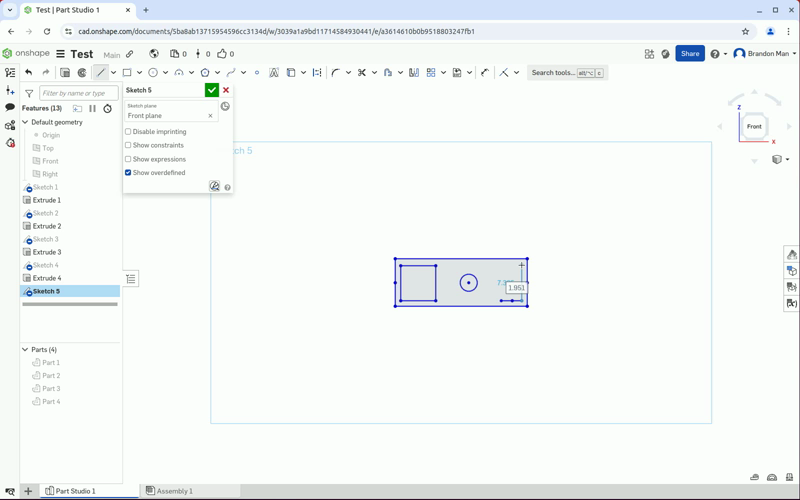
key_up(shift)
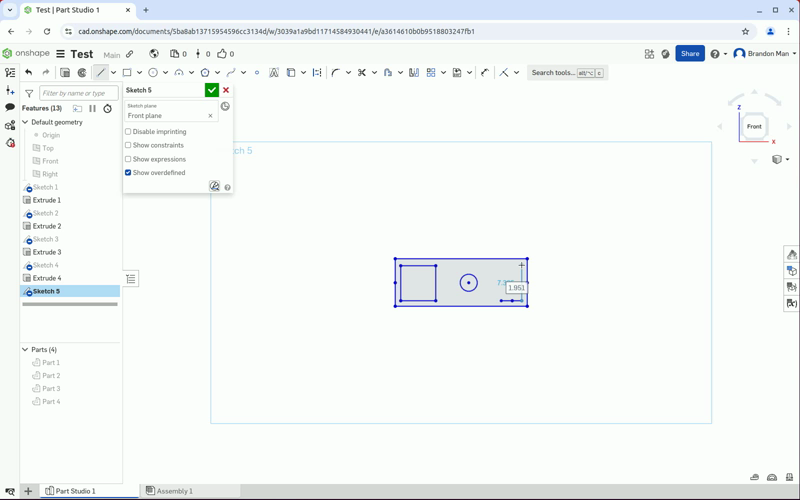
key_down(shift)
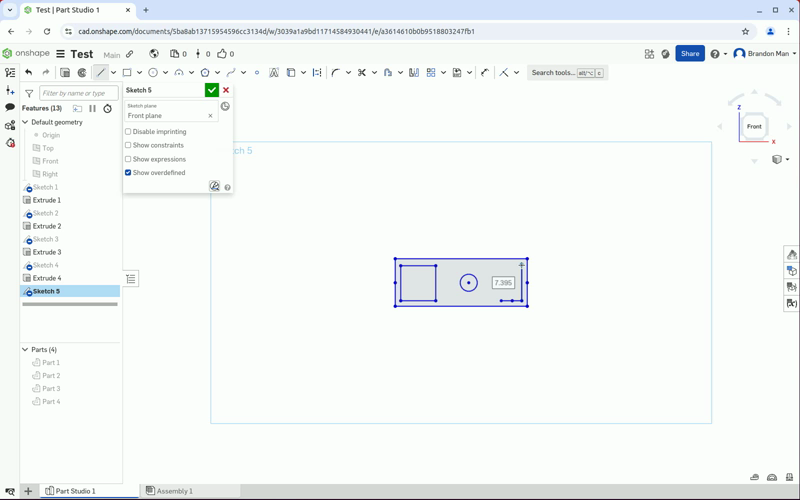
mouse_move(551, 264)
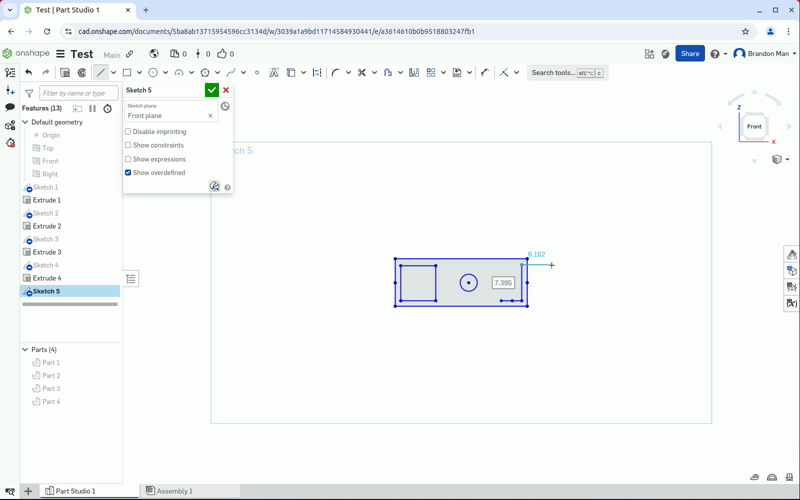
mouse_move(512, 264)
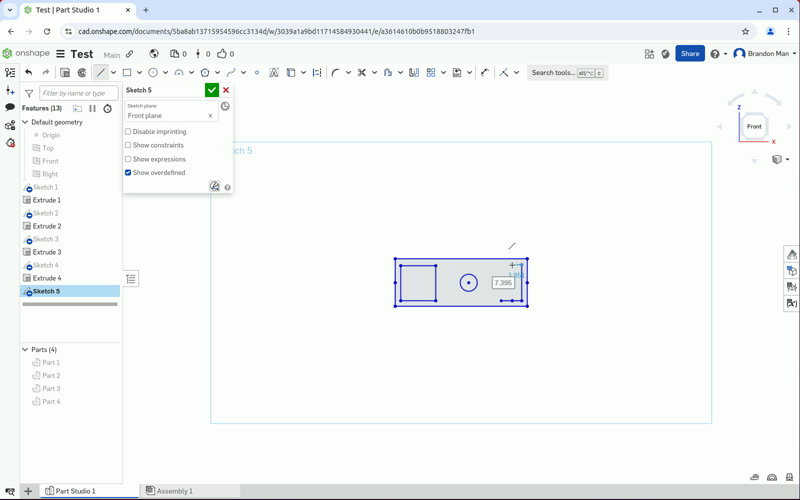
click(512, 264)
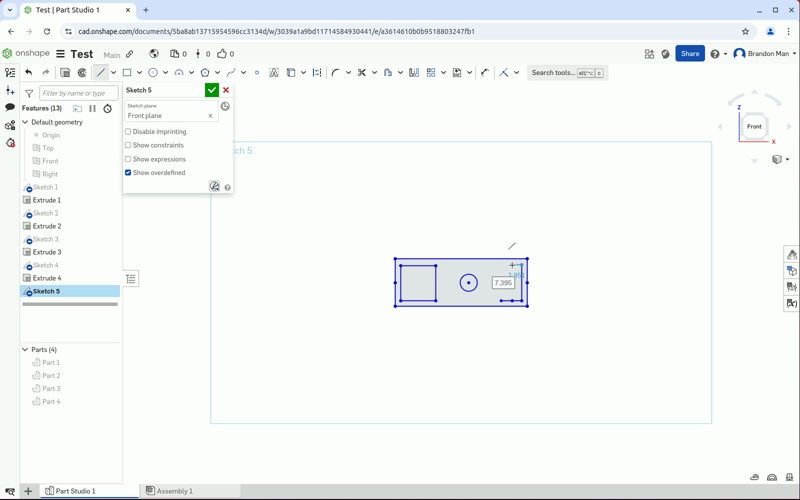
key_up(shift)
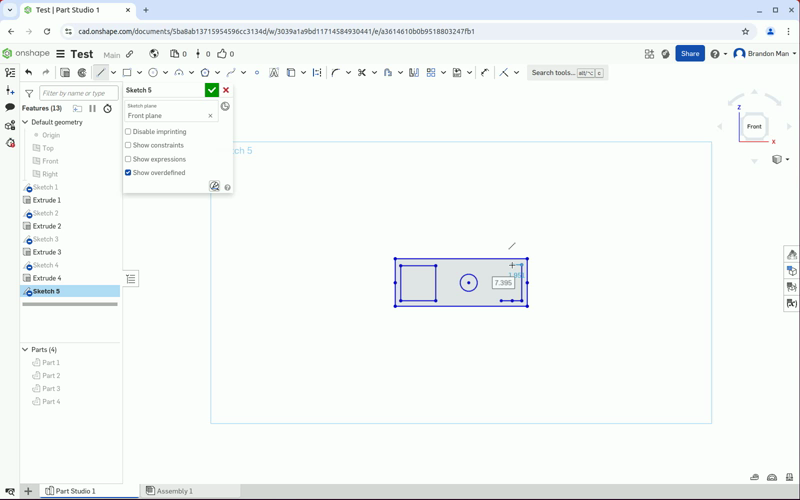
key_down(shift)
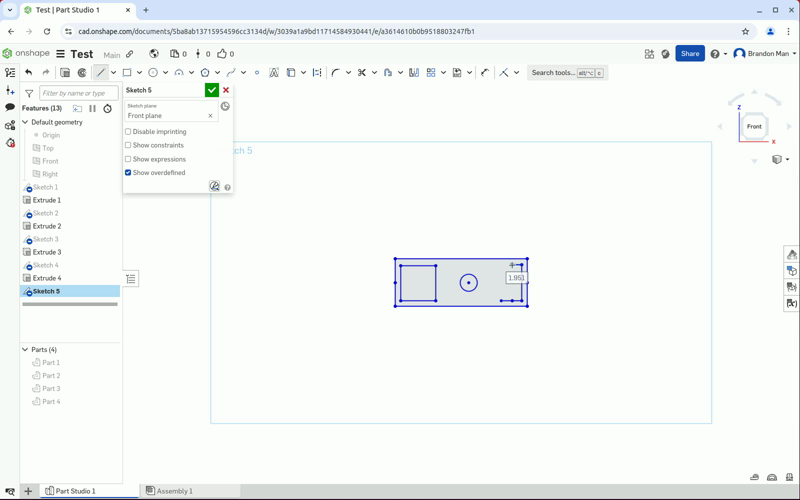
mouse_move(542, 264)
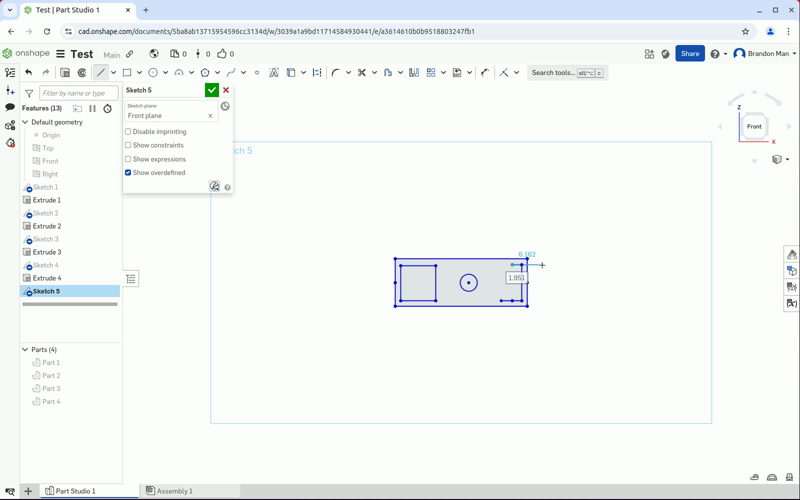
mouse_move(501, 264)
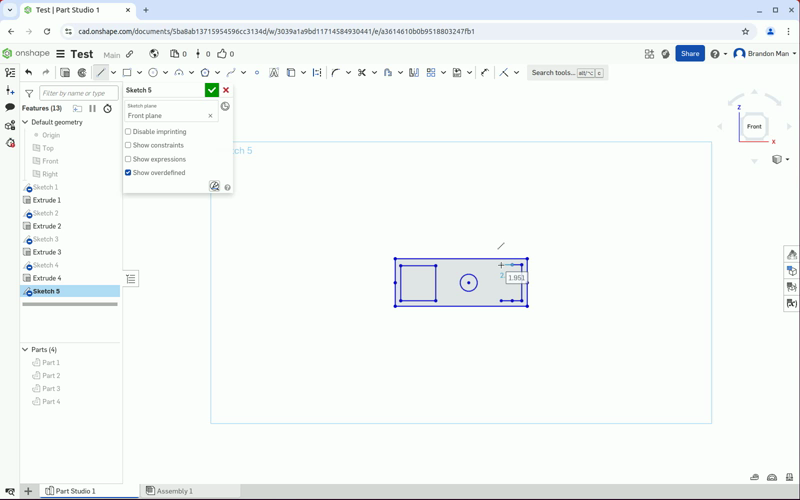
click(501, 264)
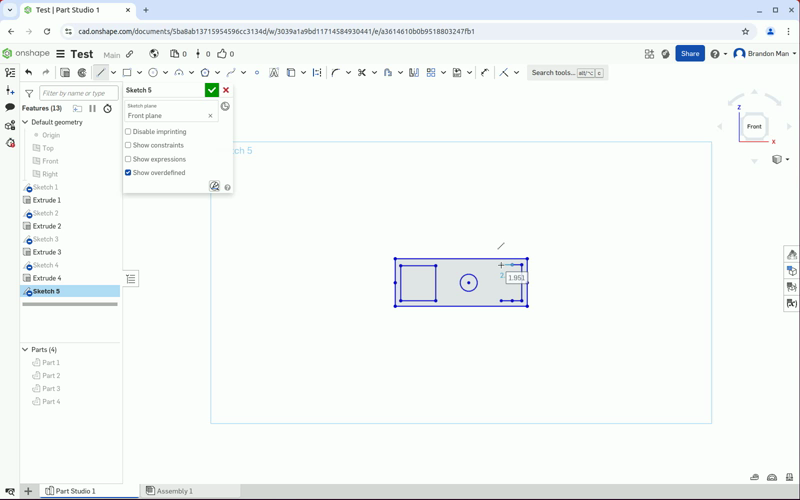
key_up(shift)
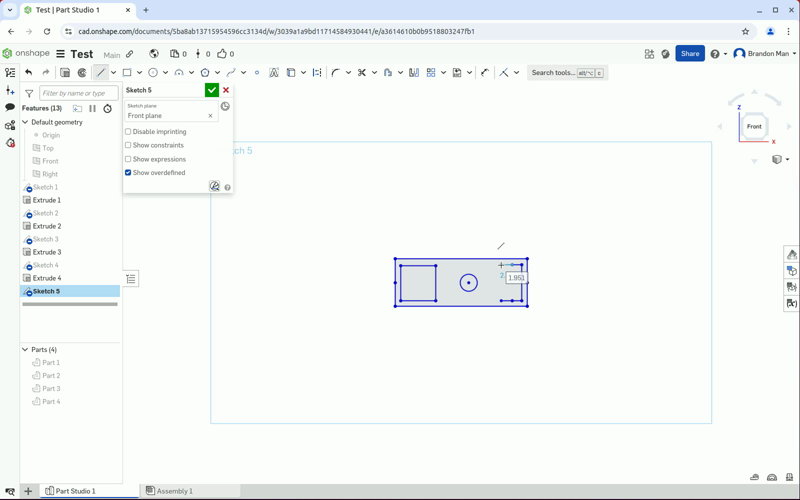
mouse_move(531, 264)
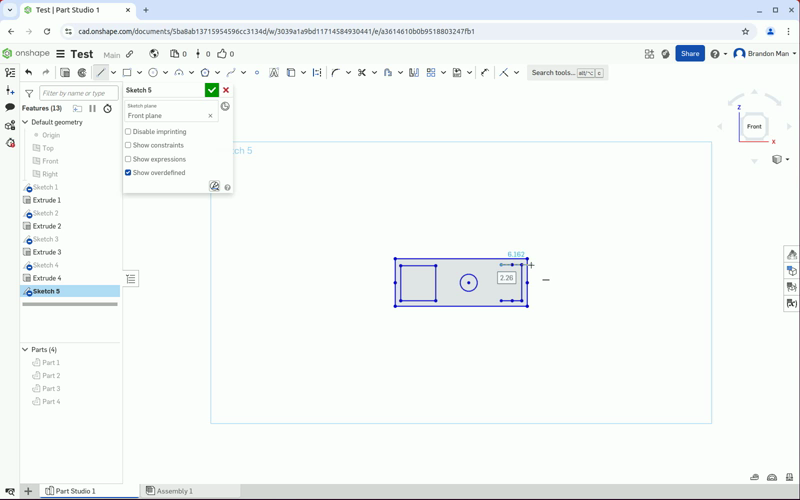
key_down(shift)
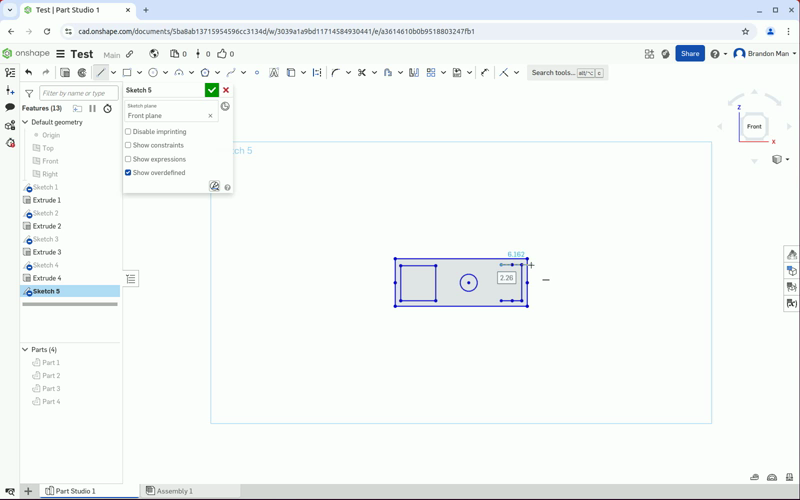
mouse_move(501, 300)
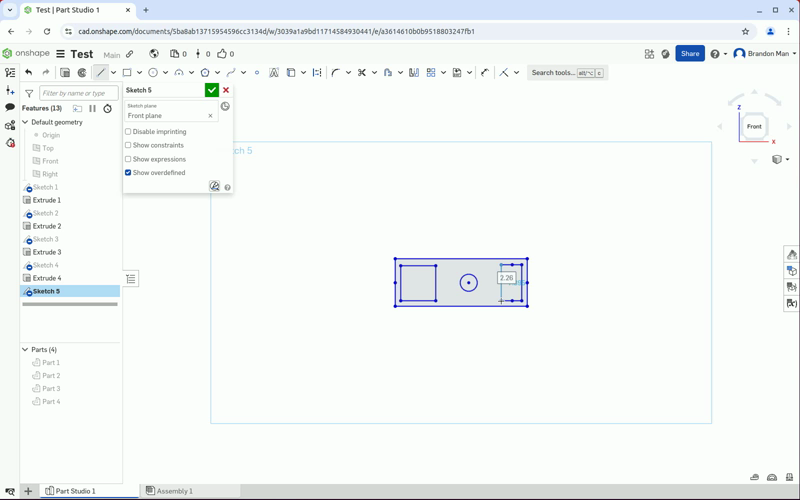
key_up(shift)
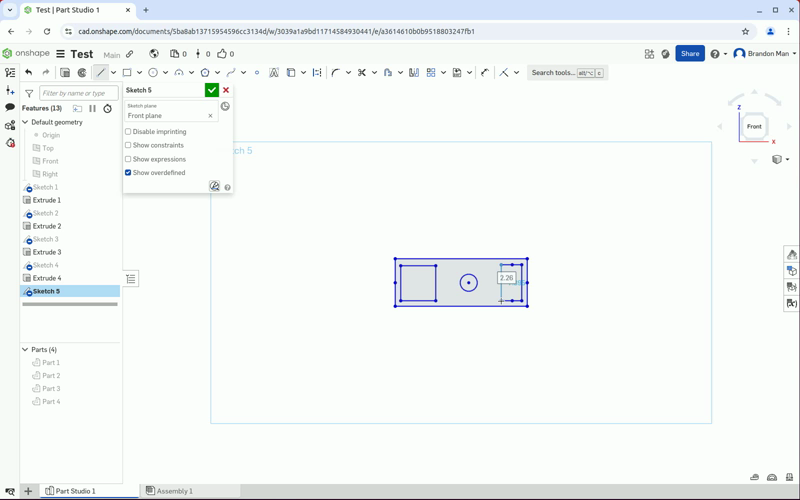
click(501, 300)
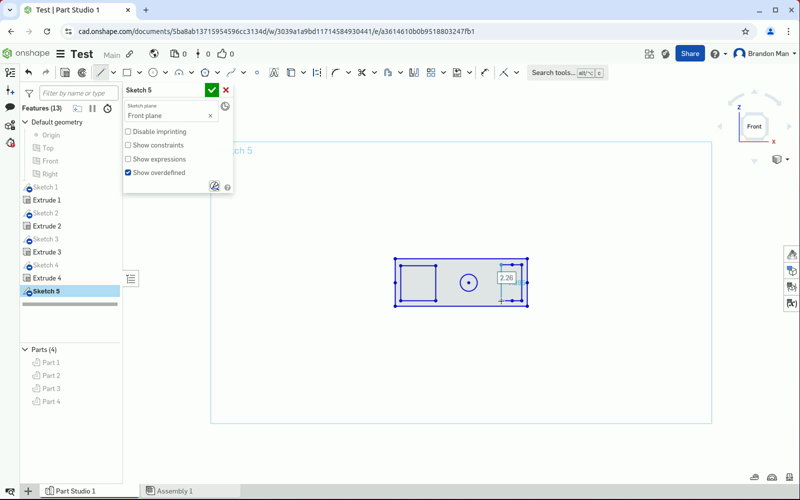
key(esc)
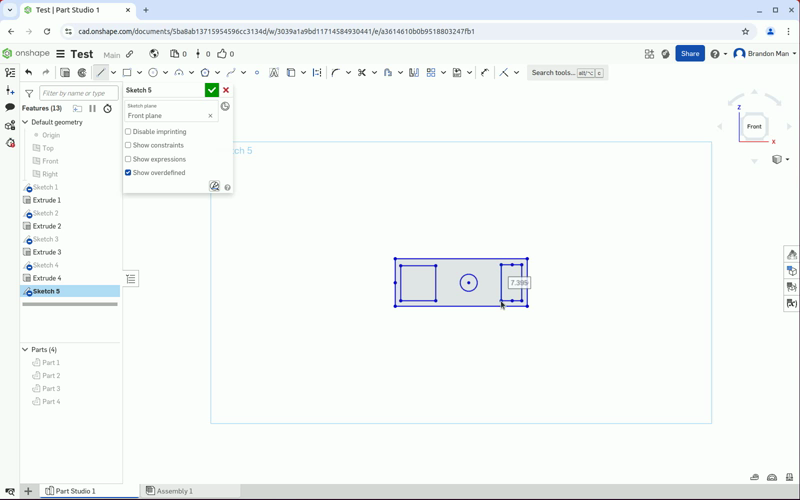
mouse_move(447, 294)
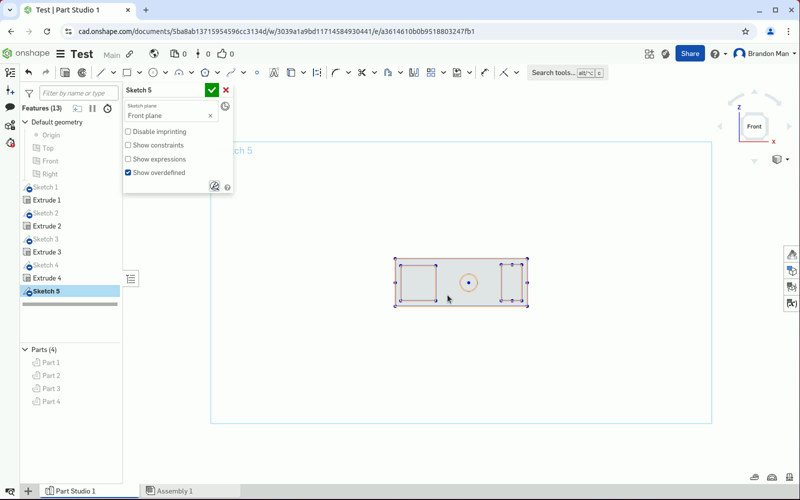
click(447, 294)
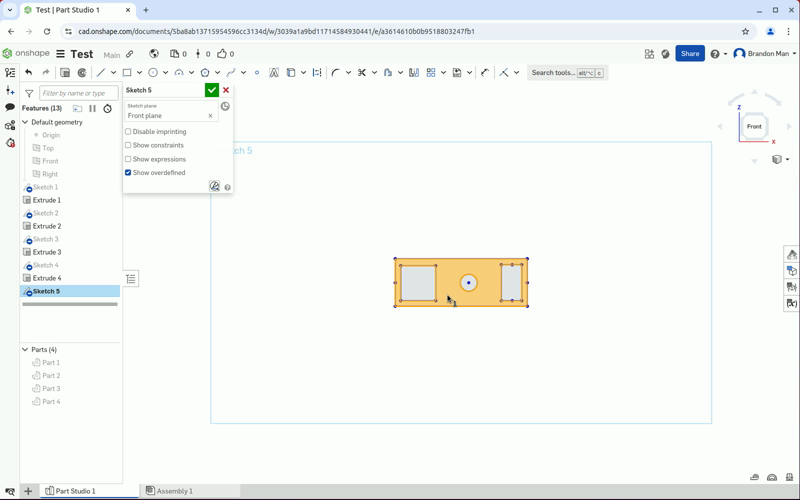
mouse_move(73, 352)
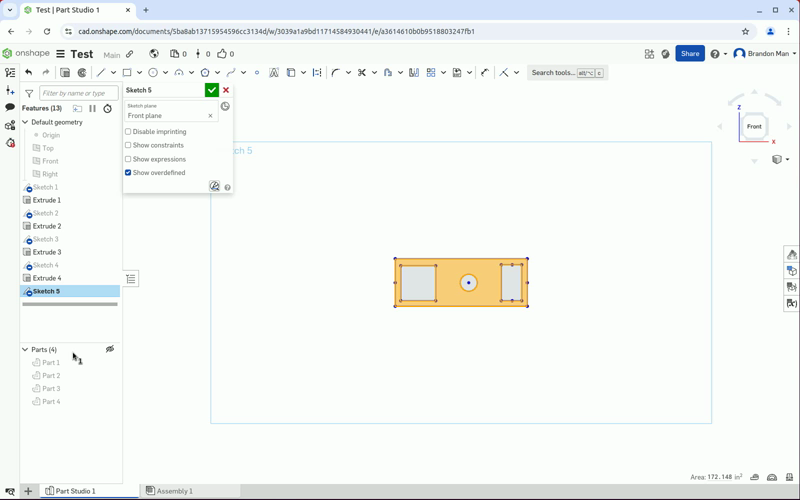
key(shift+y)
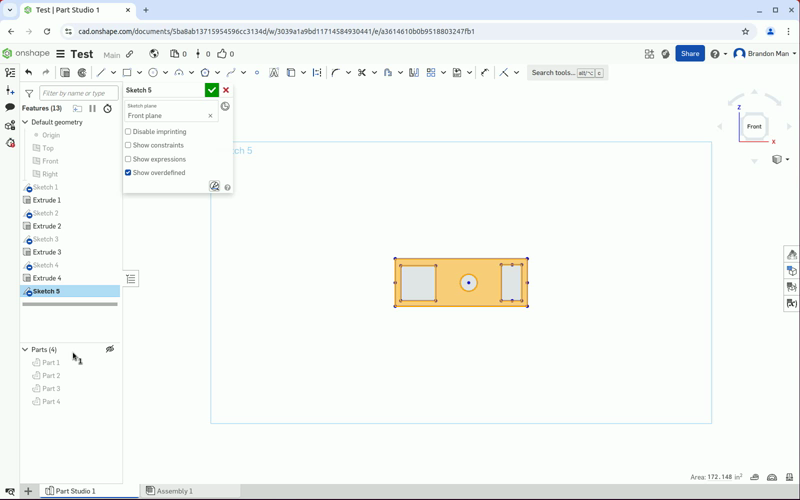
key(shift+e)
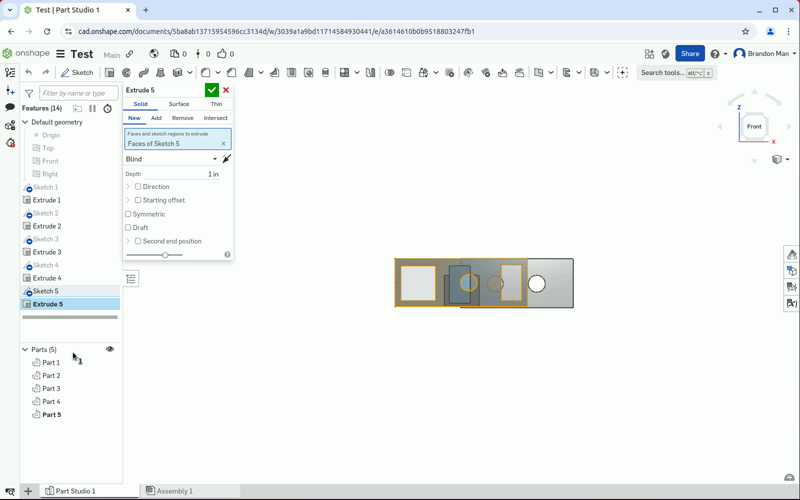
mouse_move(143, 106)
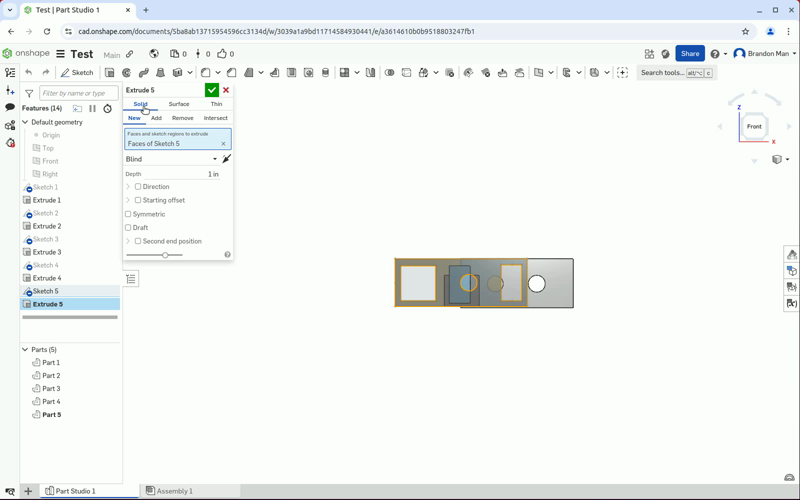
click(143, 106)
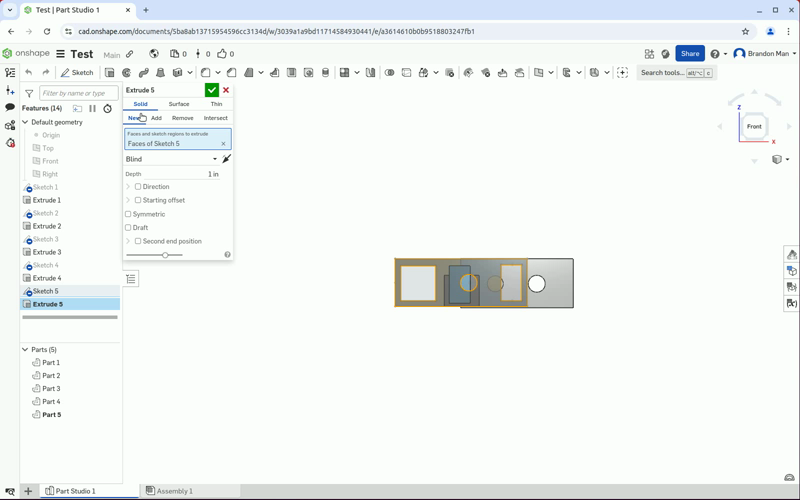
mouse_move(137, 120)
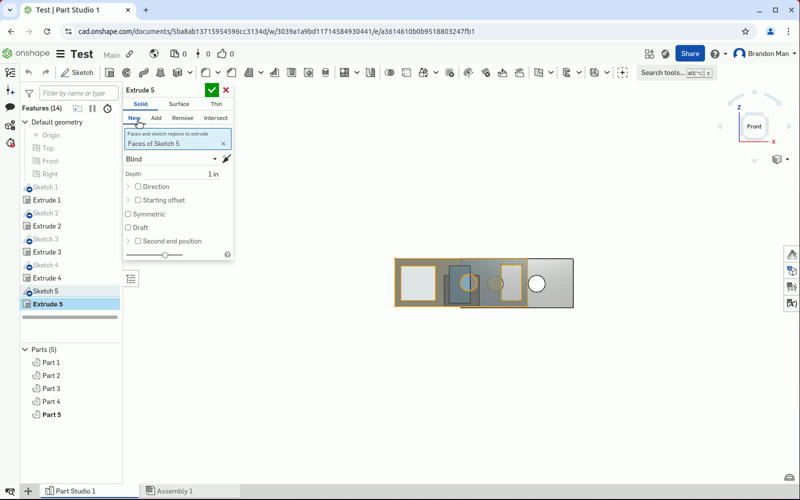
click(137, 120)
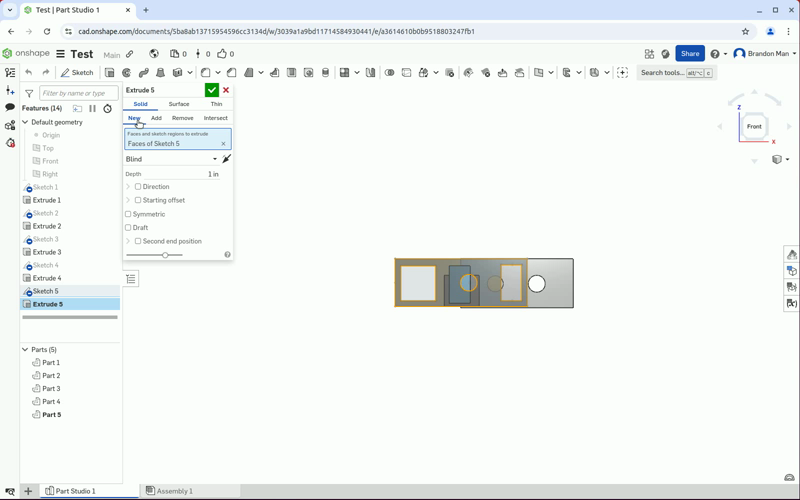
key(tab, 4)
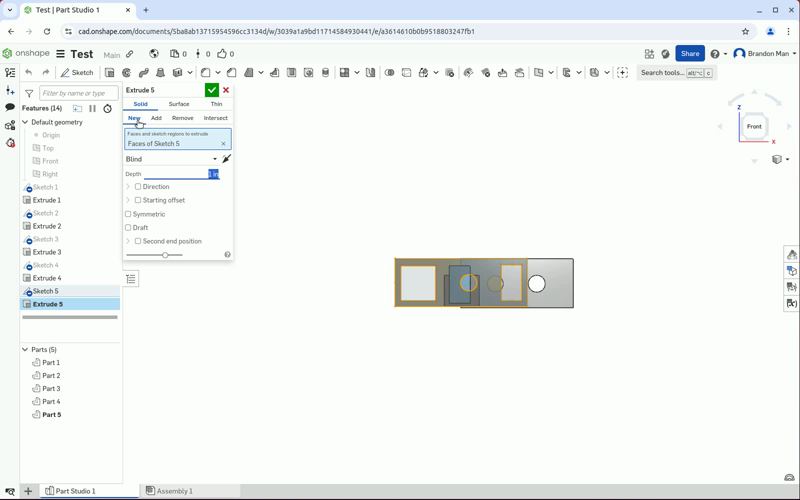
text(0.481)
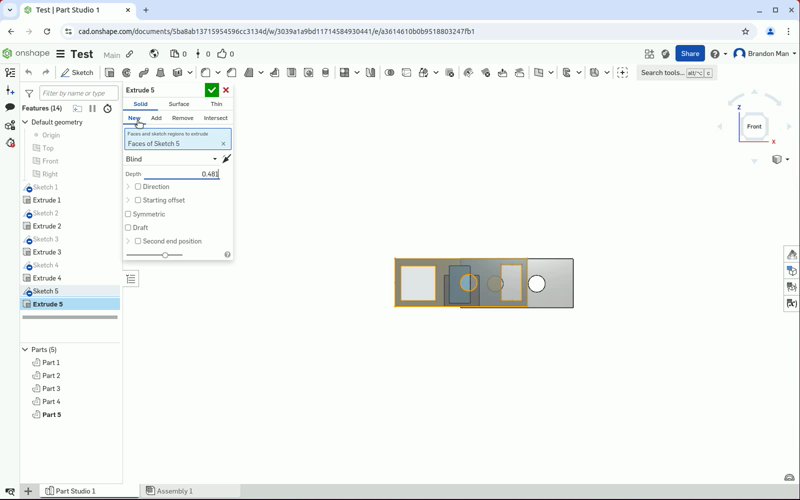
key(enter)
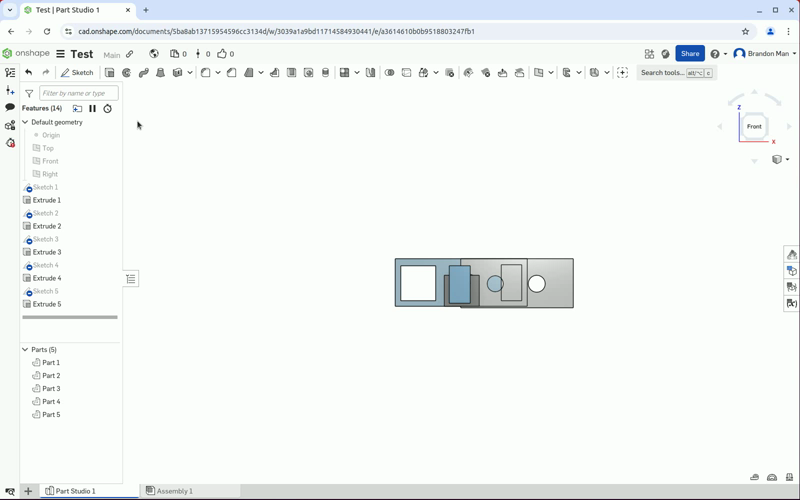
key(shift+h)
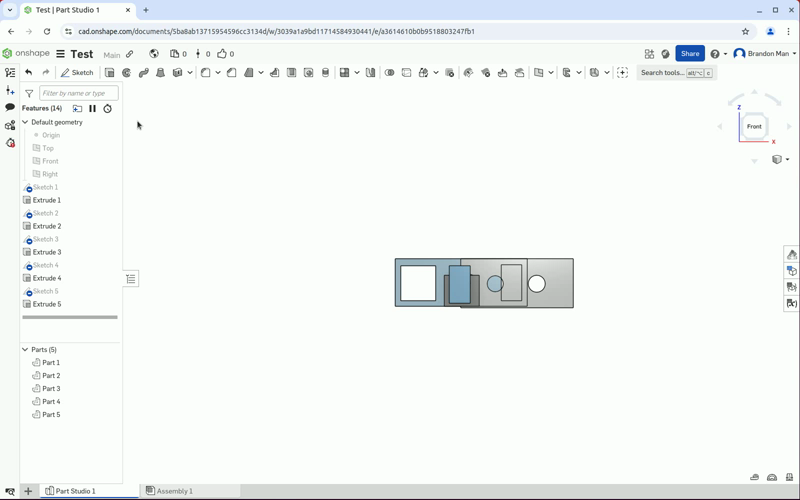
key(shift+h)
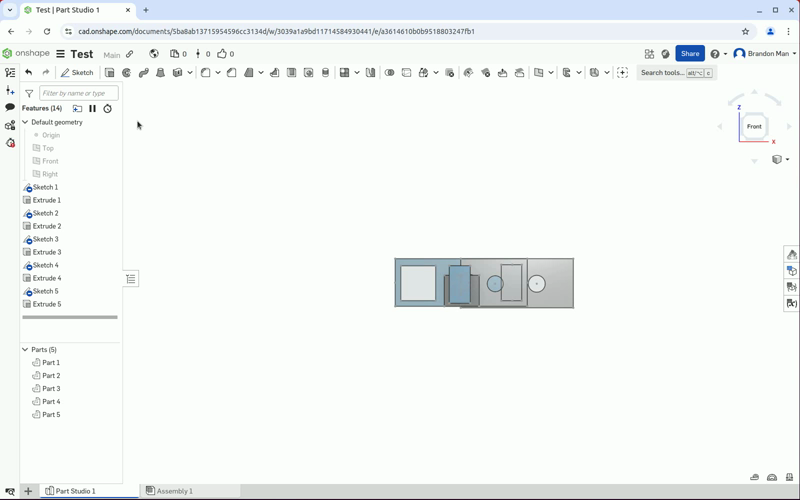
key(shift+7)
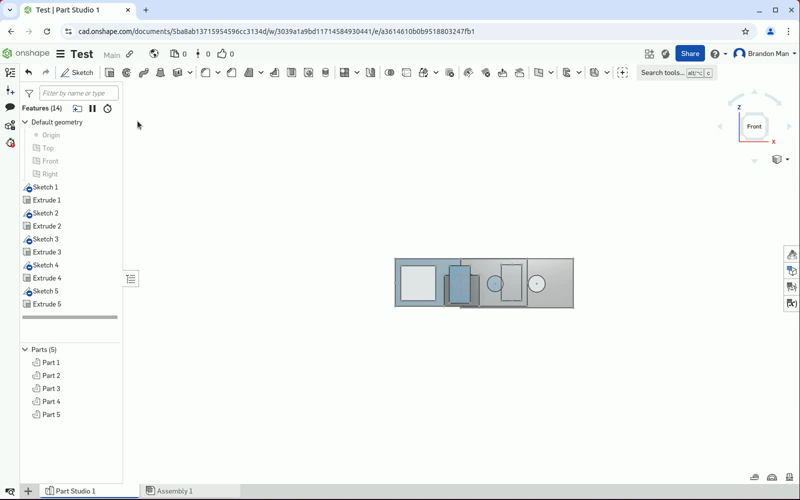
key(left, 2)
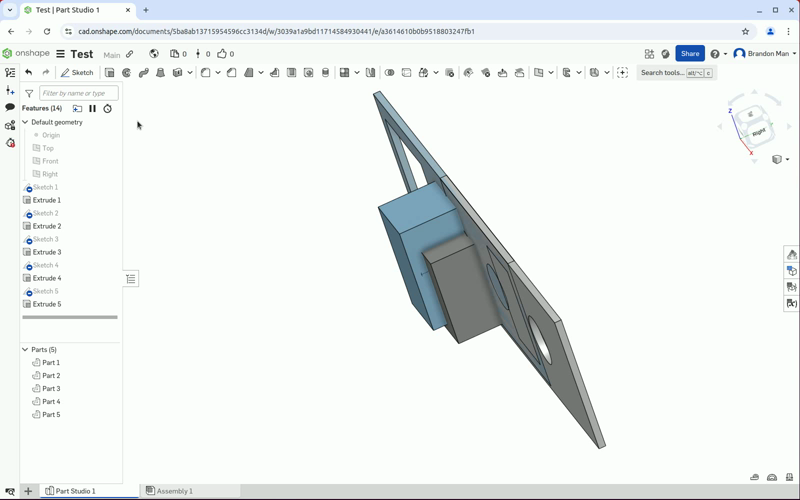
key(down, 2)
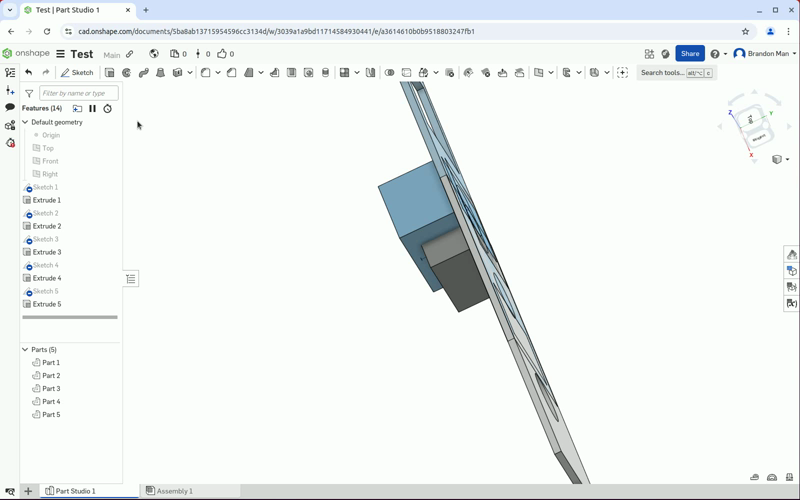
key(up, 2)
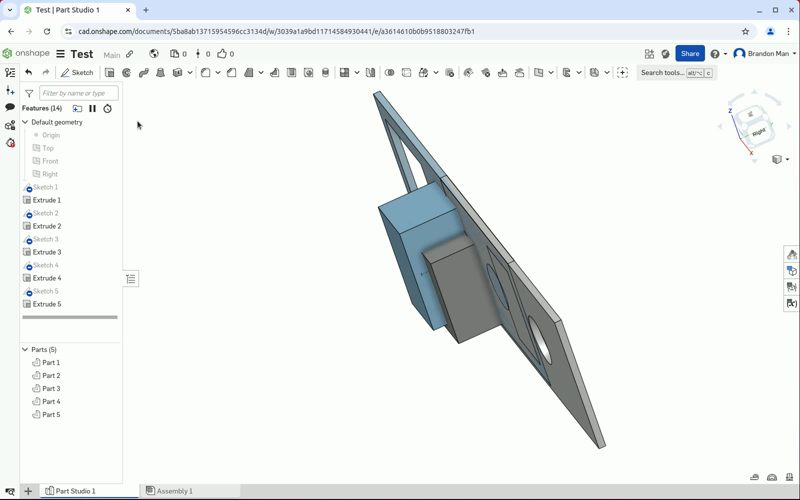
key(right, 2)
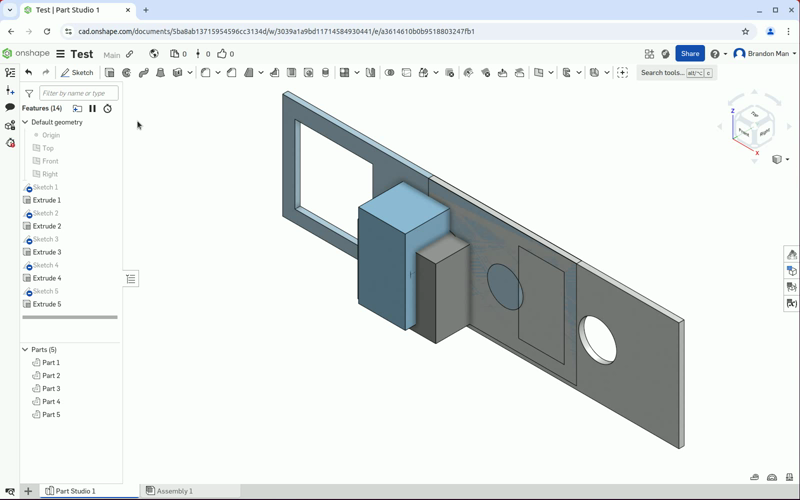
mouse_move(73, 189)
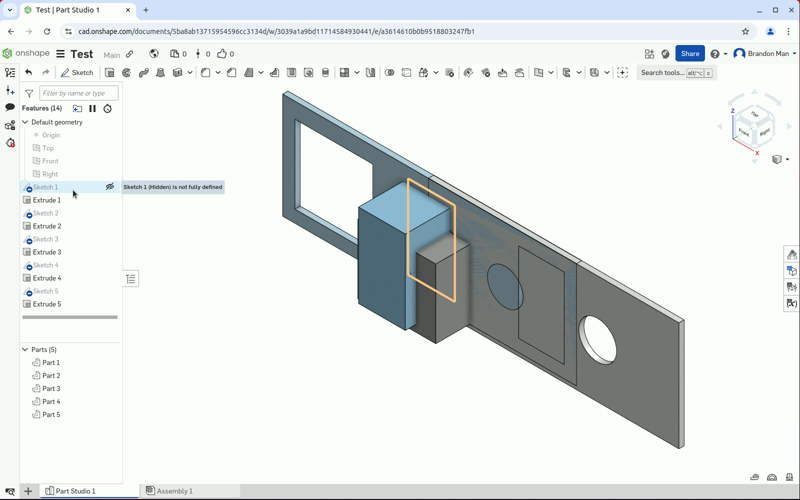
click(73, 189)